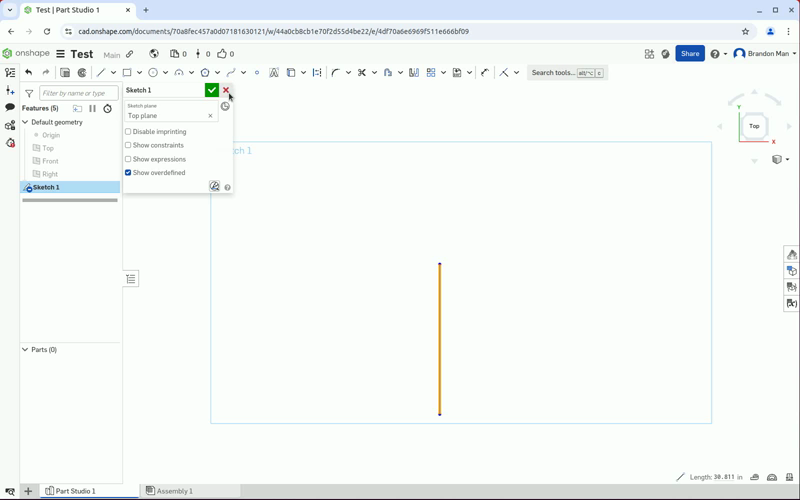
key(shift+h)
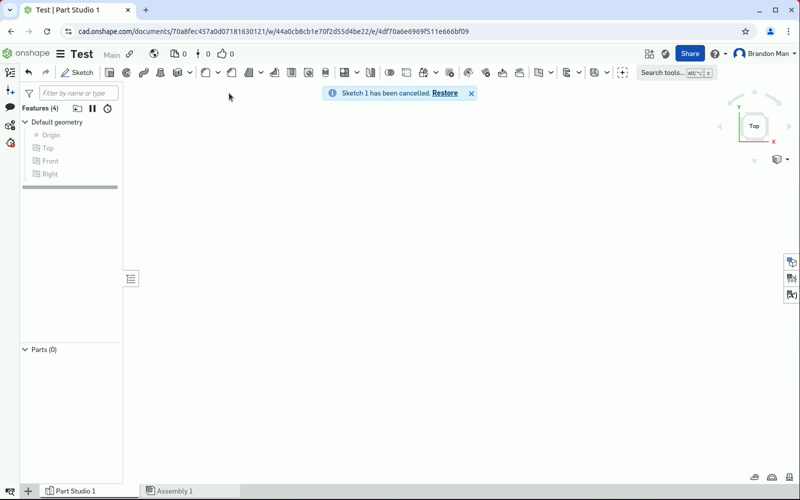
mouse_move(73, 352)
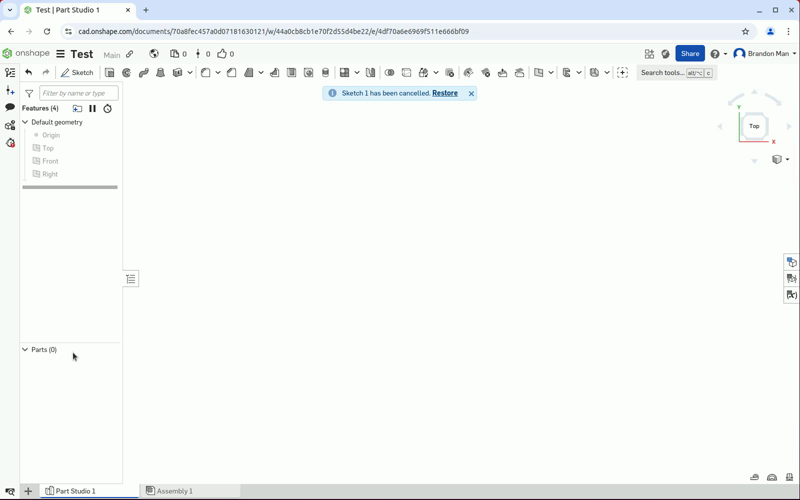
key(y)
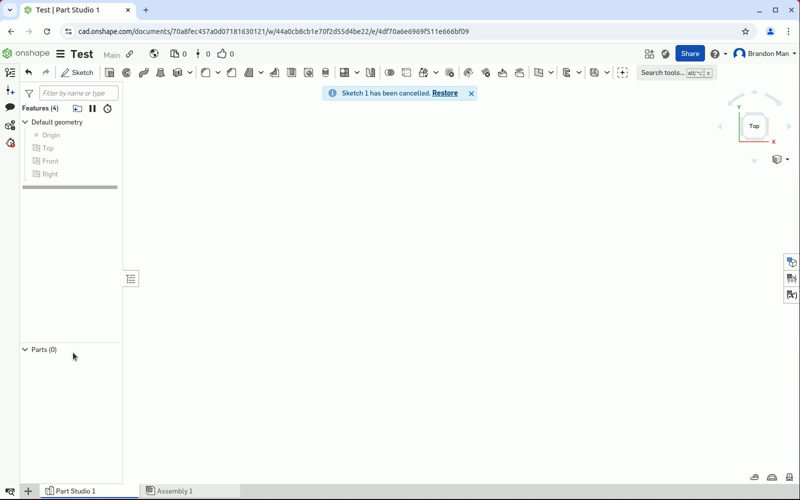
key(shift+p)
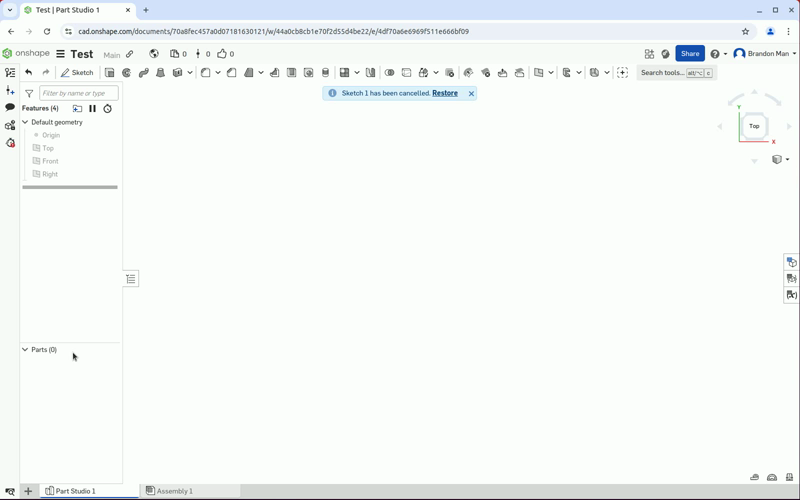
key(space)
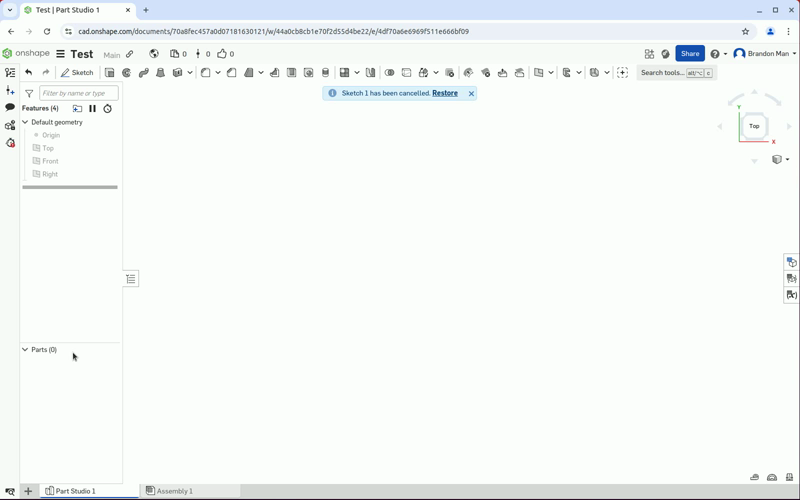
key_down(shift)
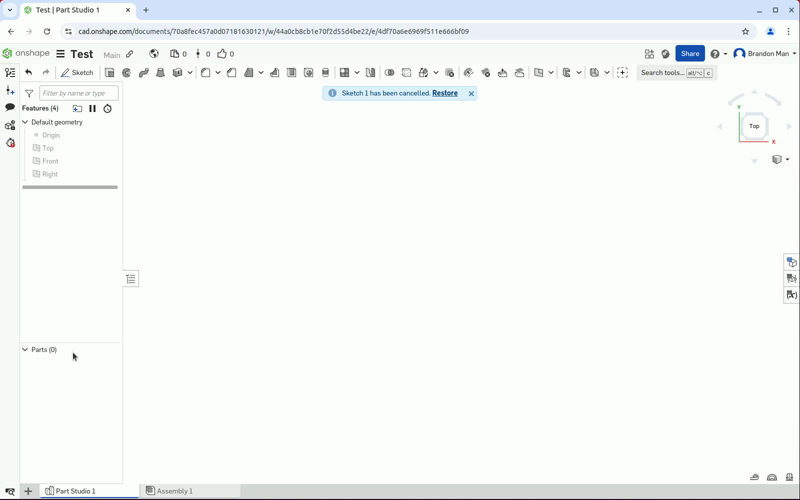
key(up)
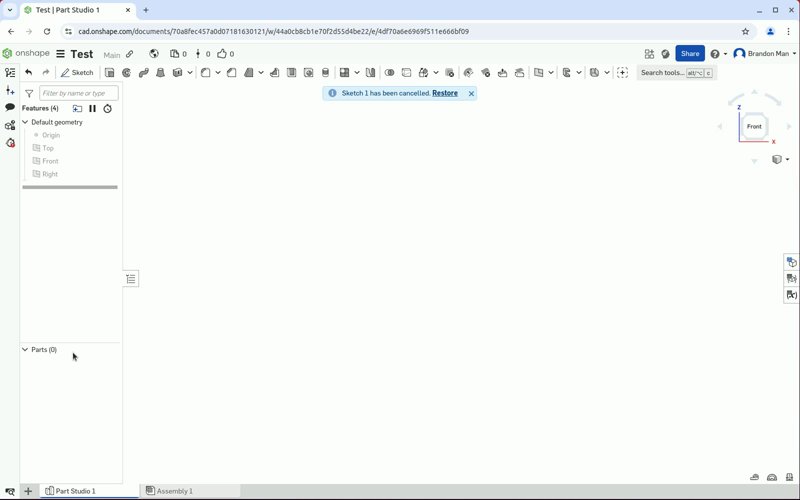
key_up(shift)
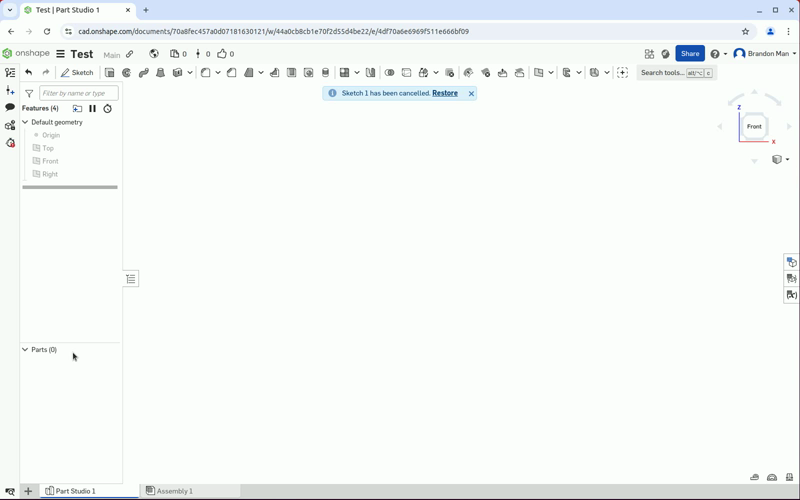
mouse_move(73, 352)
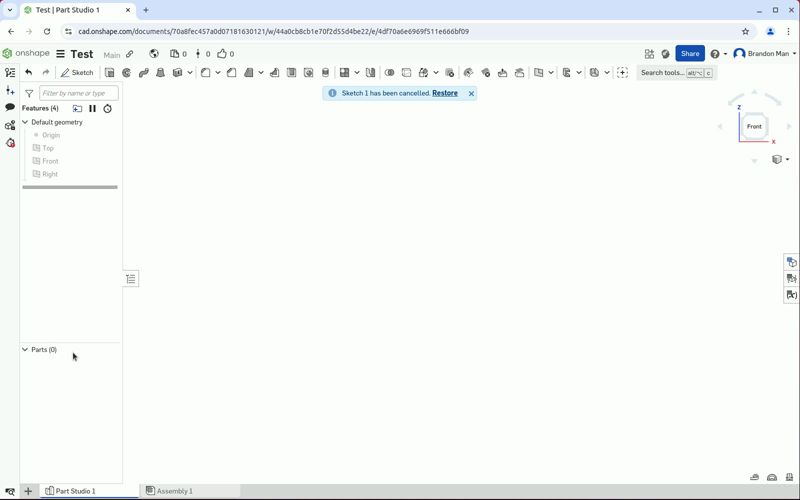
key(shift+y)
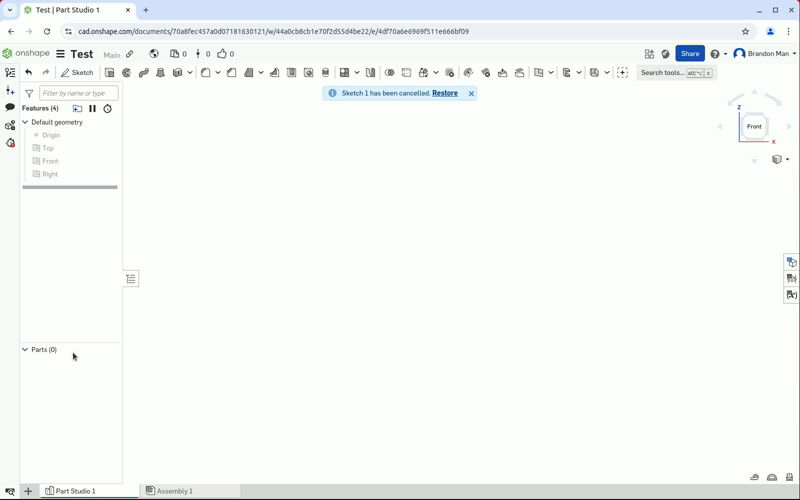
key(shift+s)
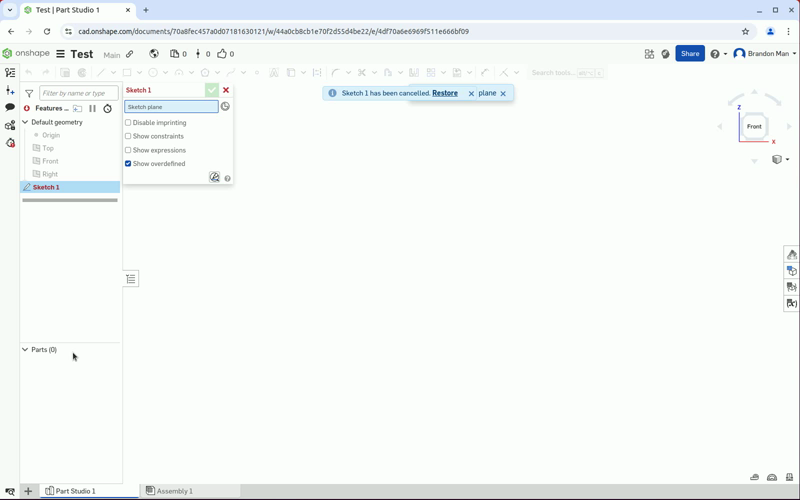
mouse_move(73, 163)
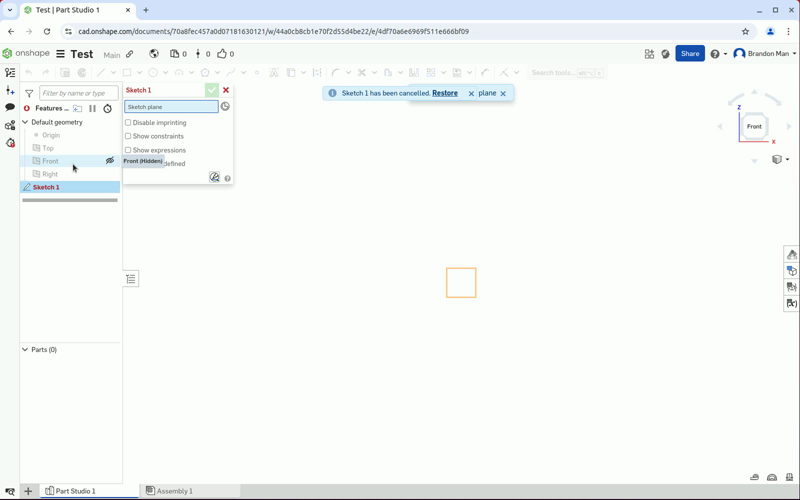
click(73, 163)
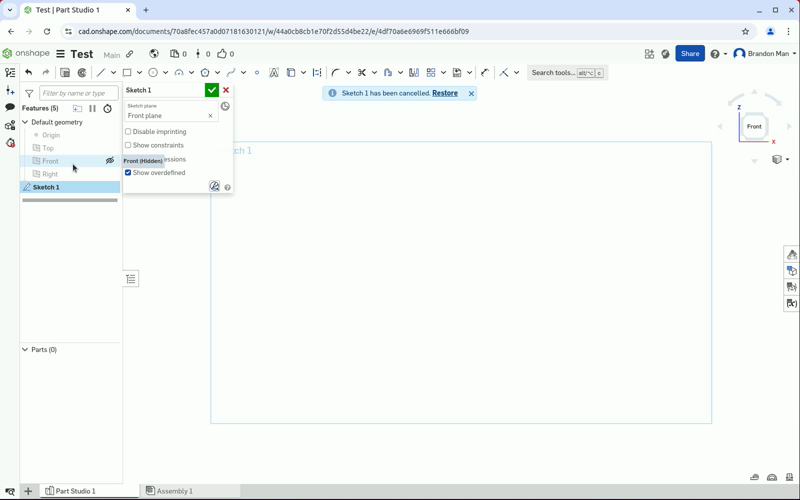
mouse_move(73, 352)
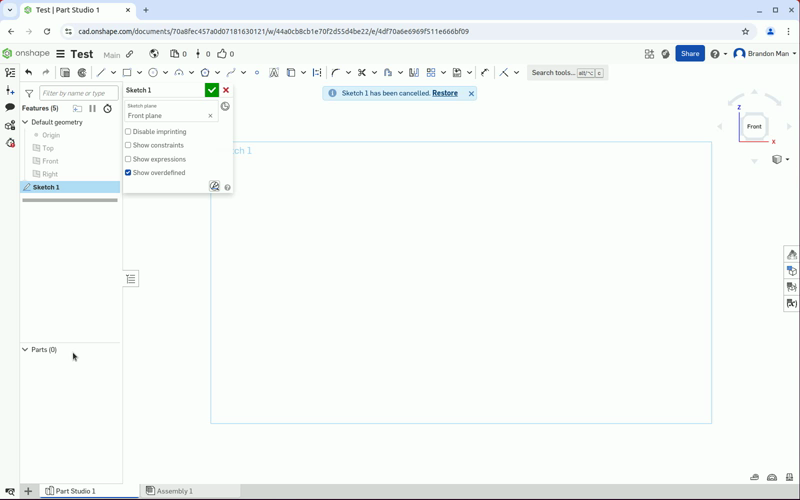
key(y)
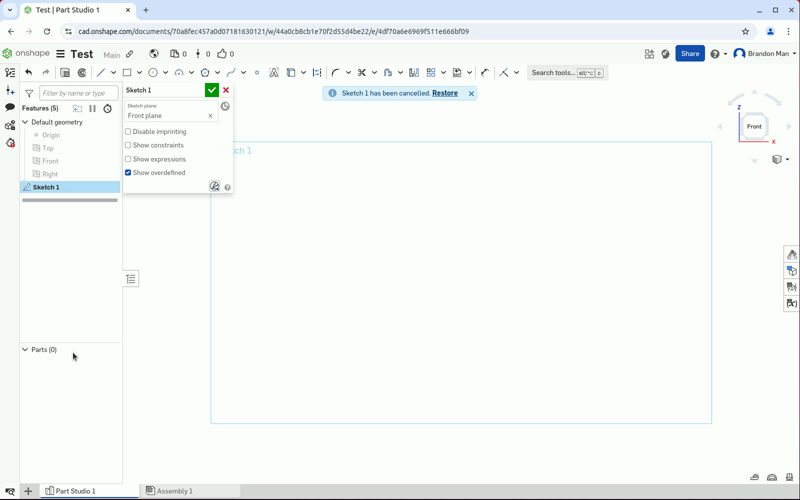
key(a)
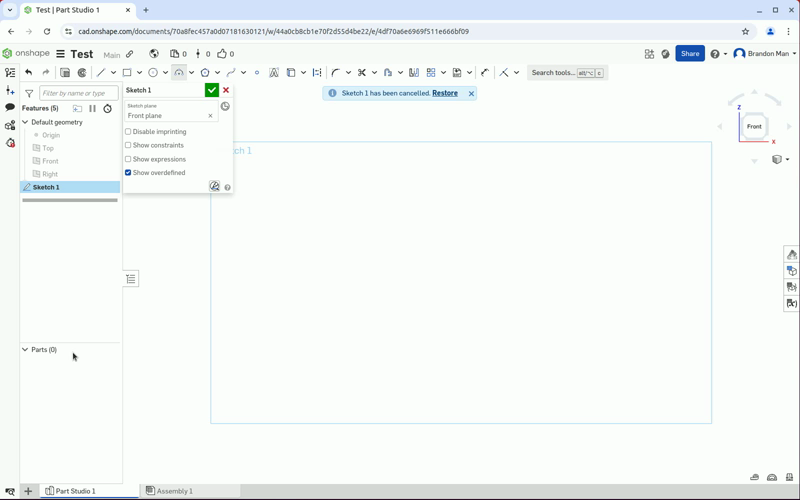
key_down(shift)
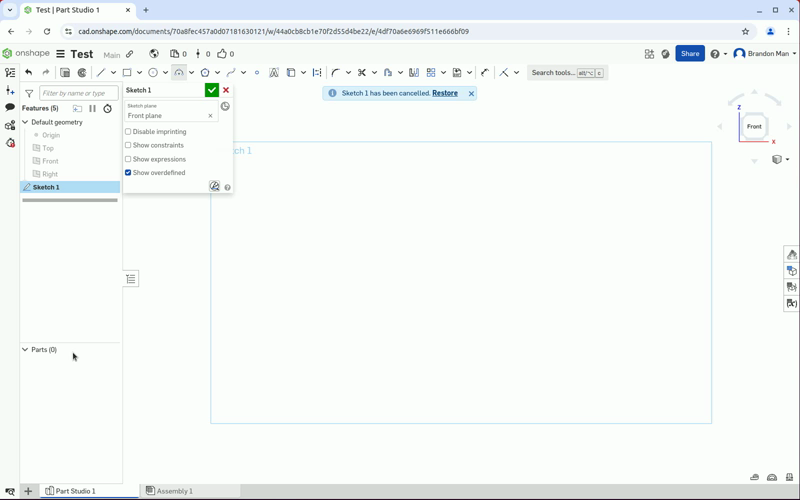
mouse_move(460, 254)
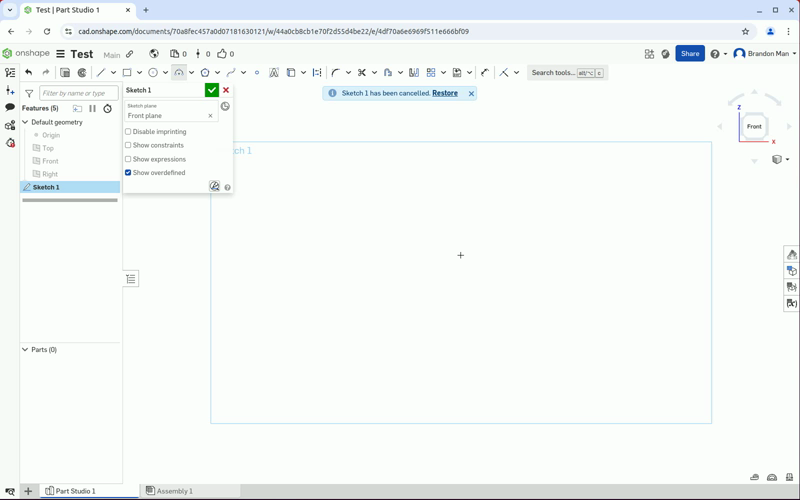
click(460, 254)
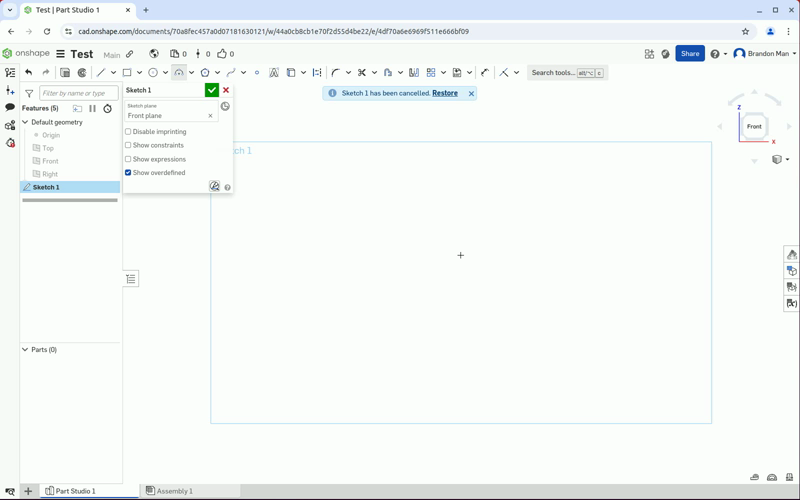
key_up(shift)
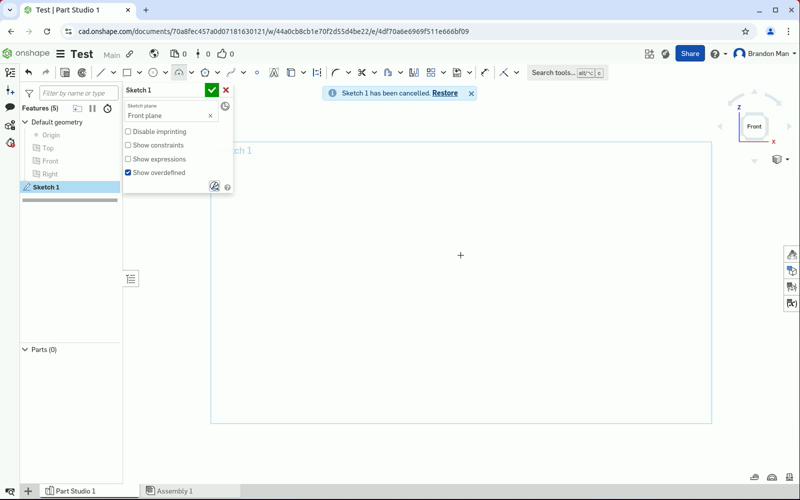
key_down(shift)
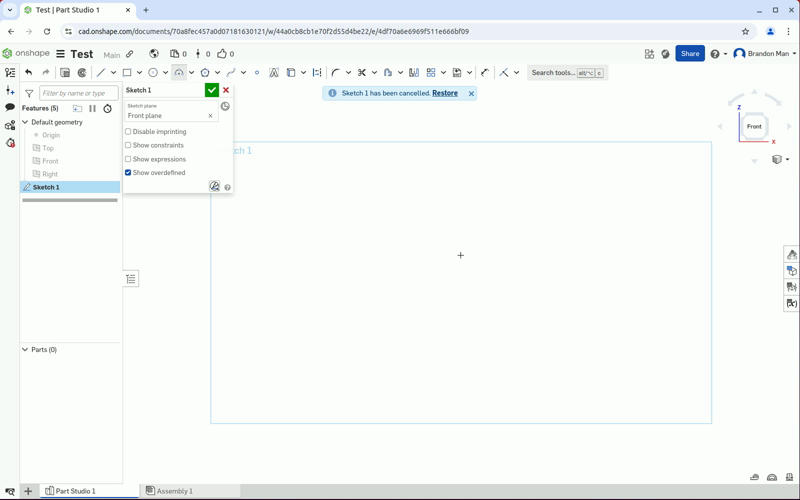
mouse_move(489, 280)
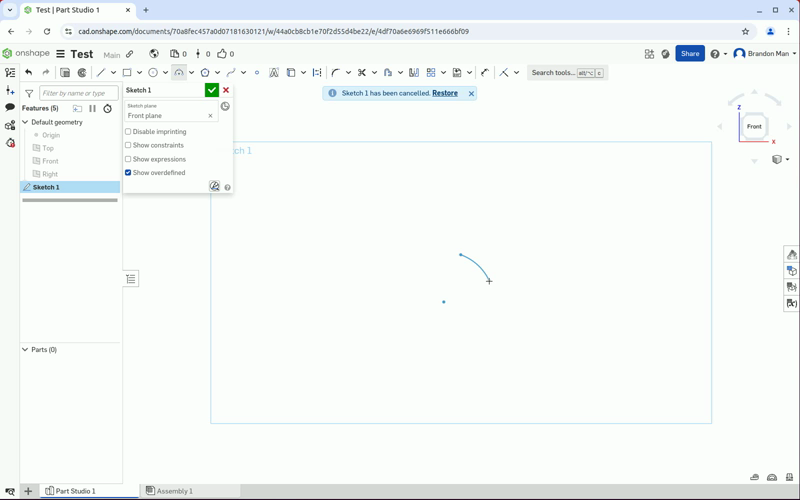
click(489, 280)
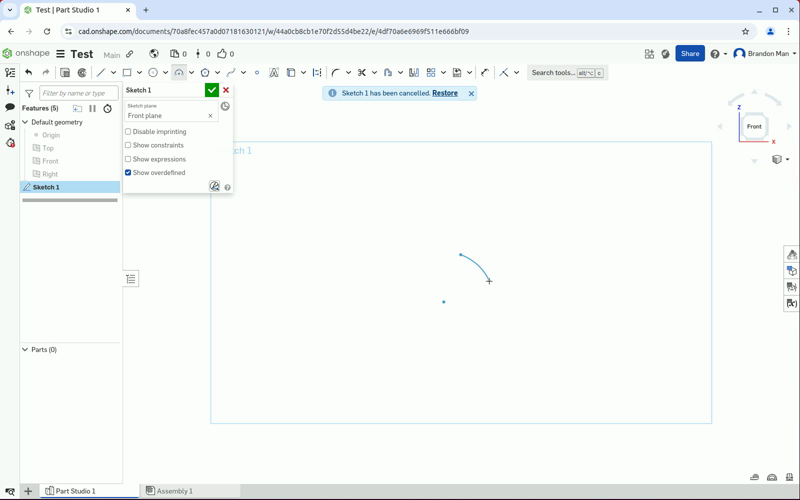
mouse_move(441, 303)
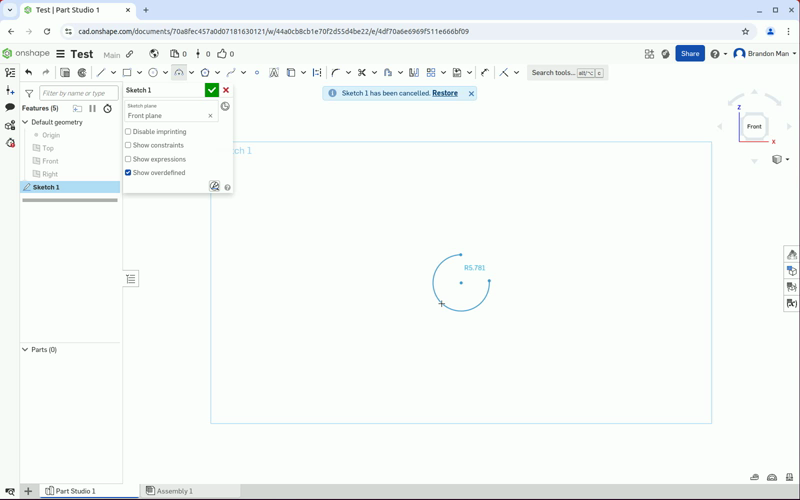
click(441, 303)
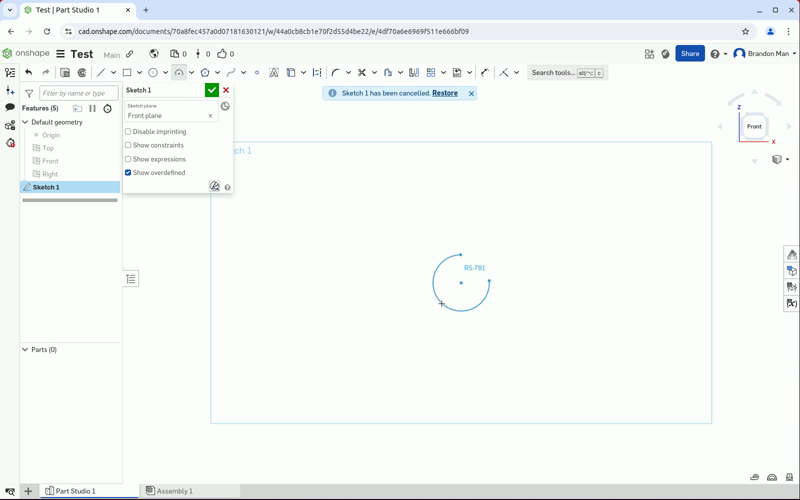
key_up(shift)
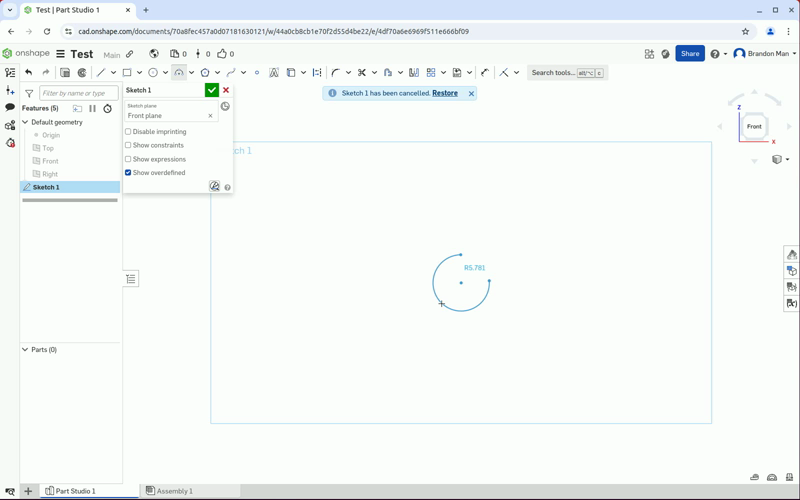
mouse_move(489, 280)
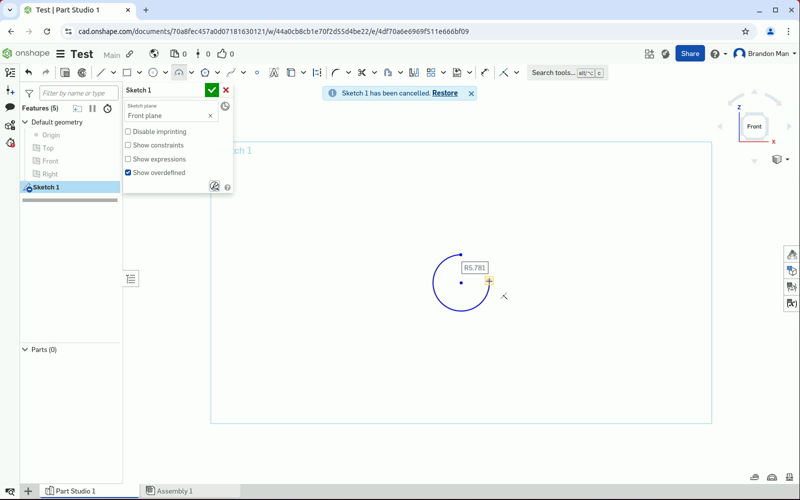
click(489, 280)
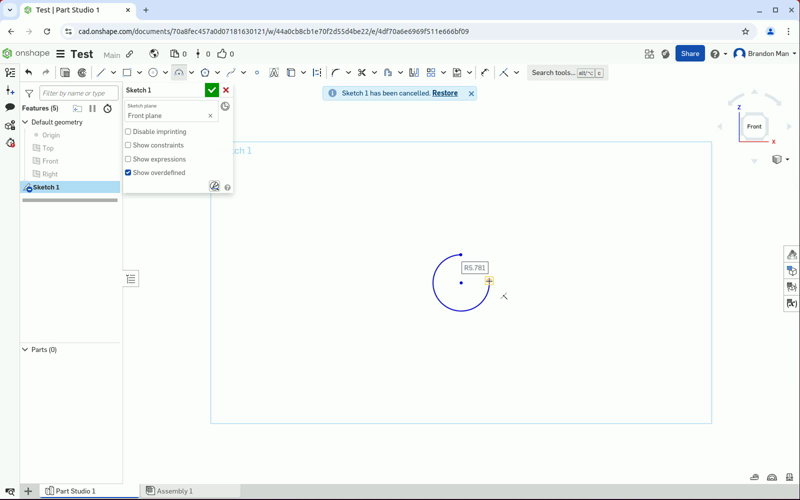
key_down(shift)
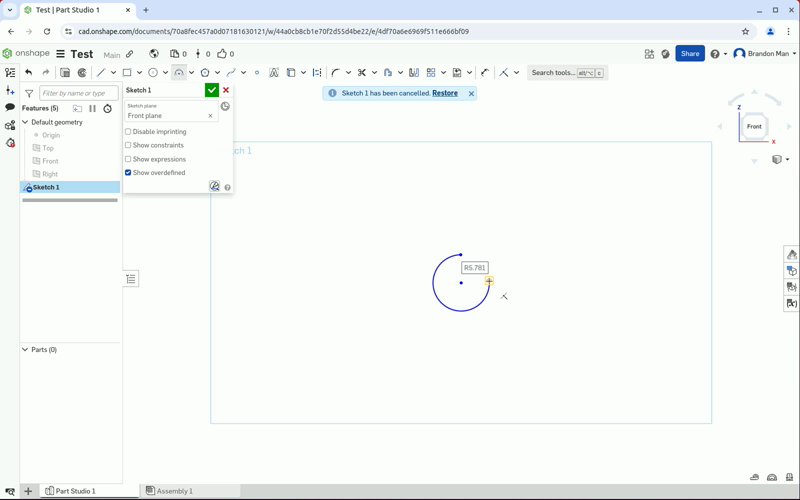
mouse_move(498, 270)
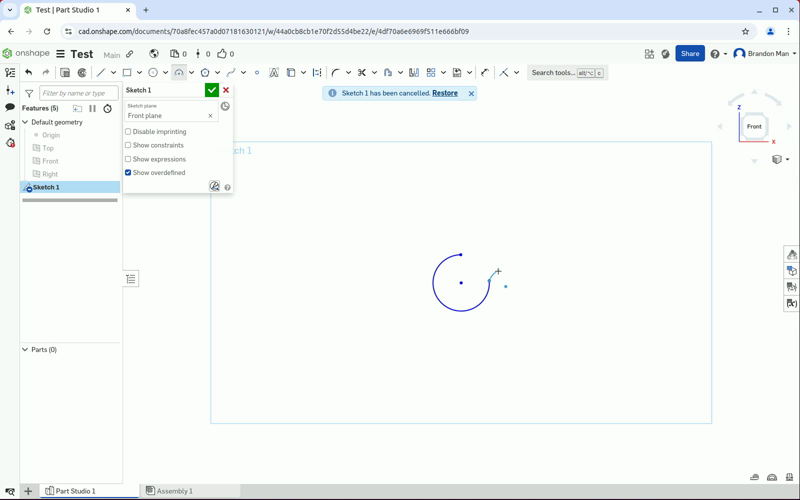
click(498, 270)
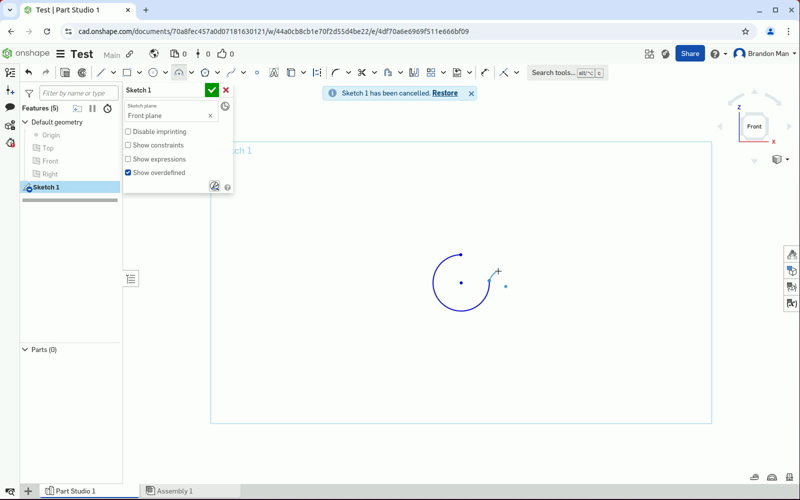
mouse_move(491, 273)
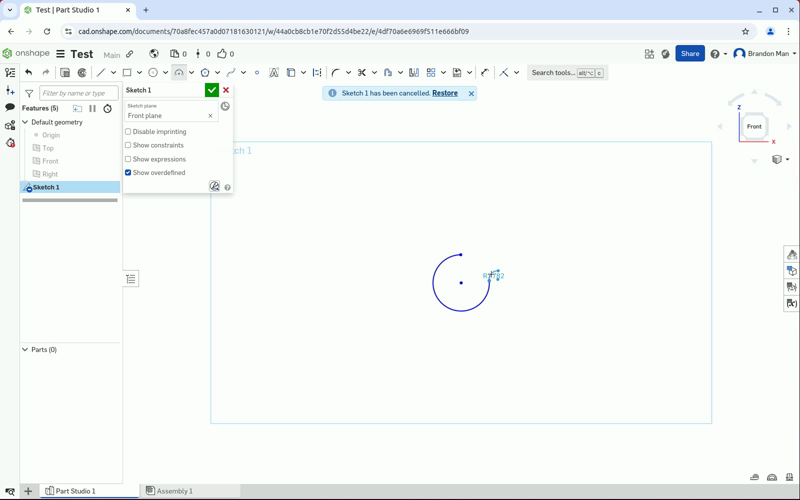
click(491, 273)
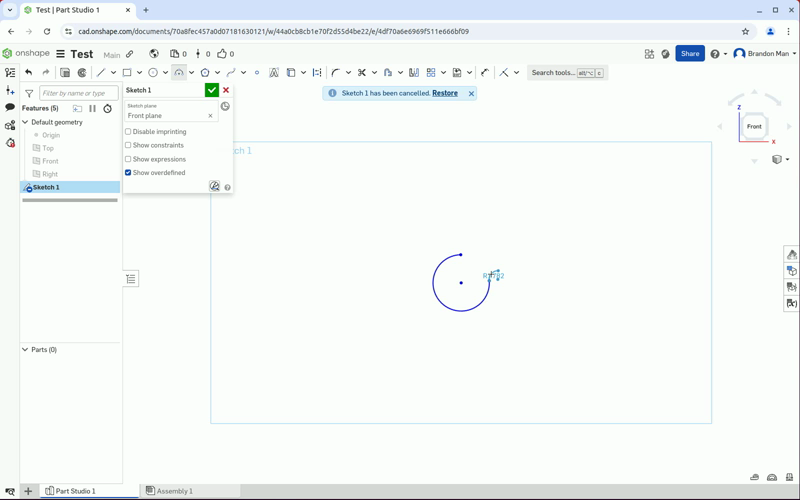
key_up(shift)
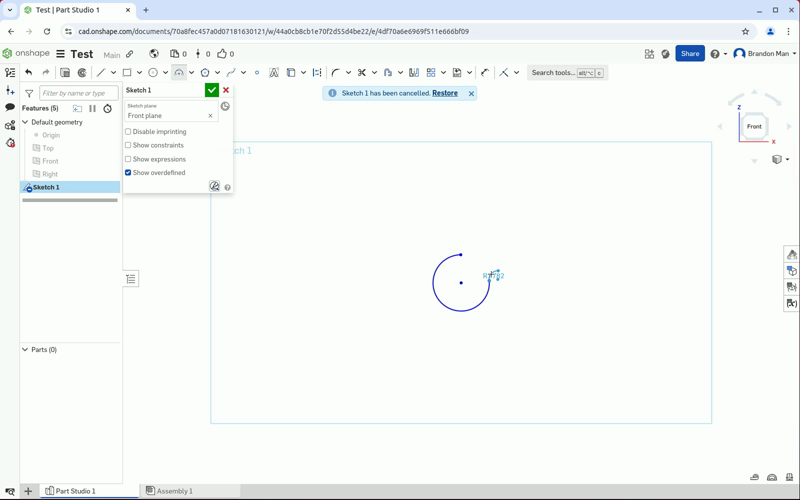
key(esc)
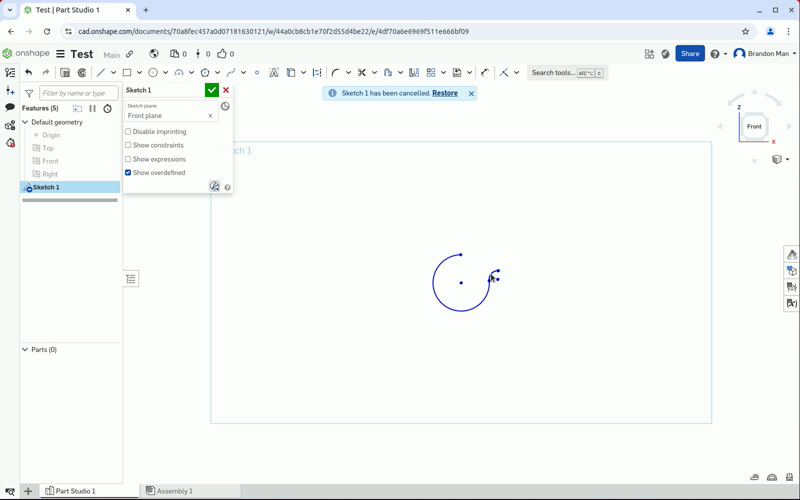
key(l)
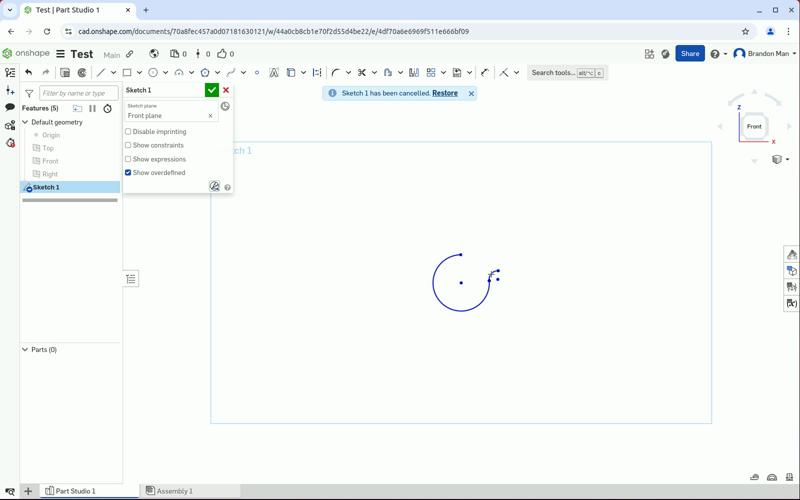
mouse_move(498, 270)
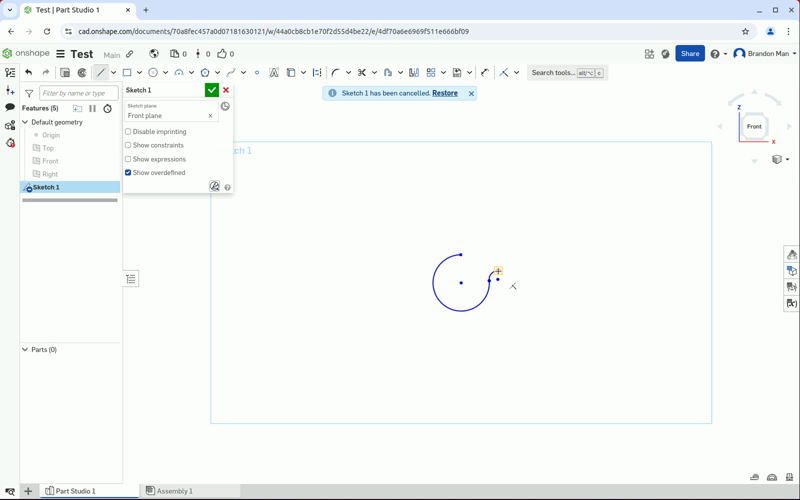
click(498, 270)
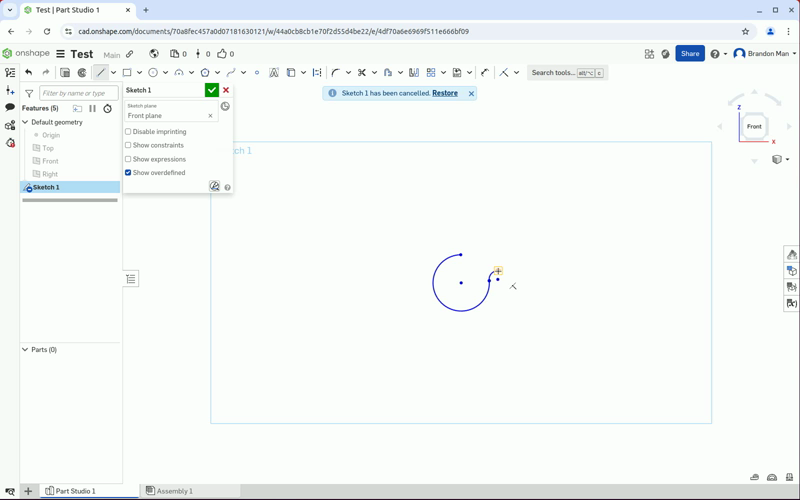
key_down(shift)
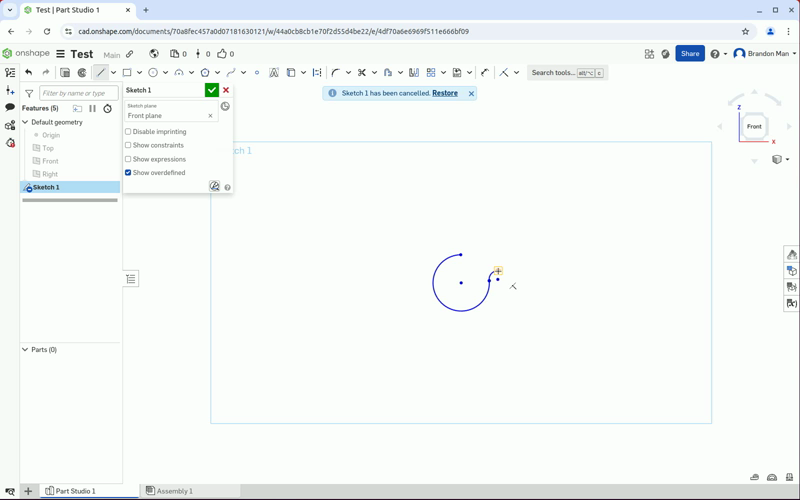
mouse_move(528, 270)
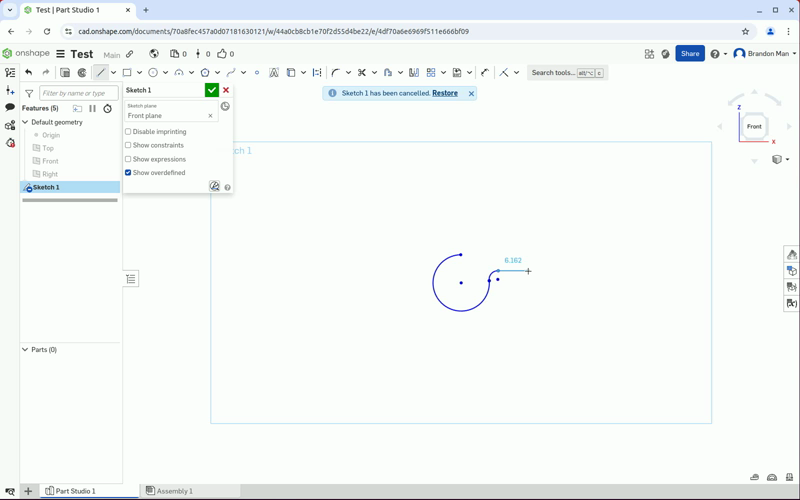
mouse_move(529, 270)
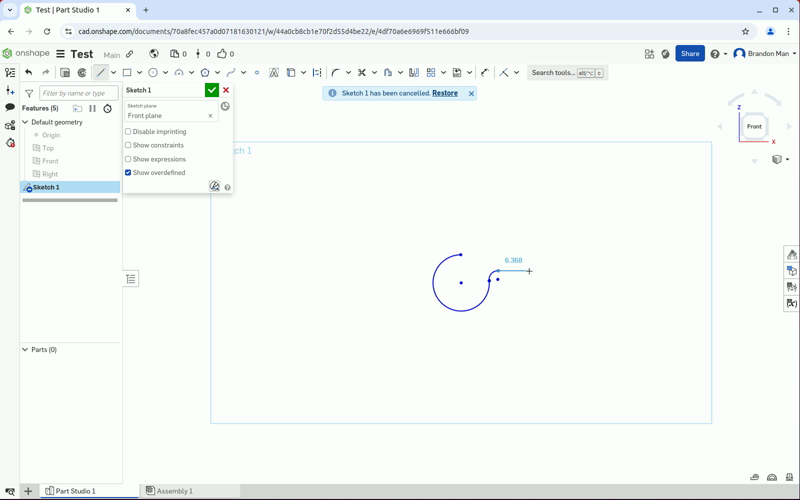
click(529, 270)
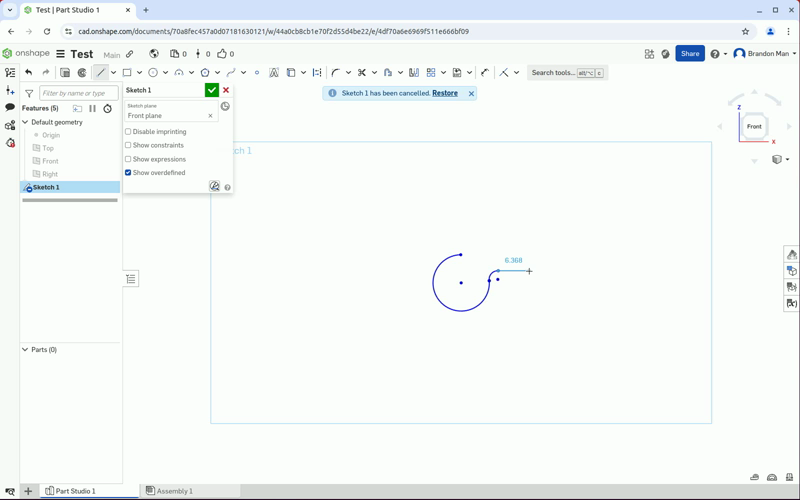
key_up(shift)
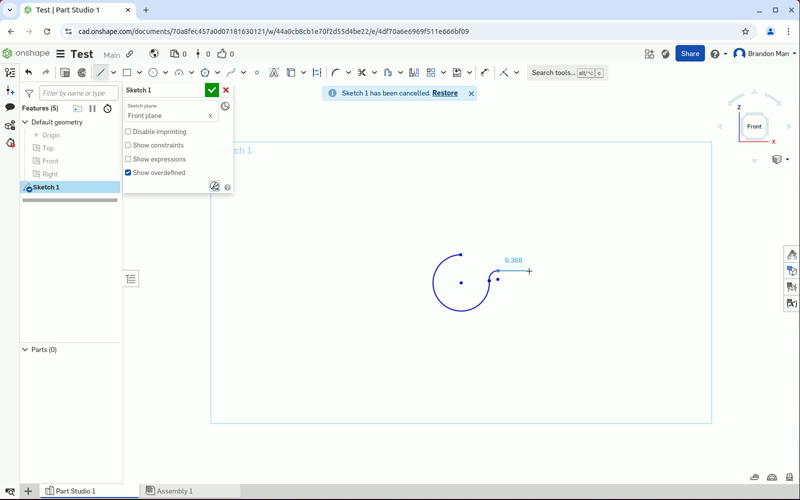
key_down(shift)
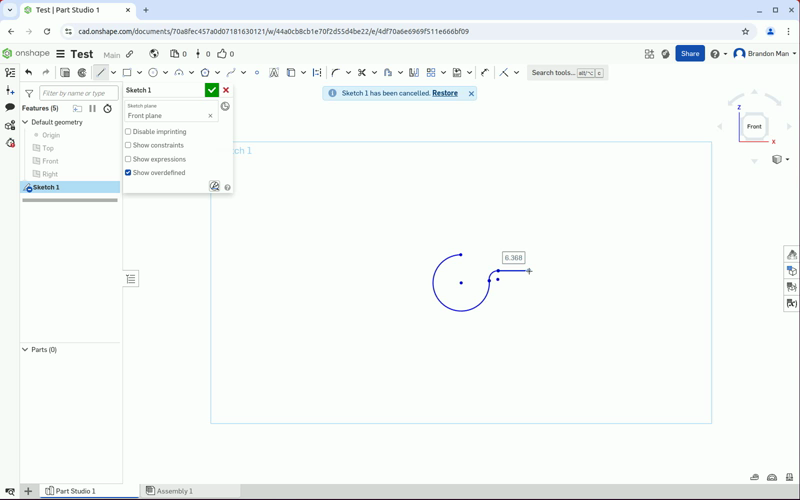
mouse_move(559, 270)
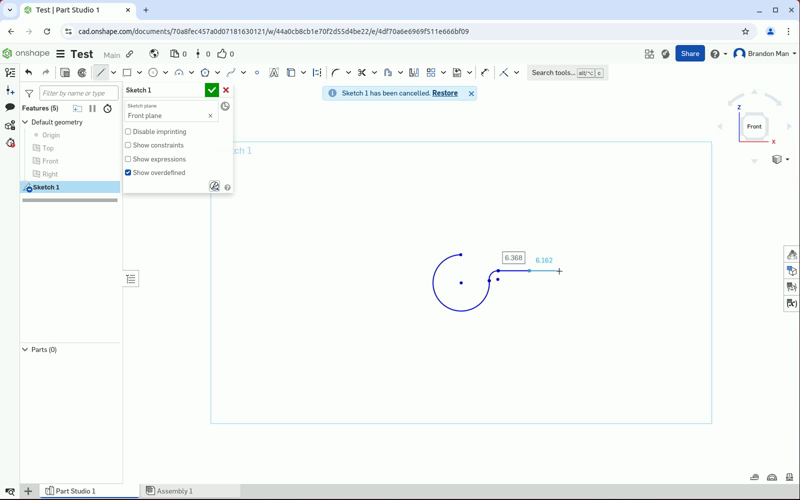
mouse_move(529, 254)
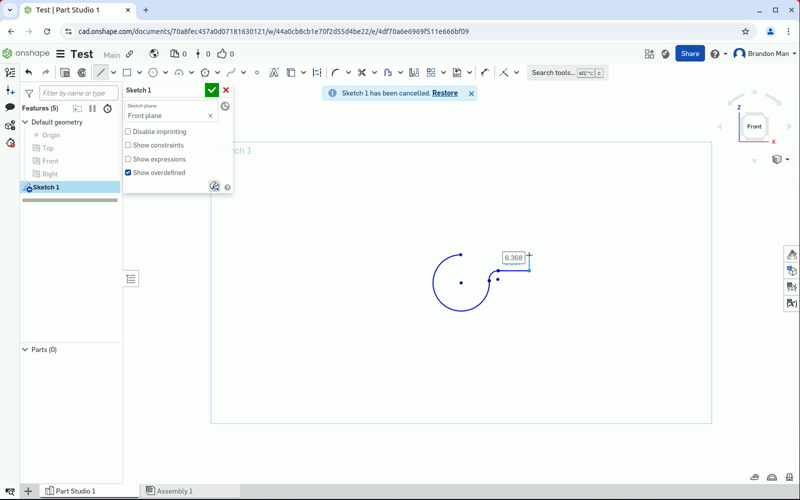
click(529, 254)
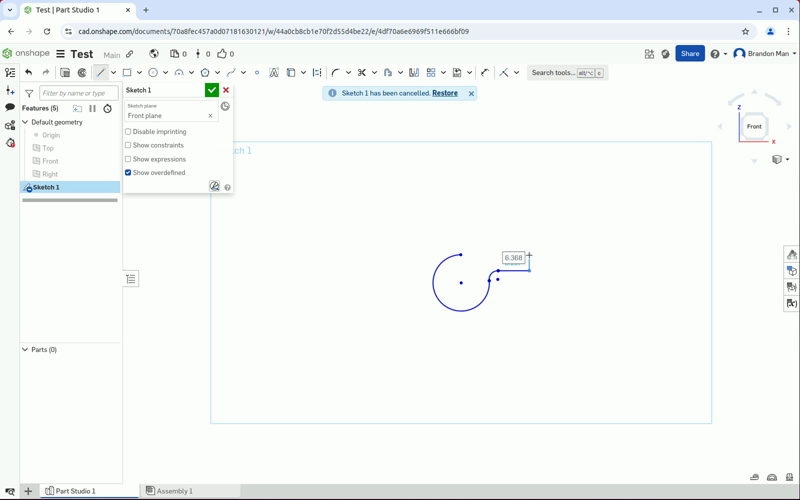
key_up(shift)
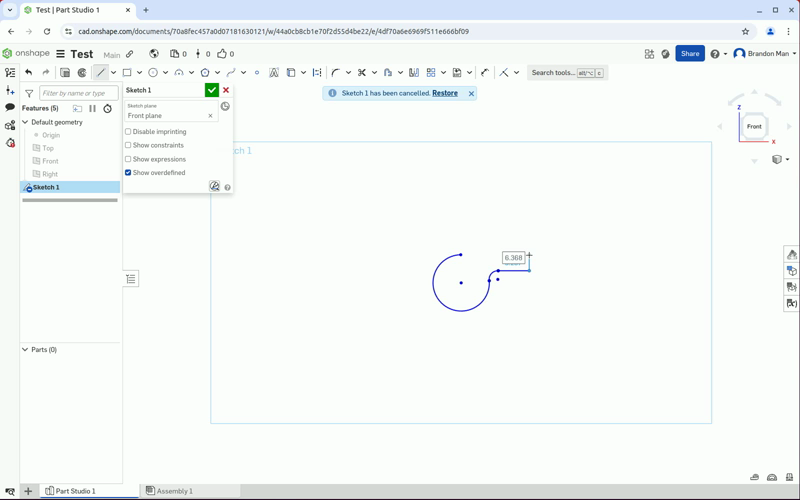
key_down(shift)
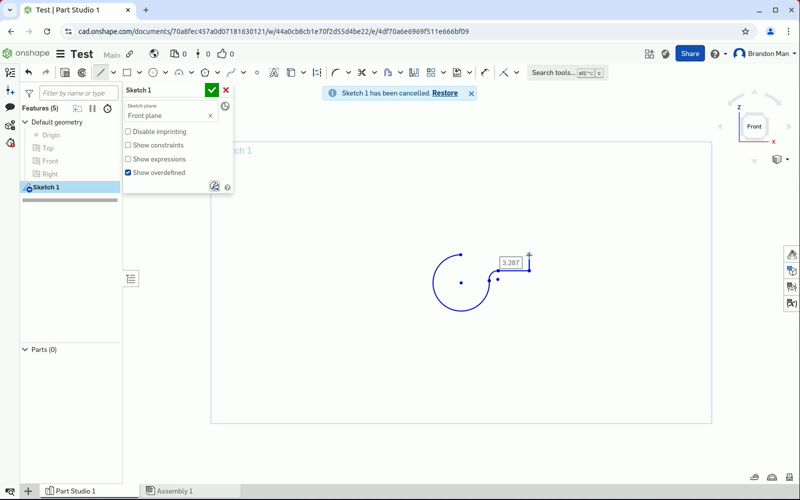
mouse_move(460, 254)
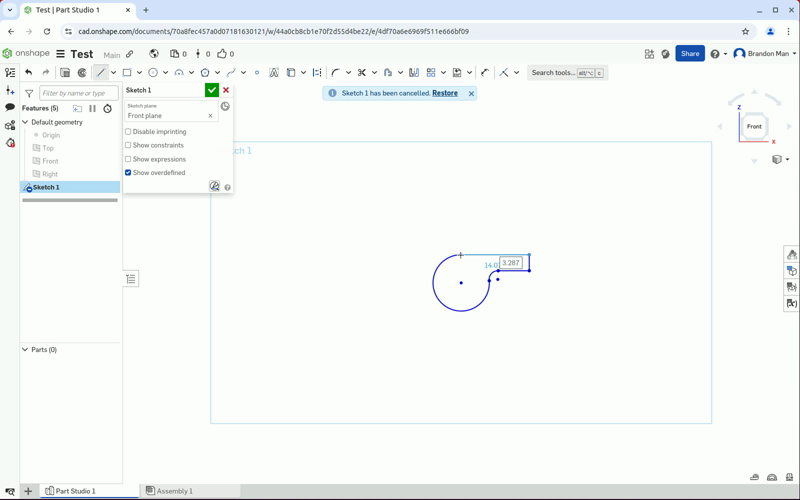
key_up(shift)
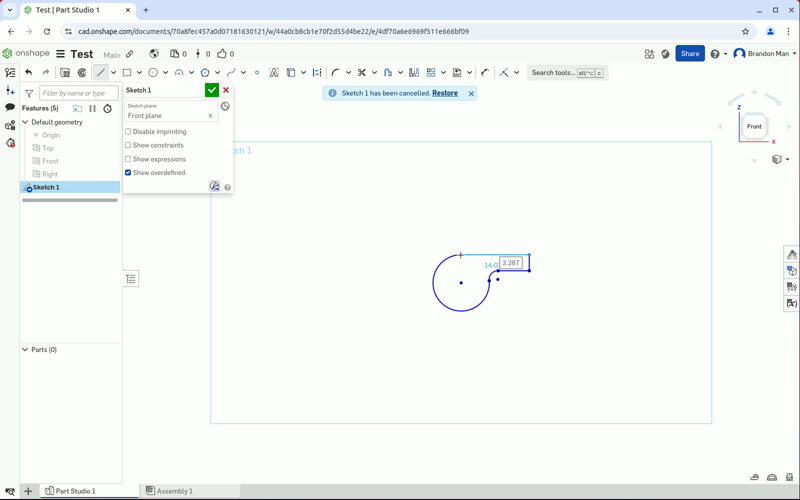
click(460, 254)
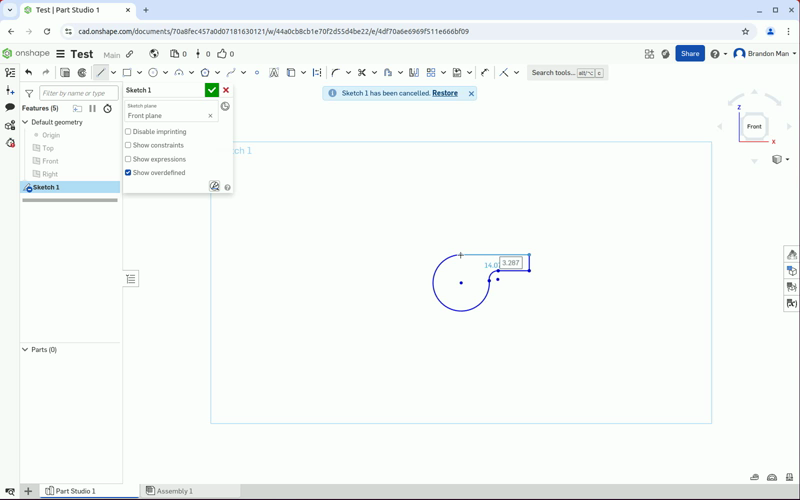
key(esc)
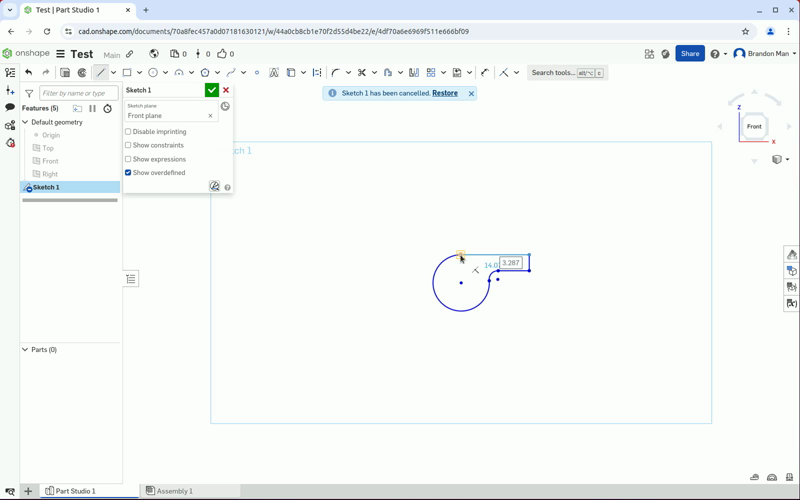
key(c)
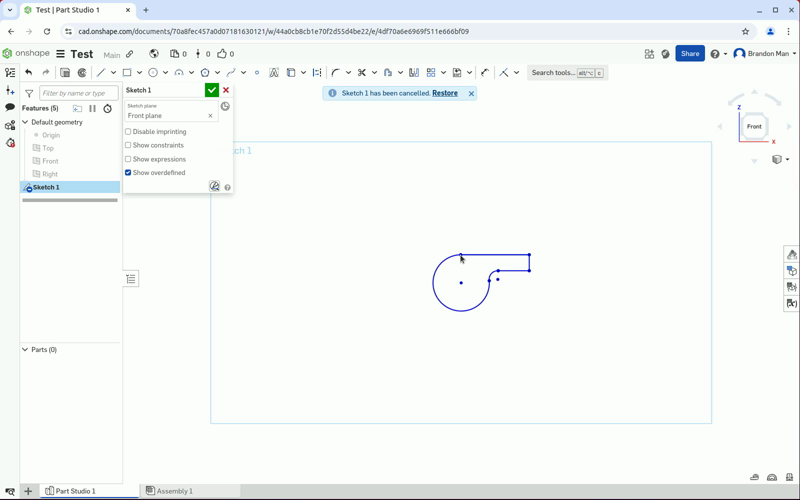
key_down(shift)
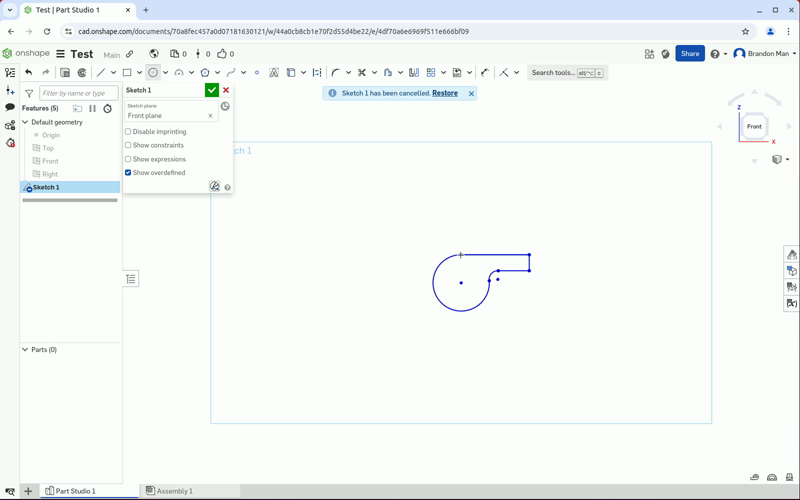
mouse_move(460, 282)
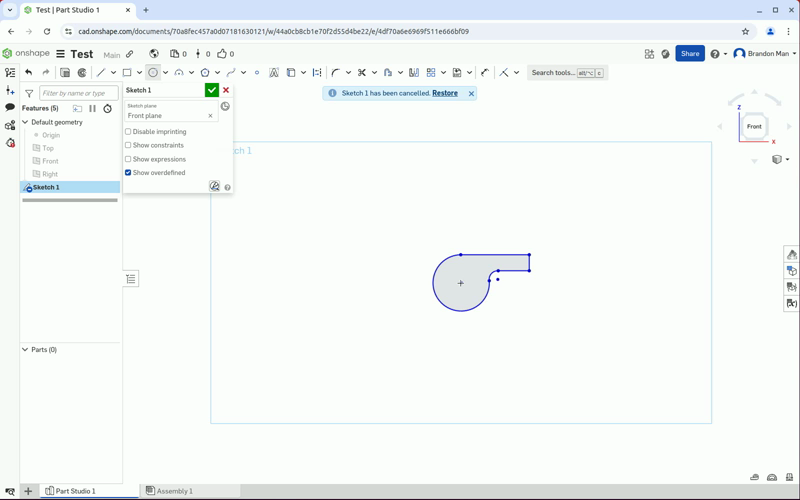
click(460, 282)
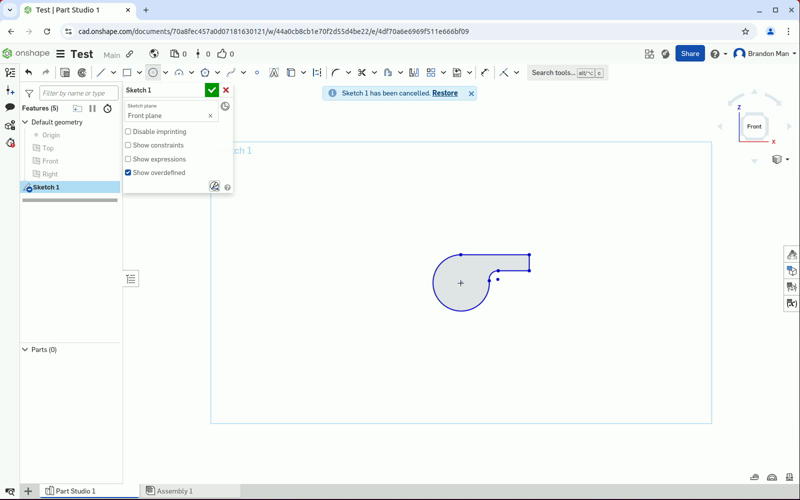
key_up(shift)
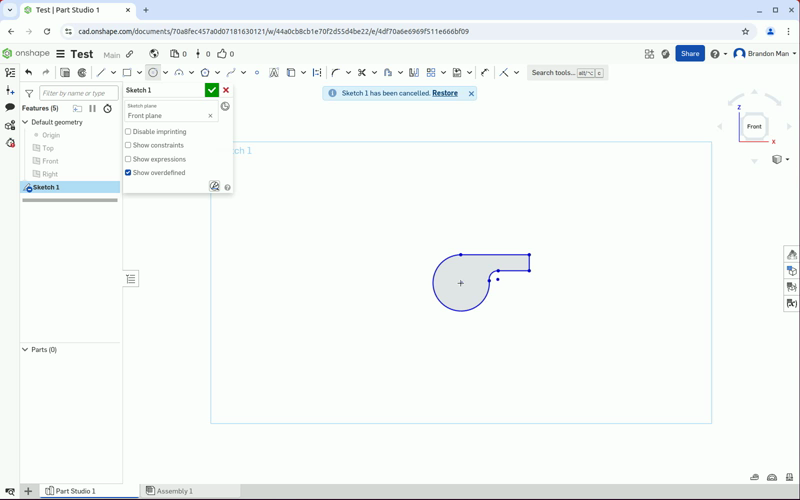
mouse_move(479, 282)
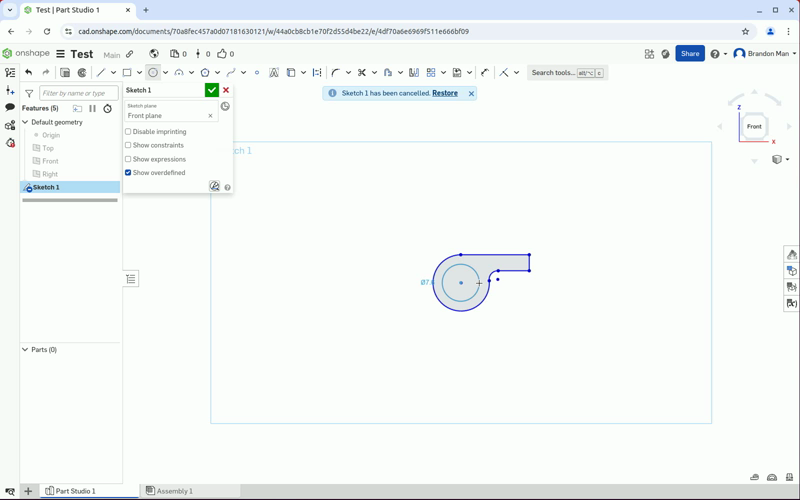
click(479, 282)
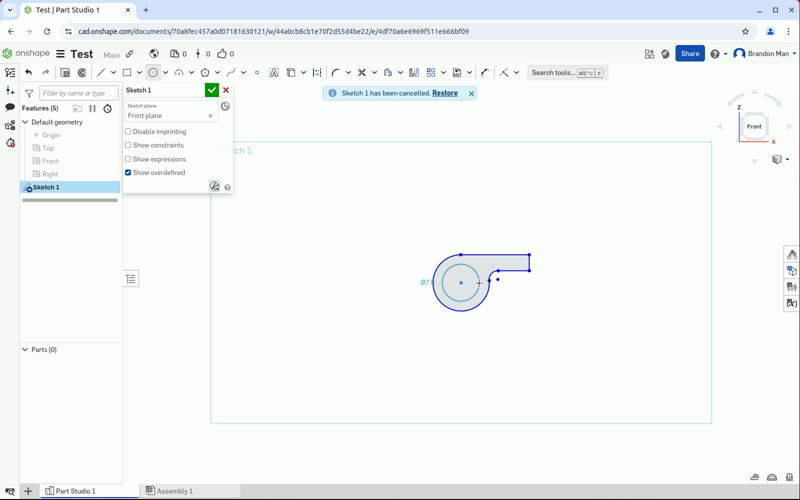
key(esc)
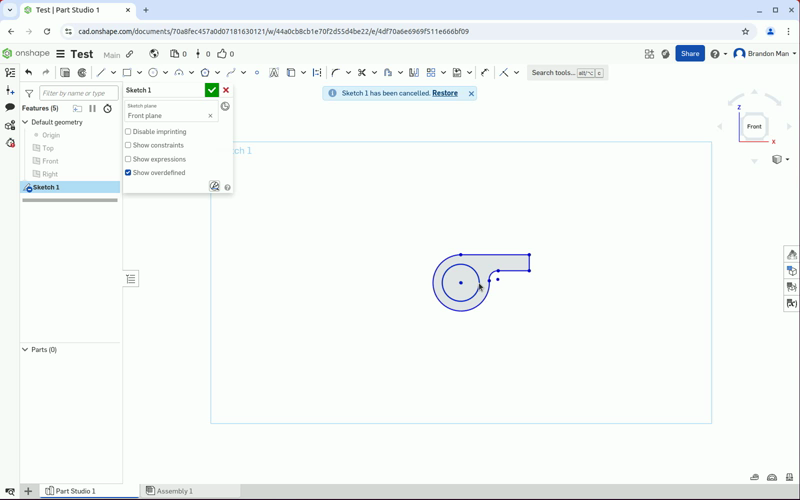
mouse_move(478, 270)
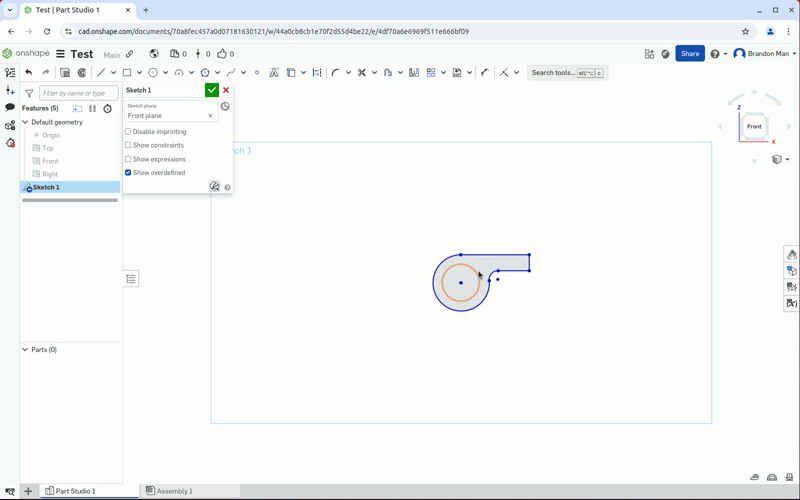
click(478, 270)
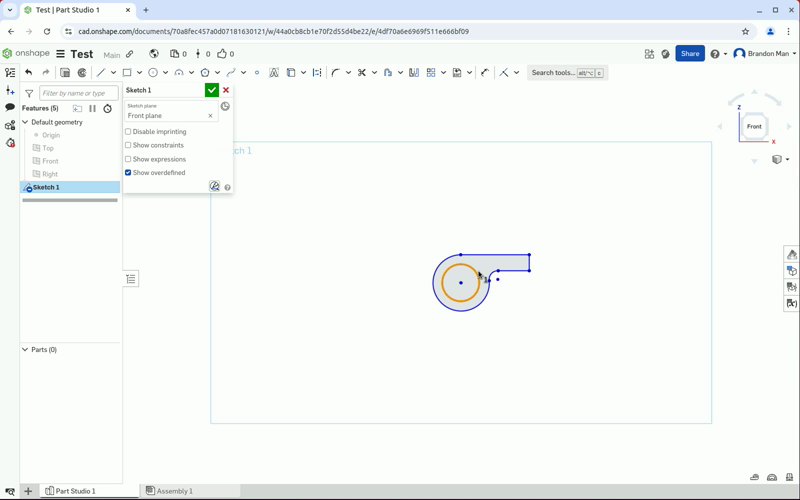
mouse_move(73, 352)
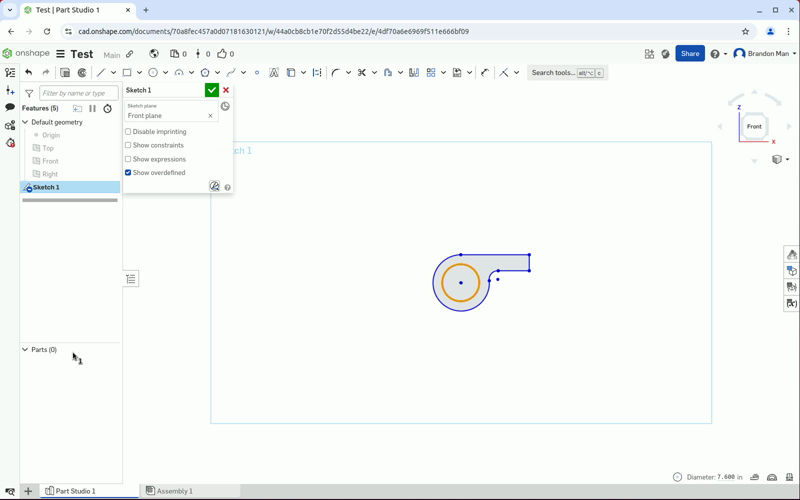
key(shift+y)
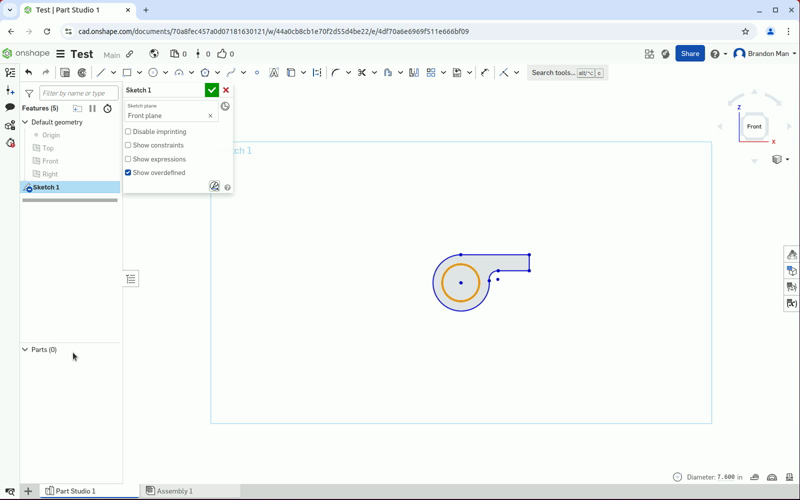
key(shift+e)
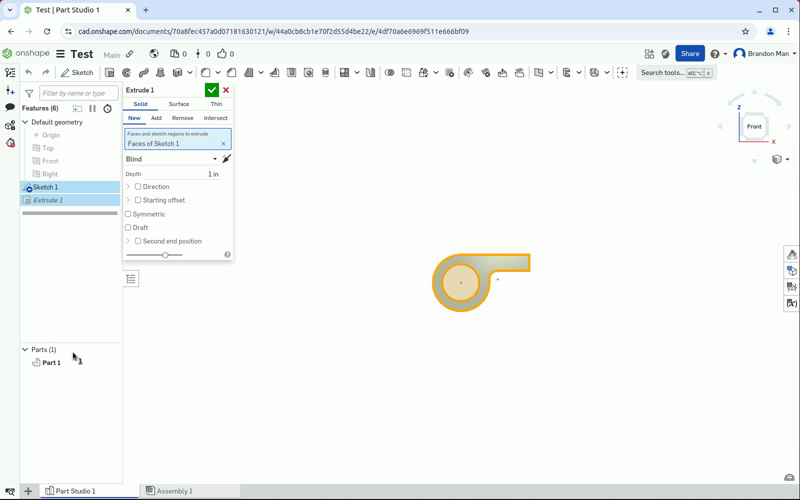
mouse_move(143, 106)
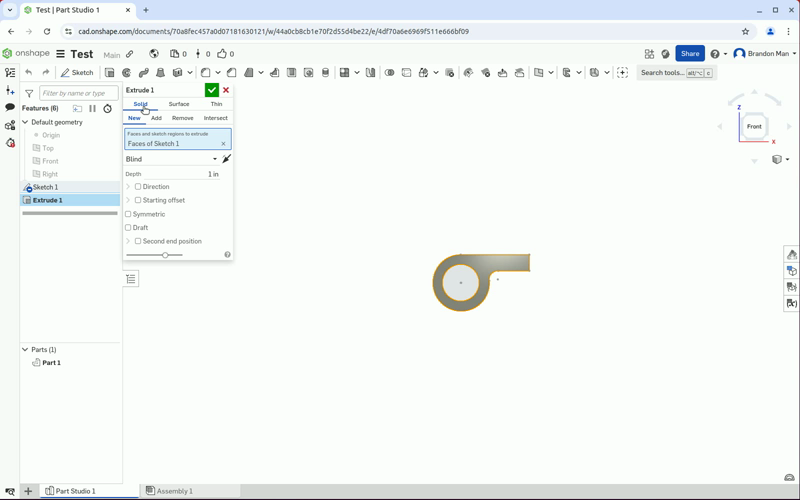
click(143, 106)
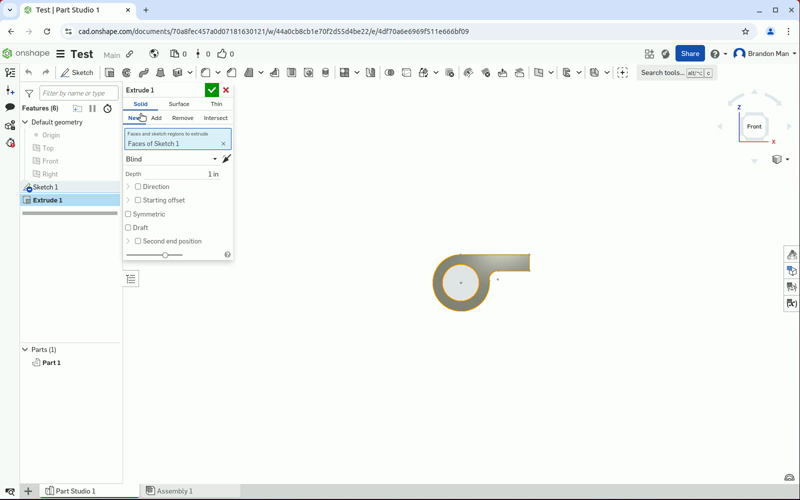
mouse_move(137, 120)
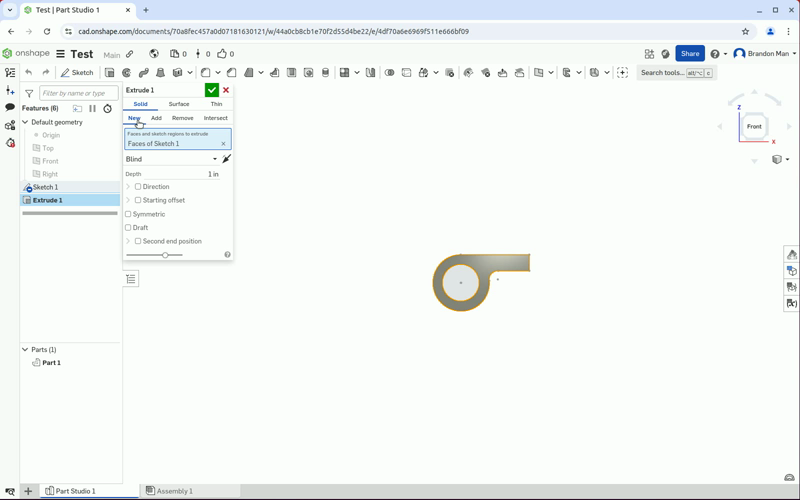
click(137, 120)
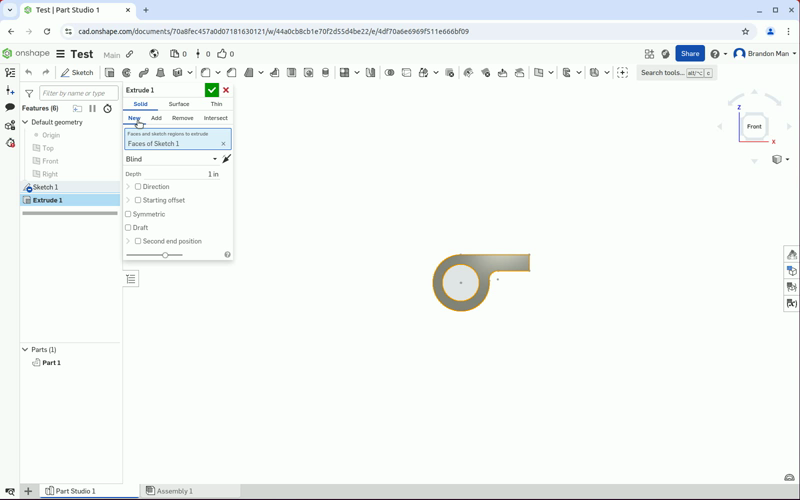
key(tab, 4)
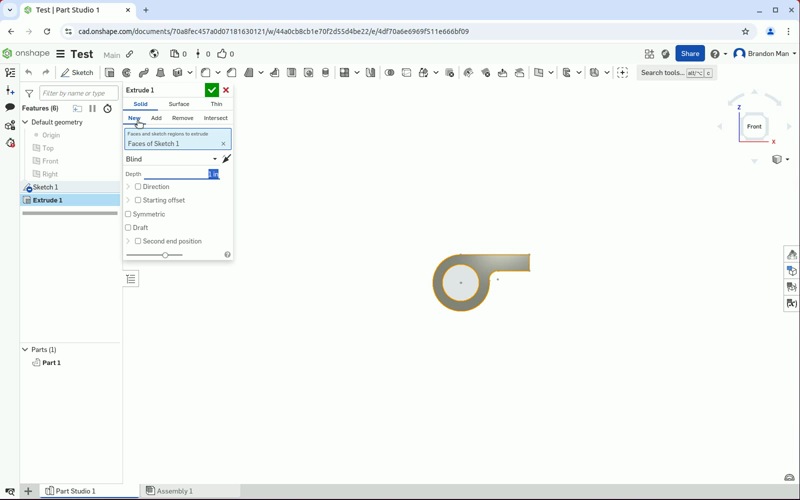
text(12.758)
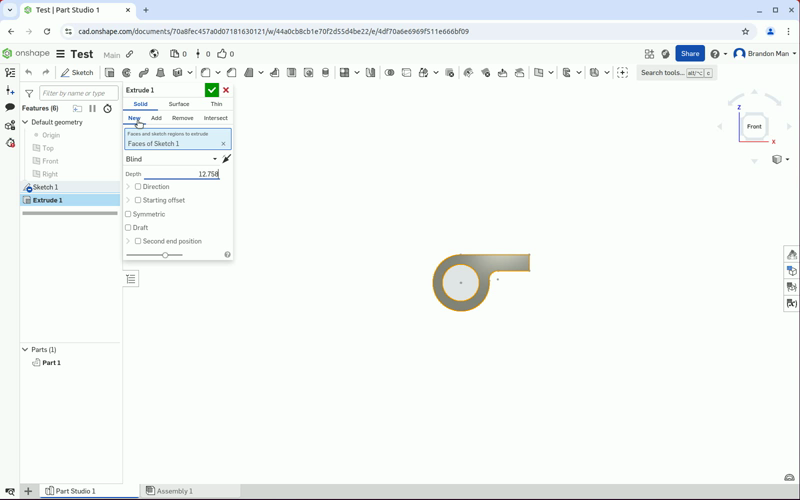
key(enter)
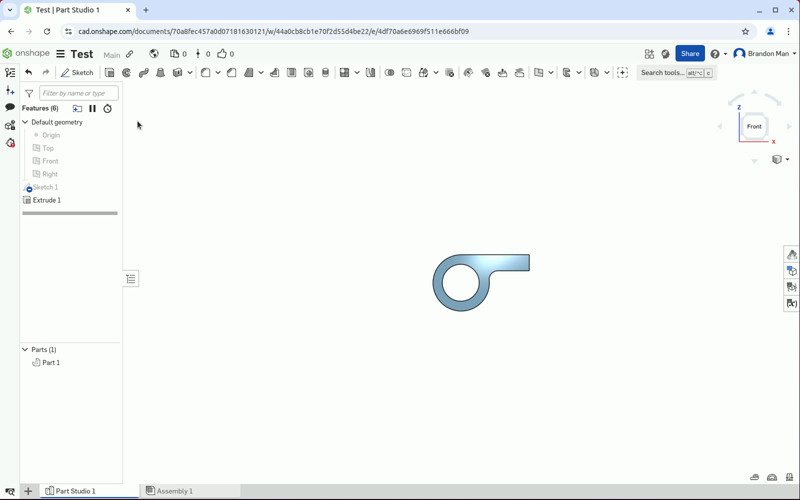
key(shift+h)
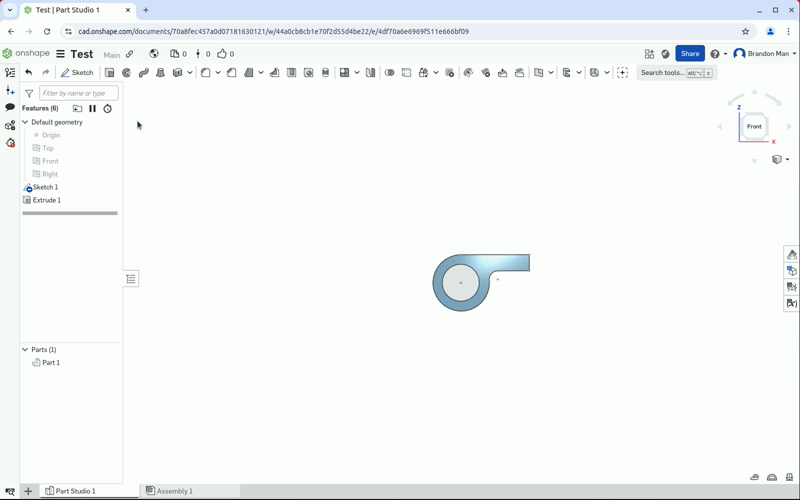
key(shift+h)
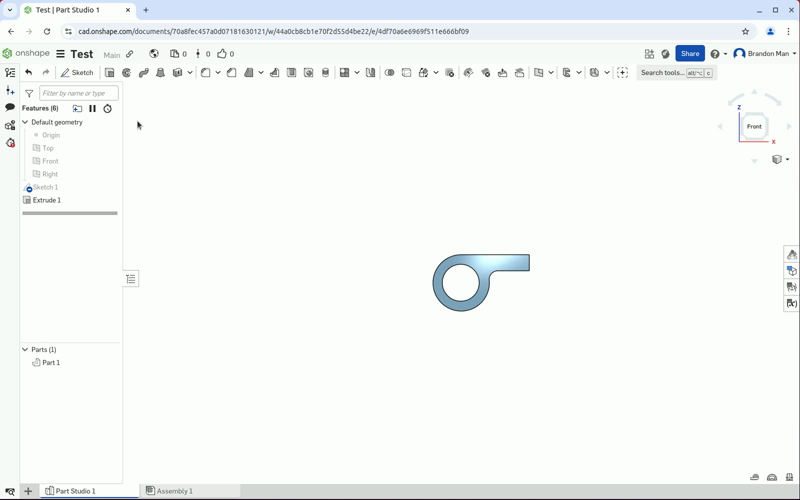
mouse_move(73, 189)
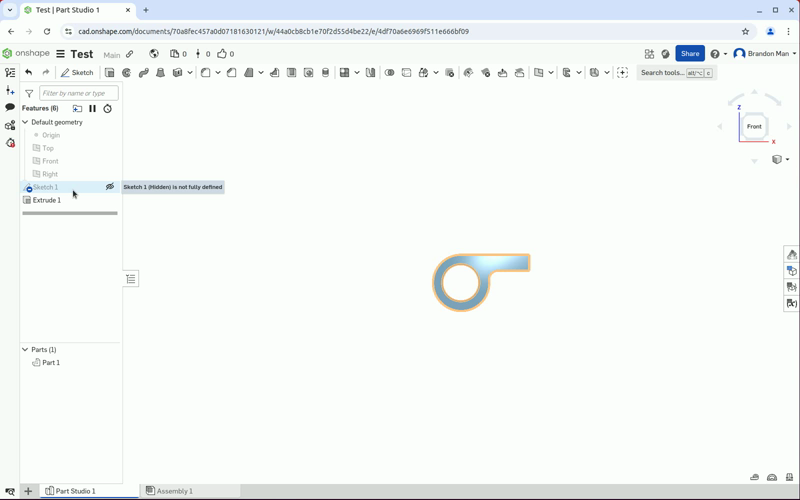
click(73, 189)
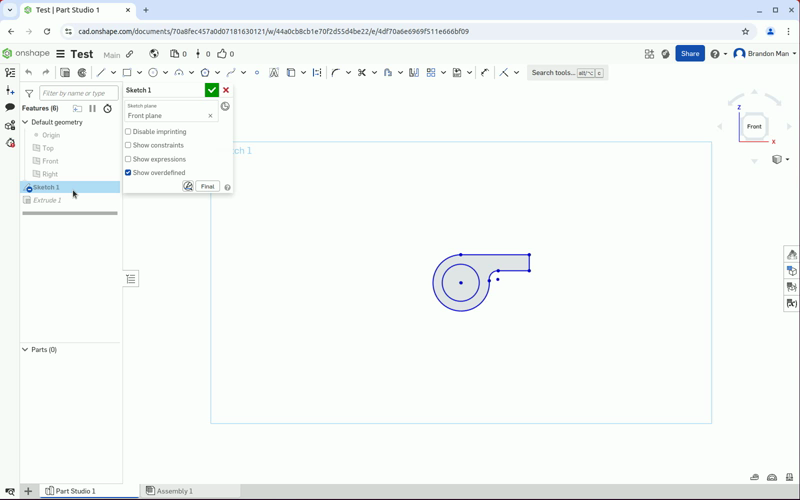
mouse_move(229, 92)
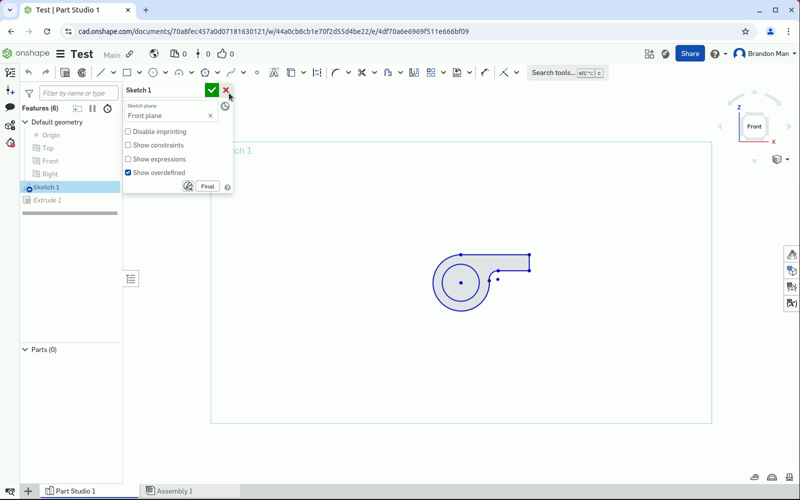
click(229, 92)
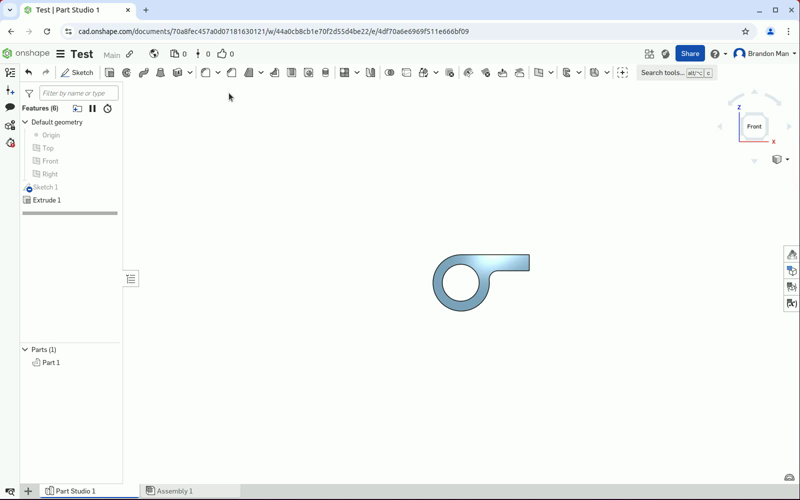
mouse_move(73, 352)
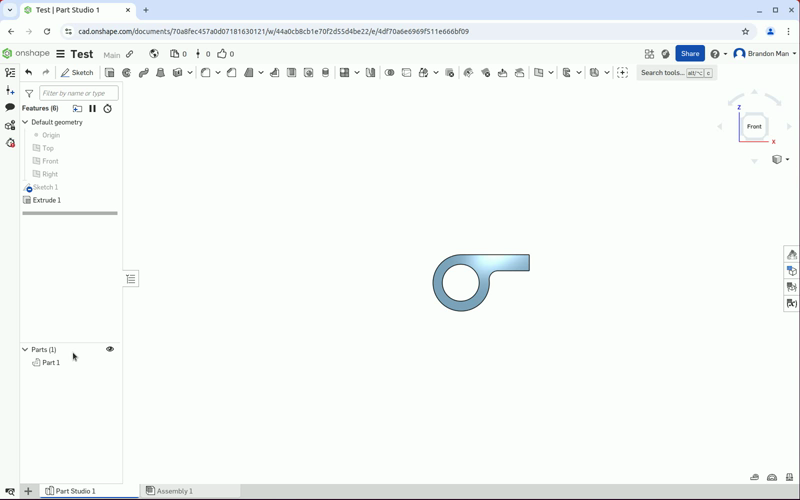
key(y)
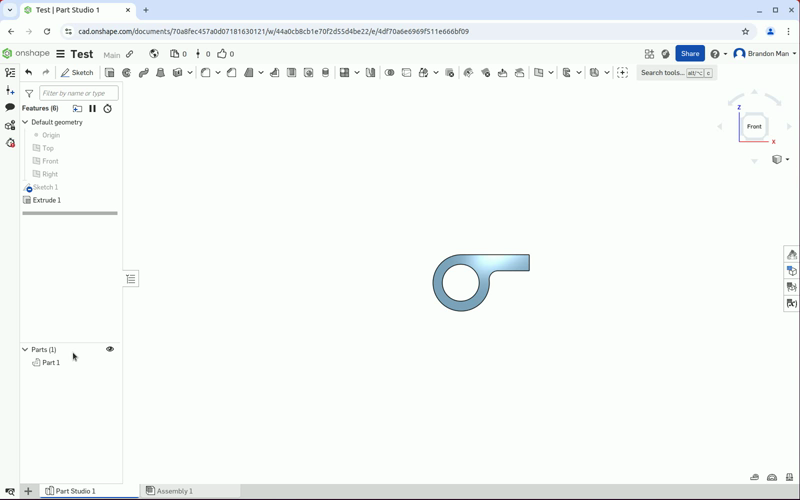
key(shift+p)
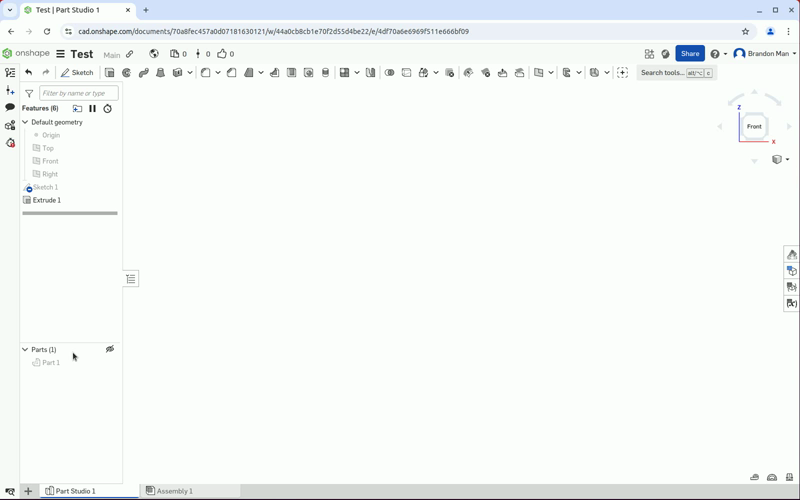
key(space)
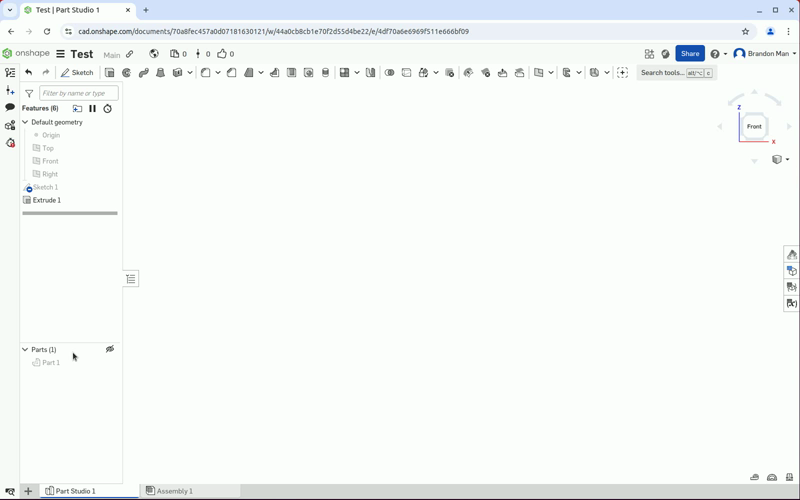
key_down(shift)
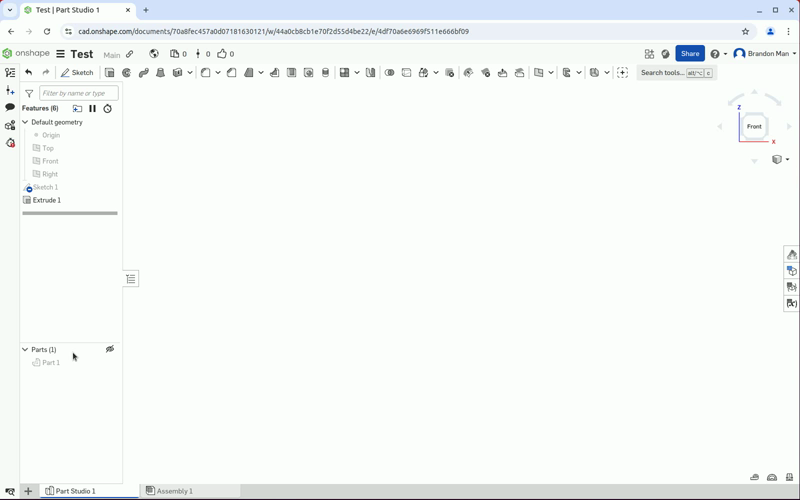
key(down)
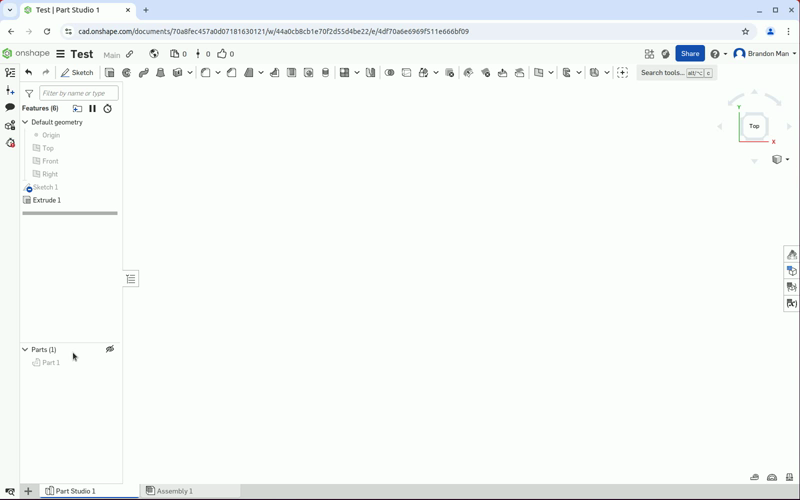
key_up(shift)
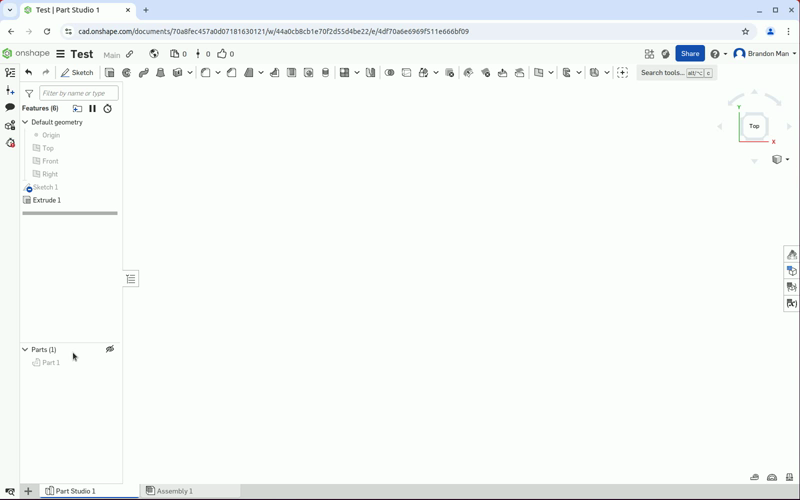
mouse_move(73, 352)
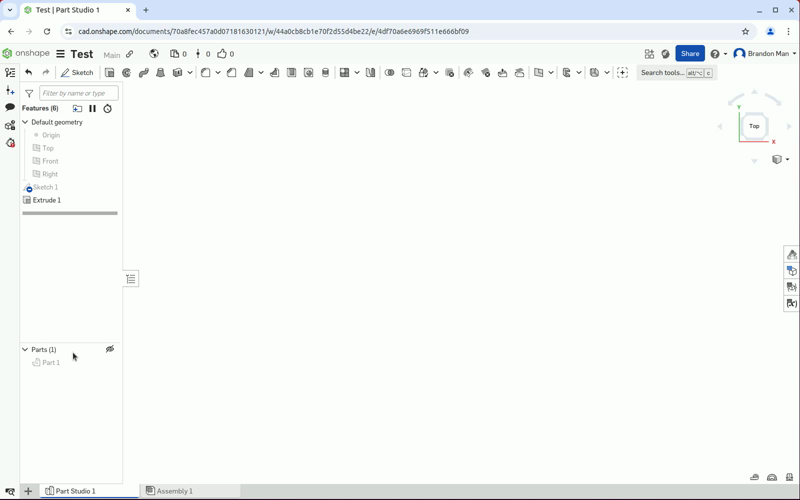
key(shift+y)
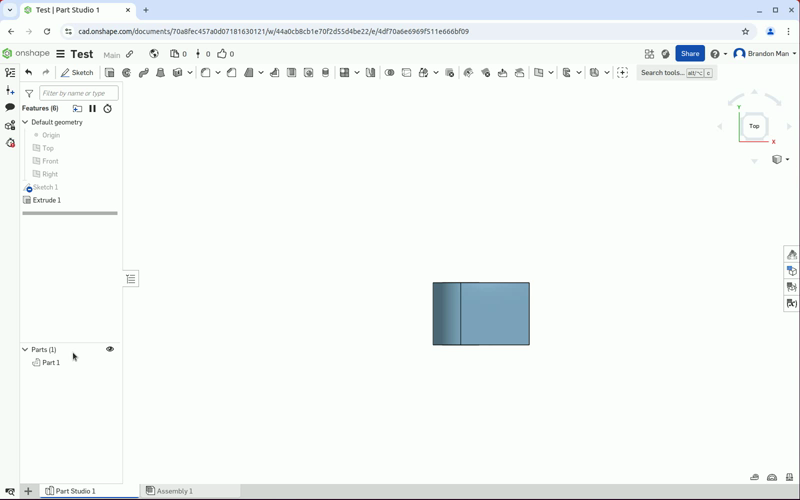
mouse_move(541, 75)
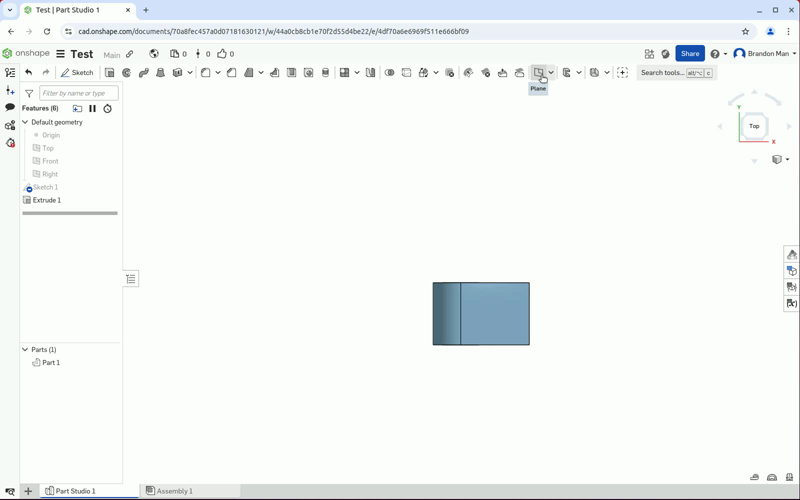
click(541, 75)
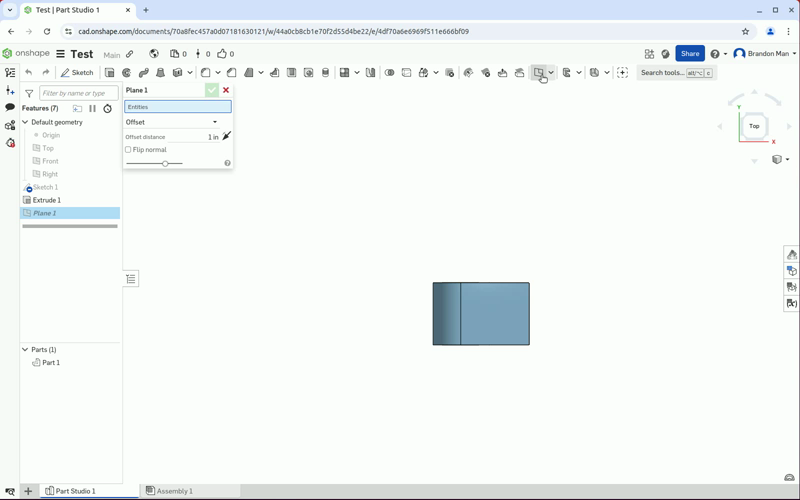
mouse_move(73, 150)
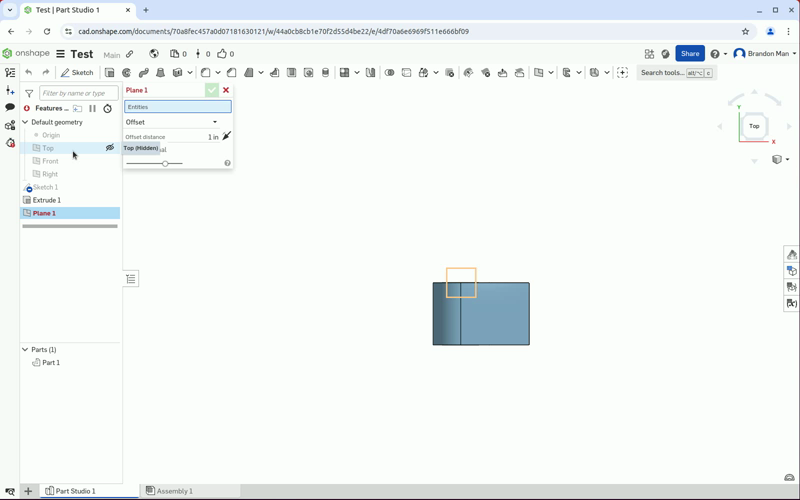
click(73, 150)
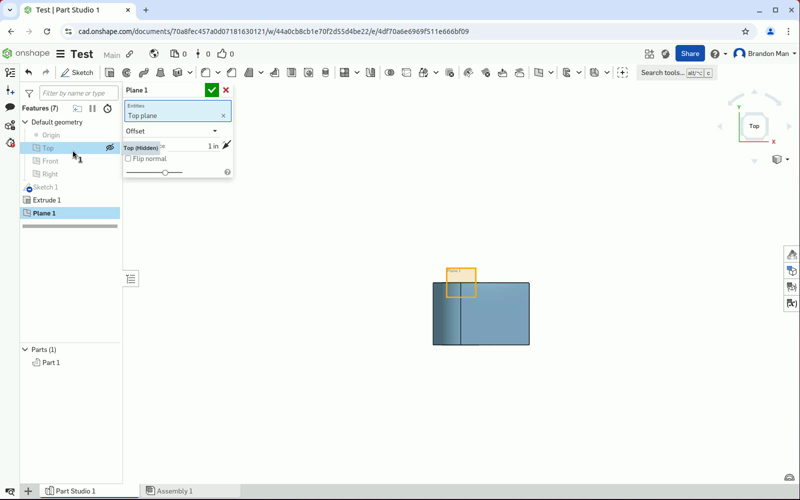
key(tab, 2)
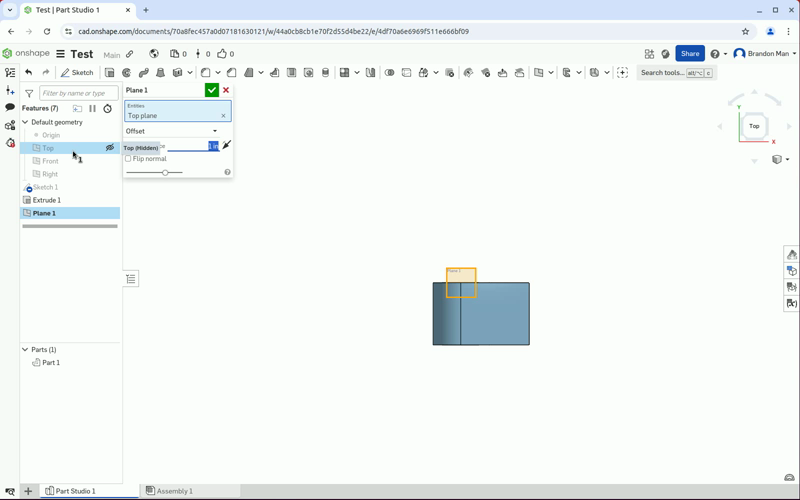
text(5.792)
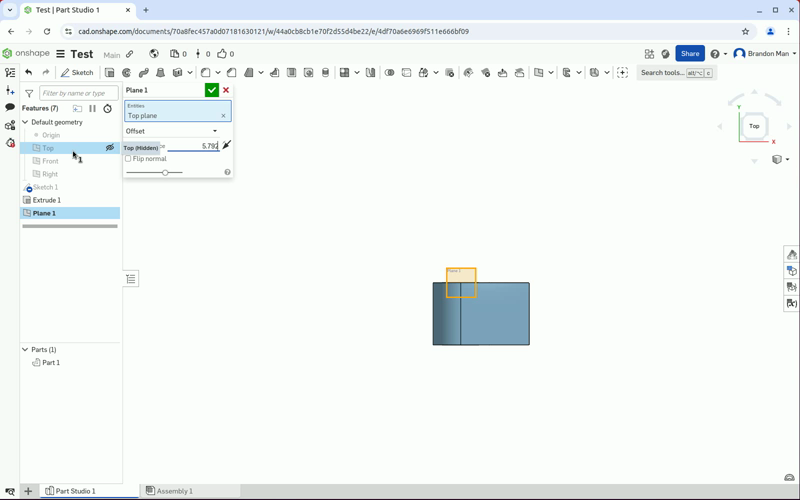
key(enter, 2)
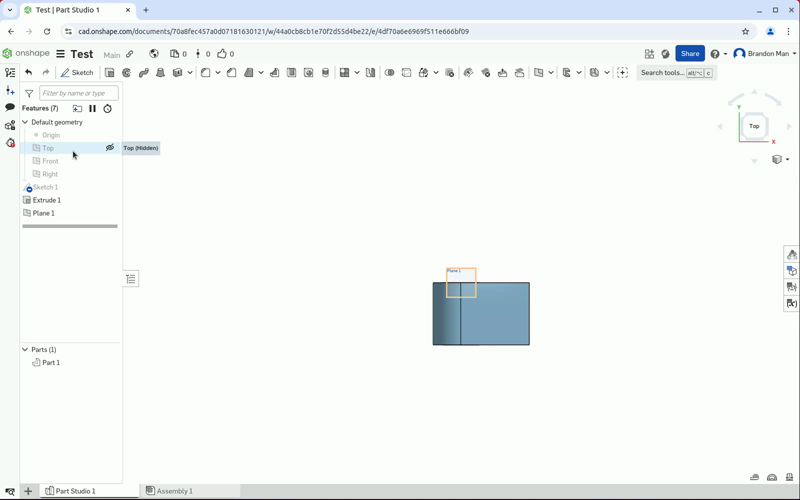
key(shift+s)
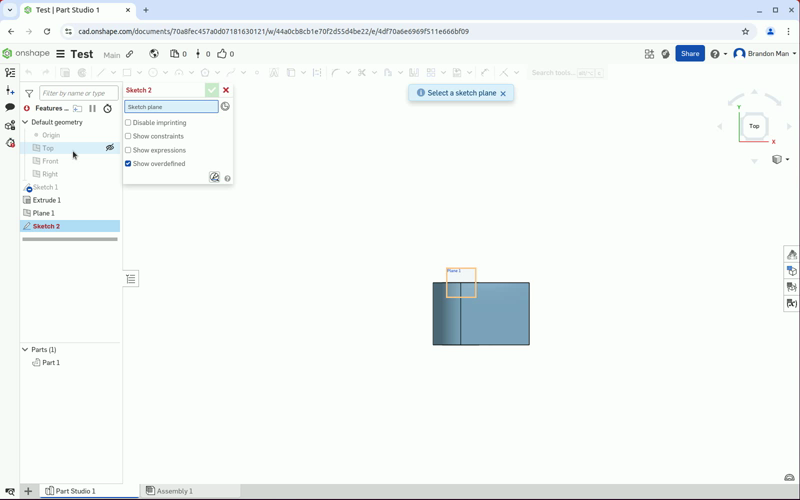
mouse_move(73, 215)
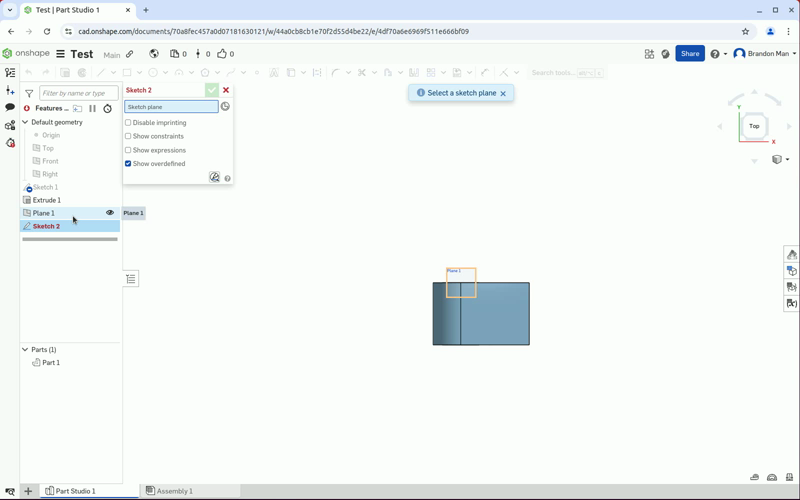
click(73, 215)
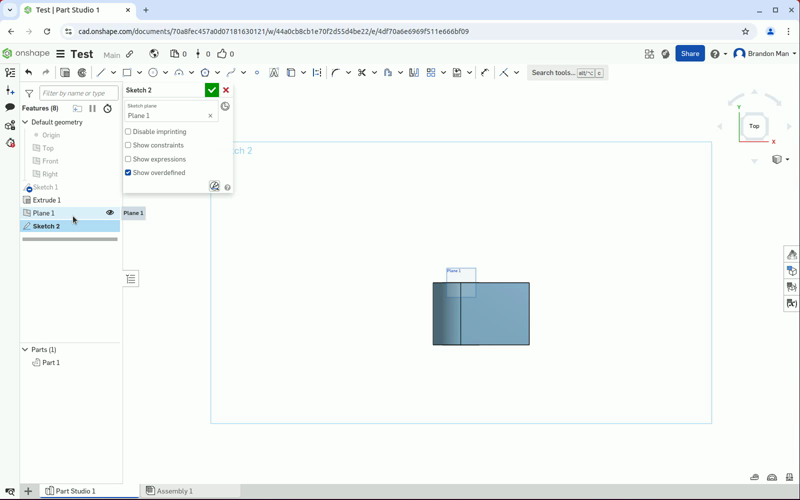
mouse_move(73, 352)
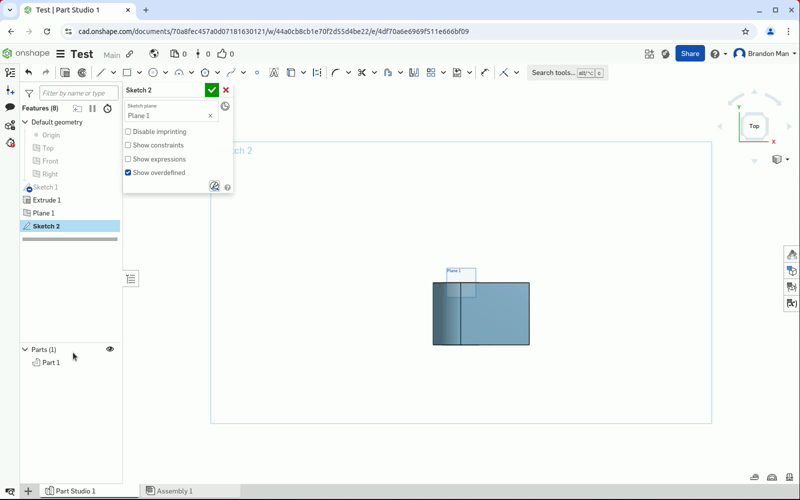
key(y)
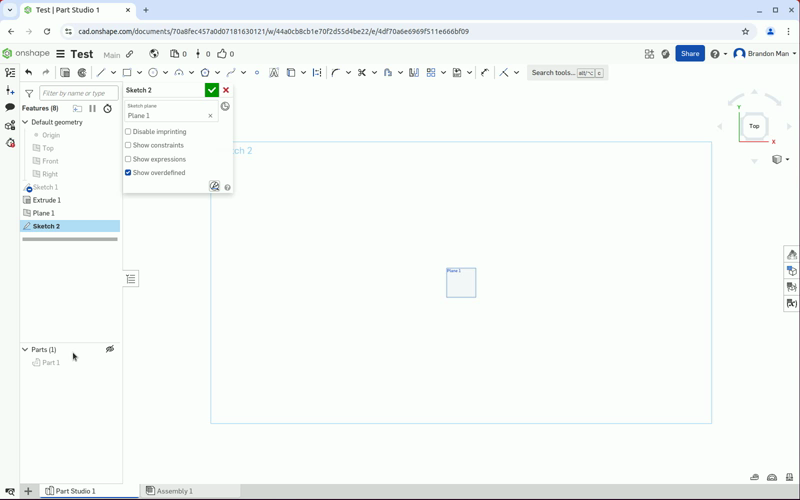
key(a)
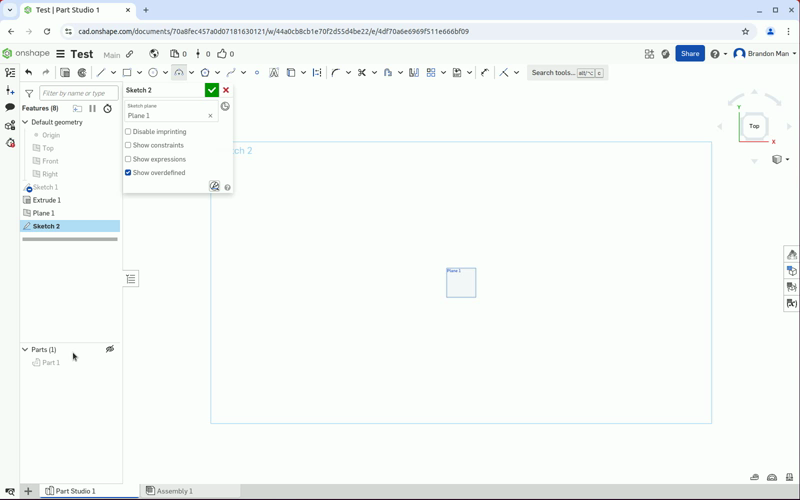
key_down(shift)
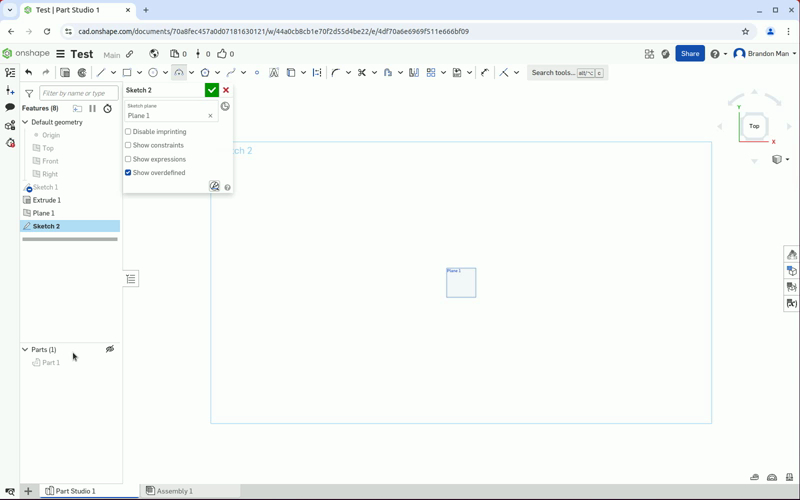
mouse_move(515, 332)
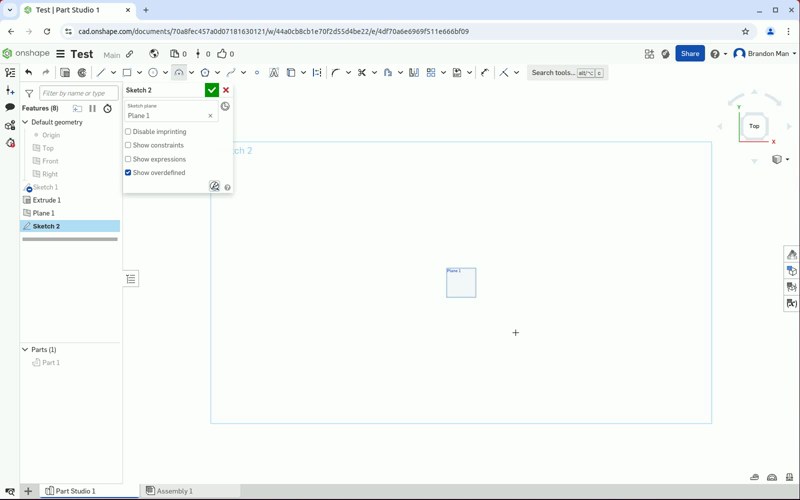
click(515, 332)
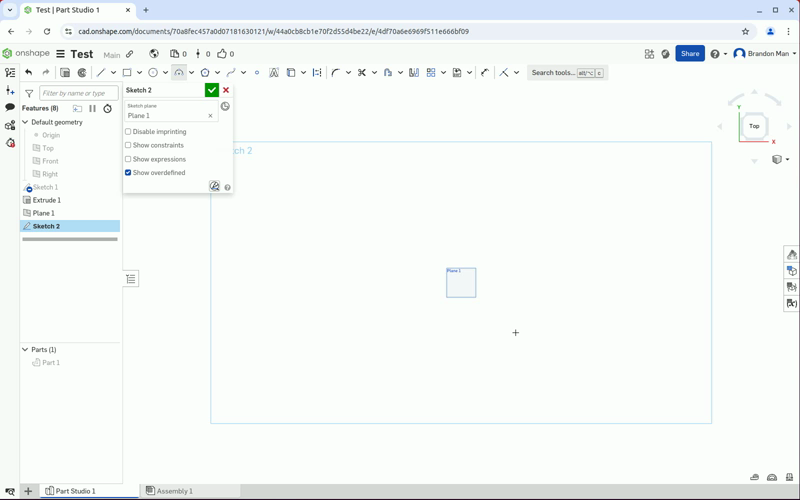
key_up(shift)
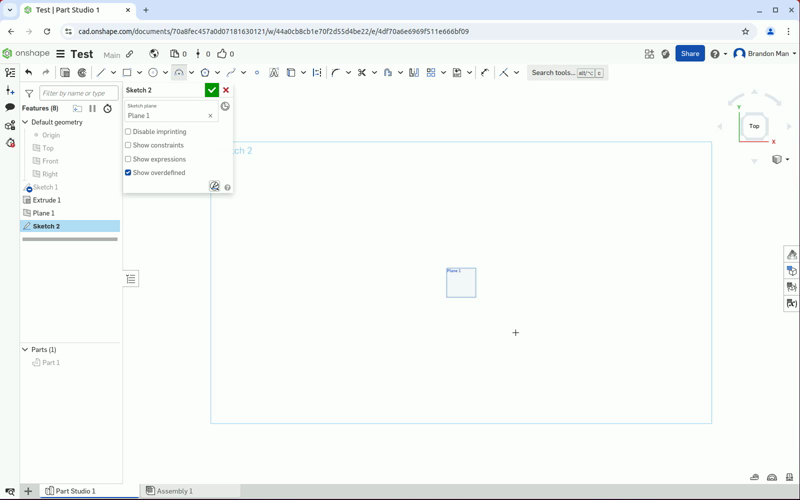
key_down(shift)
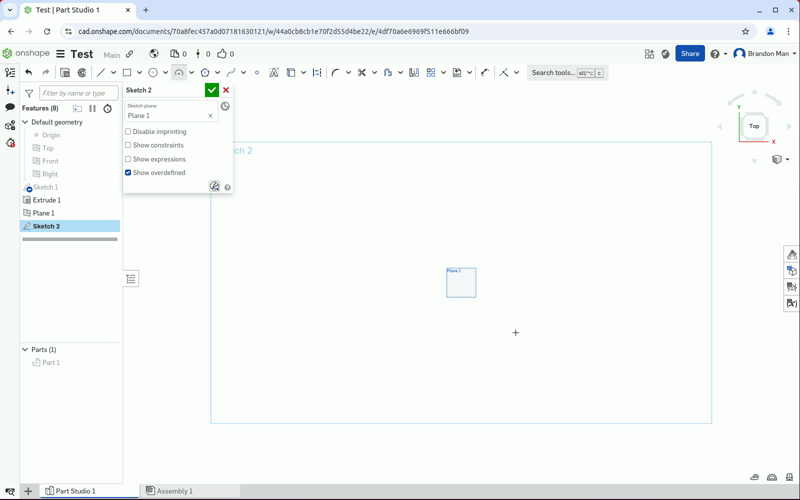
mouse_move(528, 344)
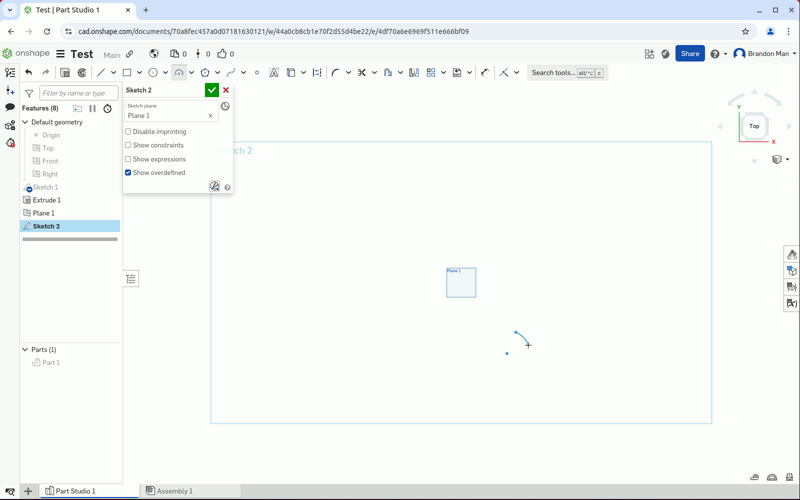
click(528, 344)
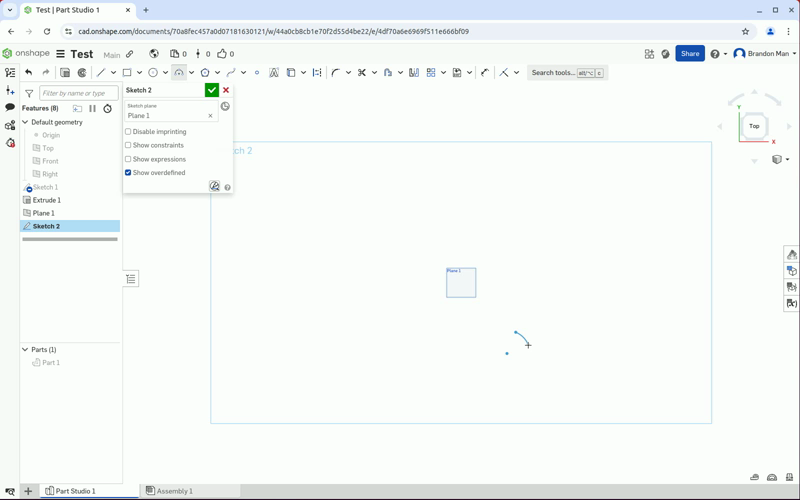
mouse_move(519, 341)
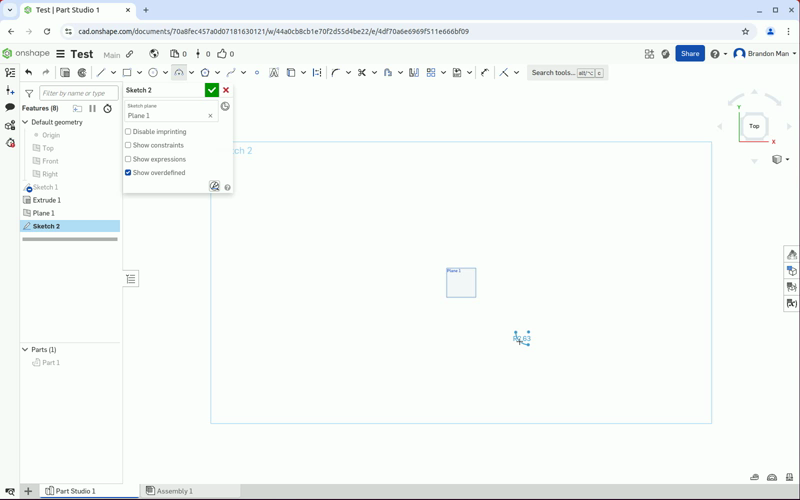
click(519, 341)
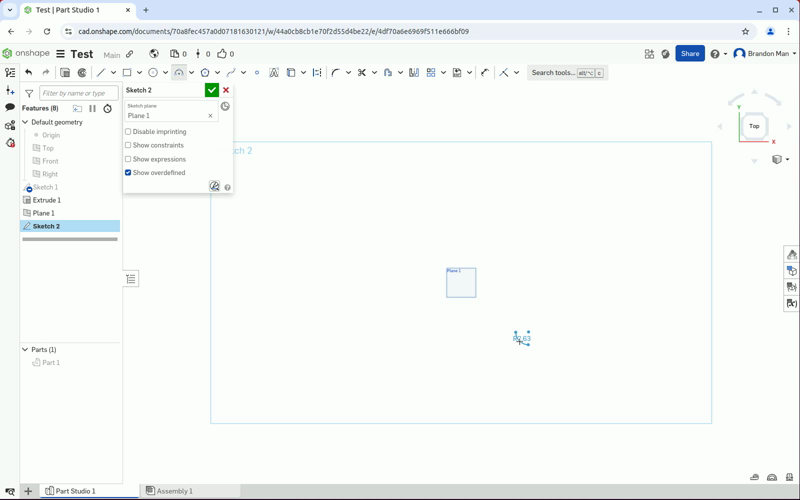
key_up(shift)
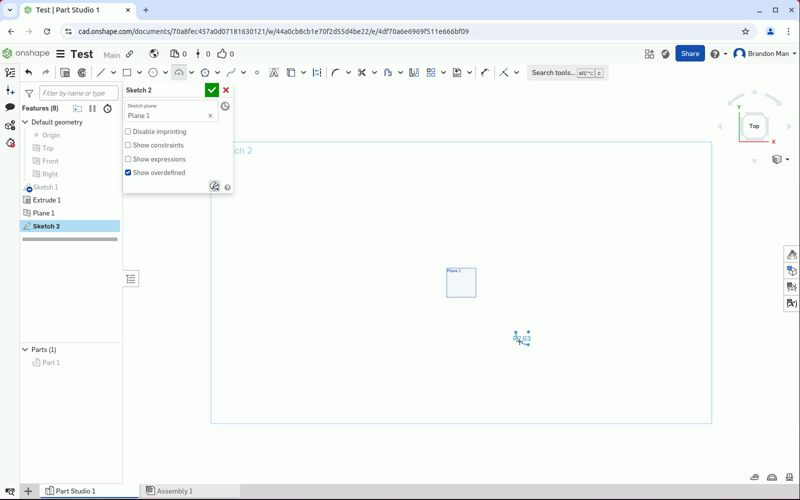
key(esc)
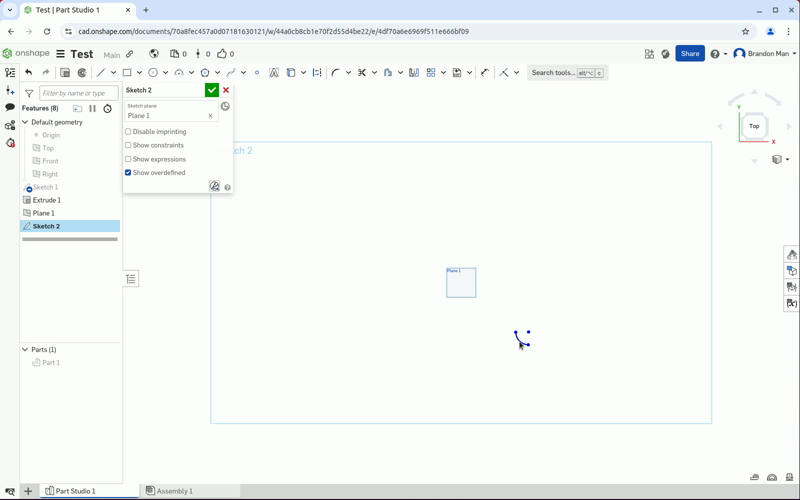
key(l)
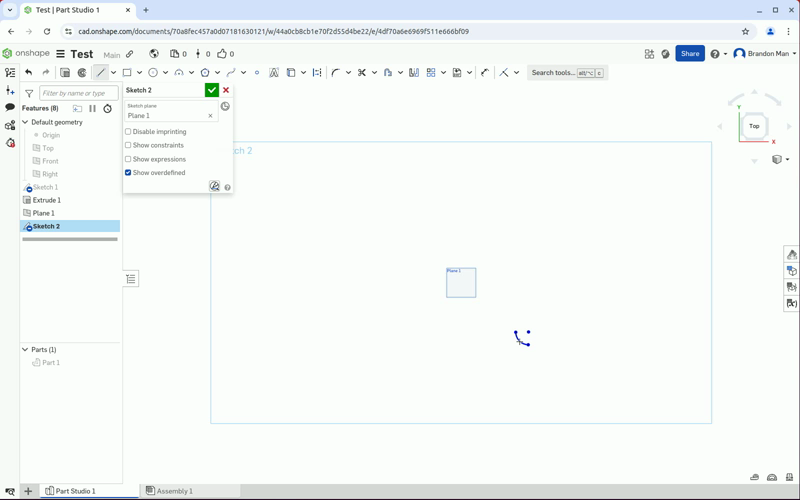
mouse_move(528, 344)
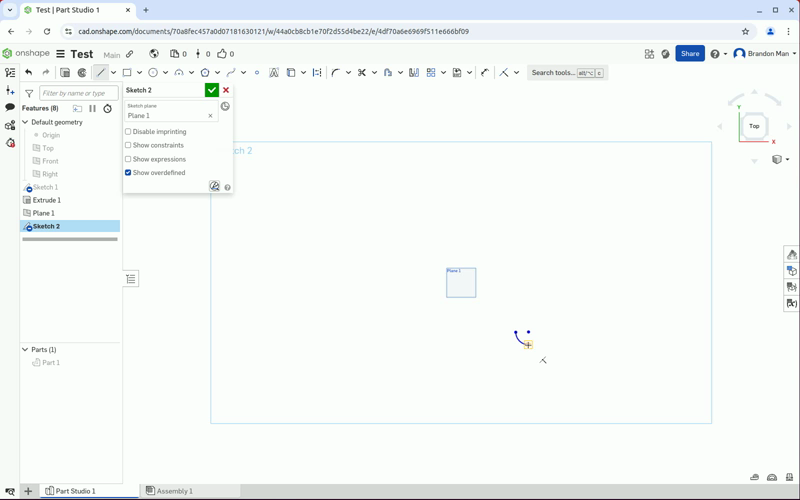
click(528, 344)
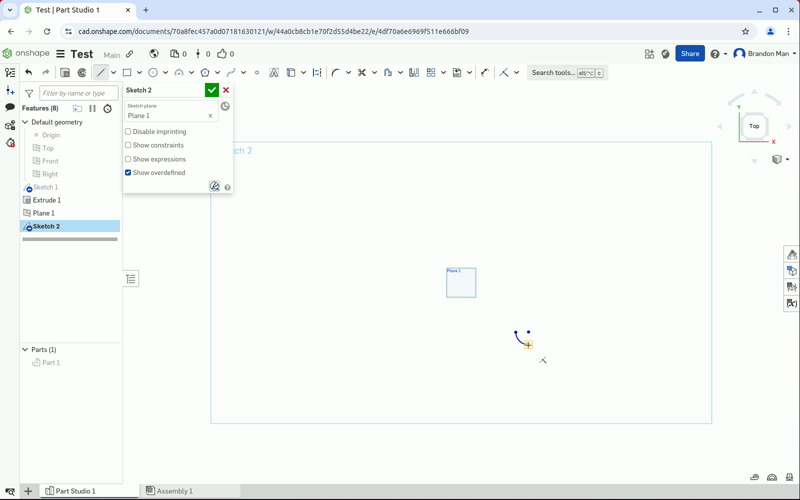
key_down(shift)
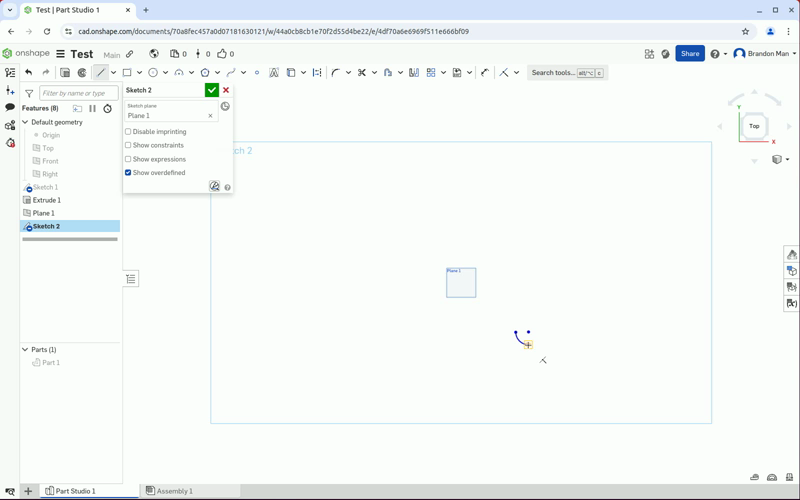
mouse_move(558, 344)
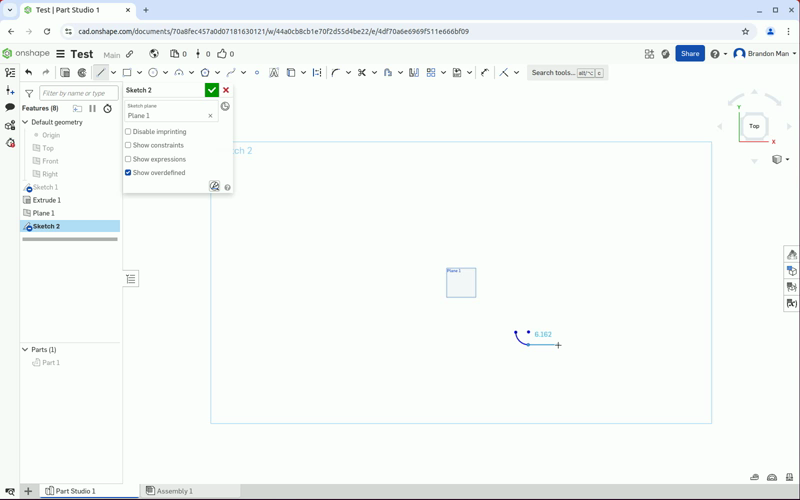
mouse_move(528, 337)
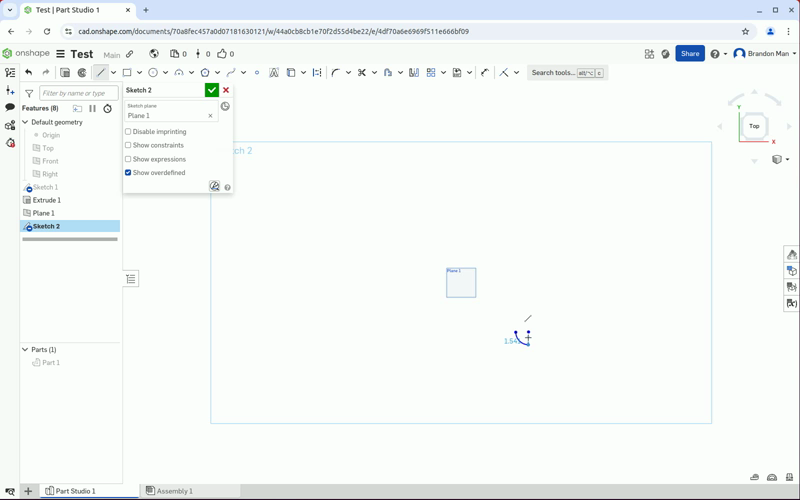
scroll(6)
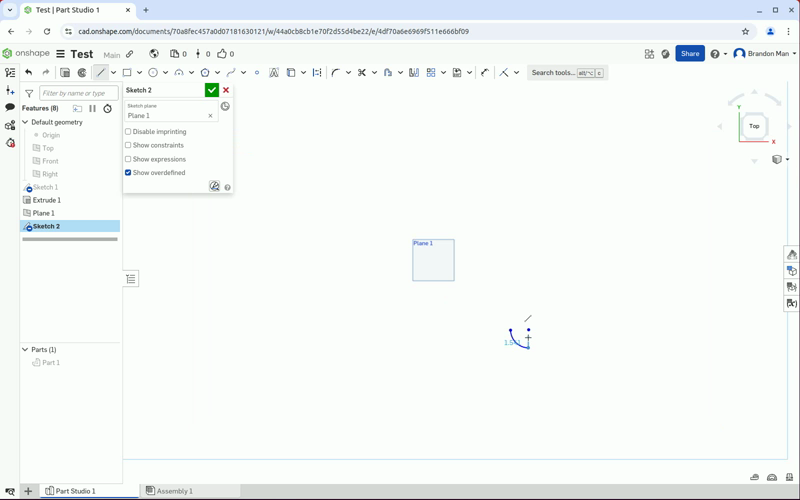
scroll(6)
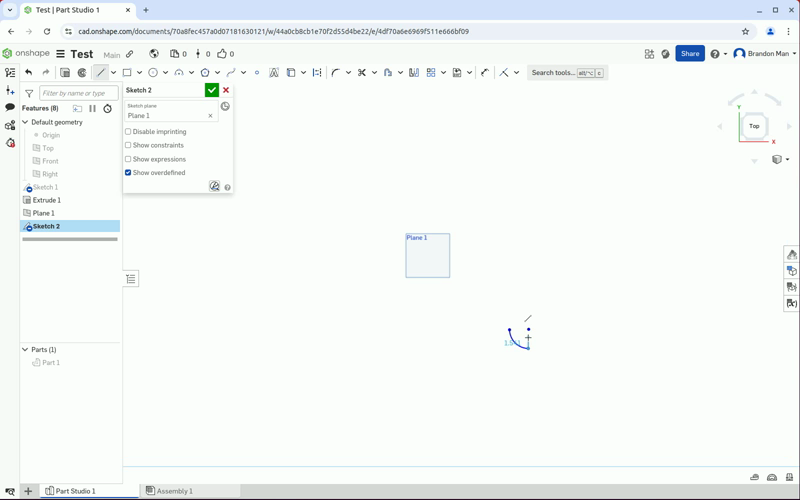
scroll(6)
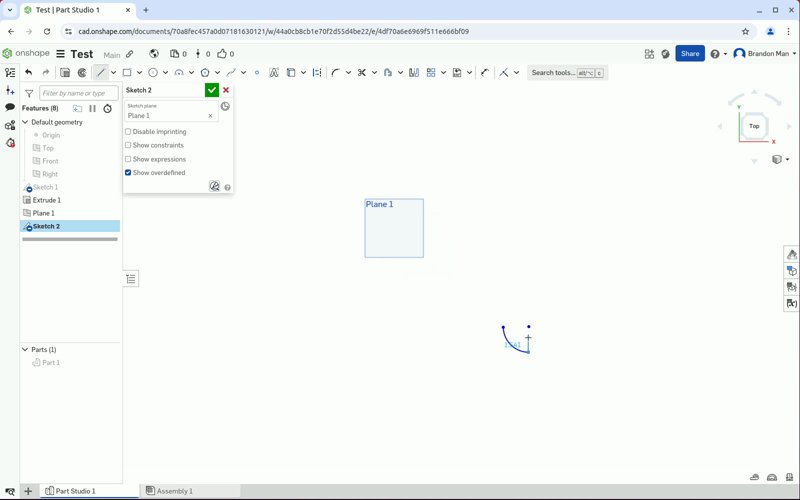
scroll(6)
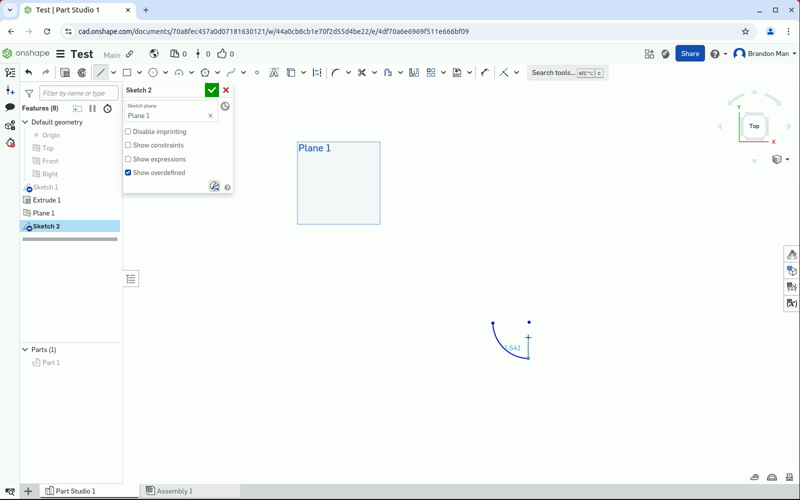
scroll(6)
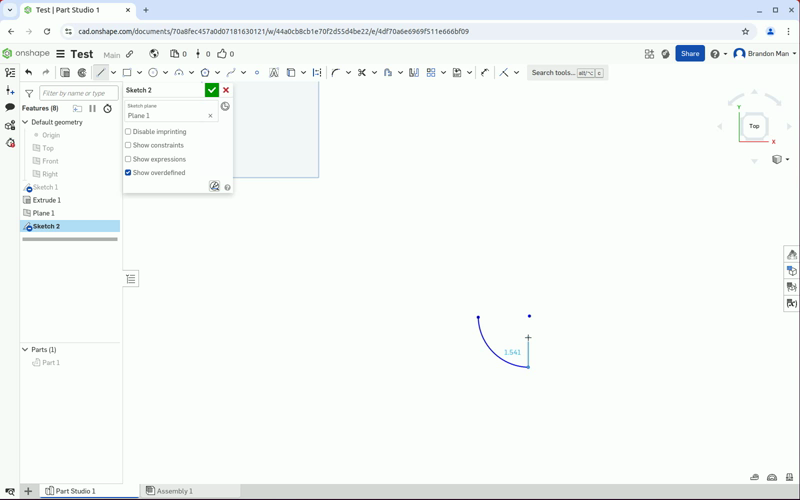
scroll(6)
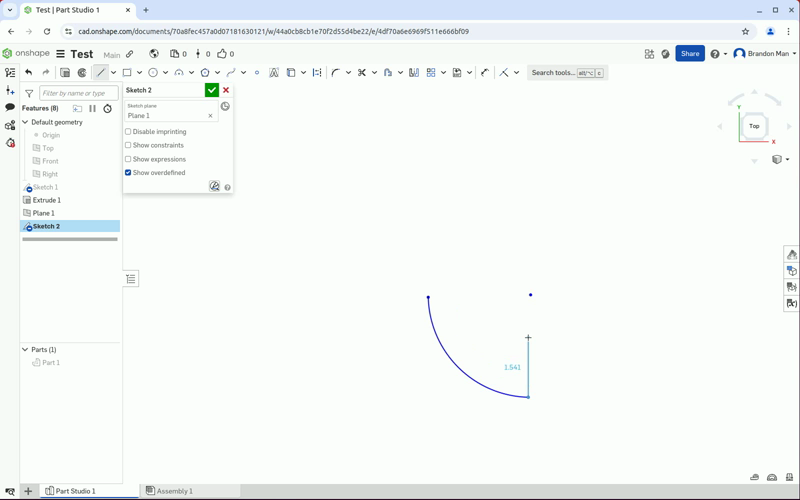
scroll(6)
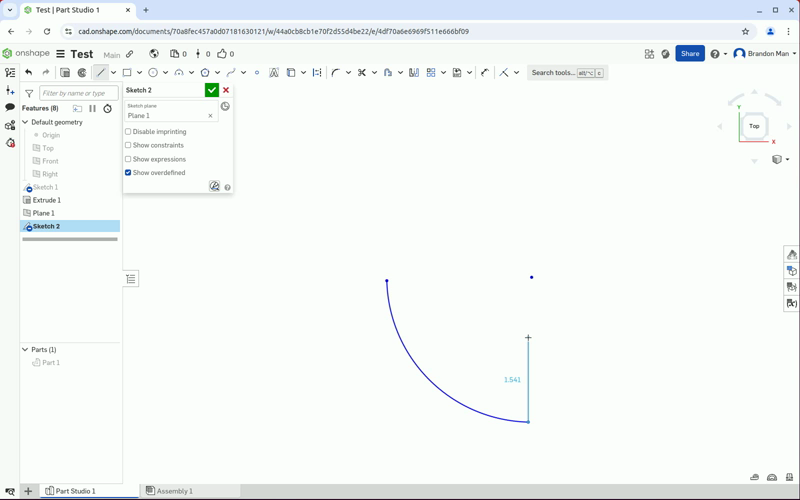
click(528, 337)
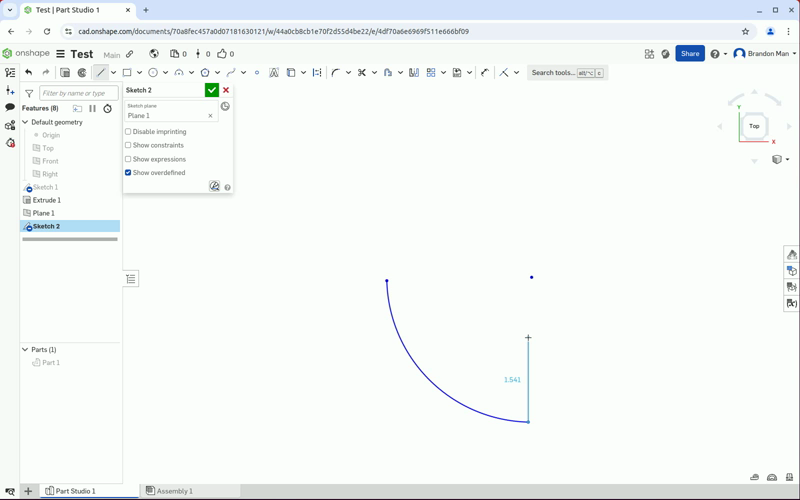
scroll(-6)
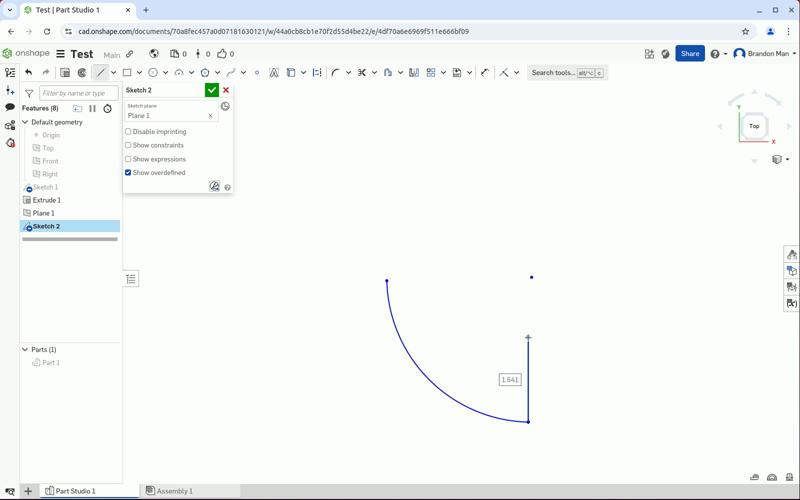
scroll(-6)
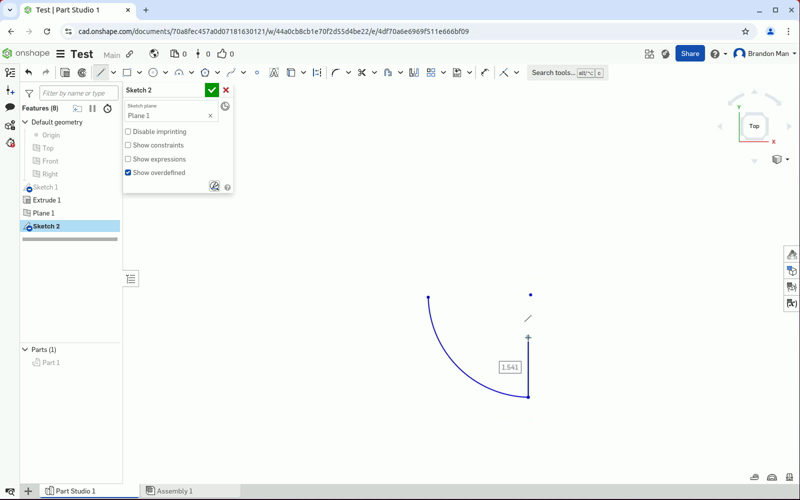
scroll(-6)
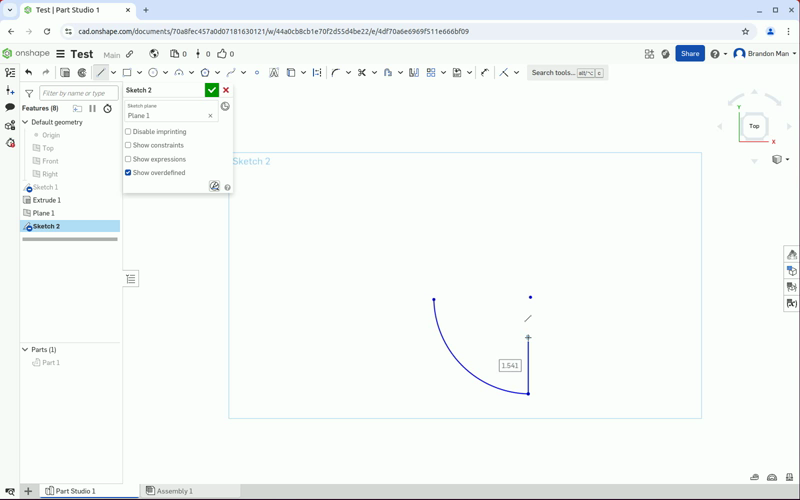
scroll(-6)
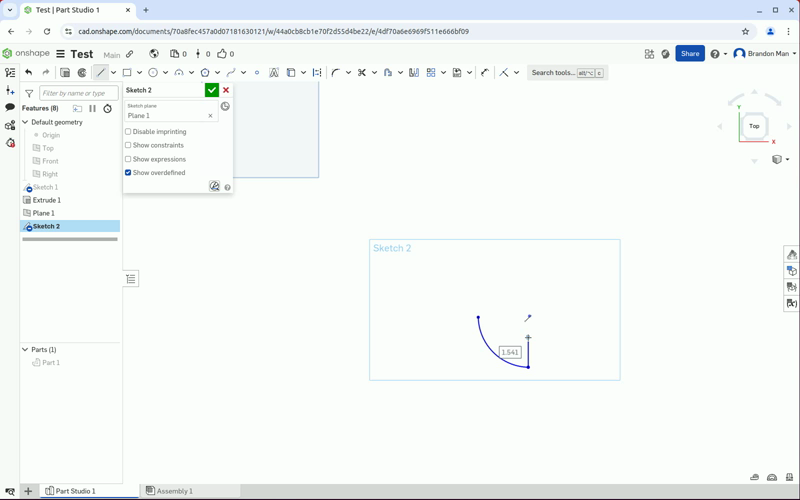
scroll(-6)
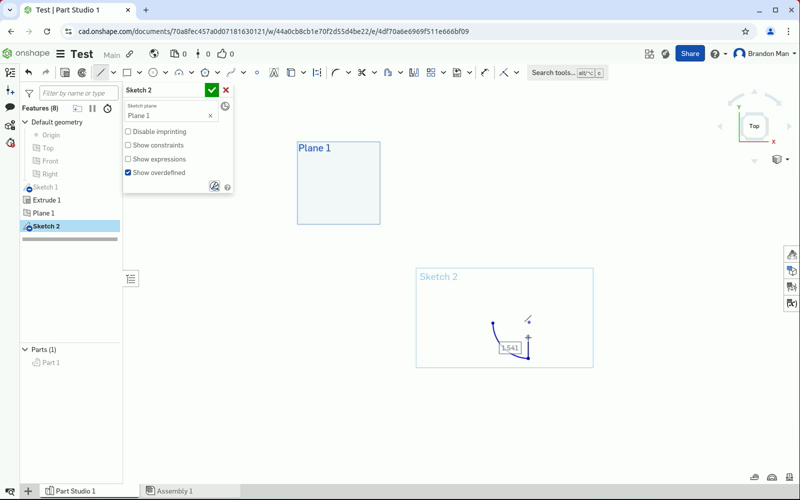
scroll(-6)
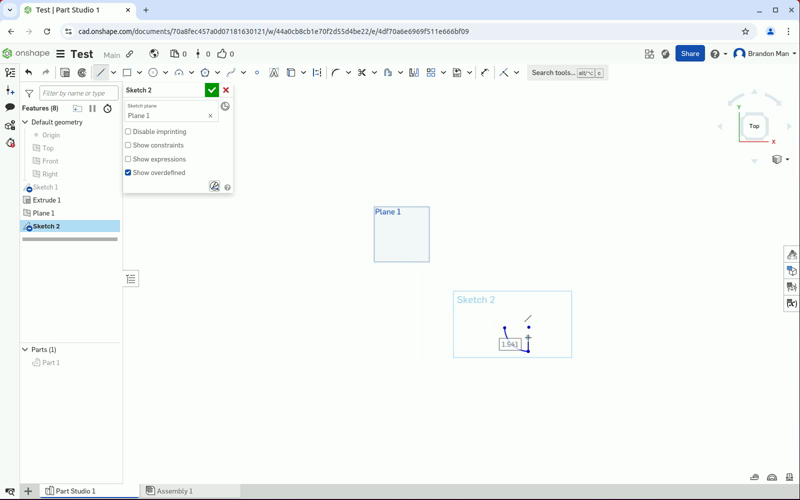
scroll(-6)
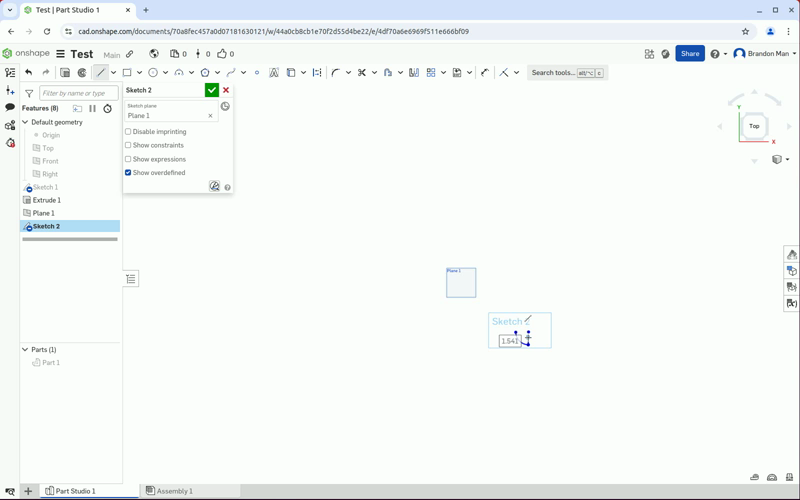
key_up(shift)
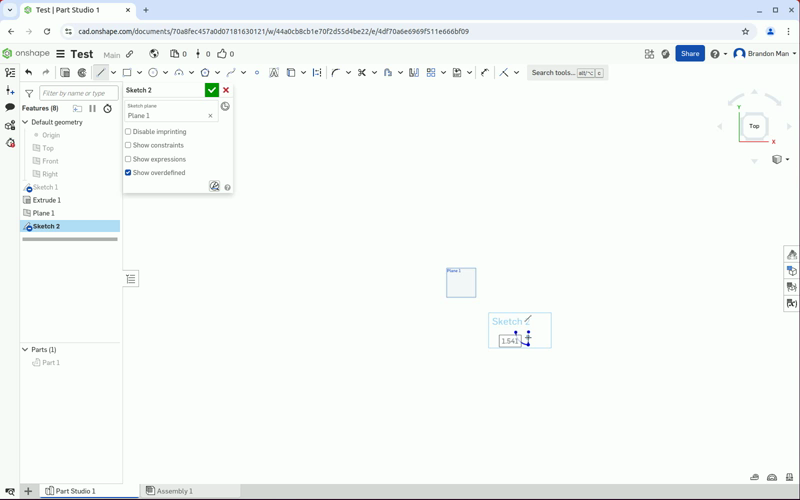
key(esc)
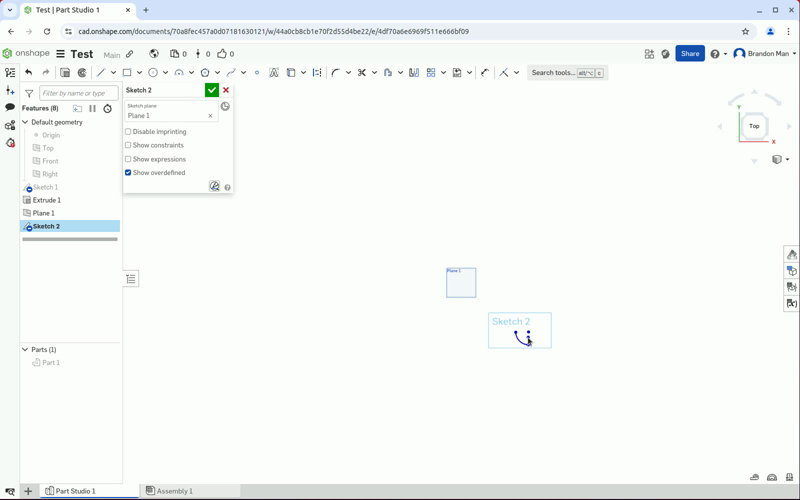
key(a)
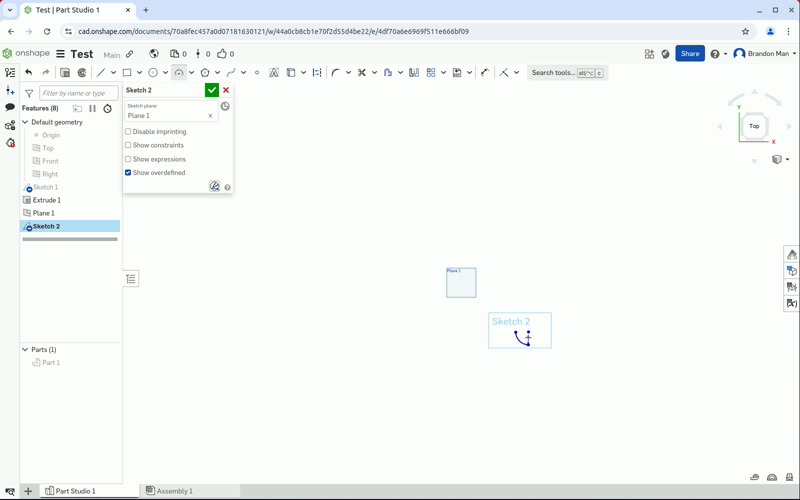
mouse_move(528, 337)
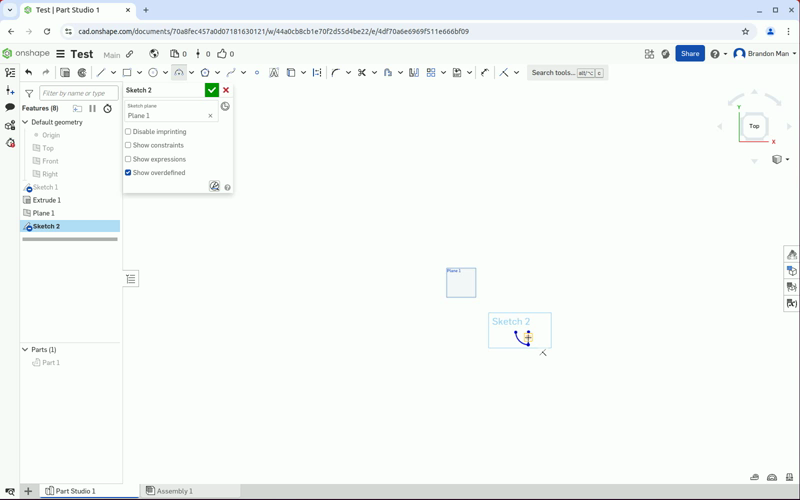
click(528, 337)
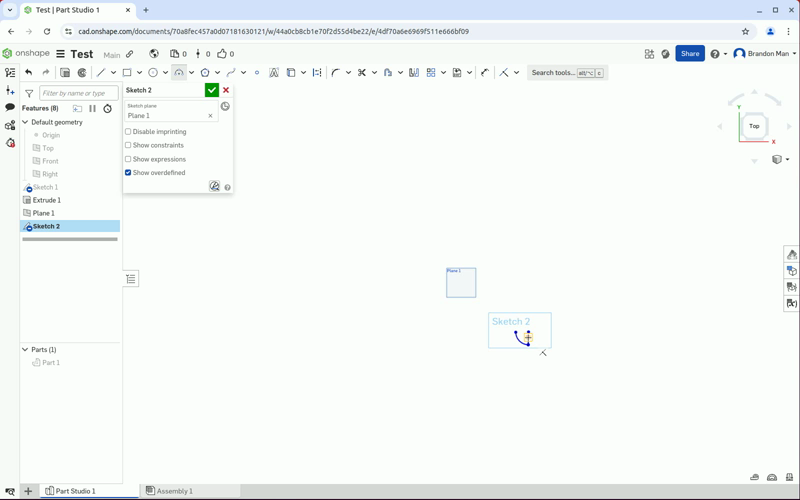
key_down(shift)
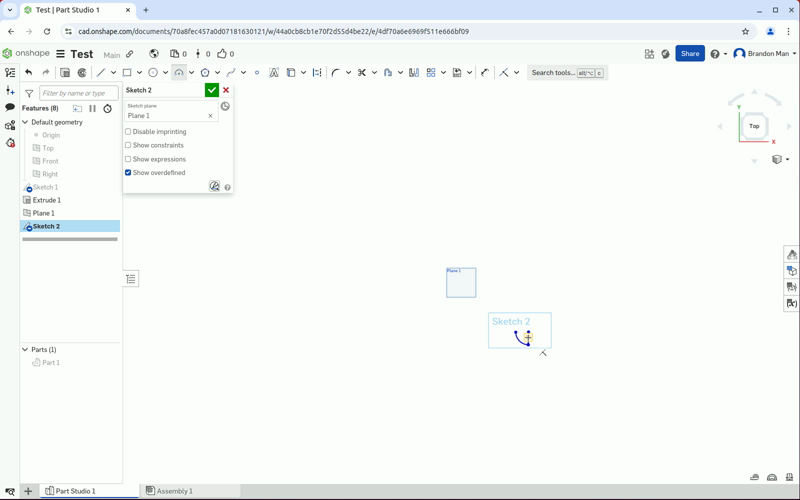
mouse_move(528, 327)
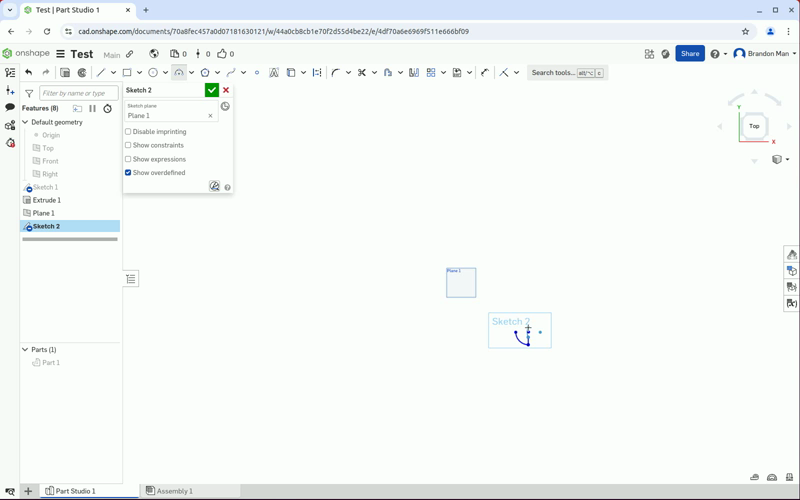
click(528, 327)
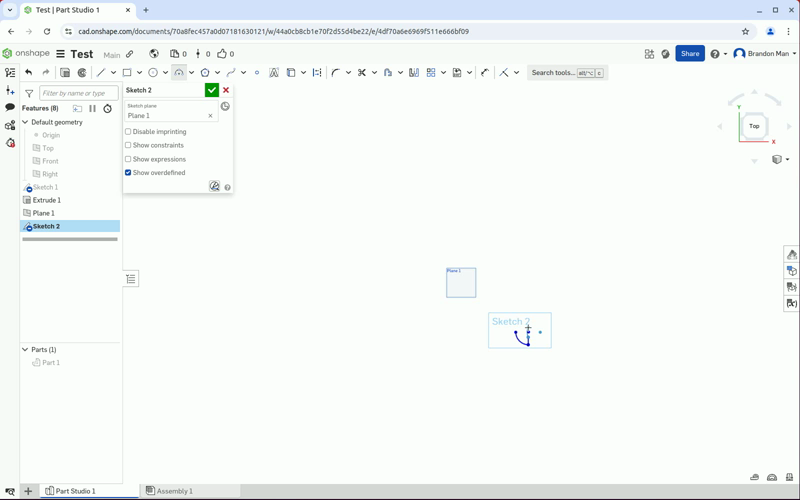
mouse_move(523, 332)
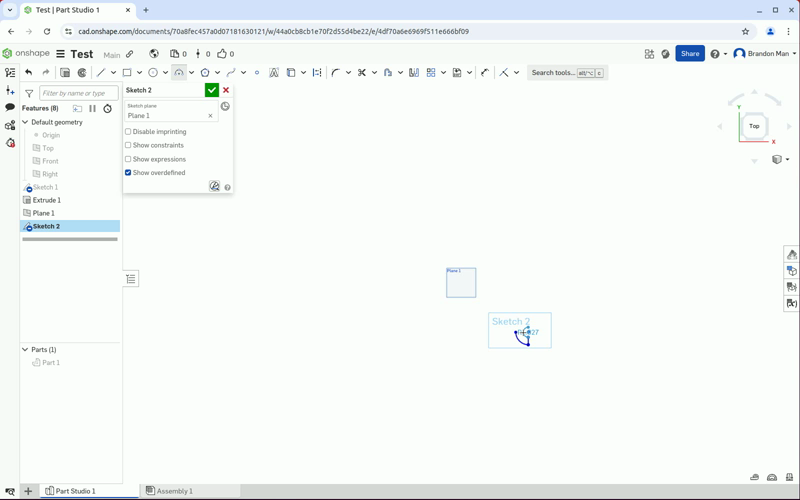
click(523, 332)
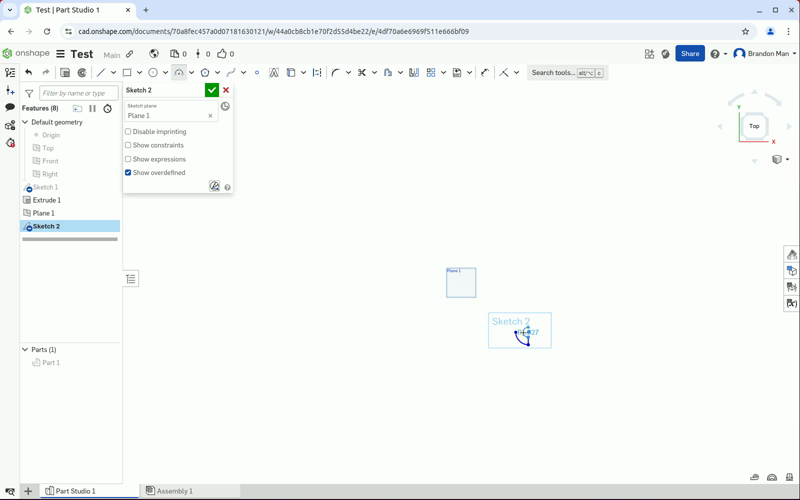
key_up(shift)
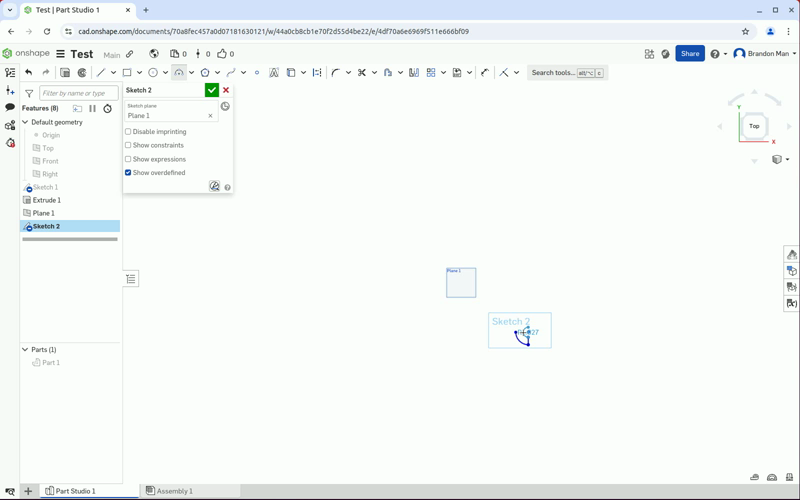
key(esc)
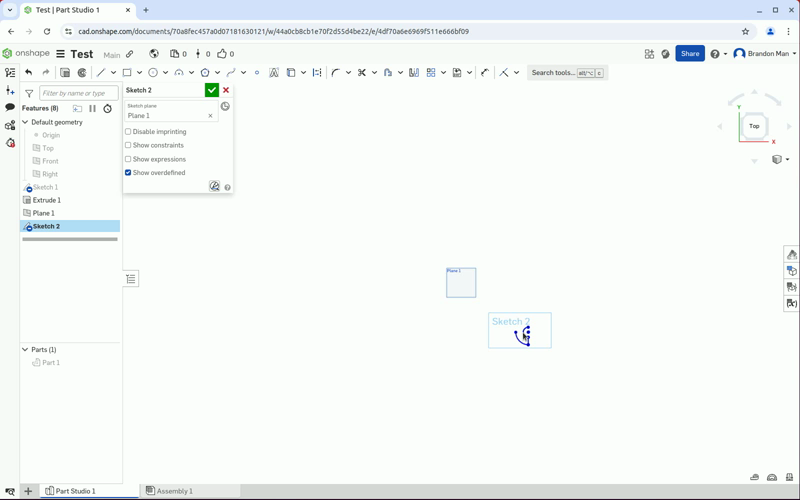
key(l)
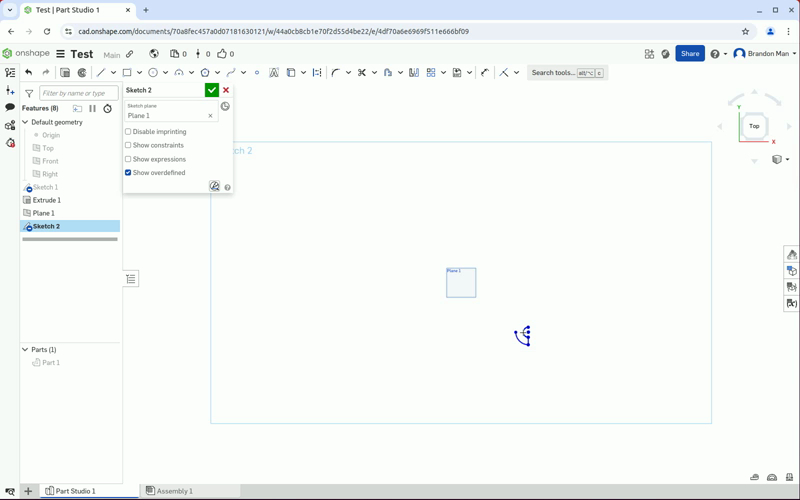
mouse_move(528, 327)
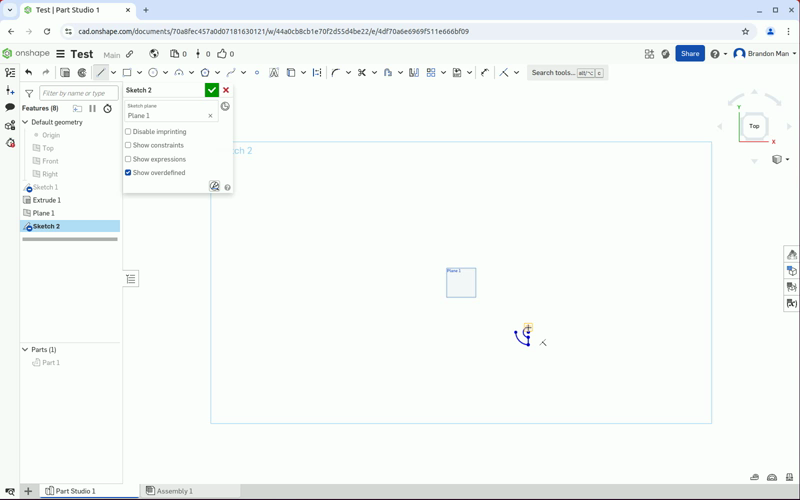
click(528, 327)
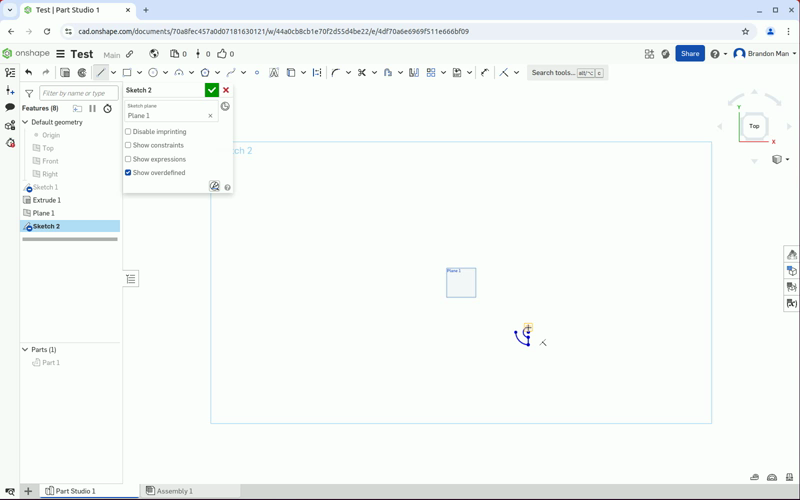
key_down(shift)
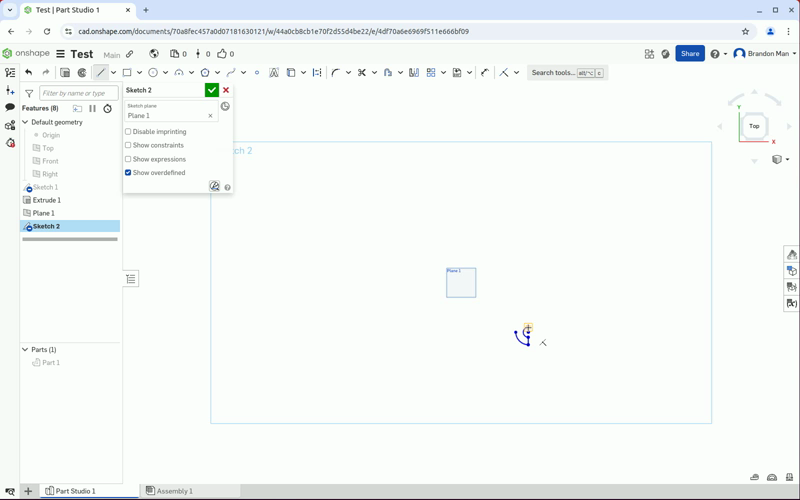
mouse_move(558, 327)
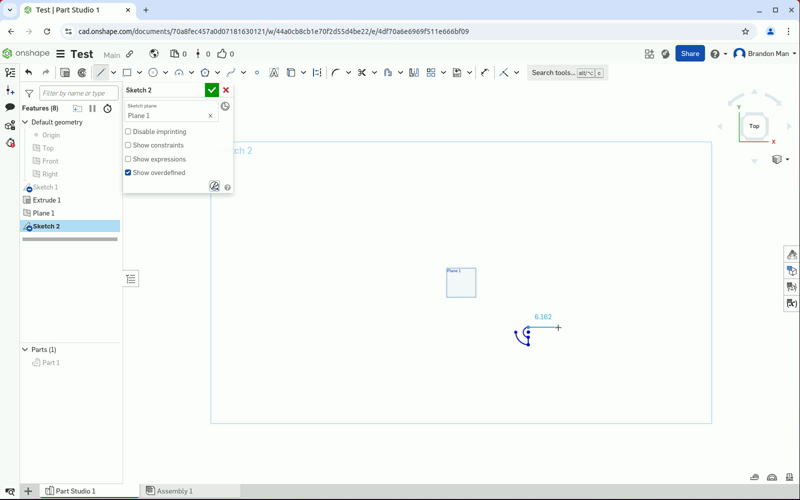
mouse_move(528, 300)
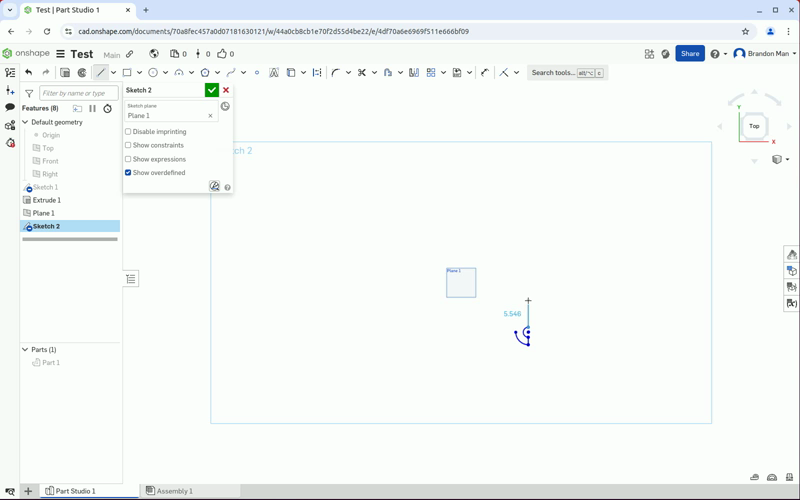
click(528, 300)
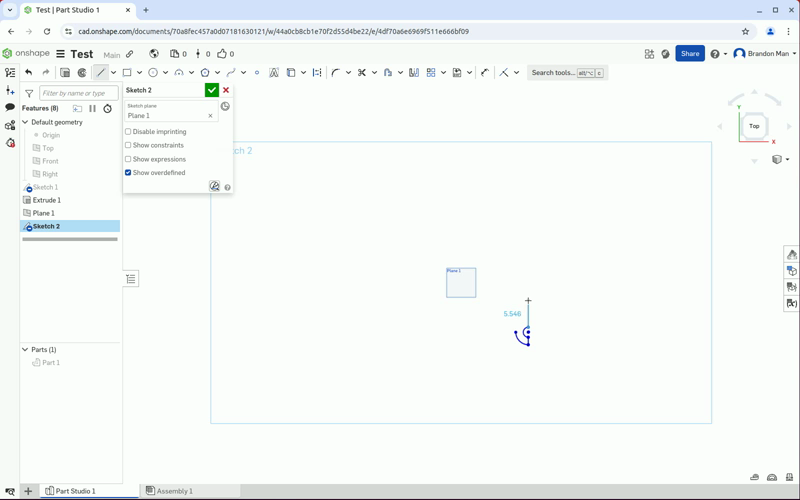
key_up(shift)
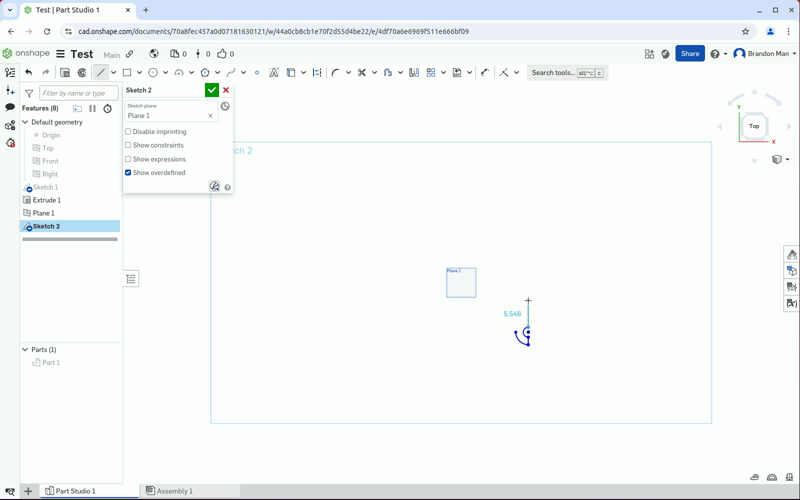
key(esc)
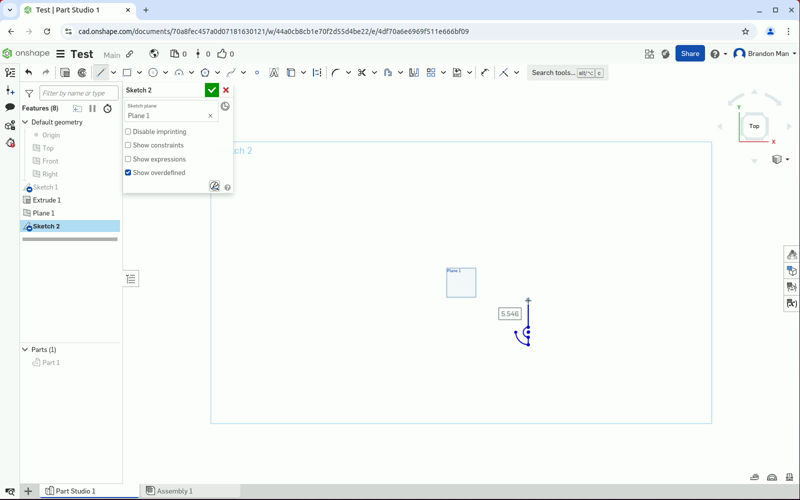
key(a)
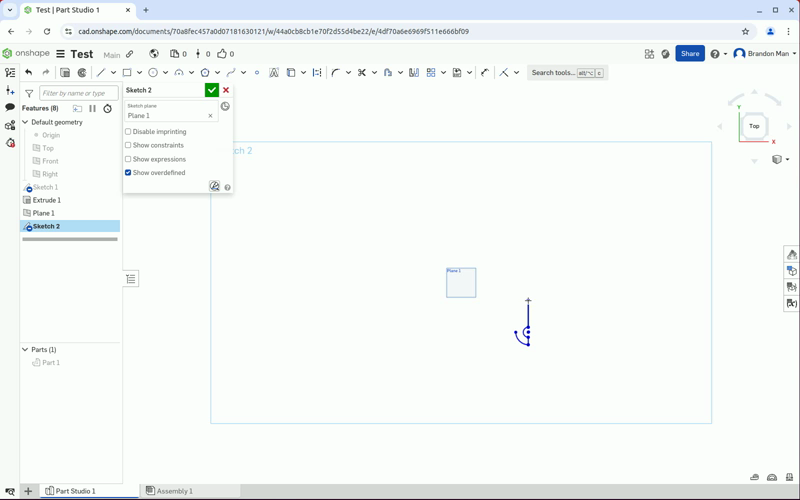
mouse_move(528, 300)
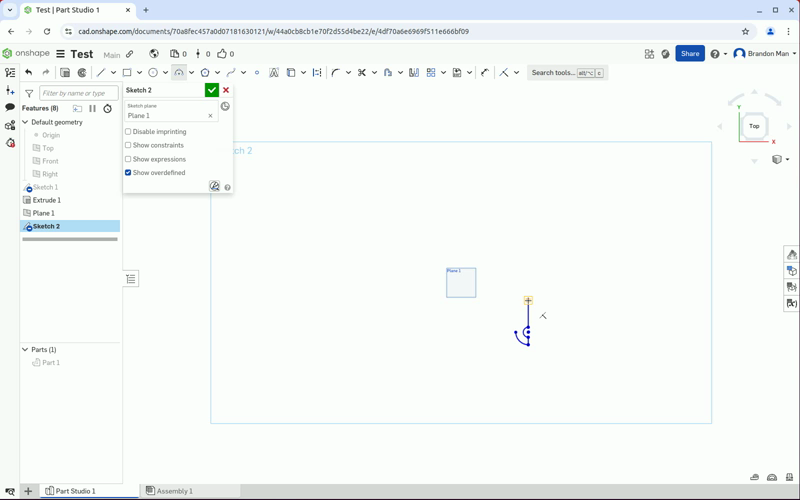
click(528, 300)
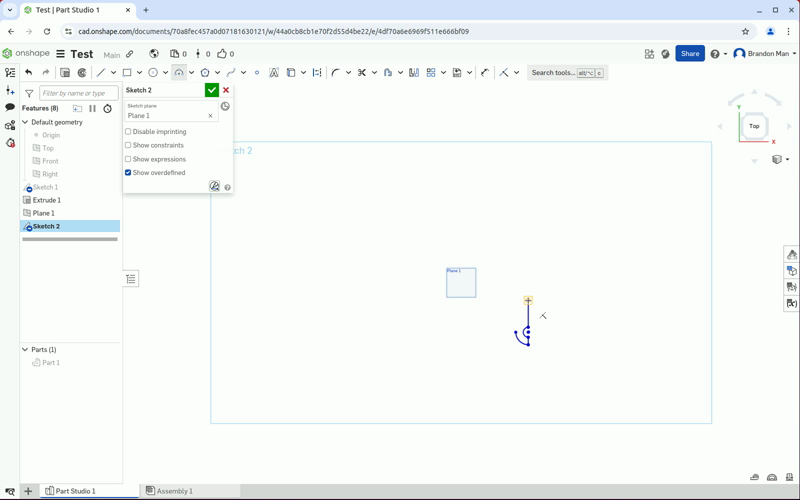
key_down(shift)
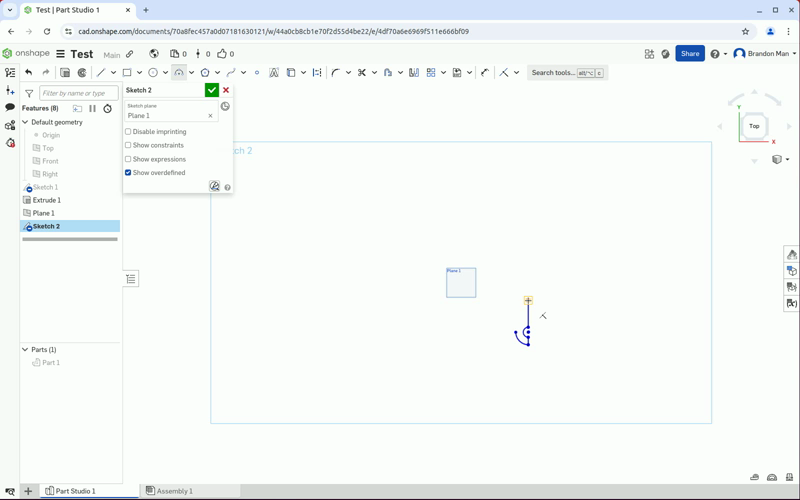
mouse_move(528, 289)
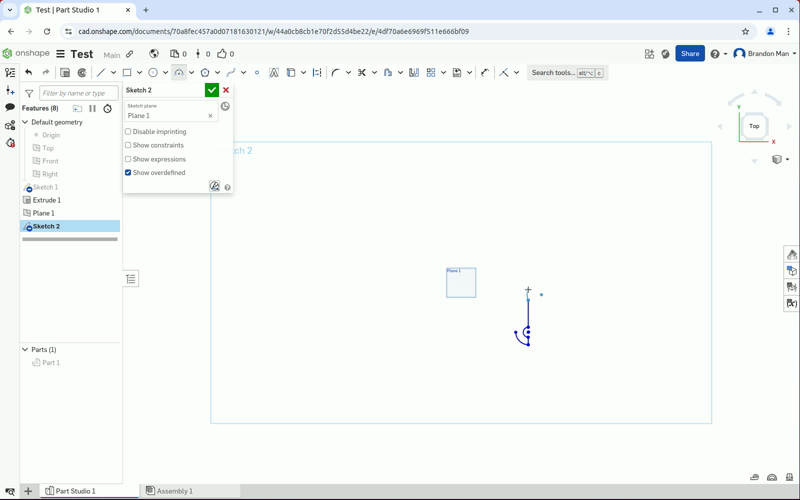
click(528, 289)
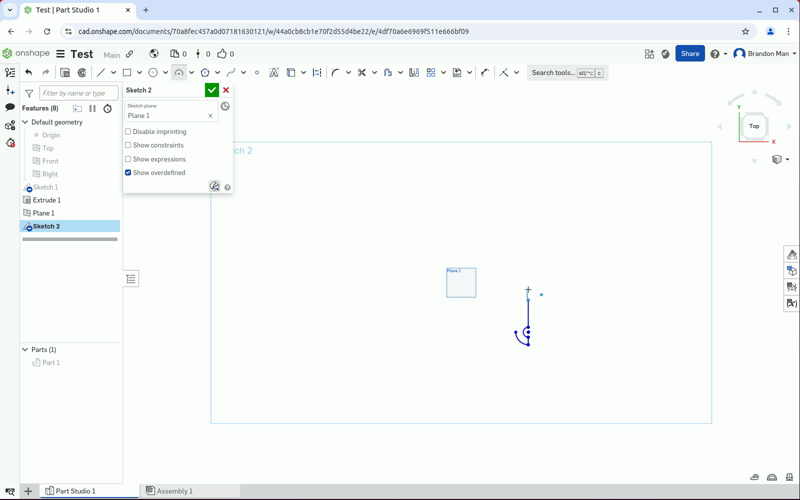
mouse_move(522, 294)
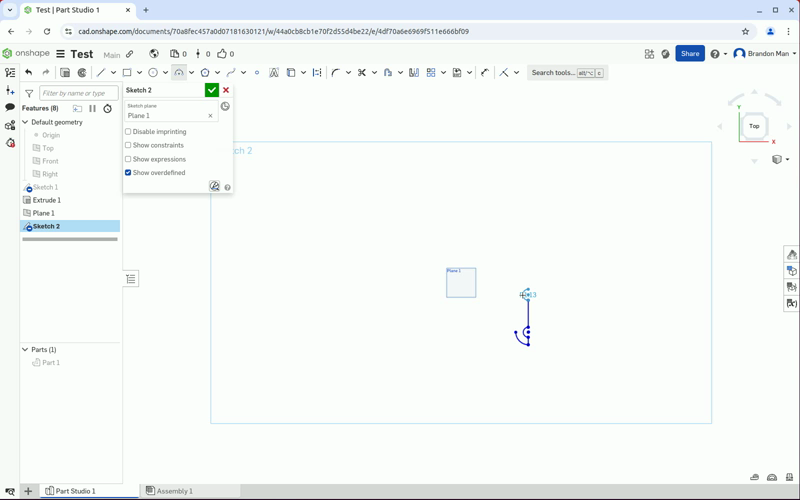
click(522, 294)
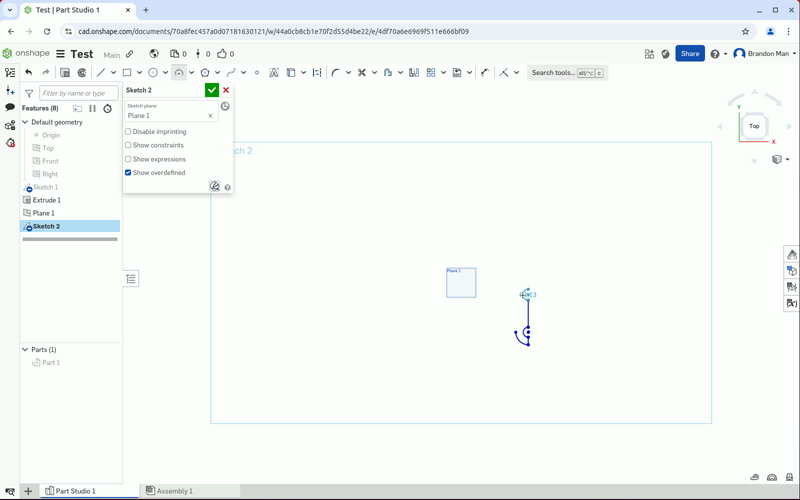
key_up(shift)
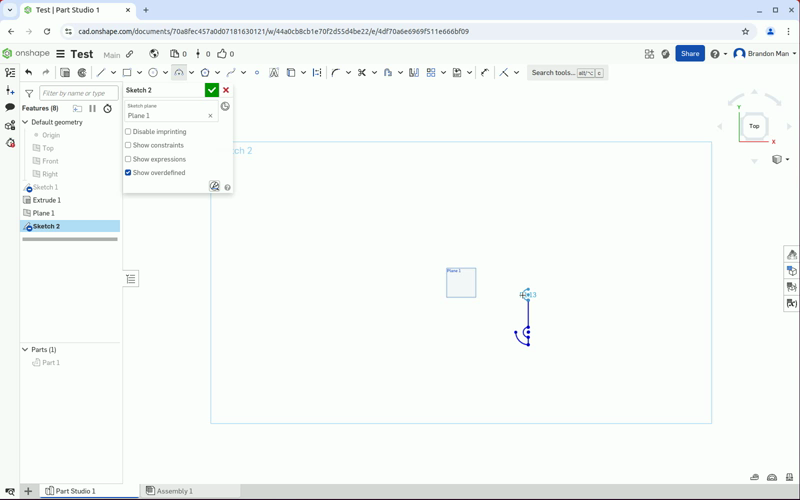
key(esc)
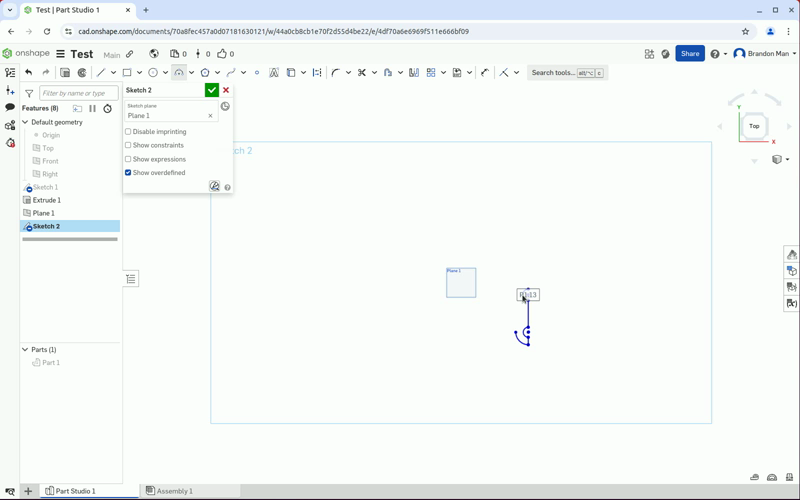
key(l)
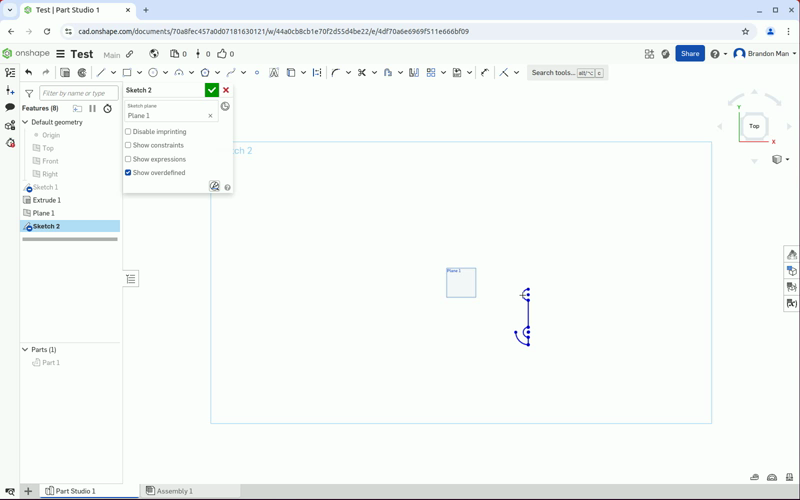
mouse_move(528, 289)
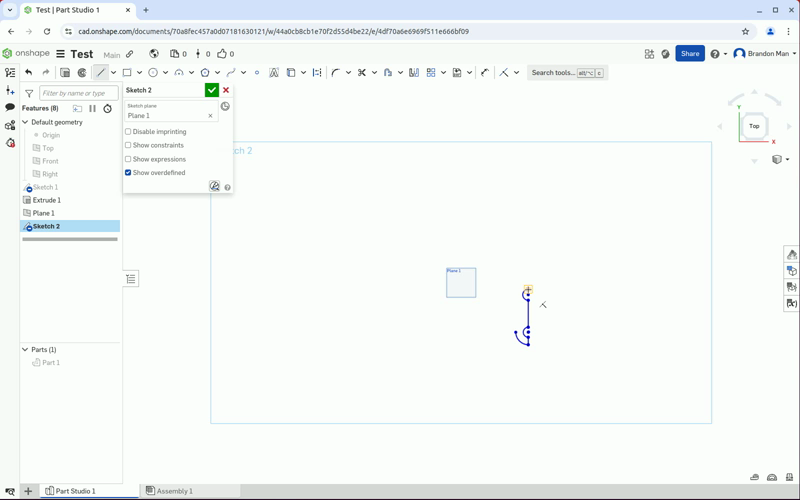
click(528, 289)
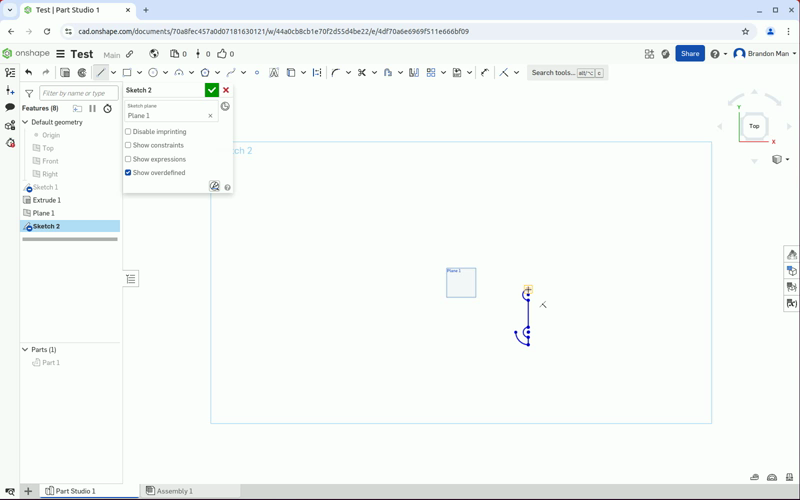
key_down(shift)
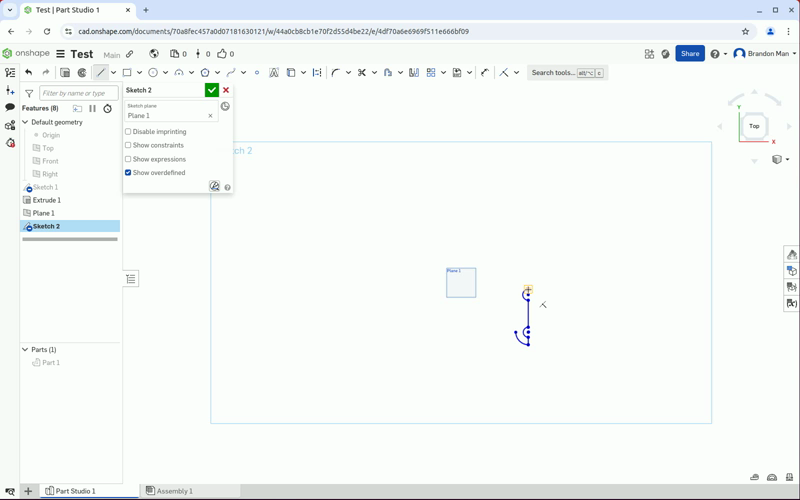
mouse_move(558, 289)
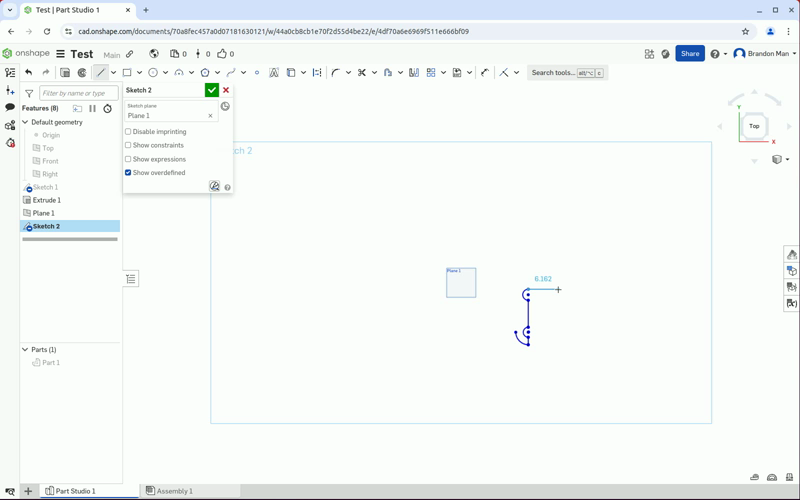
mouse_move(528, 282)
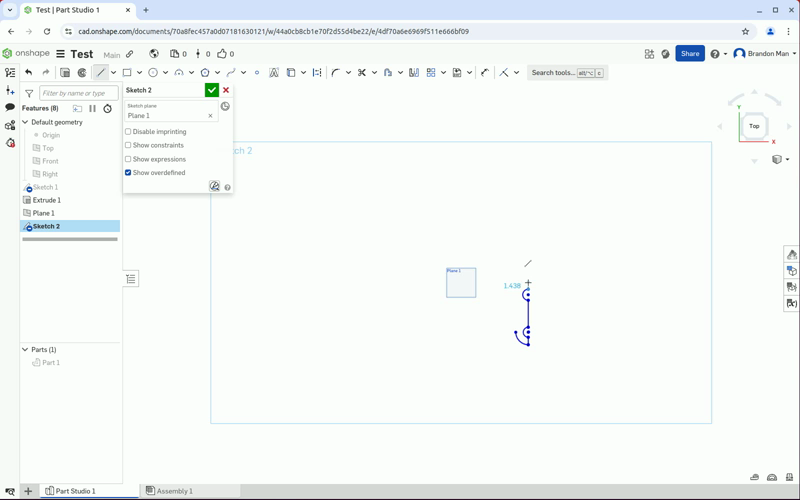
scroll(6)
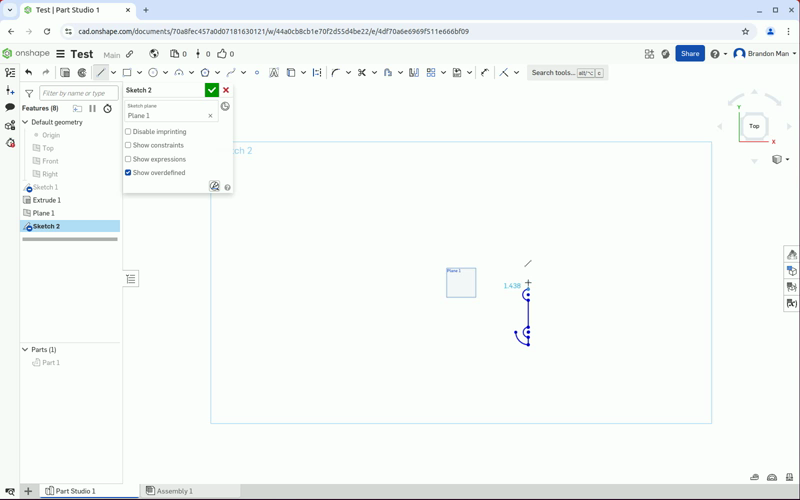
scroll(6)
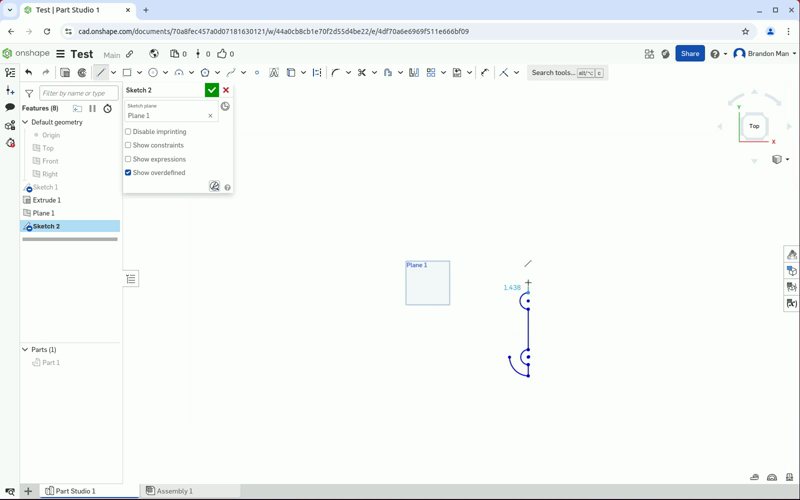
scroll(6)
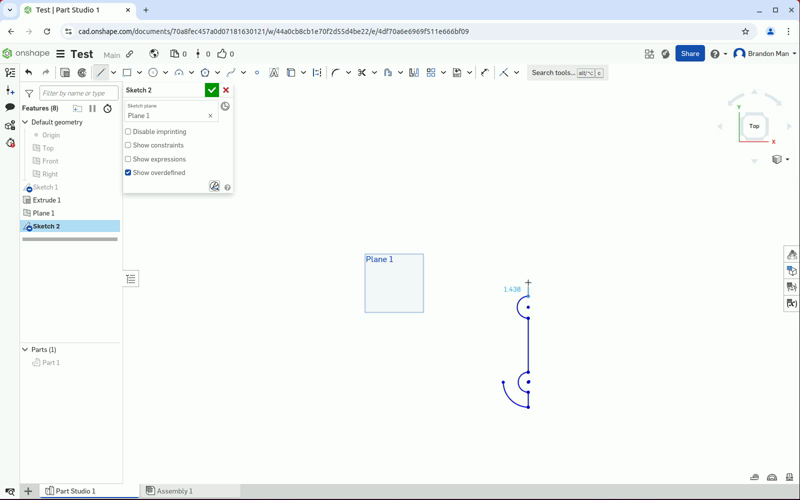
scroll(6)
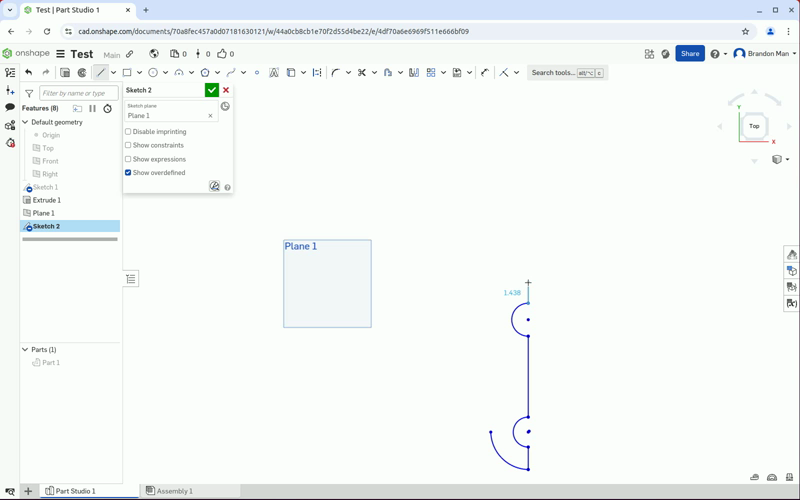
scroll(6)
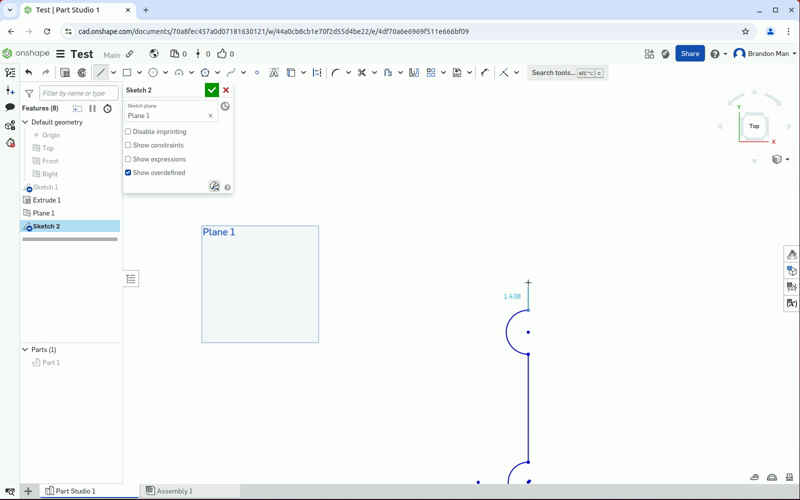
scroll(6)
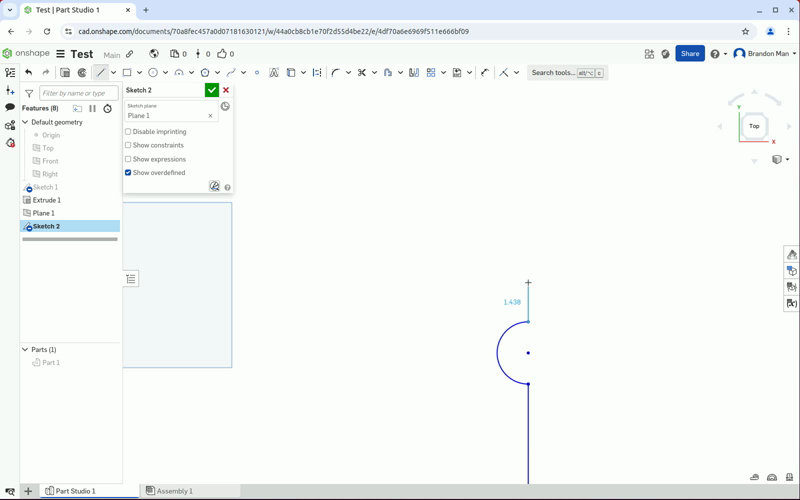
scroll(6)
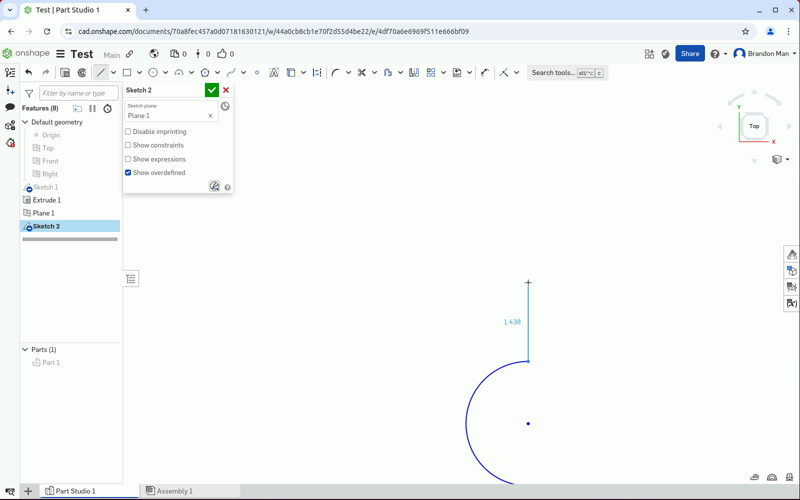
click(528, 282)
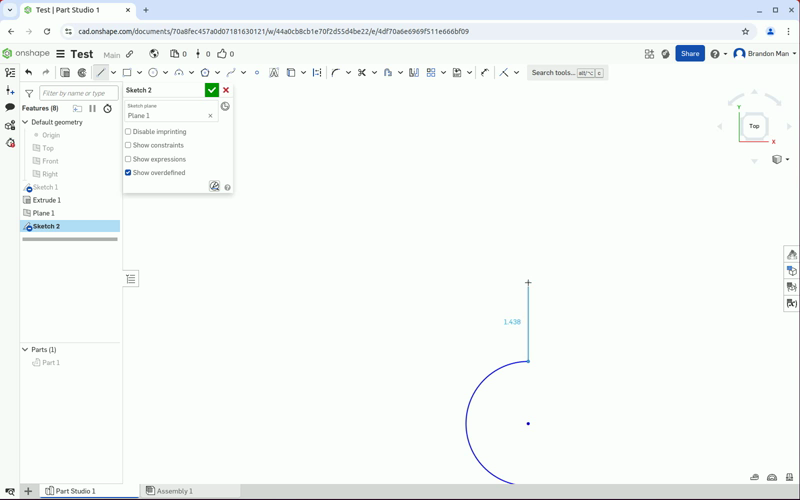
scroll(-6)
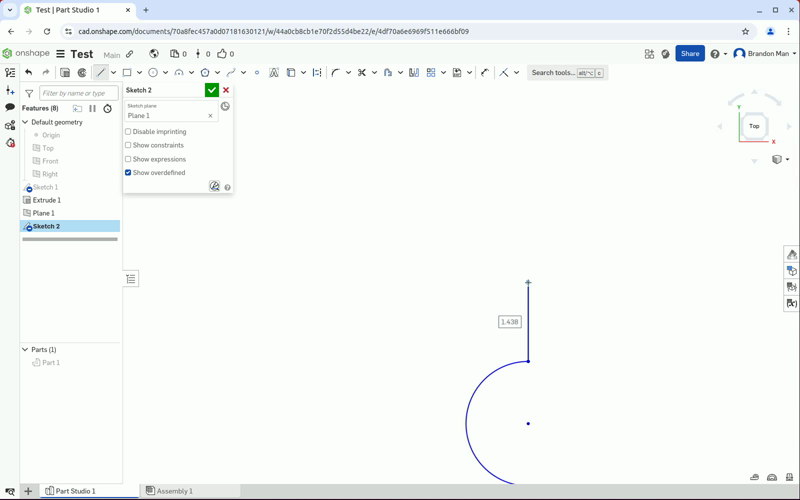
scroll(-6)
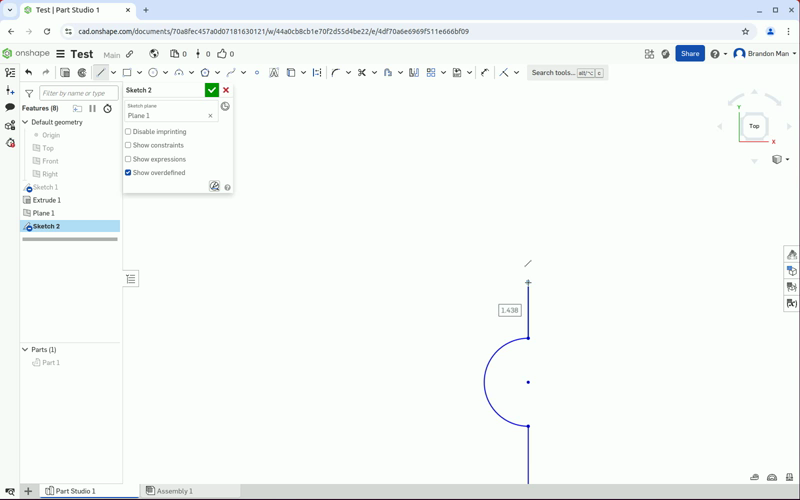
scroll(-6)
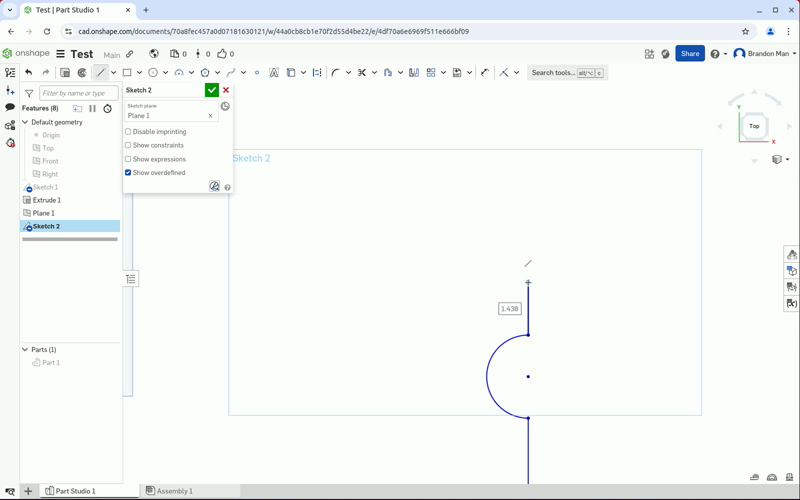
scroll(-6)
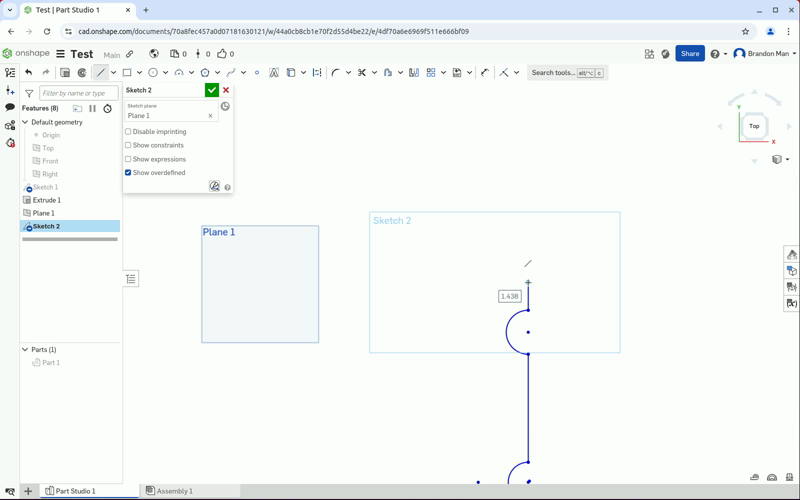
scroll(-6)
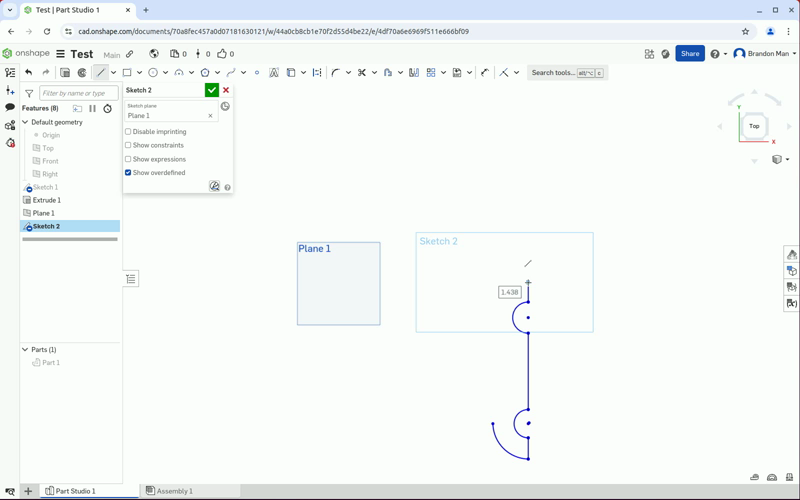
scroll(-6)
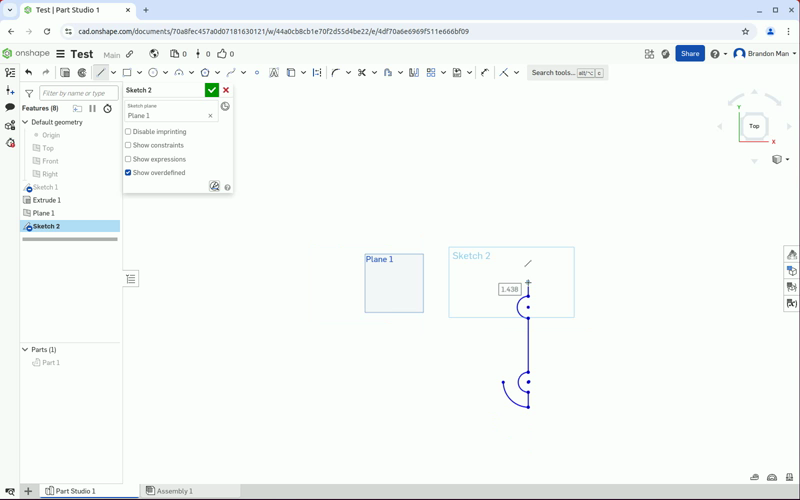
scroll(-6)
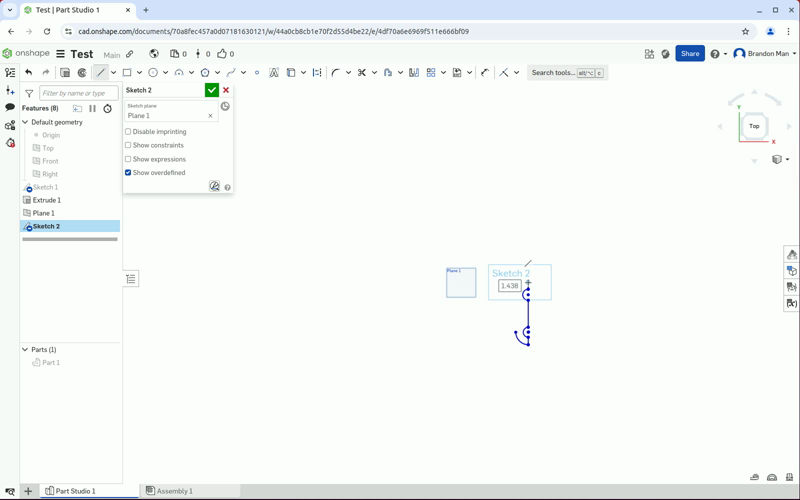
key_up(shift)
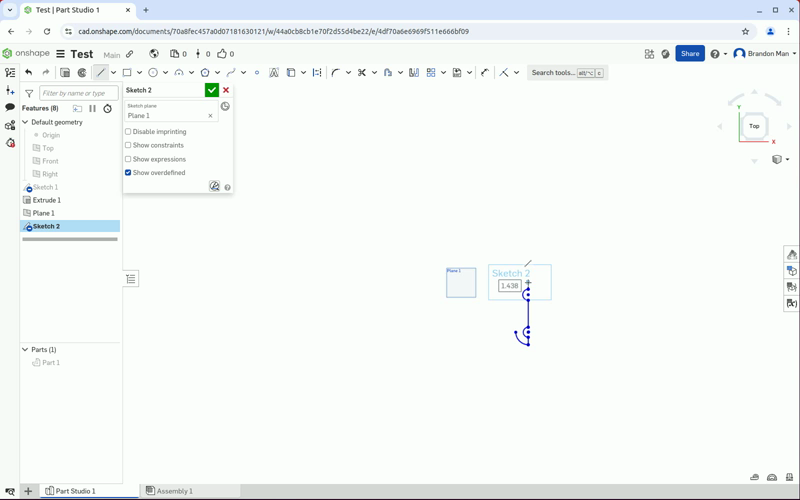
key(esc)
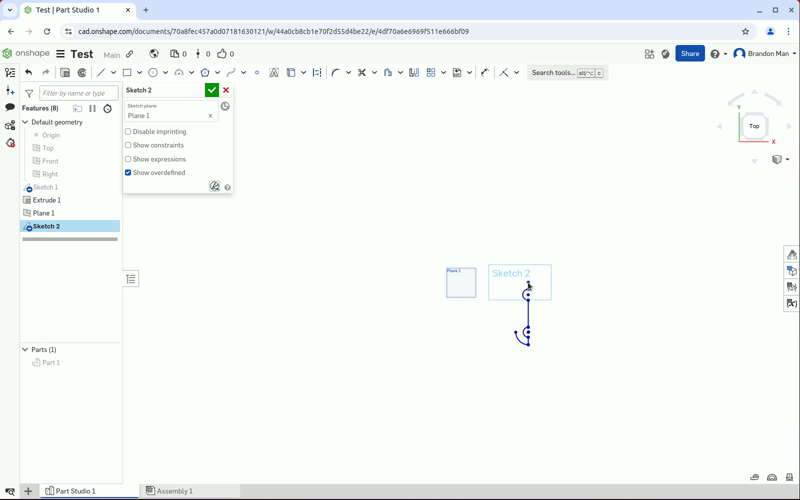
key(a)
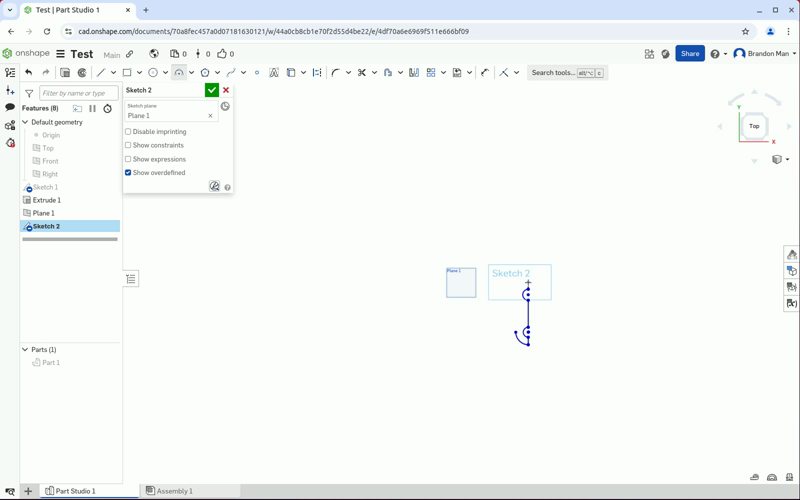
mouse_move(528, 282)
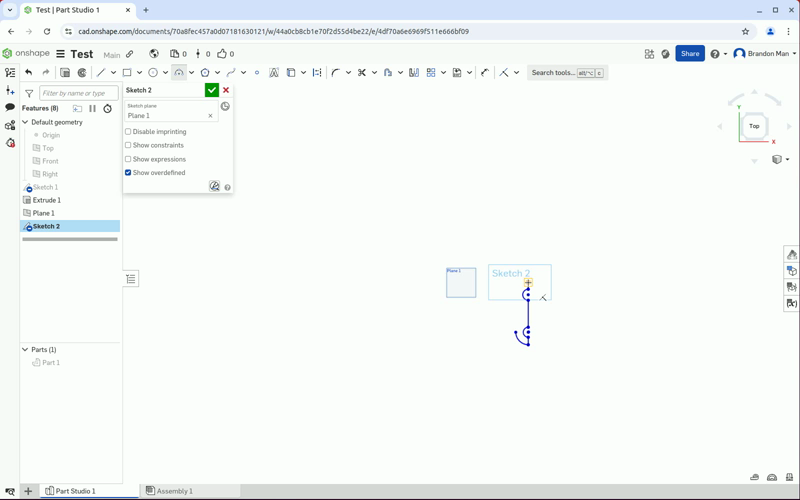
click(528, 282)
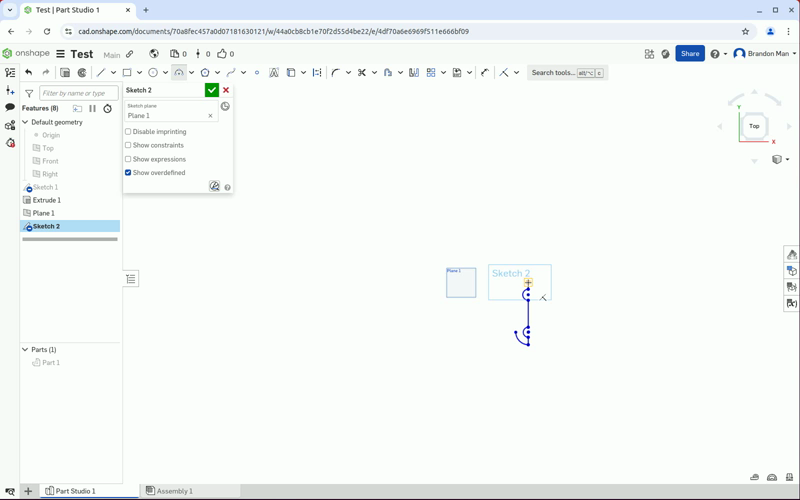
key_down(shift)
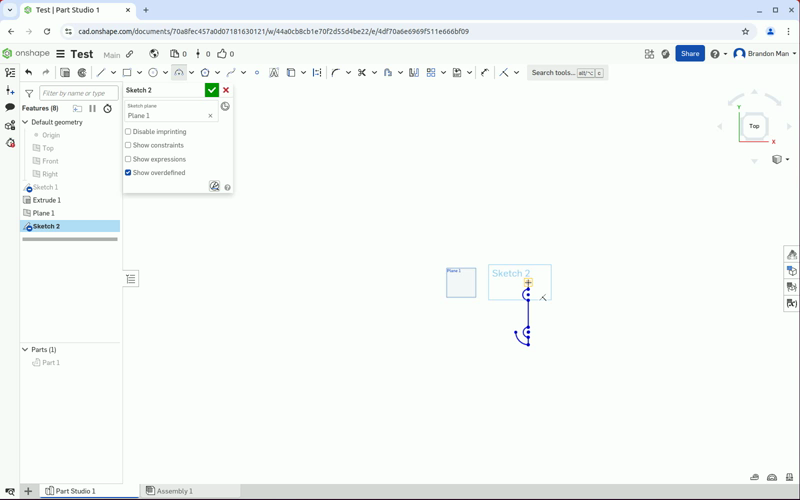
mouse_move(515, 294)
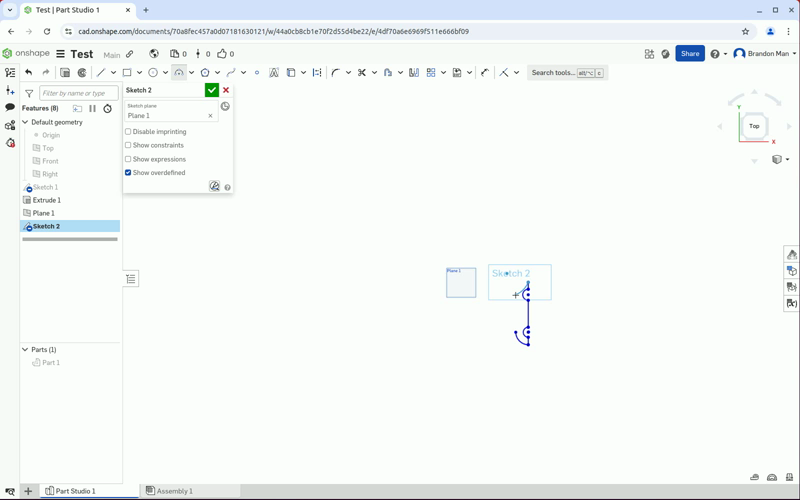
click(515, 294)
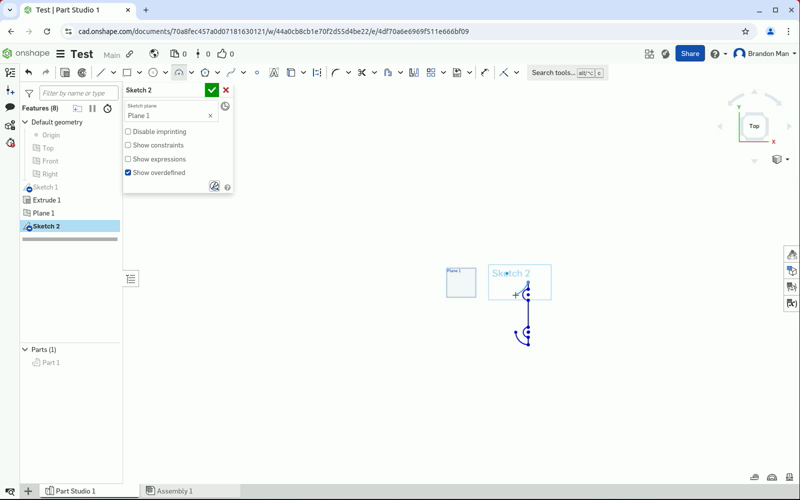
mouse_move(519, 285)
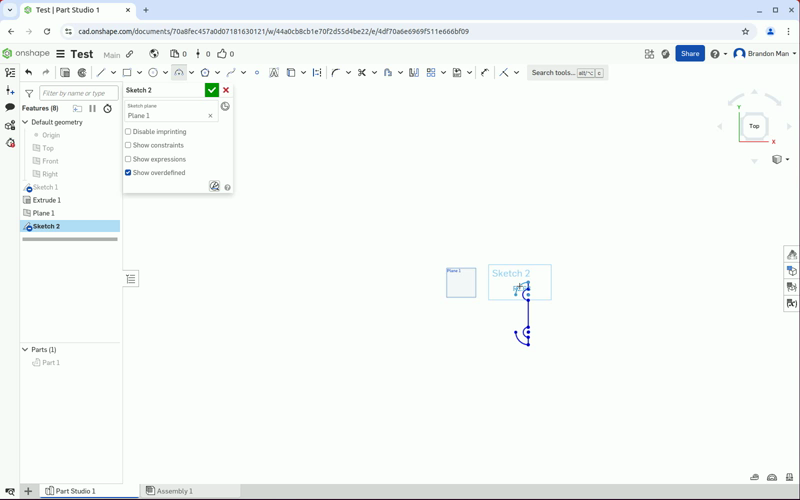
click(519, 285)
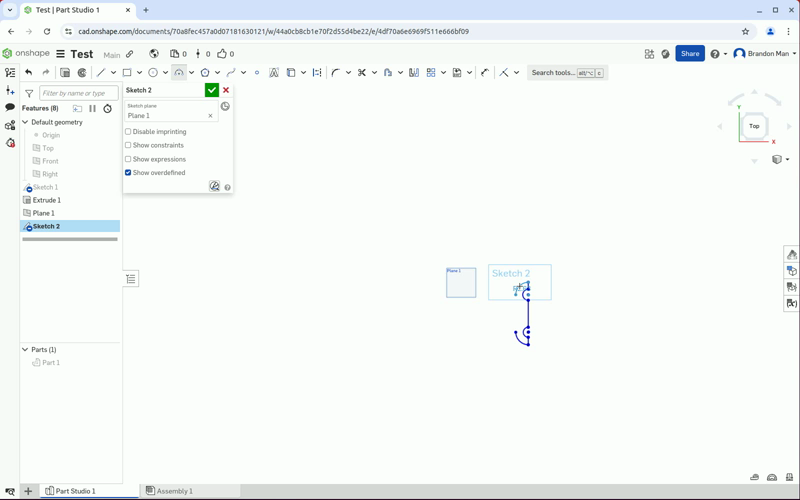
key_up(shift)
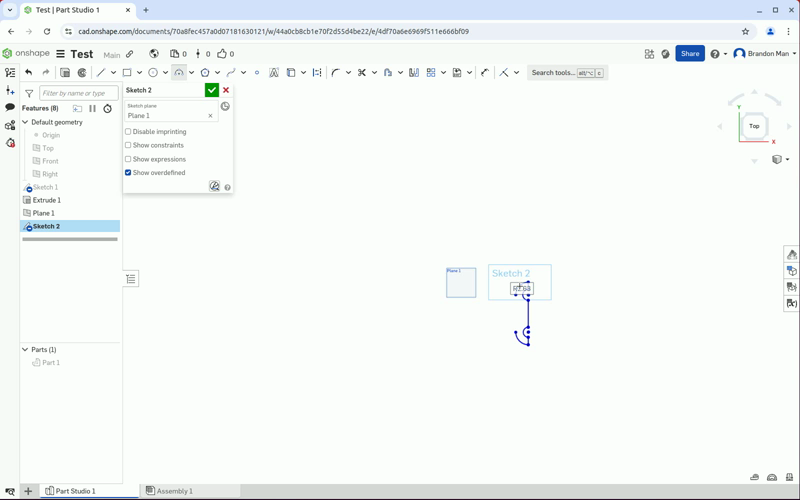
key(esc)
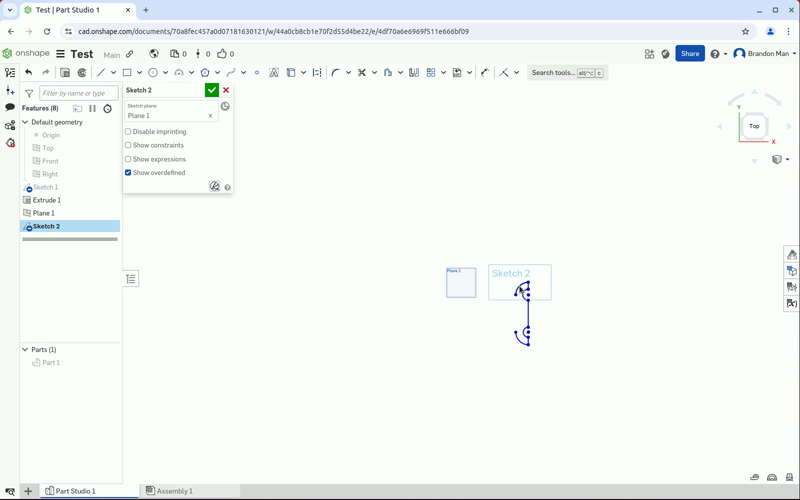
key(l)
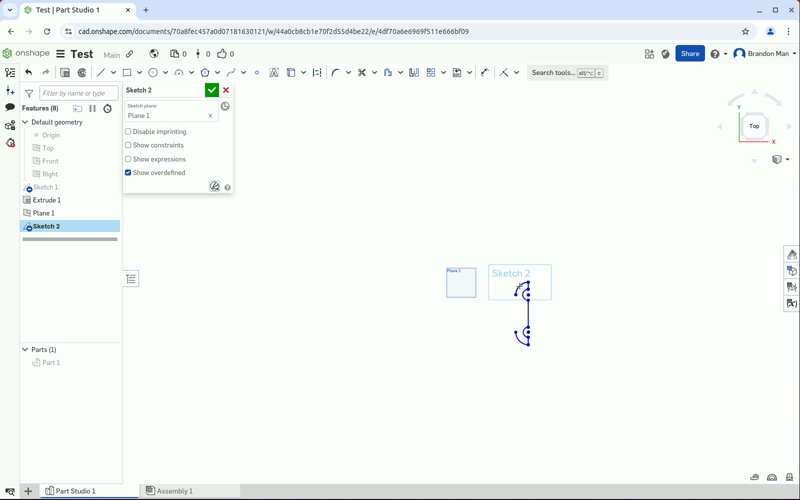
mouse_move(515, 294)
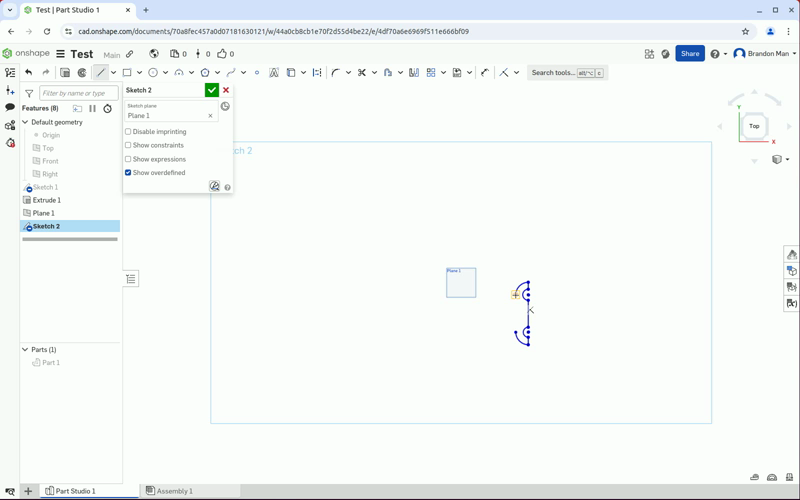
click(515, 294)
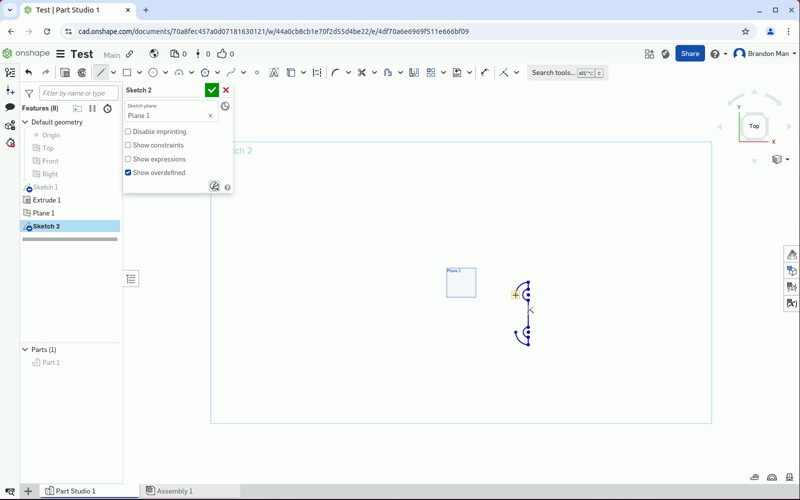
mouse_move(545, 294)
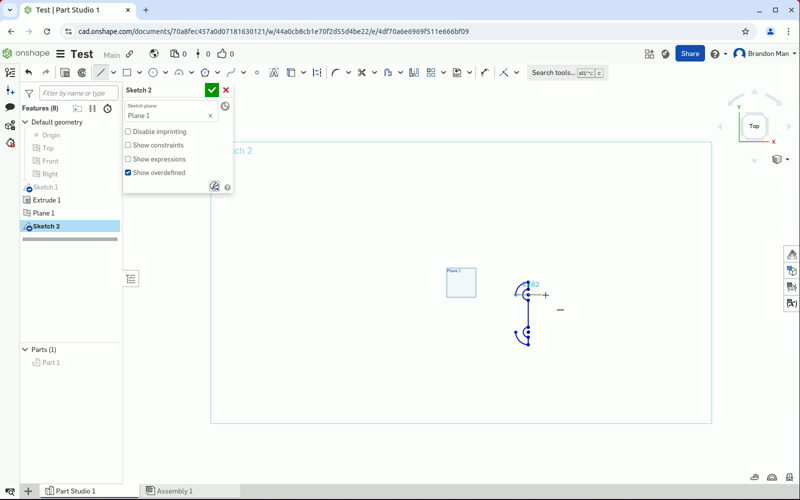
key_down(shift)
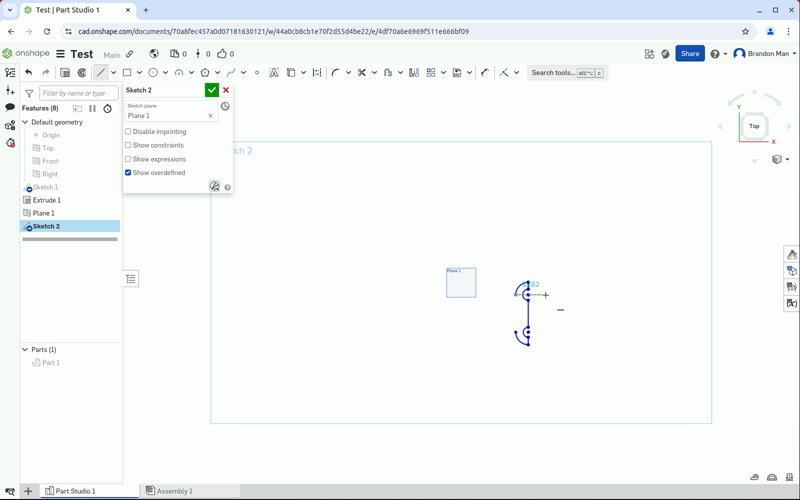
mouse_move(515, 332)
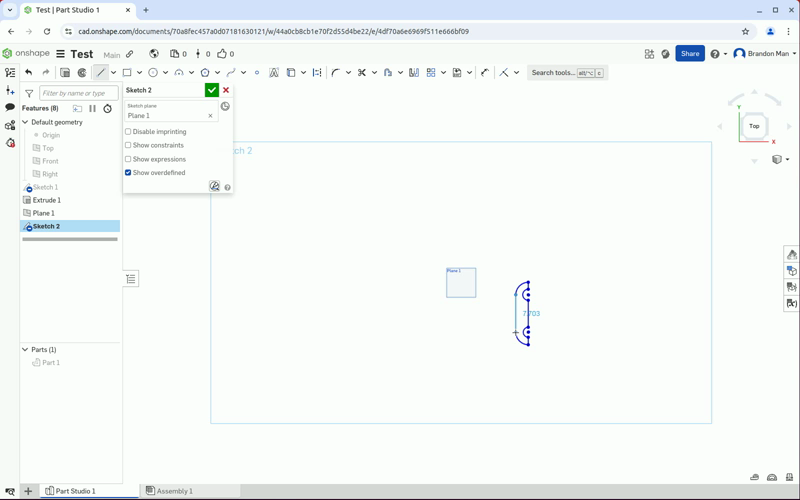
key_up(shift)
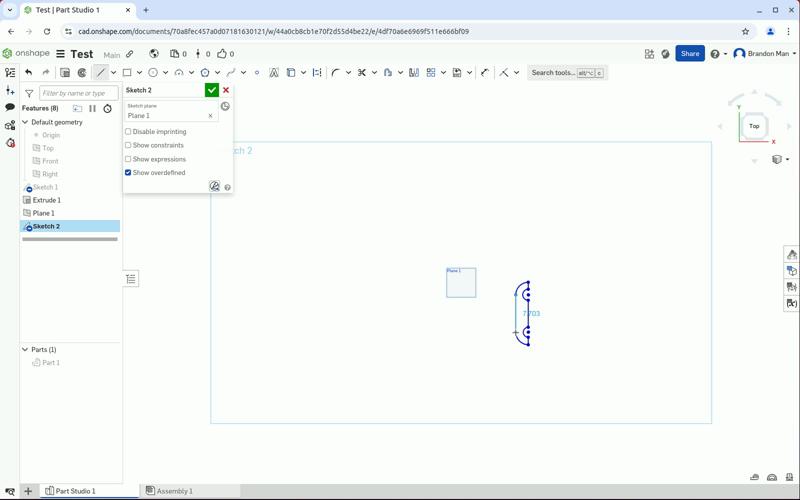
click(515, 332)
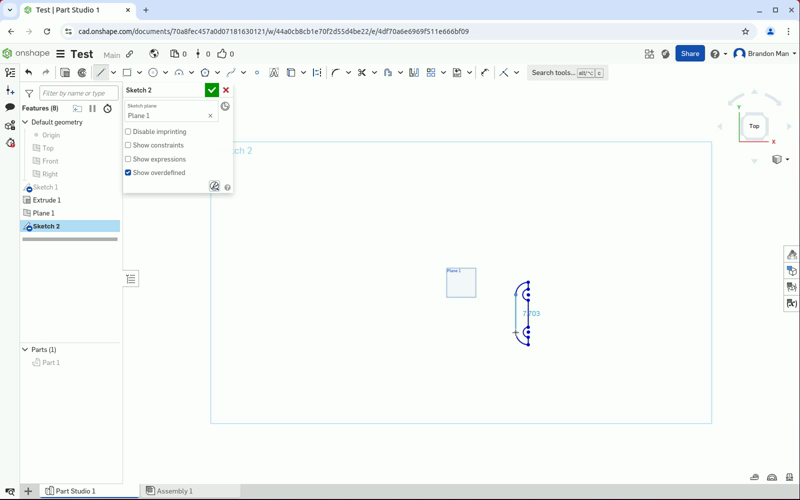
key(esc)
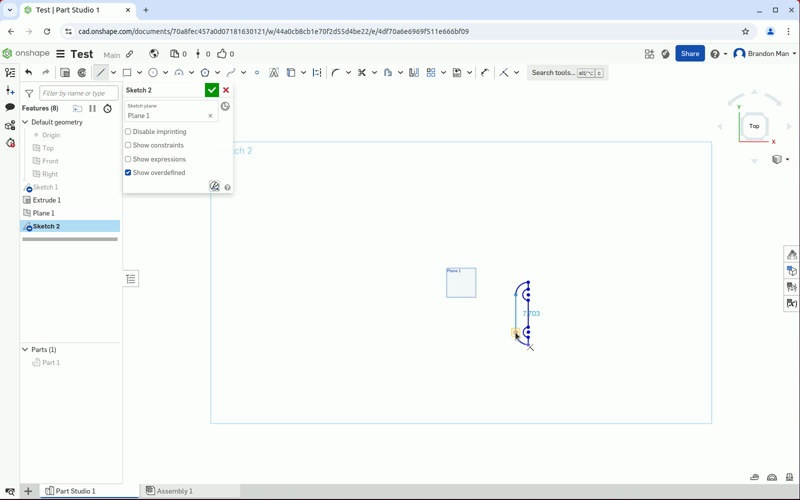
mouse_move(523, 316)
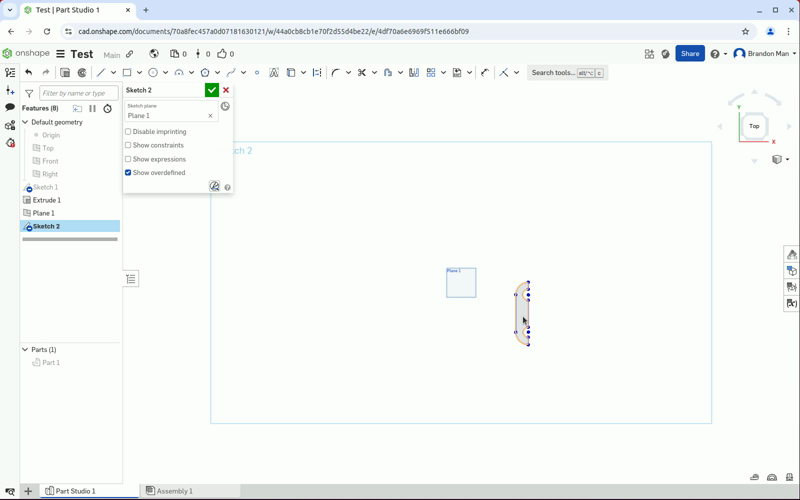
scroll(6)
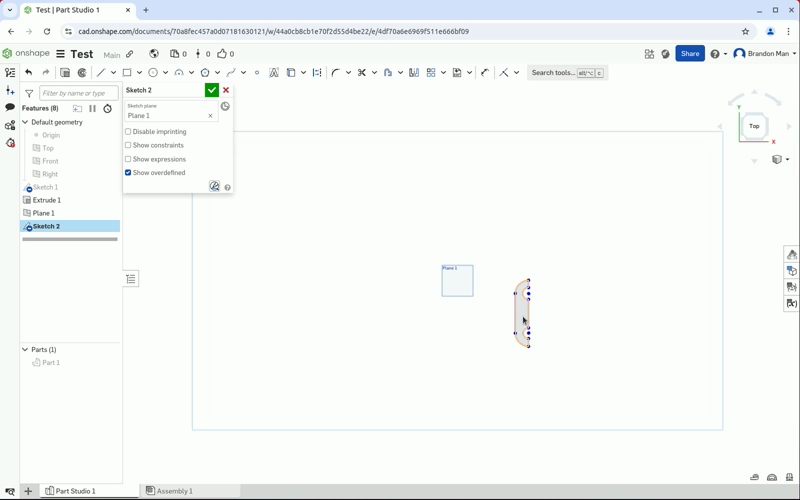
scroll(6)
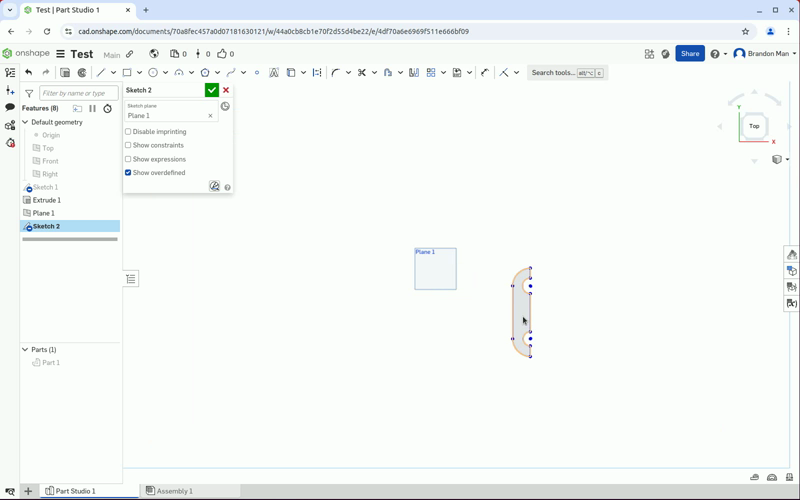
scroll(6)
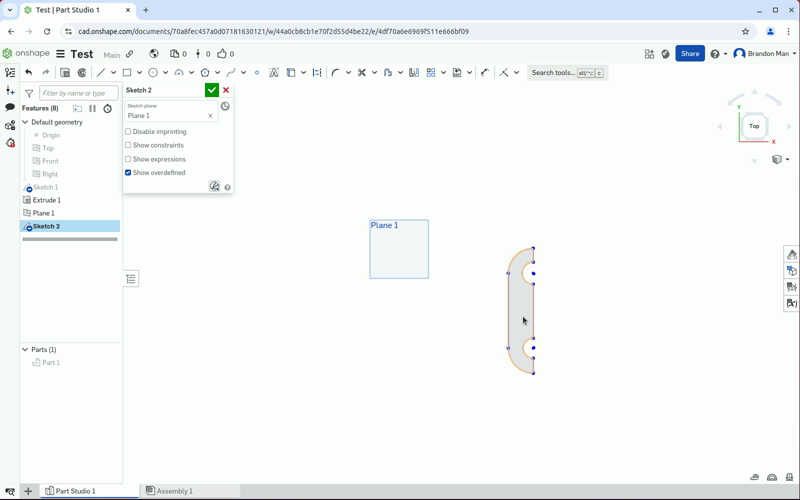
scroll(6)
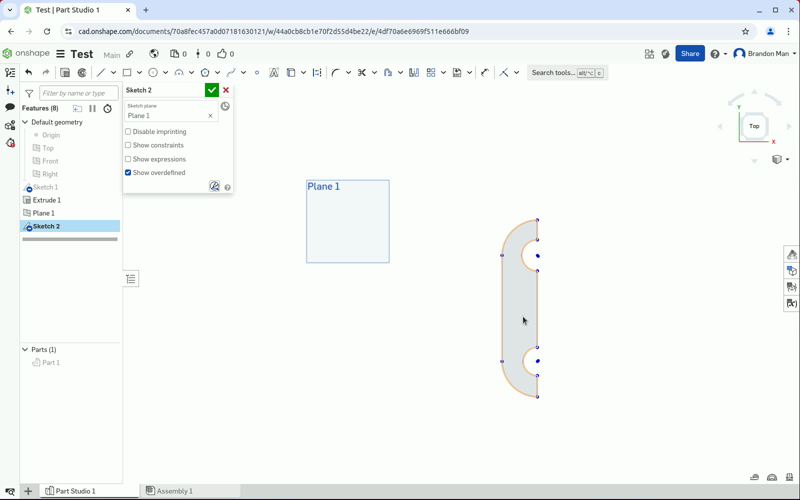
scroll(6)
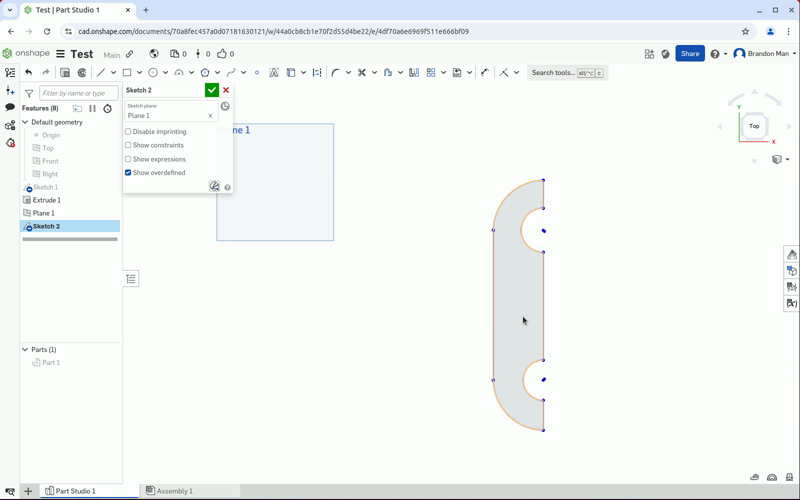
scroll(6)
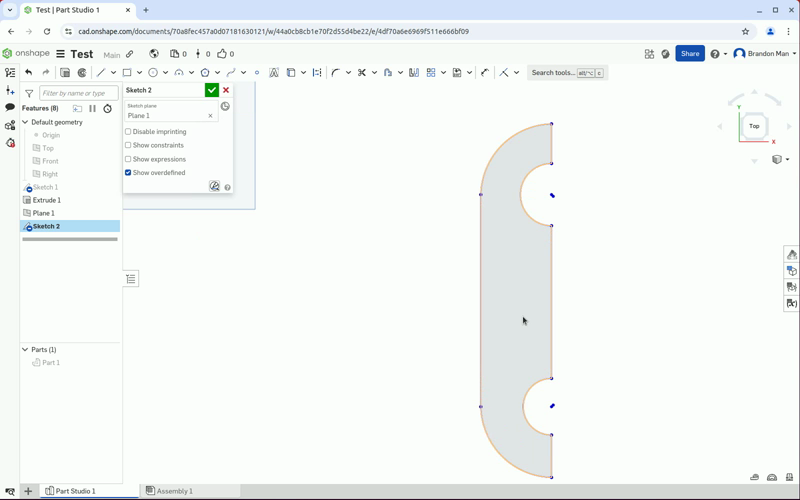
scroll(6)
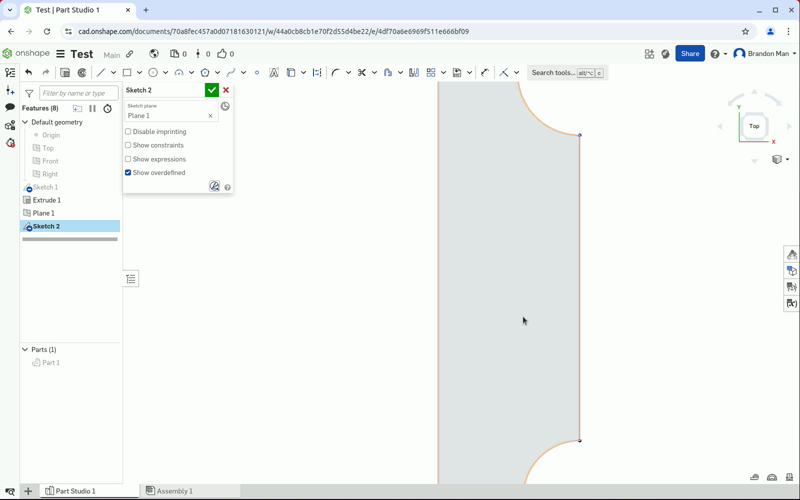
click(523, 316)
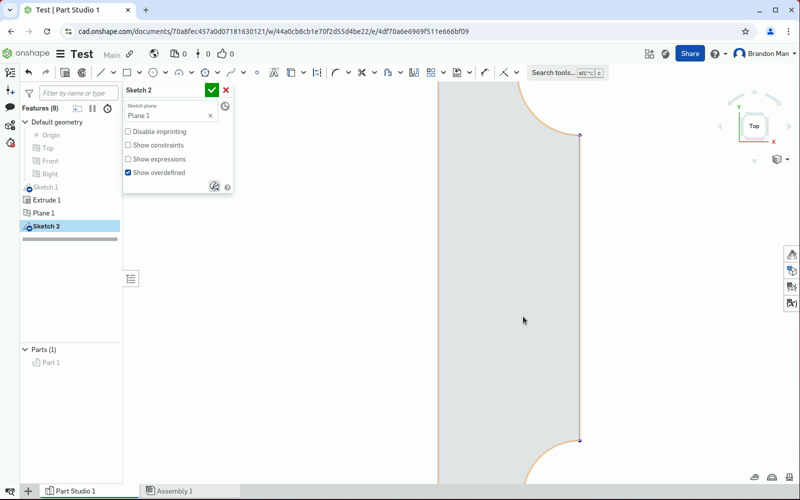
scroll(-6)
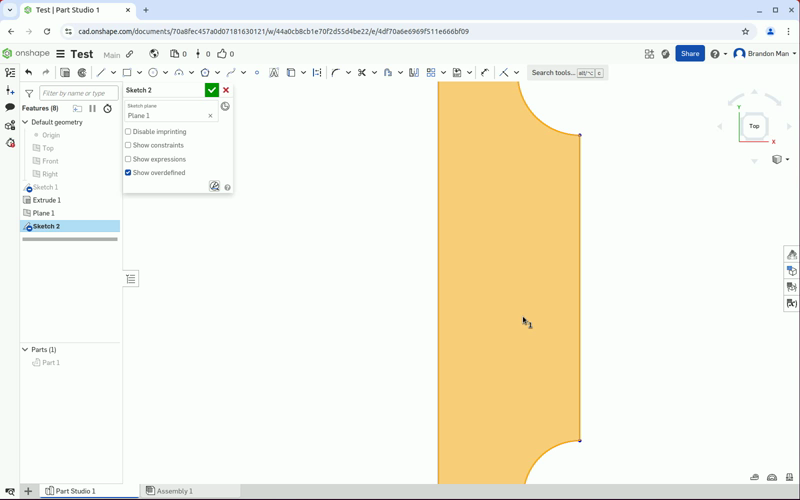
scroll(-6)
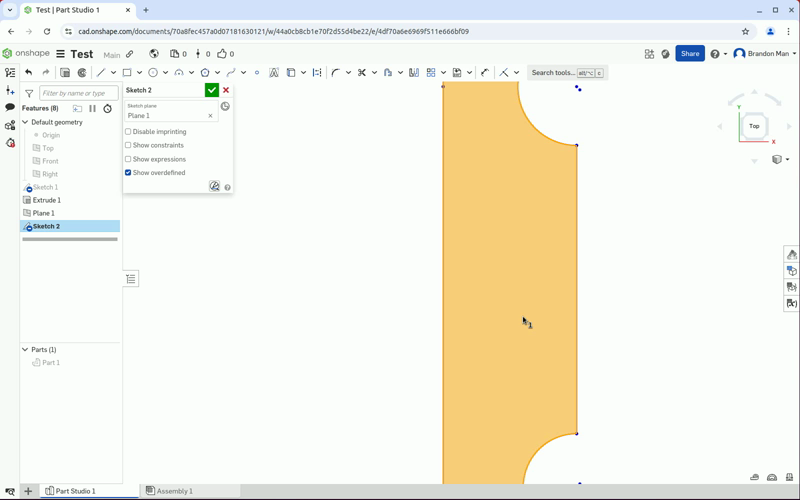
scroll(-6)
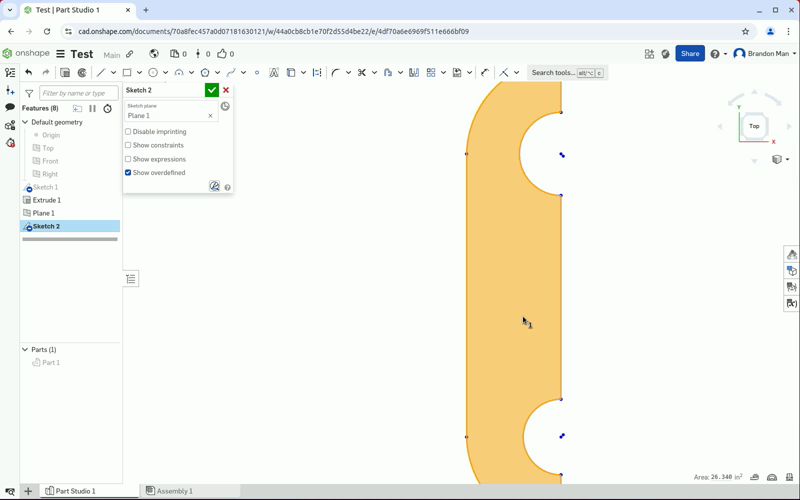
scroll(-6)
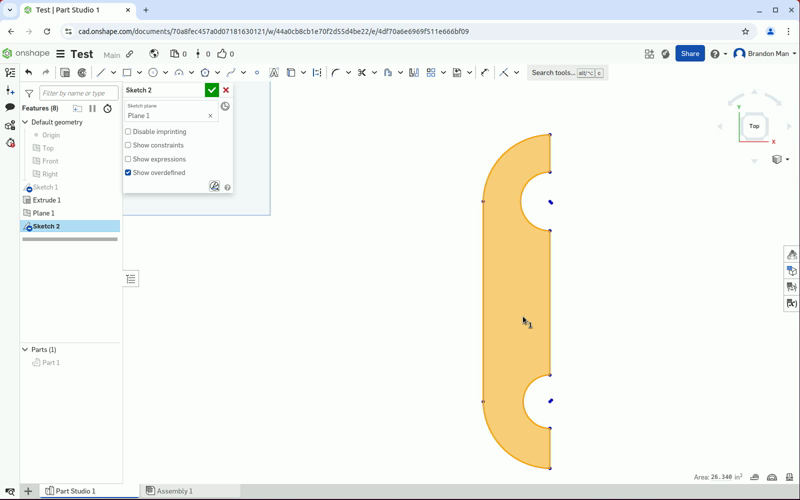
scroll(-6)
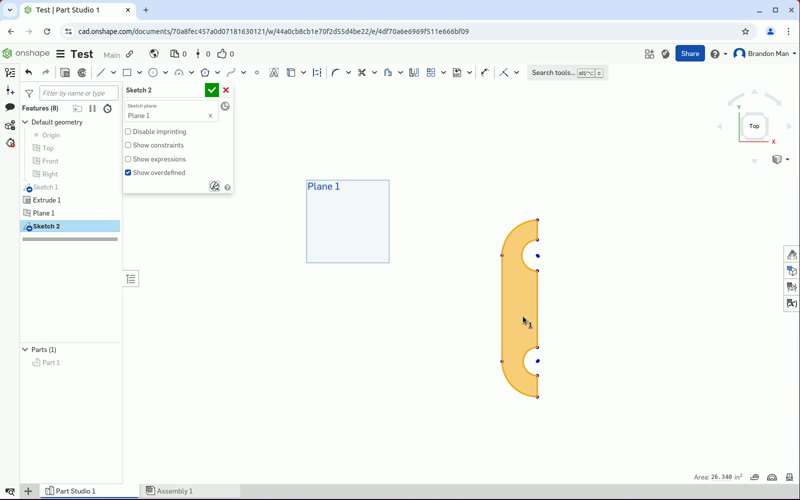
scroll(-6)
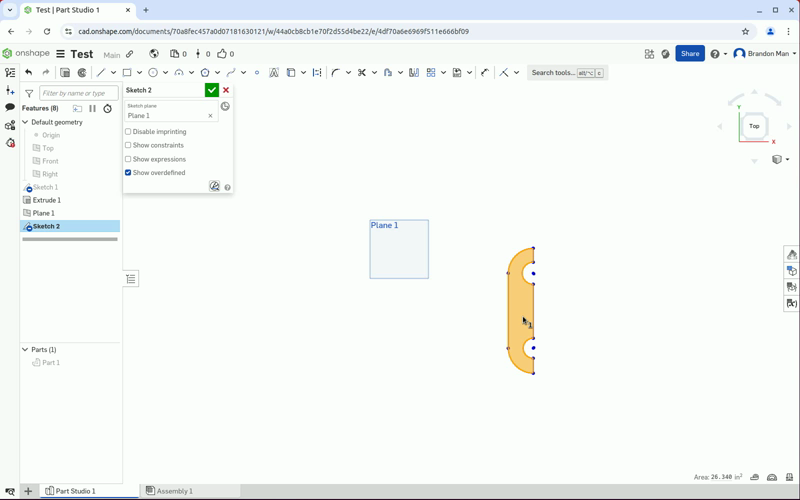
scroll(-6)
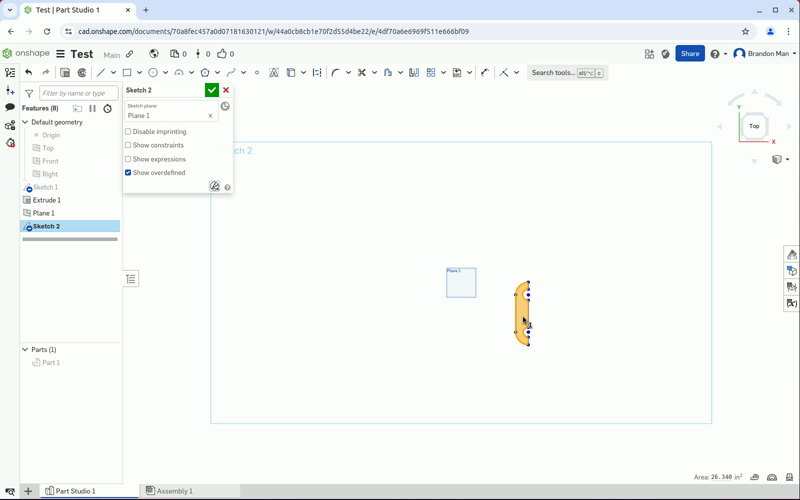
mouse_move(73, 352)
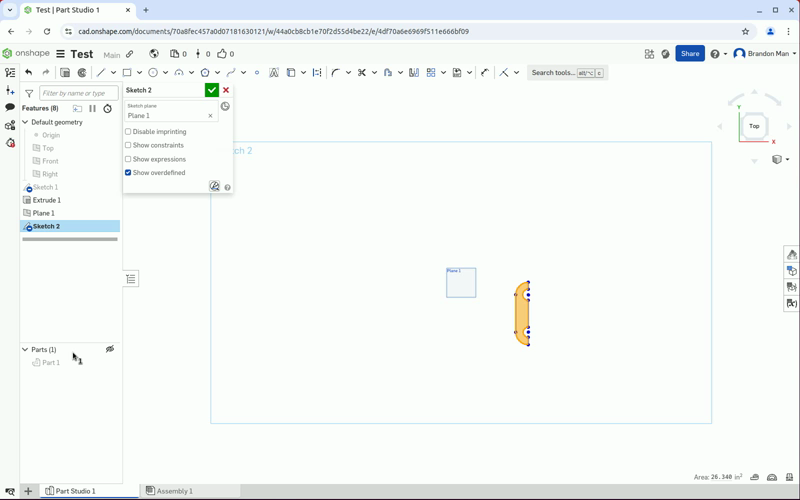
key(shift+y)
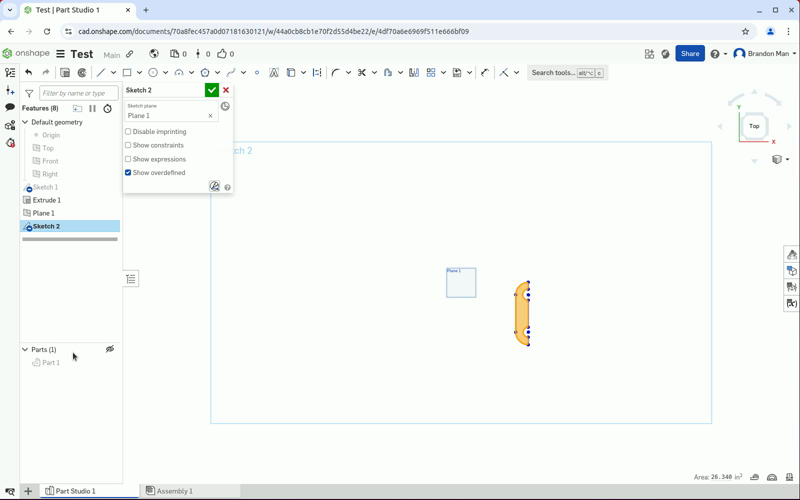
key(shift+e)
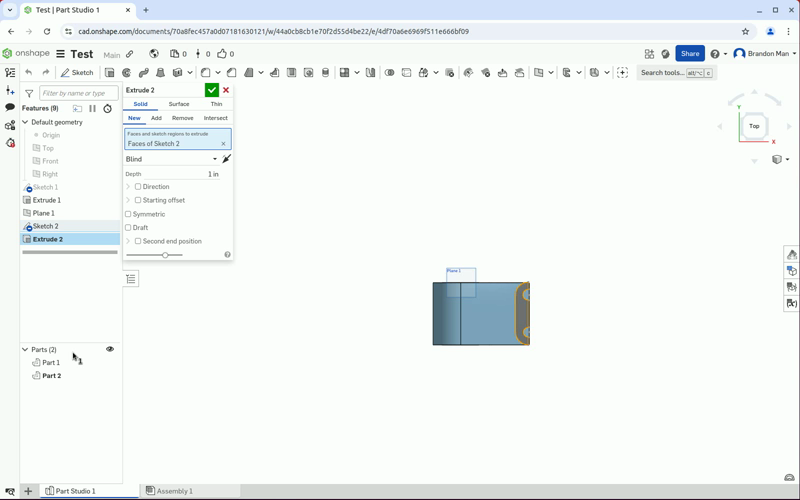
mouse_move(143, 106)
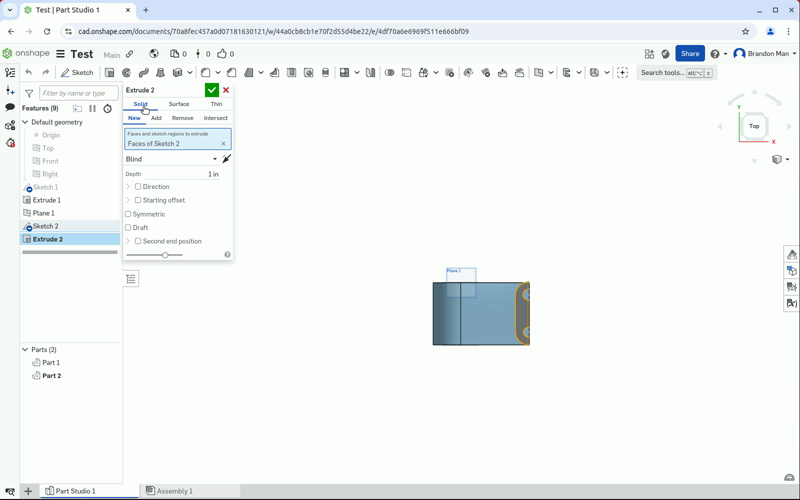
click(143, 106)
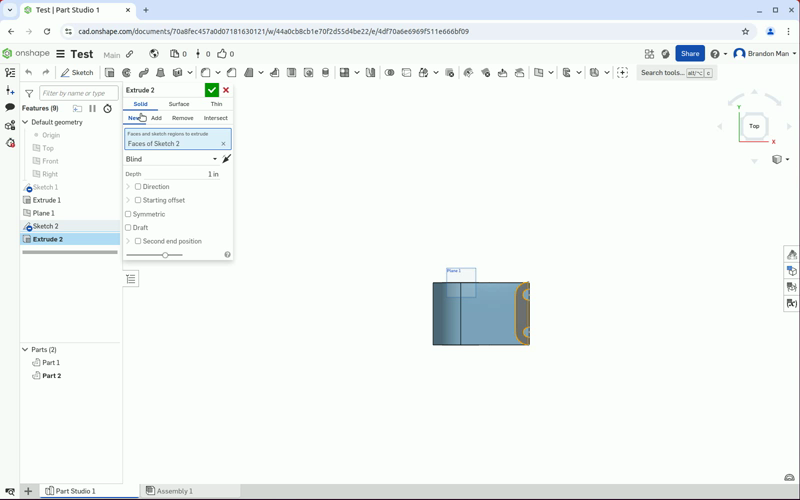
mouse_move(137, 120)
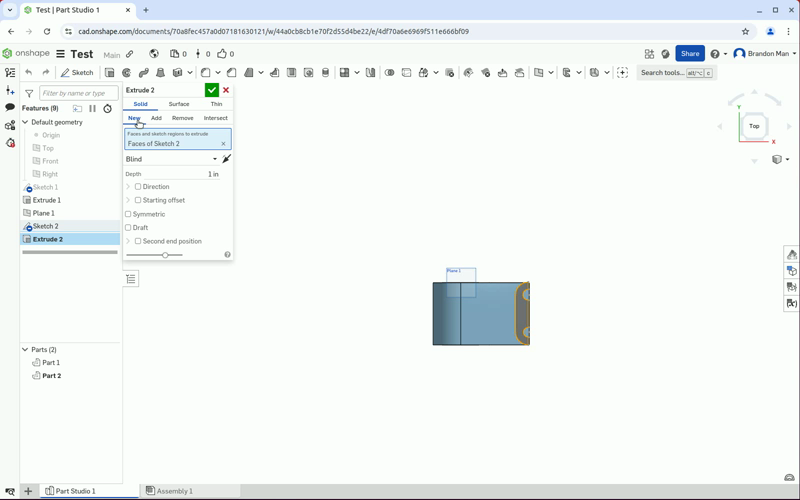
click(137, 120)
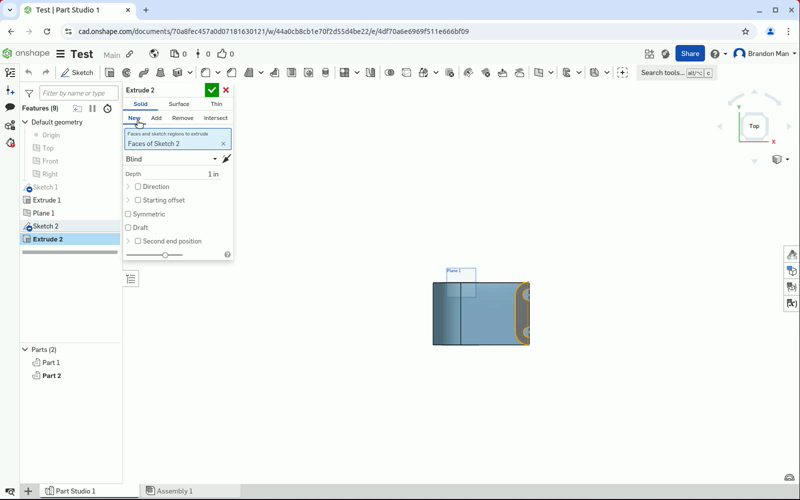
key(tab, 4)
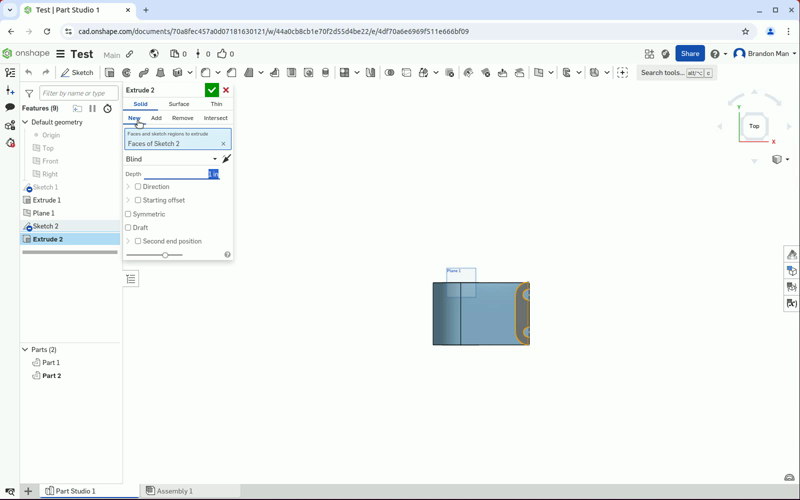
text(0.963)
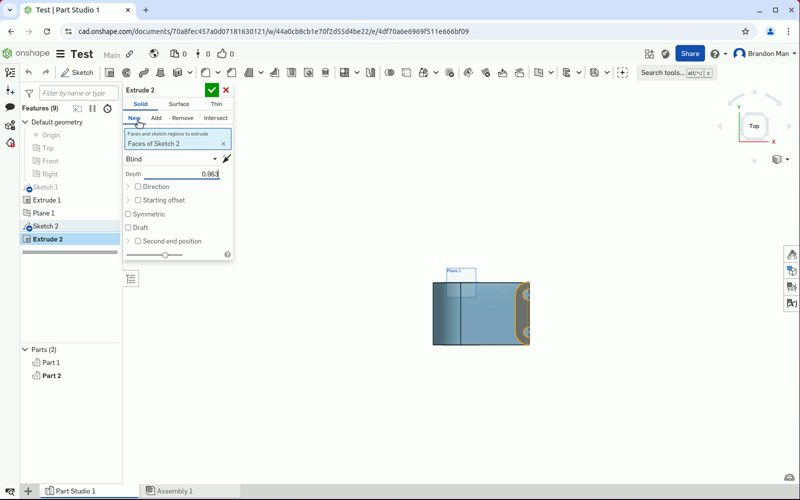
key(tab, 3)
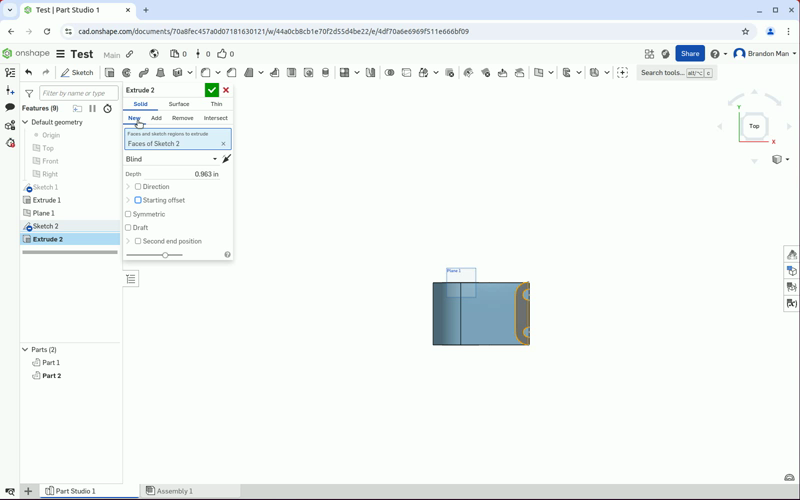
key(tab, 2)
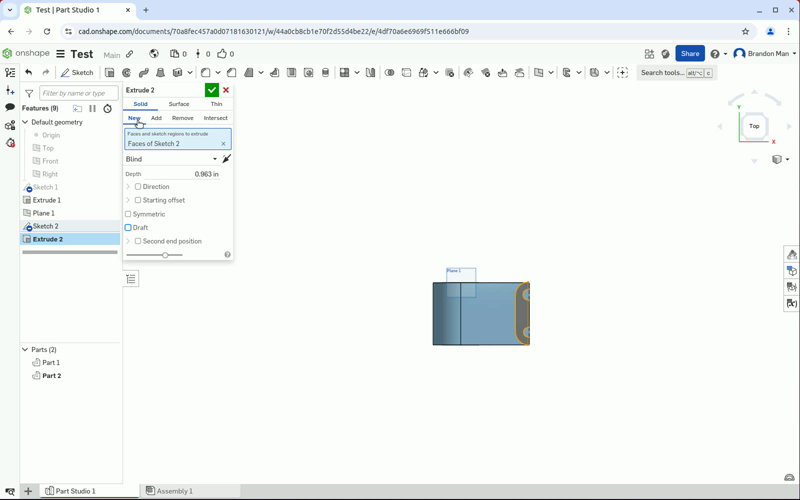
key(space)
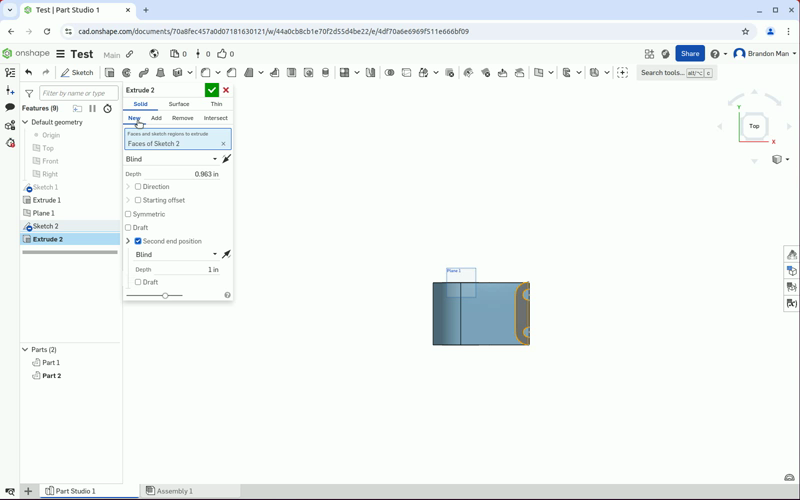
key(tab, 3)
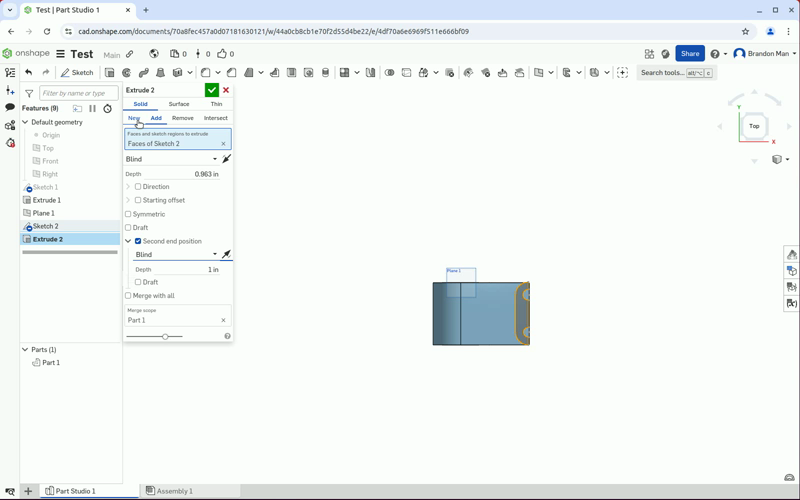
text(3.129)
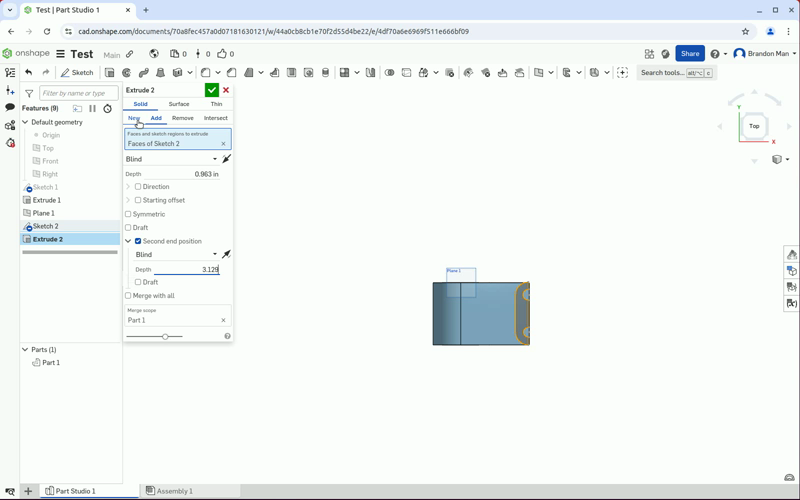
key(enter)
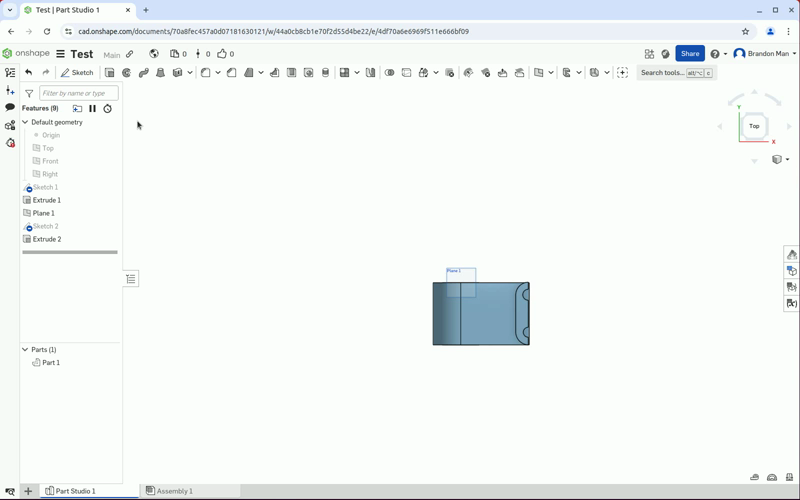
key(shift+h)
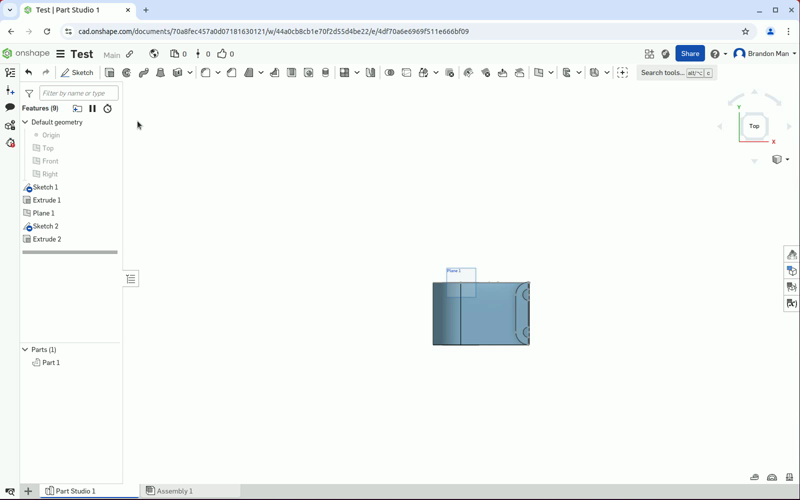
key(shift+h)
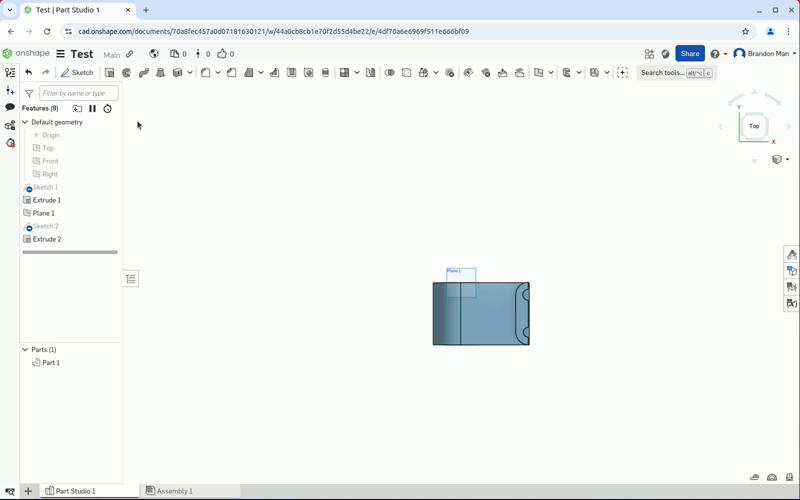
mouse_move(73, 189)
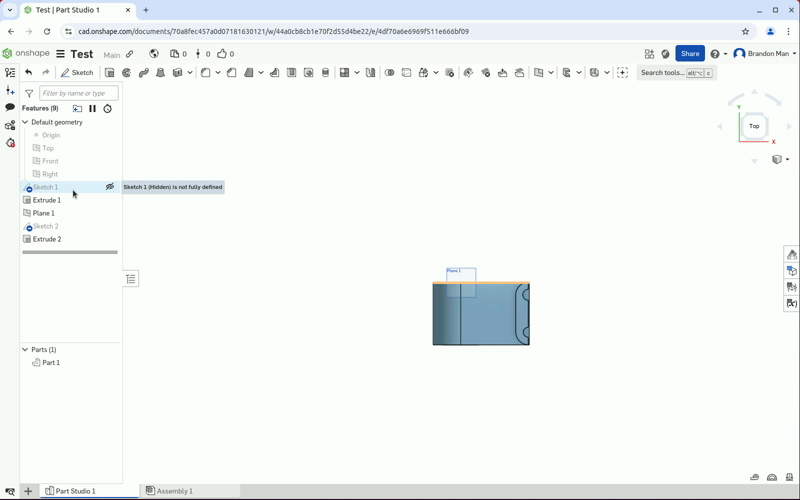
click(73, 189)
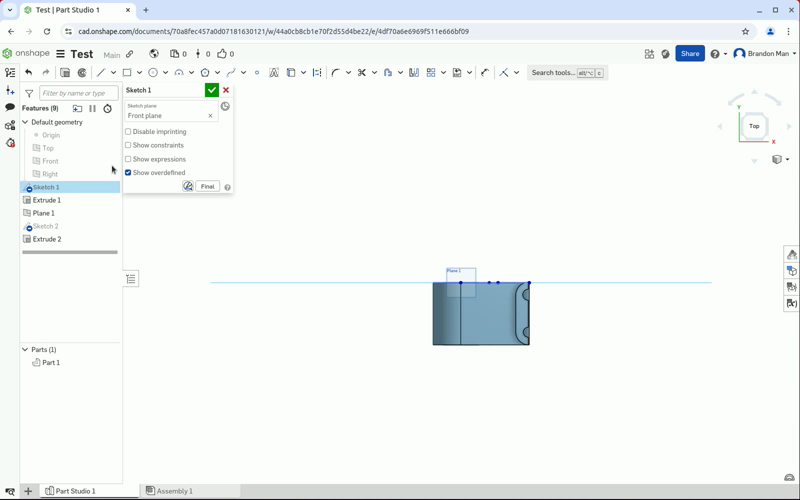
mouse_move(229, 92)
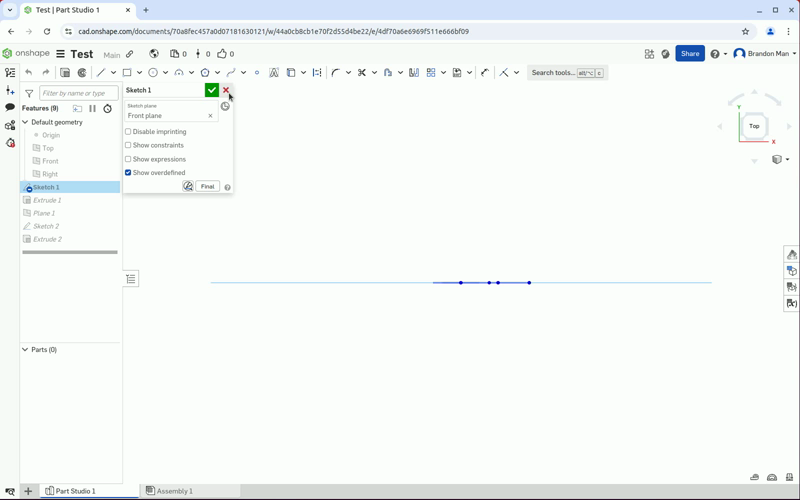
click(229, 92)
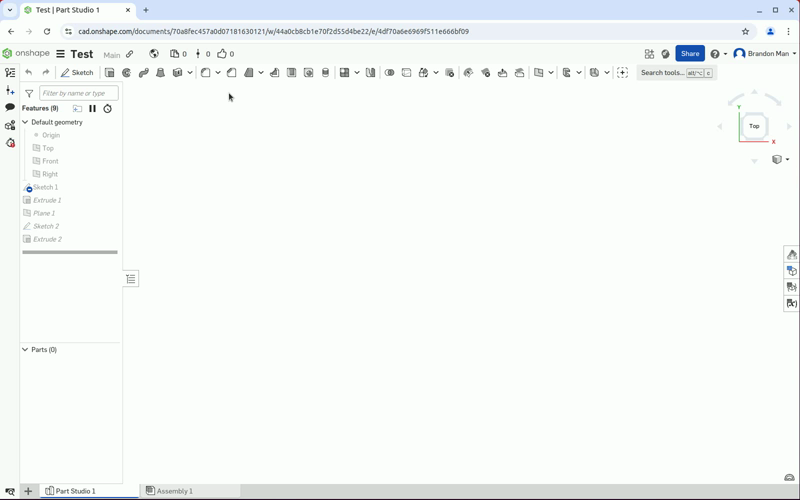
key(shift+s)
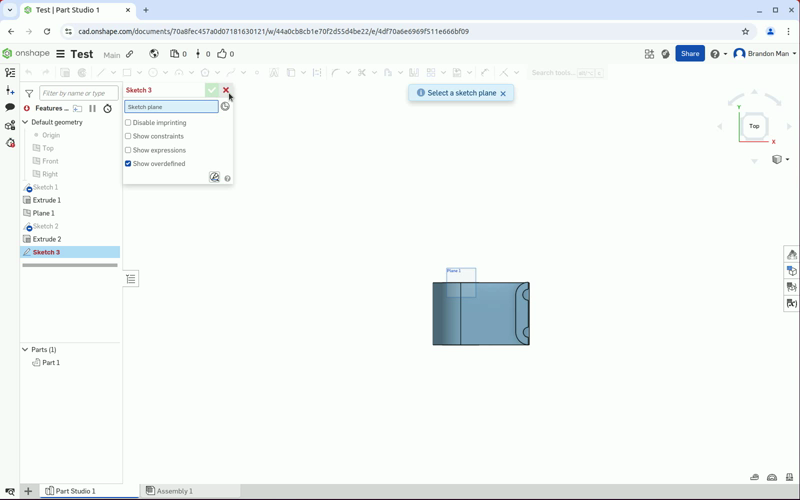
mouse_move(73, 215)
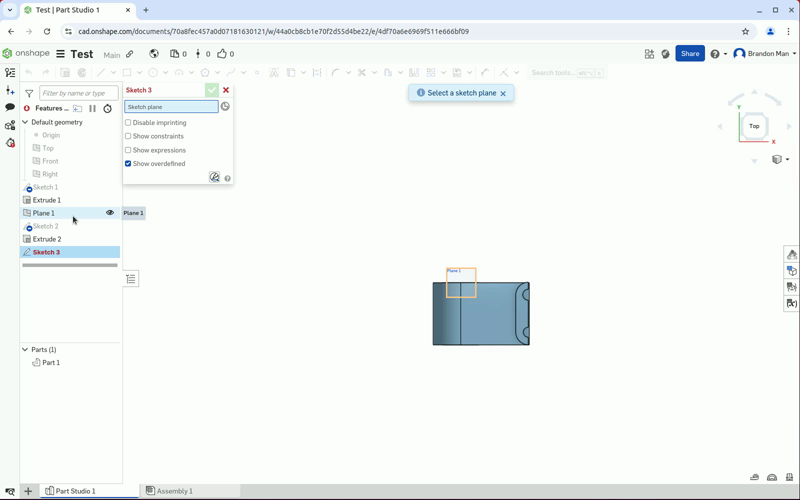
click(73, 215)
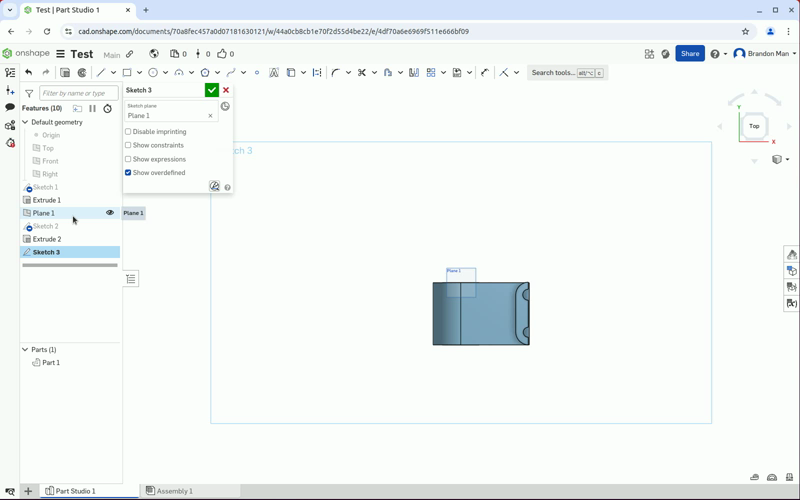
mouse_move(73, 352)
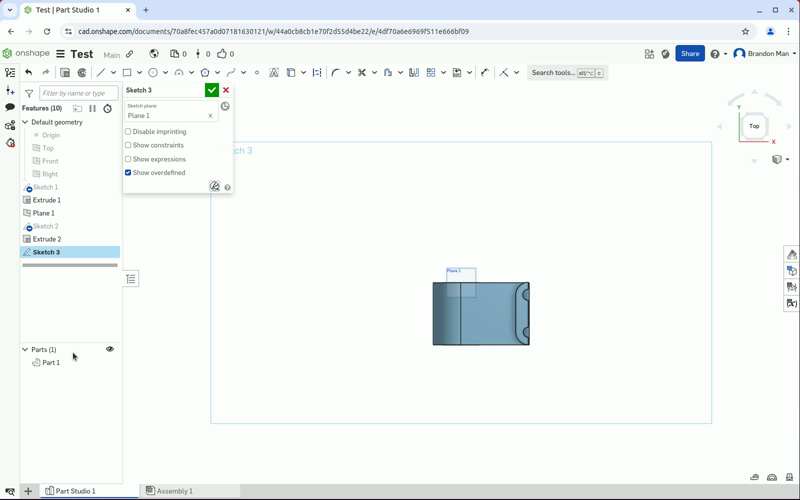
key(y)
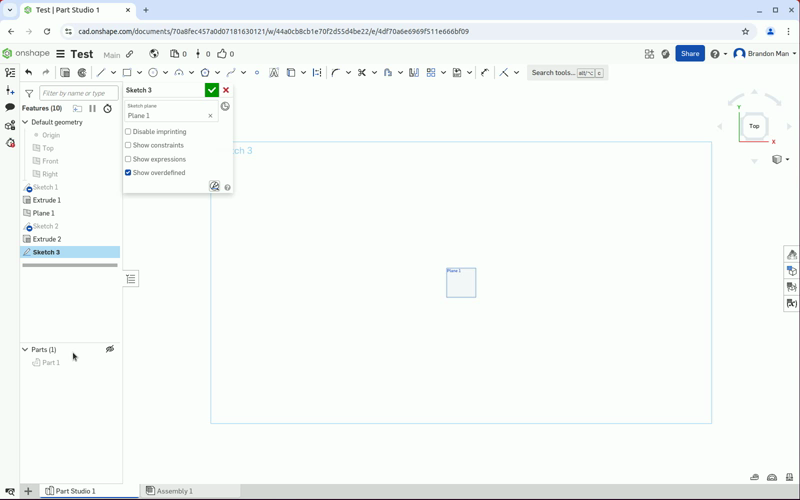
key(a)
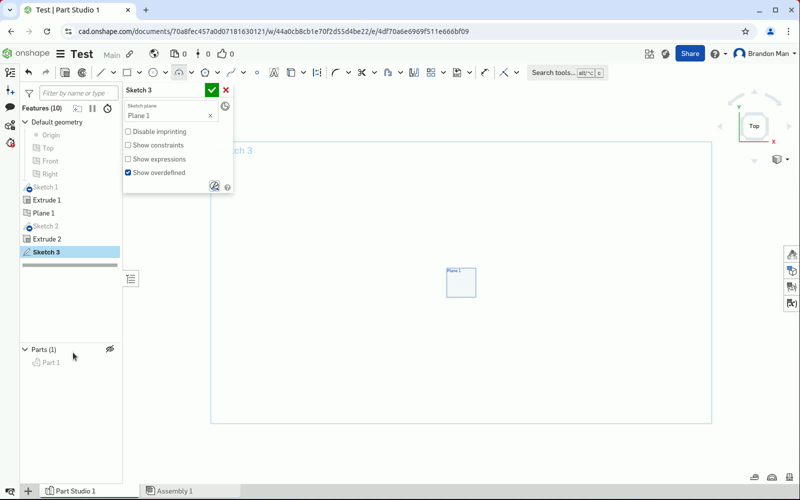
key_down(shift)
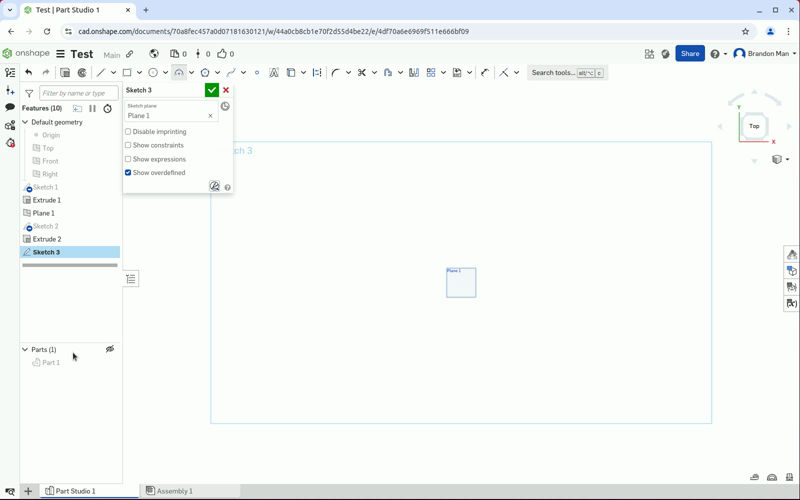
mouse_move(528, 345)
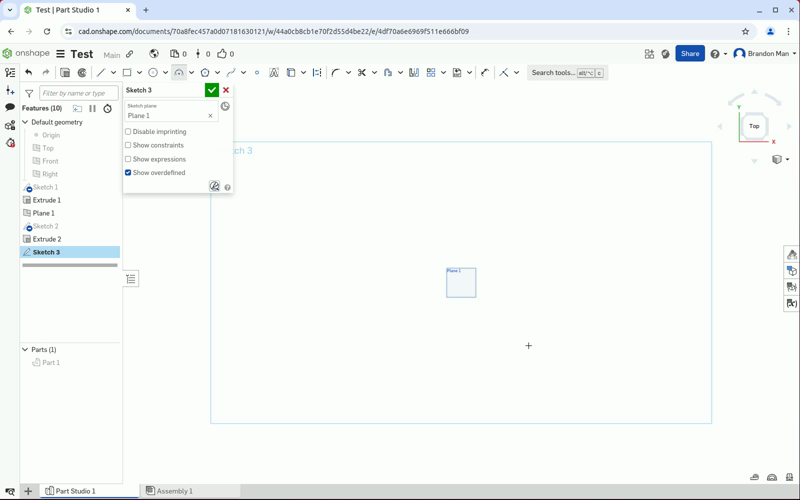
click(528, 345)
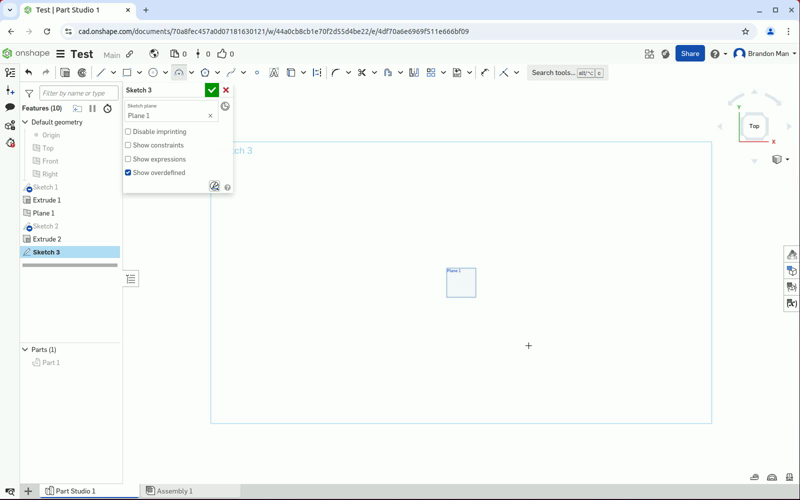
key_up(shift)
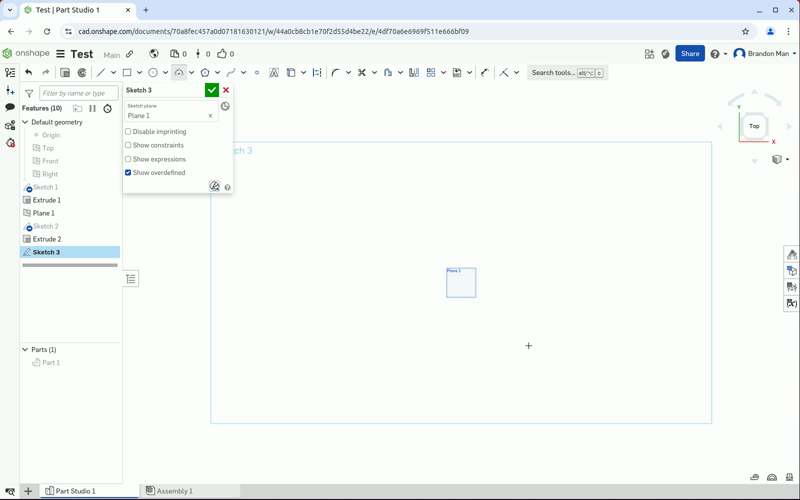
key_down(shift)
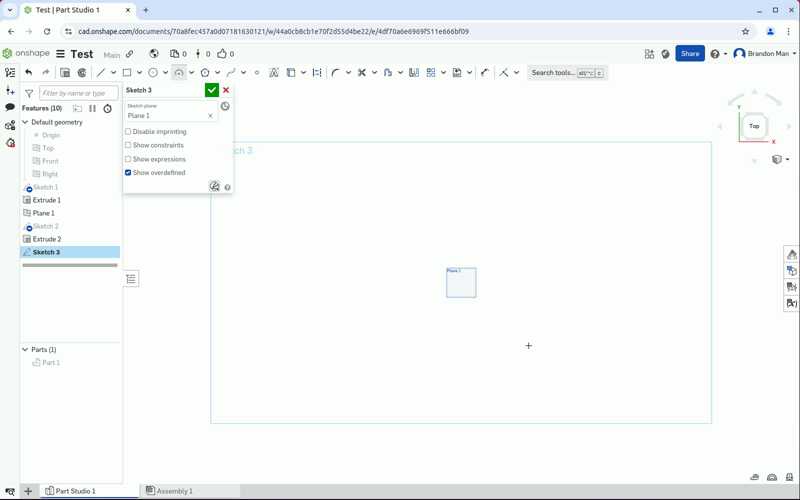
mouse_move(534, 342)
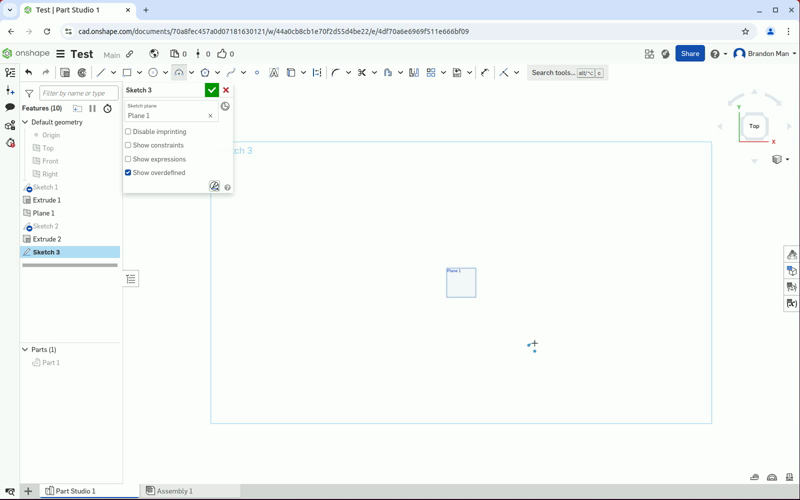
scroll(6)
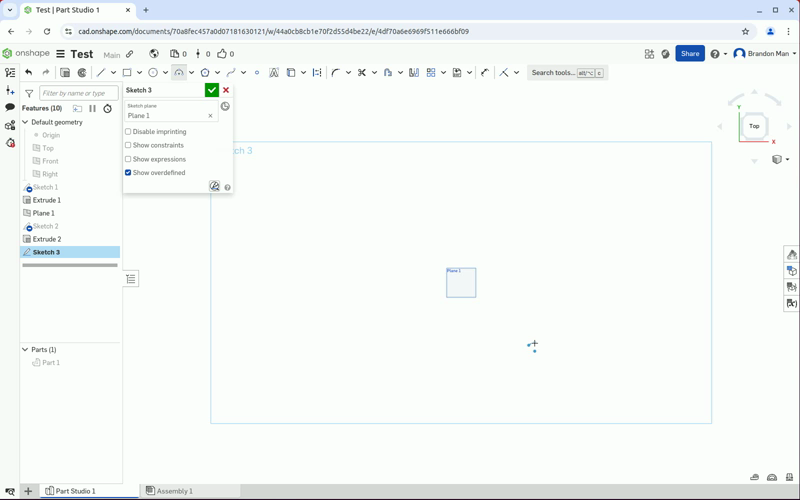
scroll(6)
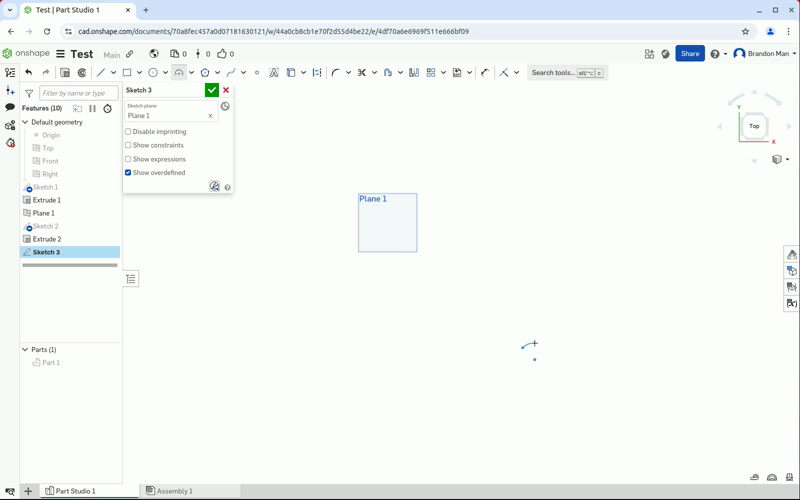
scroll(6)
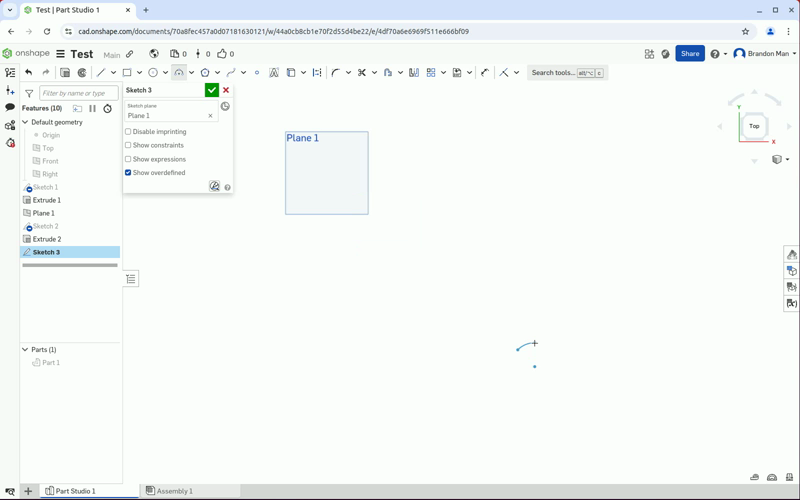
scroll(6)
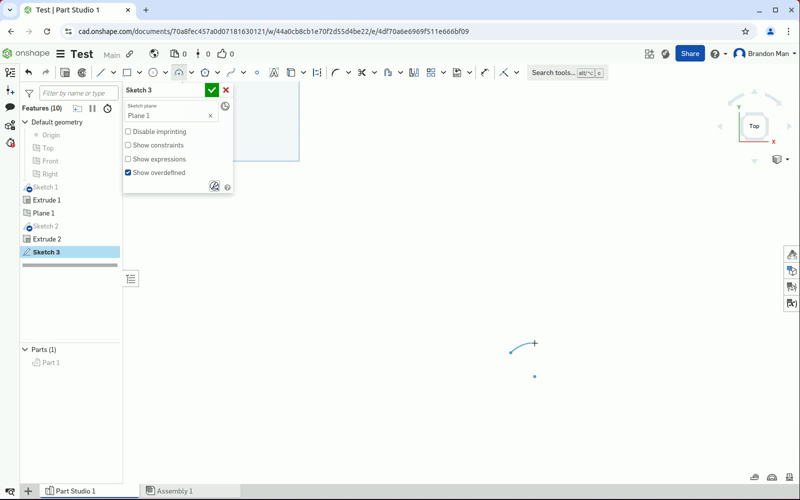
scroll(6)
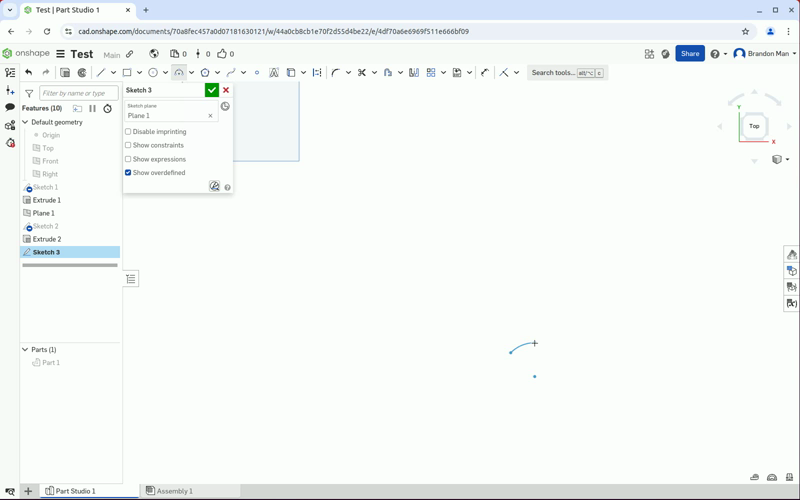
scroll(6)
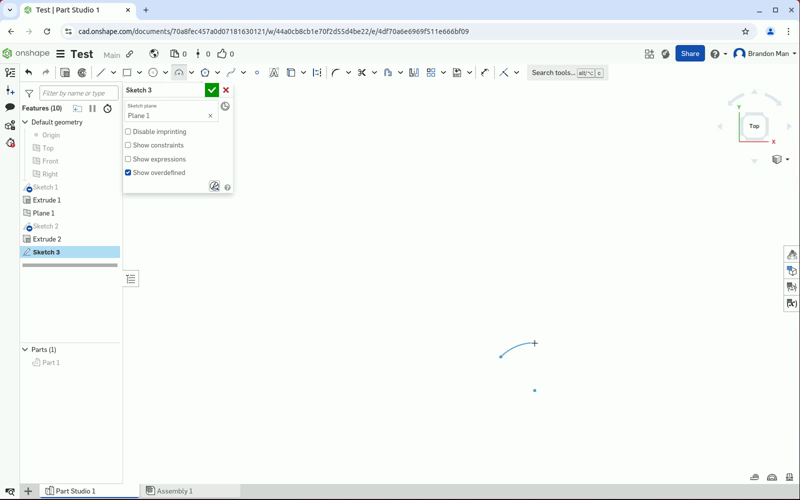
scroll(6)
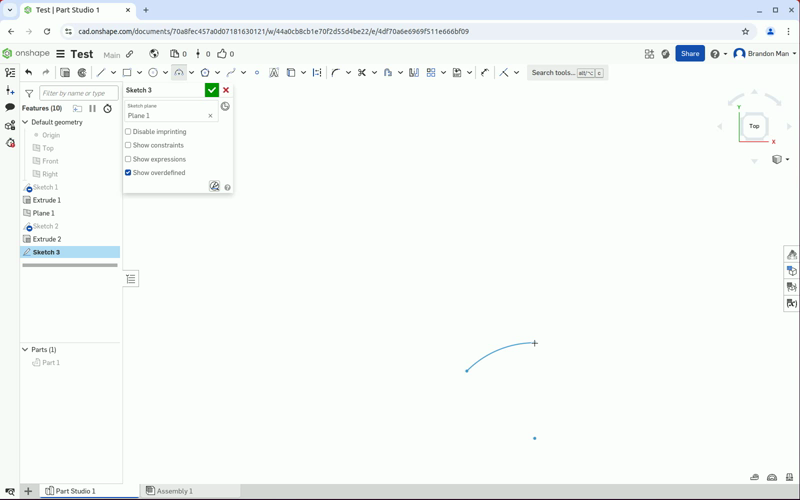
click(534, 342)
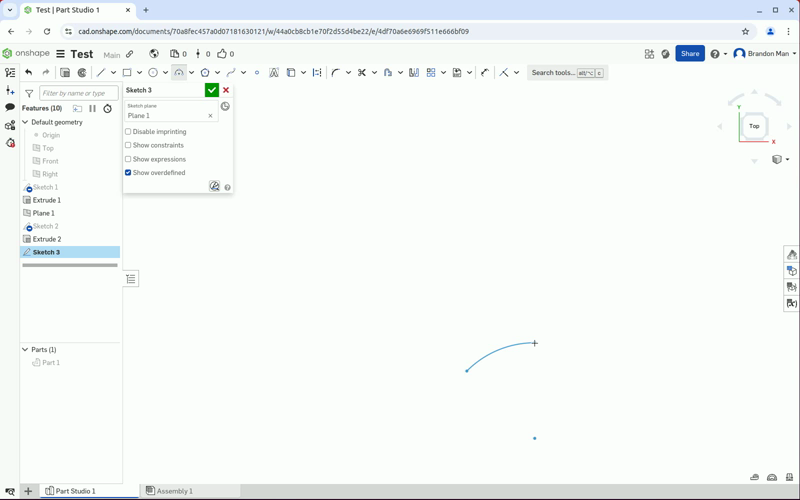
scroll(-6)
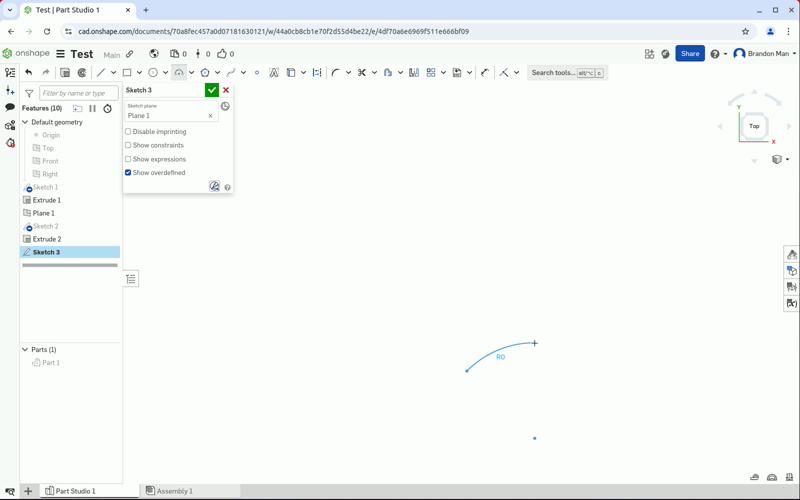
scroll(-6)
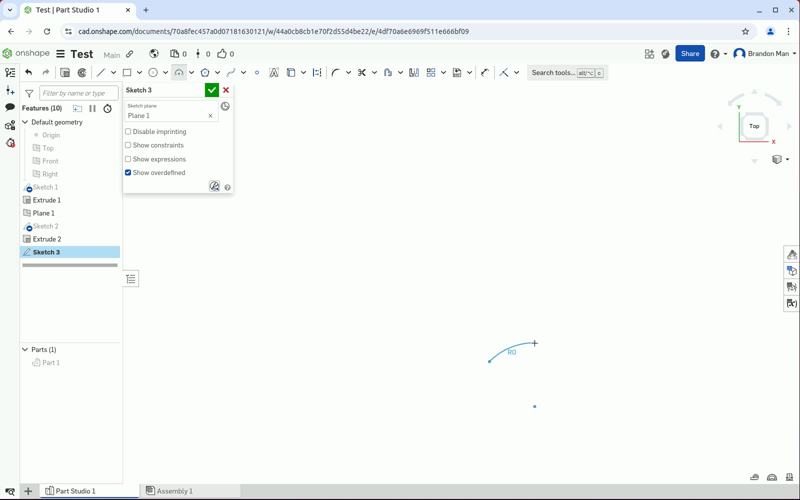
scroll(-6)
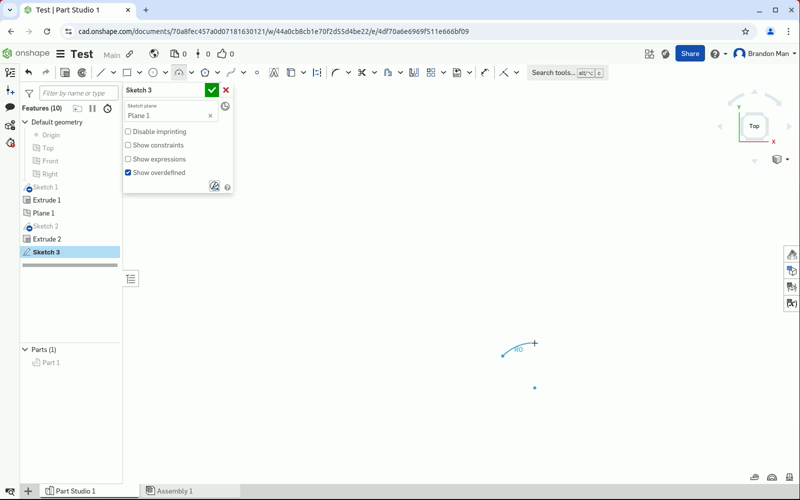
scroll(-6)
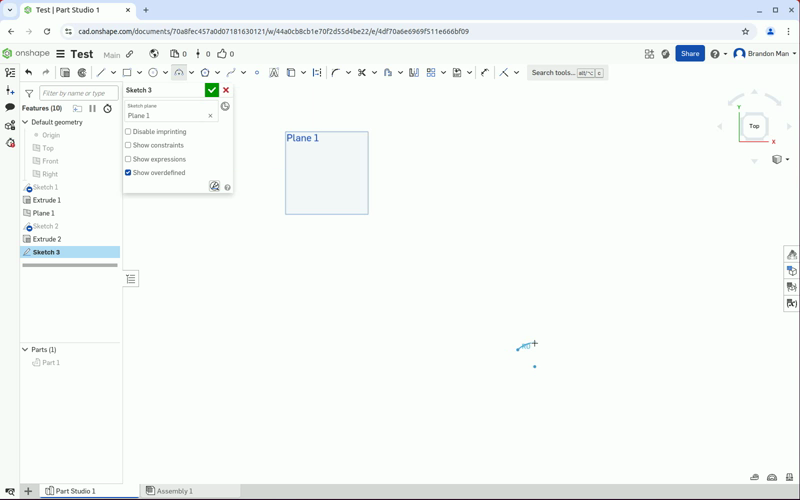
scroll(-6)
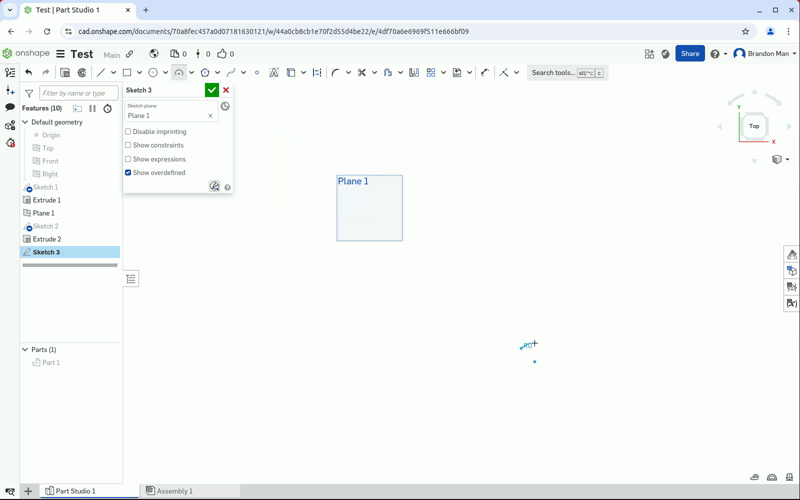
scroll(-6)
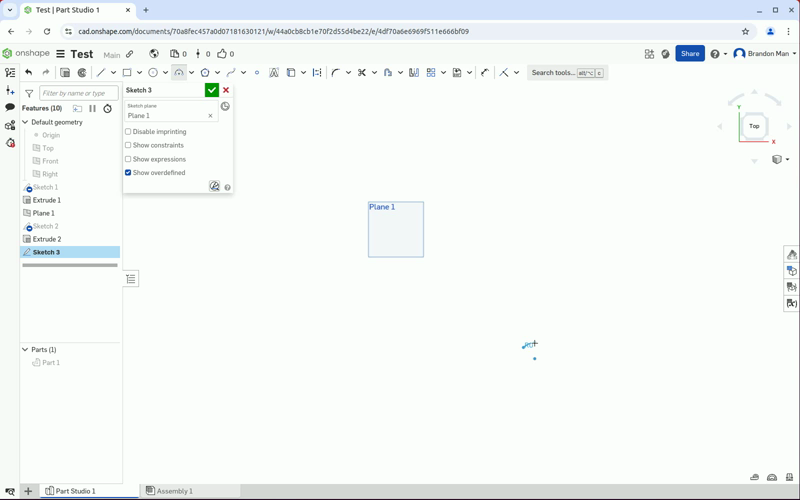
scroll(-6)
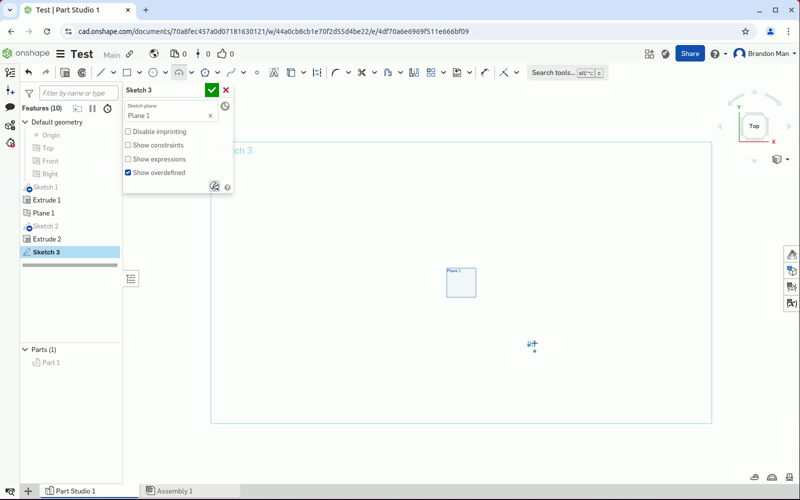
mouse_move(531, 344)
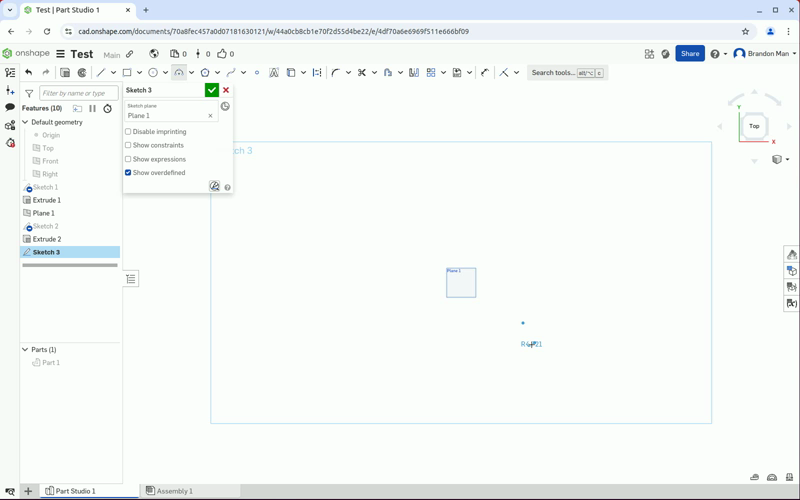
scroll(6)
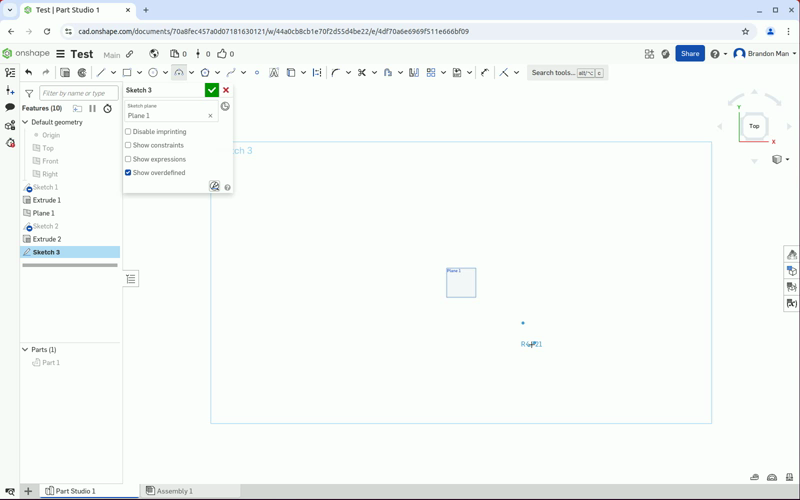
scroll(6)
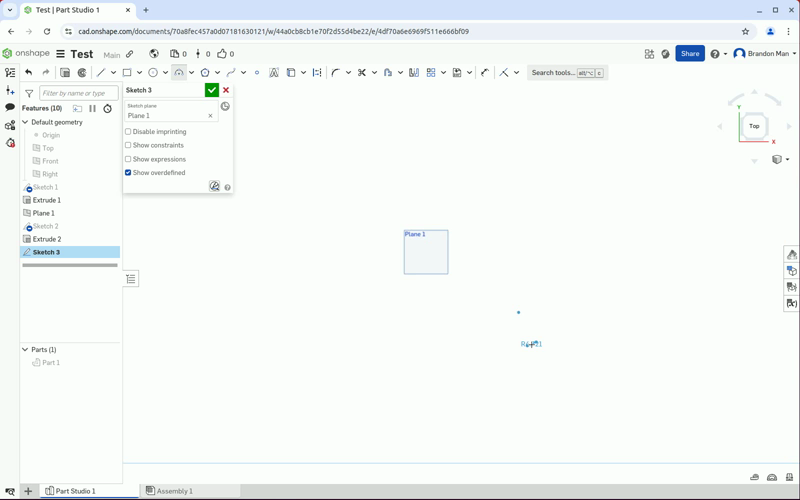
scroll(6)
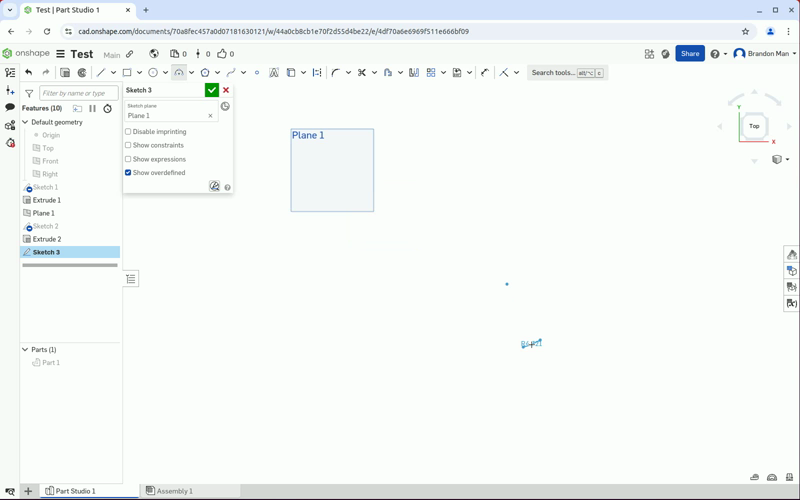
scroll(6)
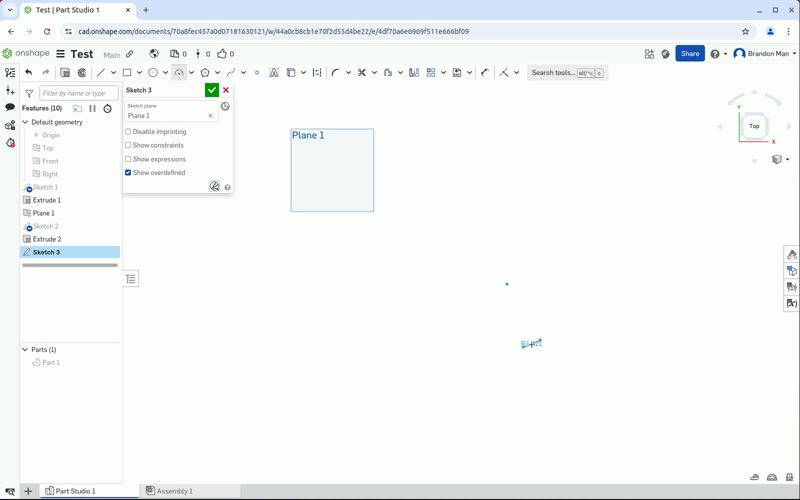
scroll(6)
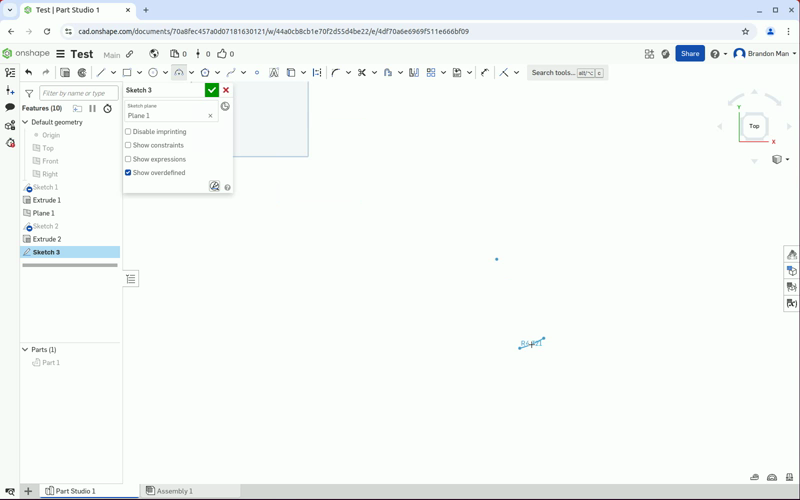
scroll(6)
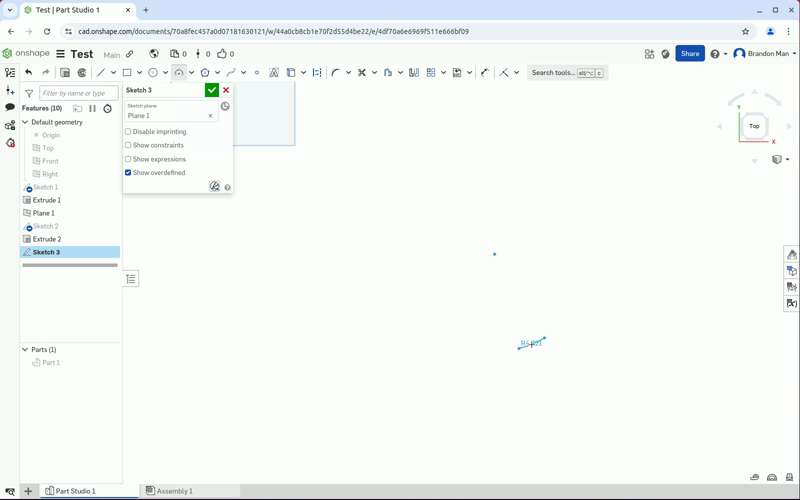
scroll(6)
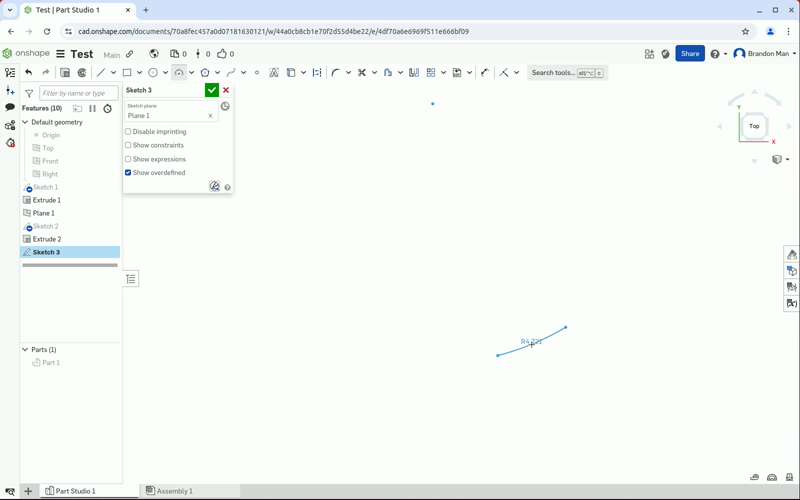
click(531, 344)
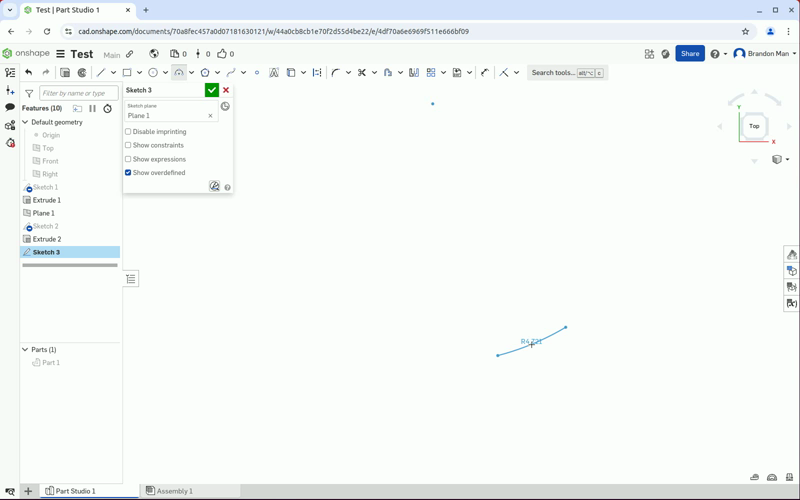
scroll(-6)
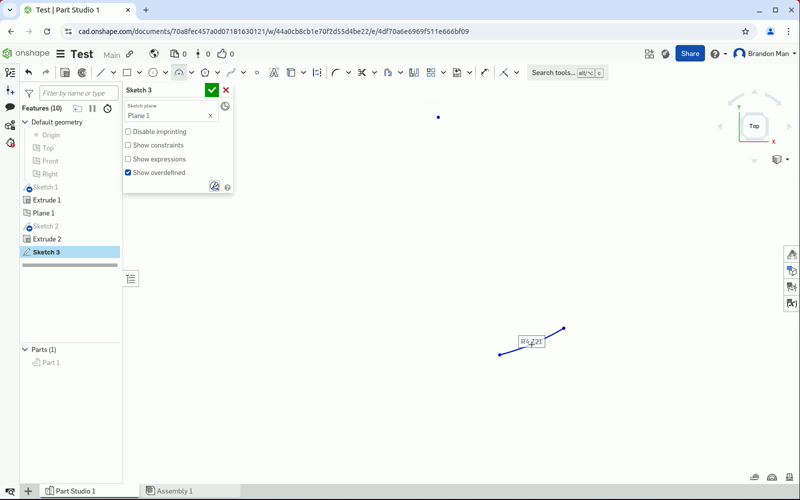
scroll(-6)
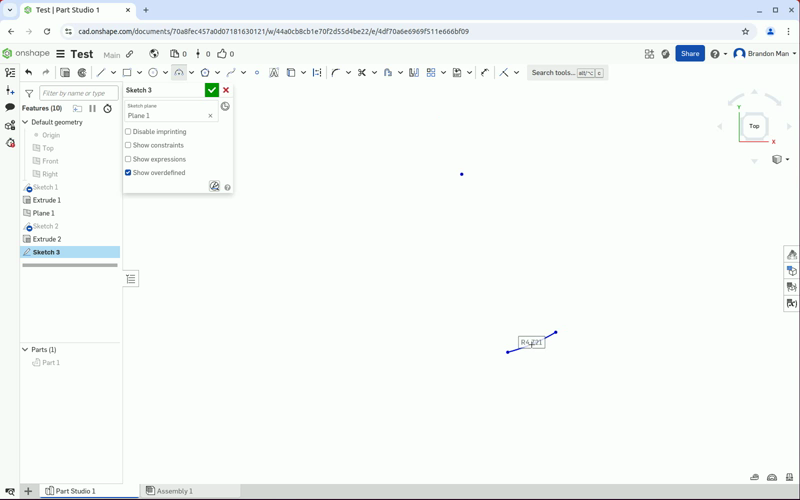
scroll(-6)
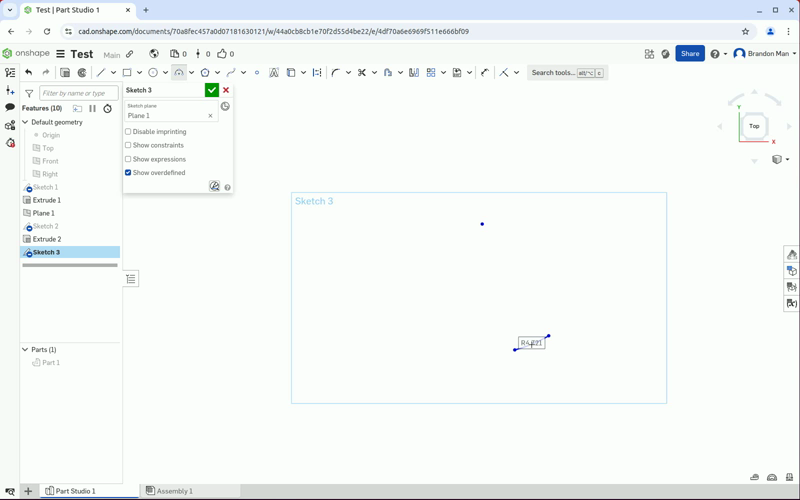
scroll(-6)
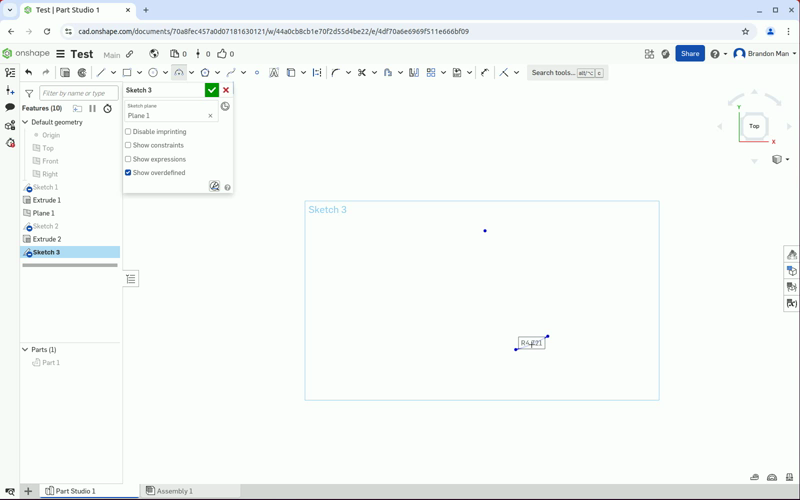
scroll(-6)
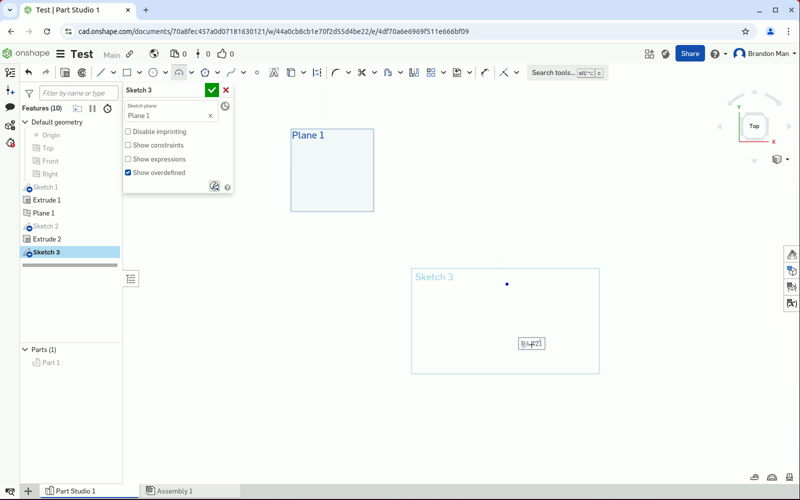
scroll(-6)
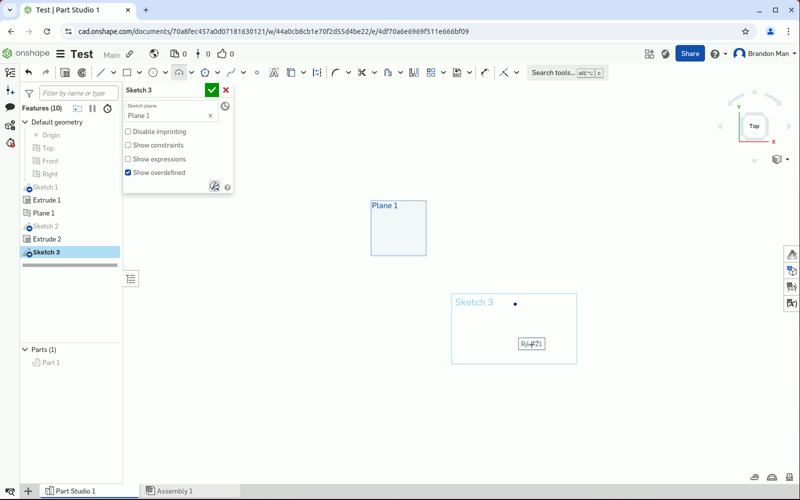
scroll(-6)
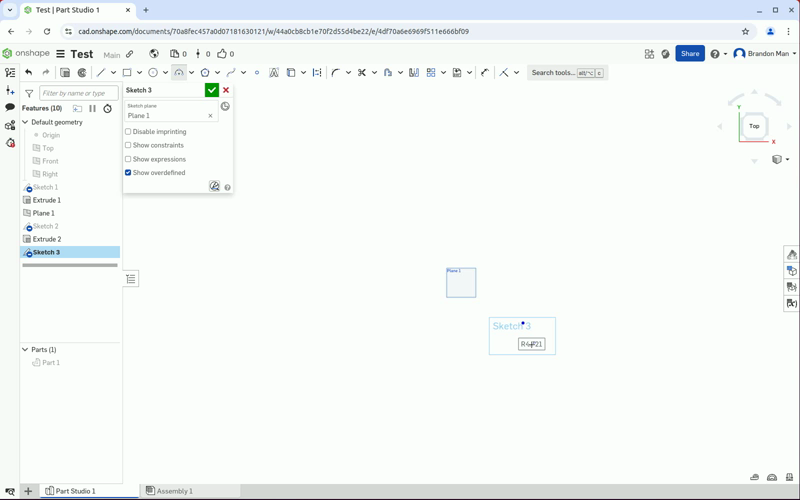
key_up(shift)
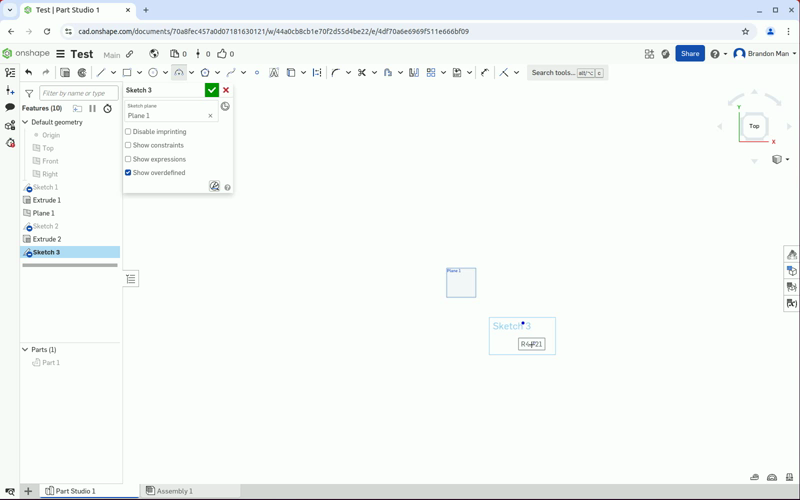
key(esc)
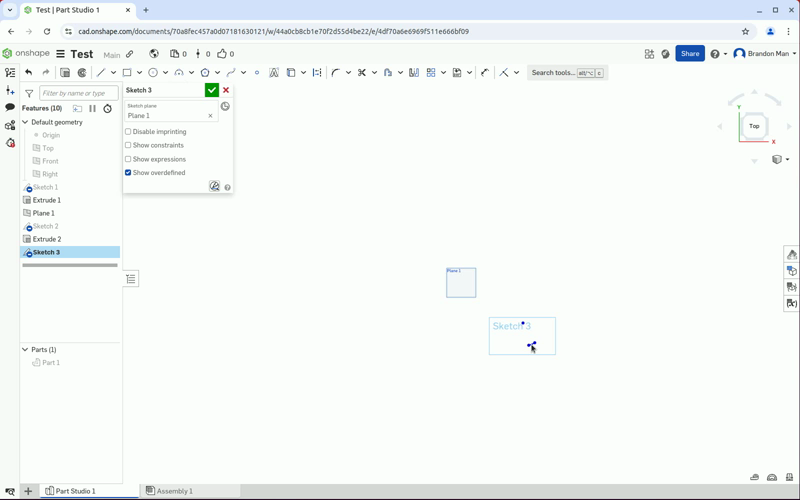
key(l)
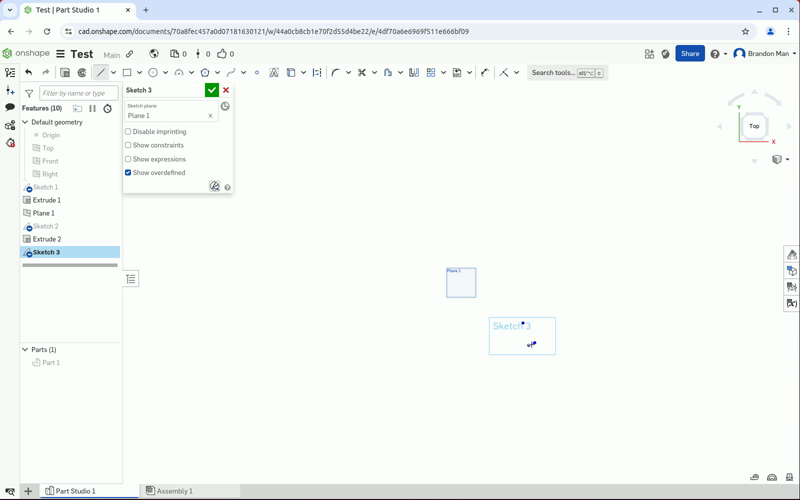
mouse_move(534, 342)
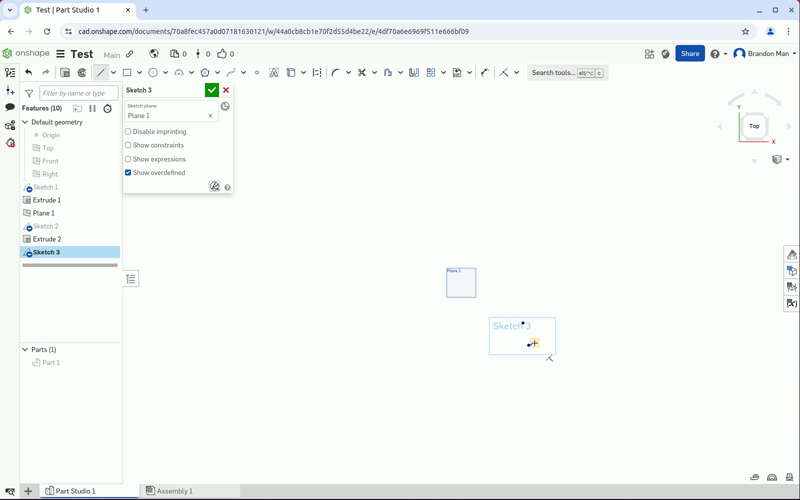
scroll(6)
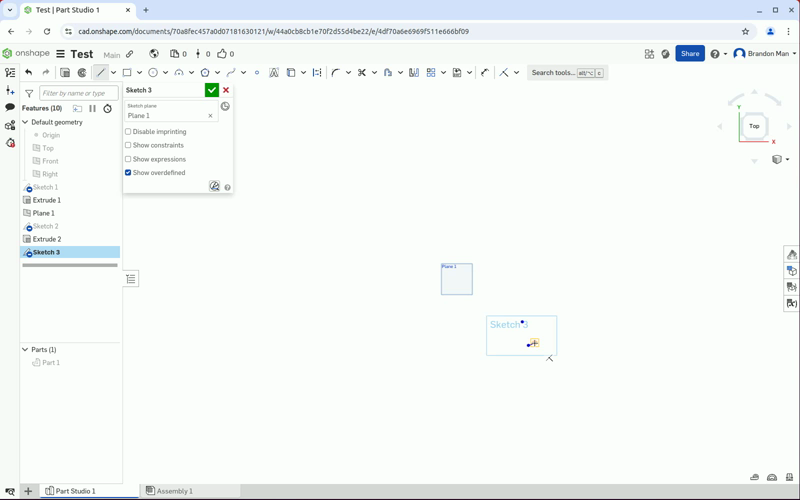
scroll(6)
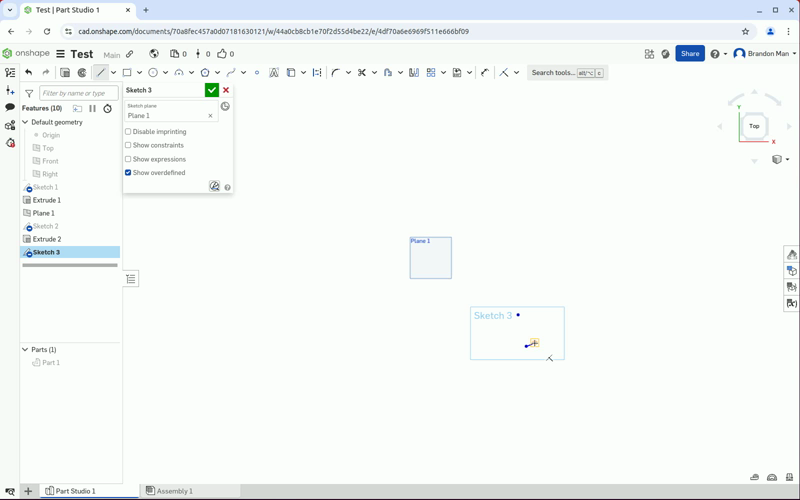
scroll(6)
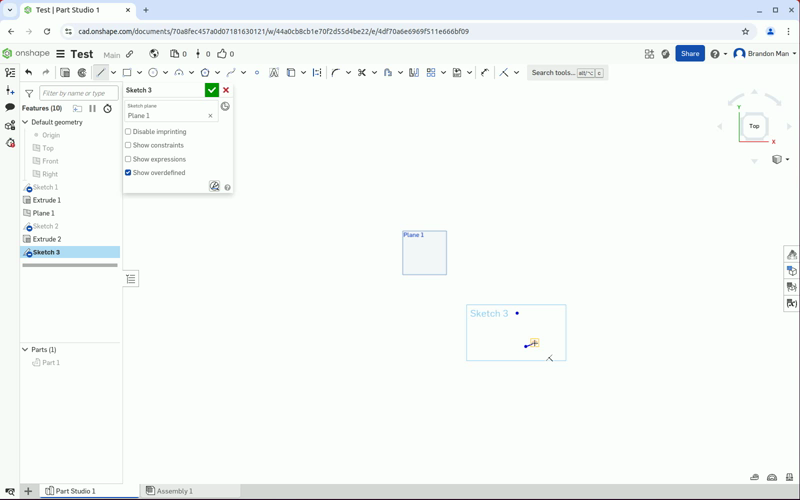
scroll(6)
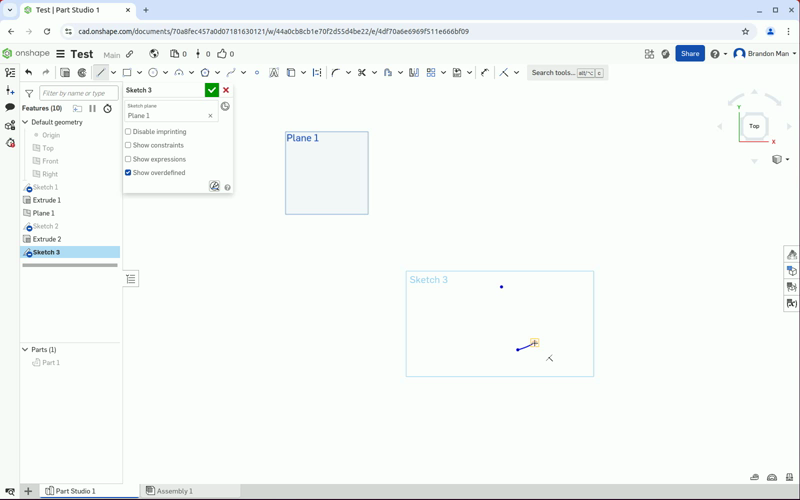
scroll(6)
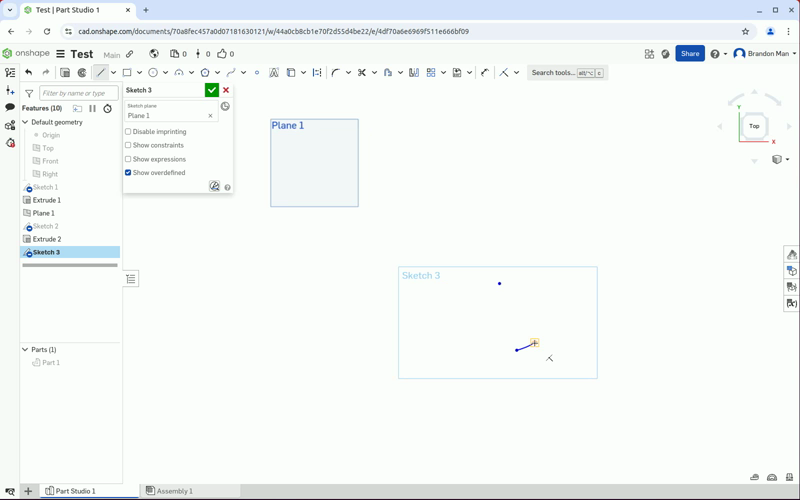
scroll(6)
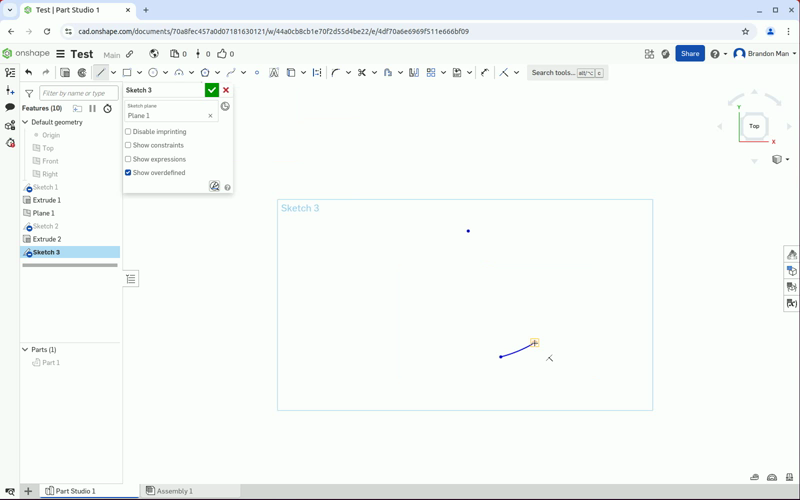
scroll(6)
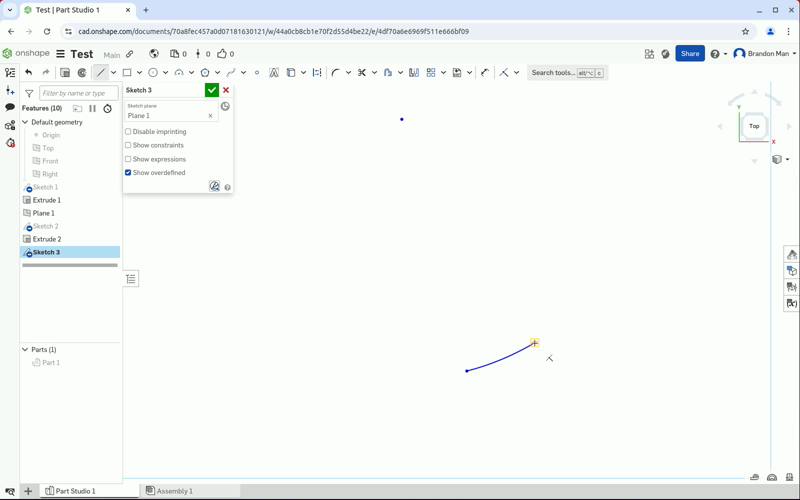
click(534, 342)
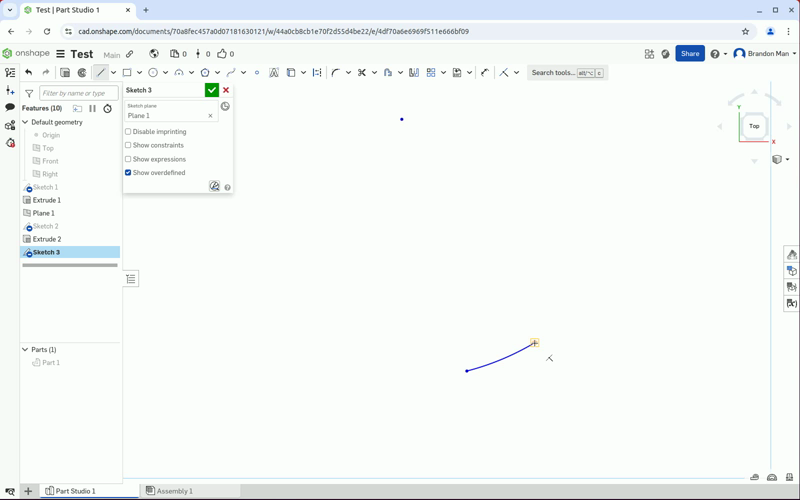
scroll(-6)
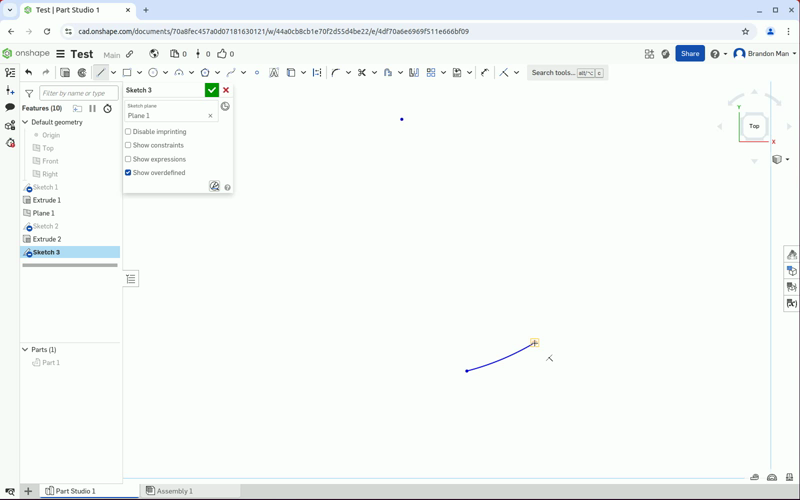
scroll(-6)
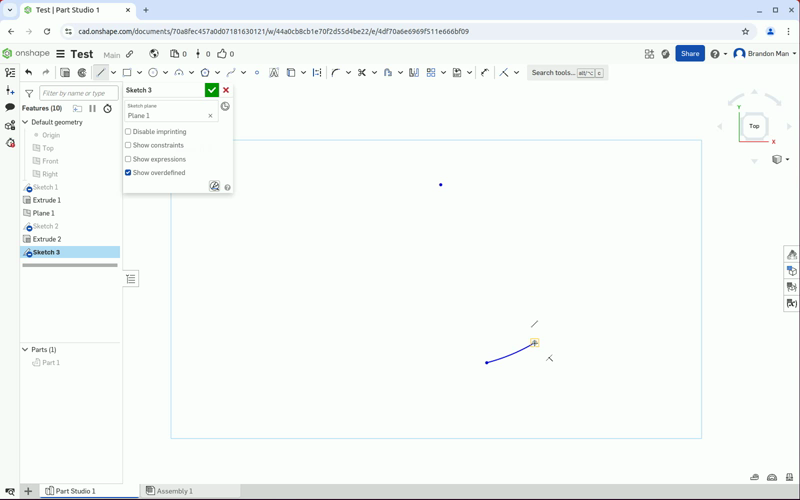
scroll(-6)
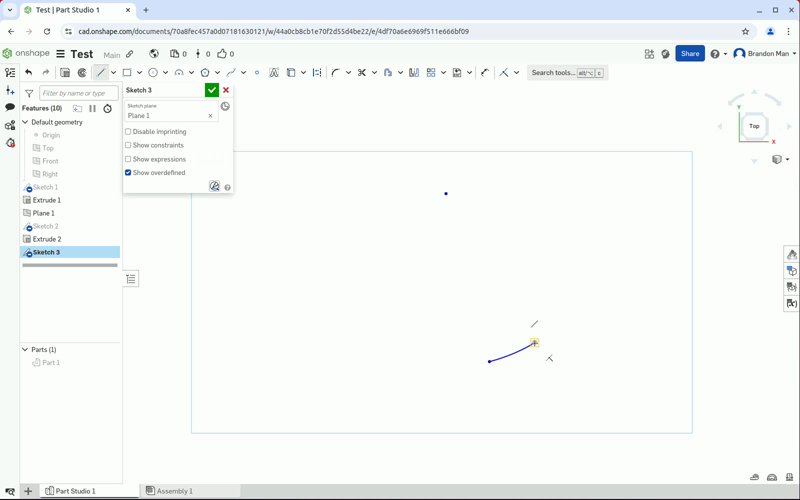
scroll(-6)
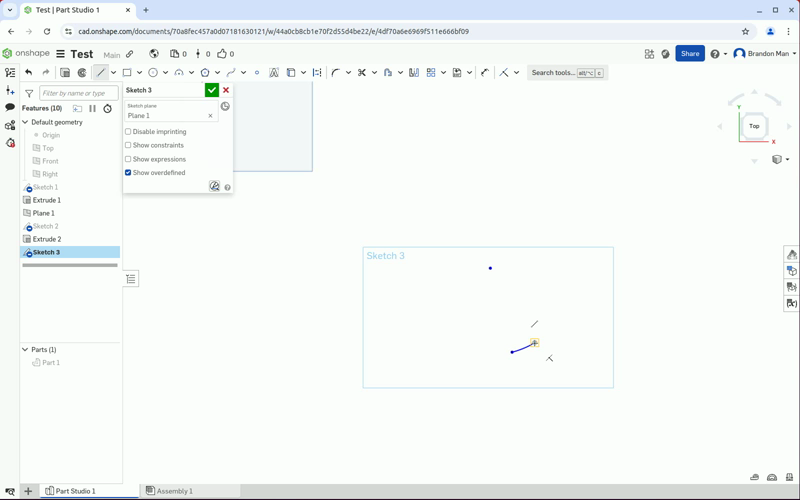
scroll(-6)
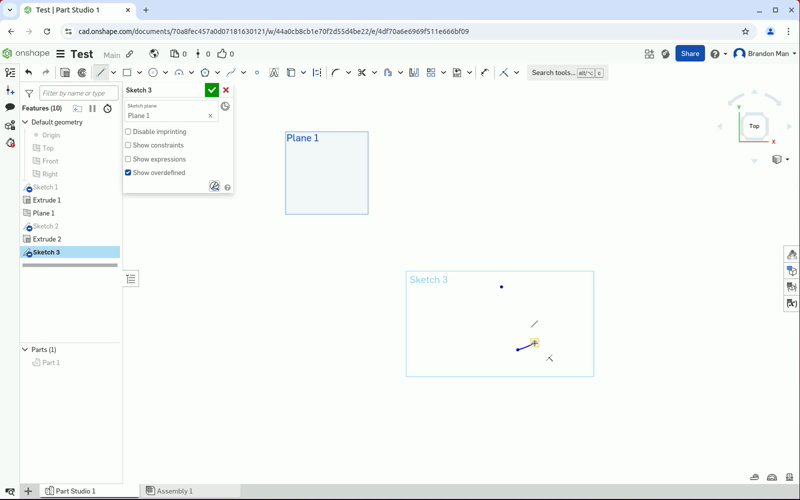
scroll(-6)
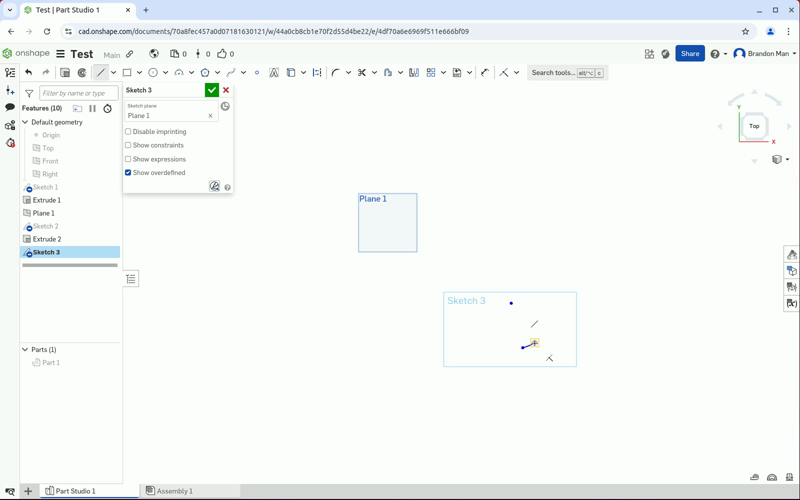
scroll(-6)
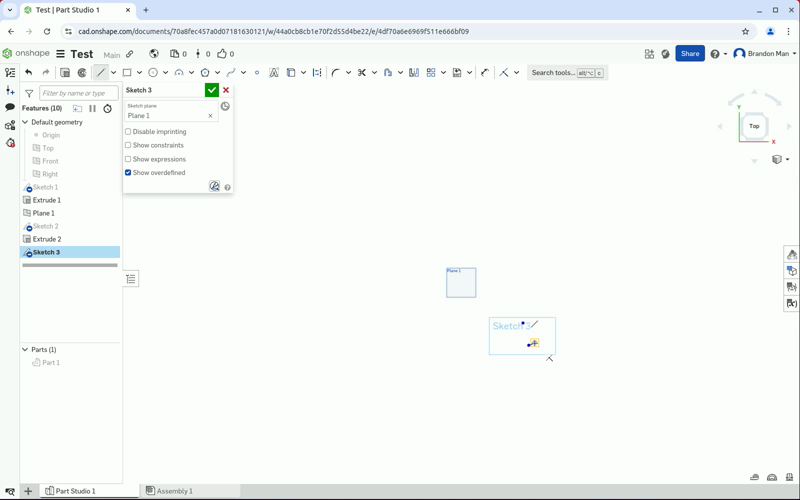
key_down(shift)
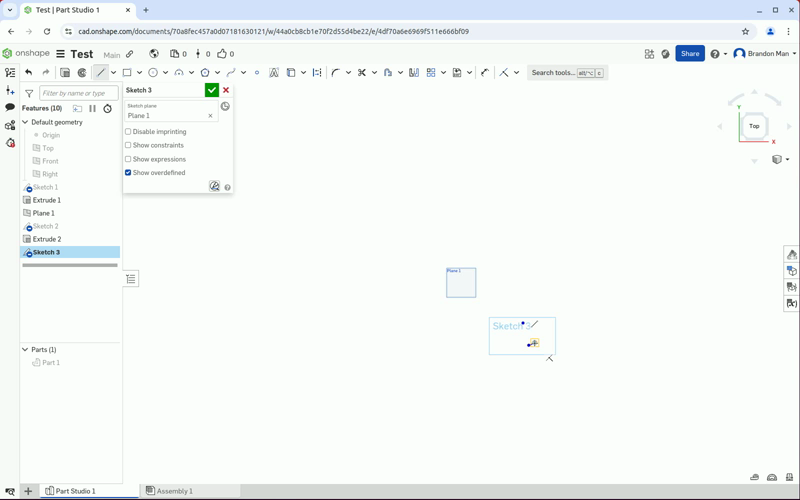
mouse_move(564, 342)
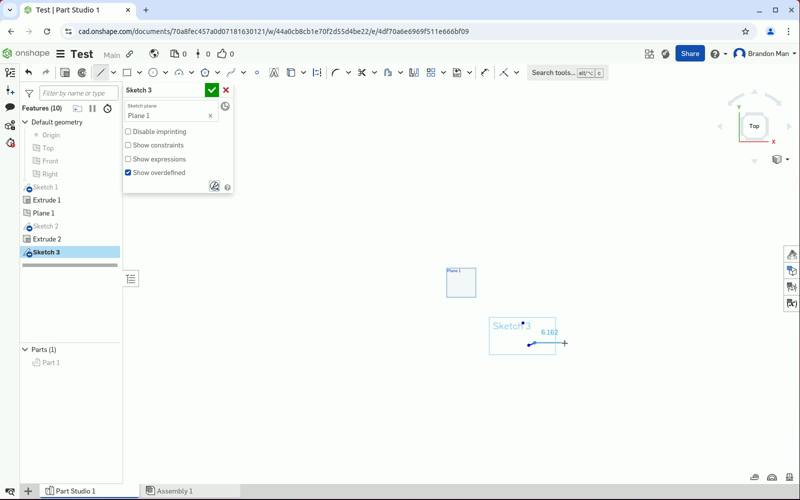
mouse_move(567, 324)
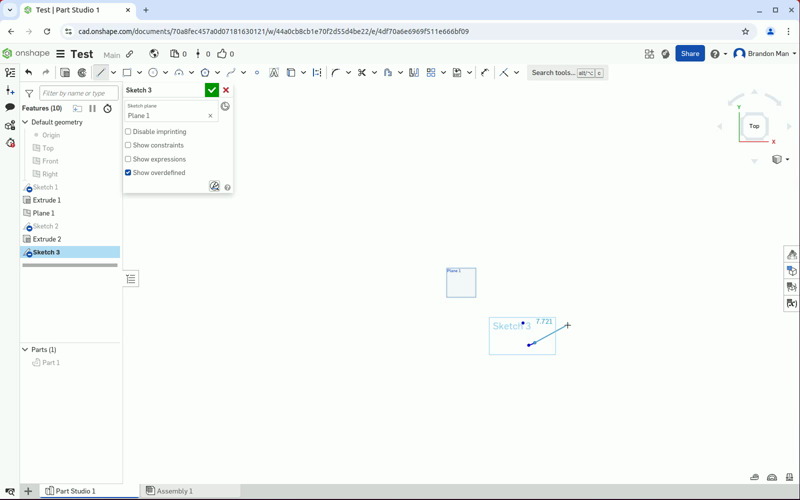
click(567, 324)
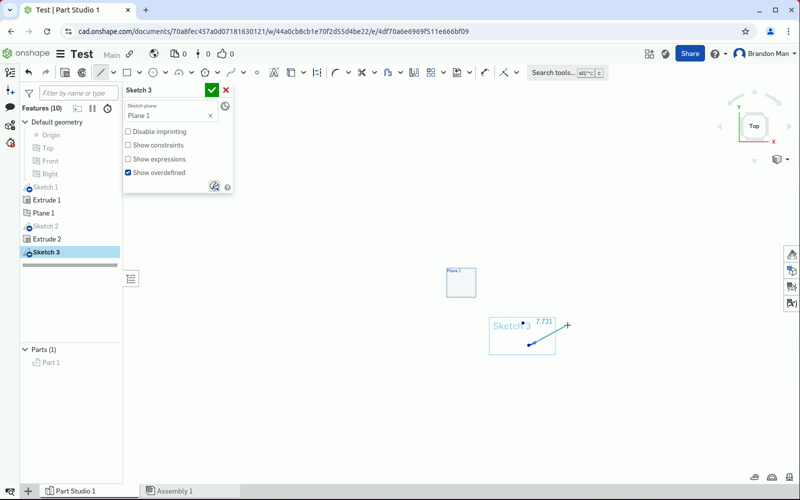
key_up(shift)
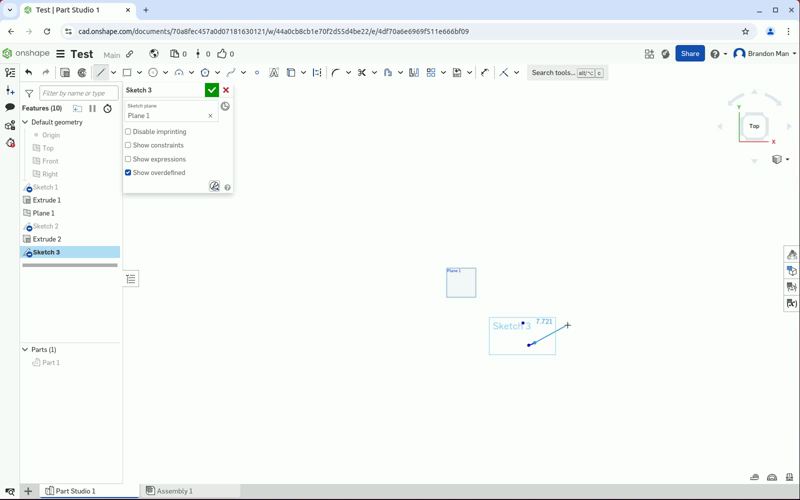
key(esc)
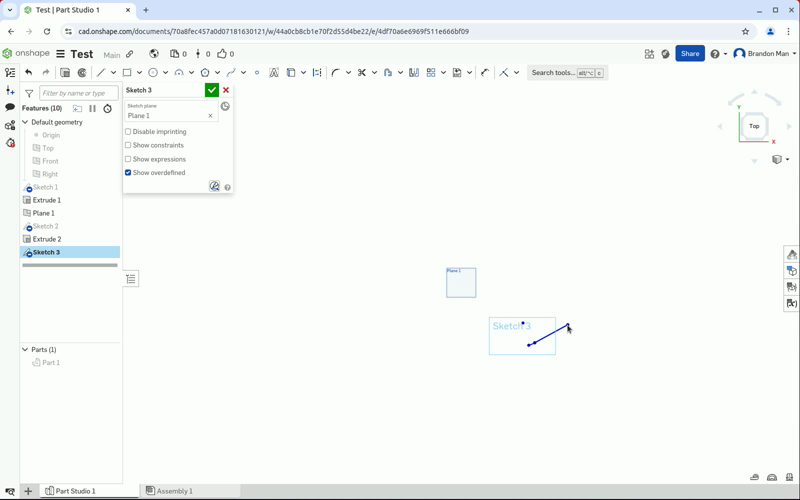
key(a)
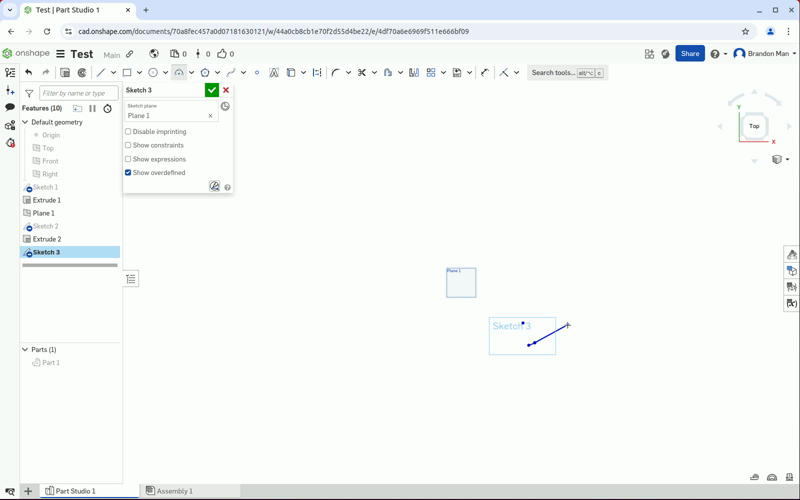
mouse_move(567, 324)
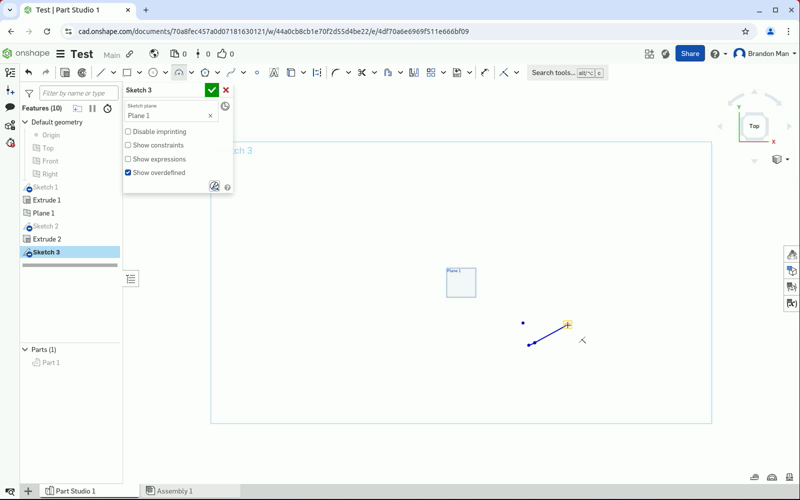
click(567, 324)
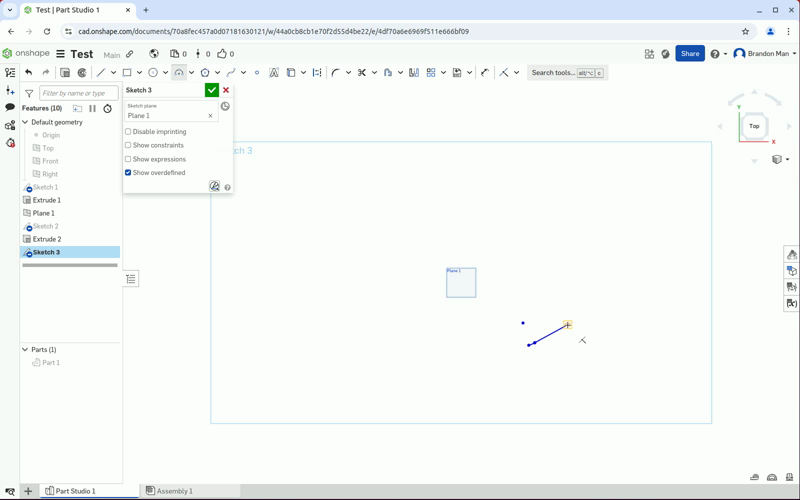
key_down(shift)
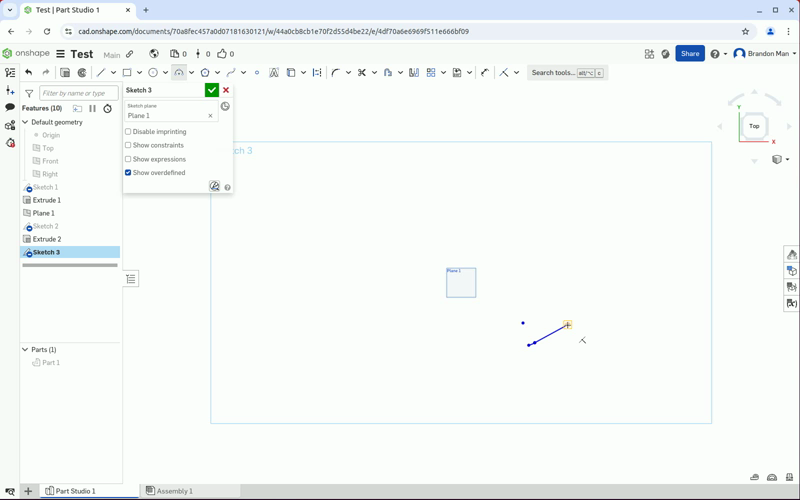
mouse_move(567, 302)
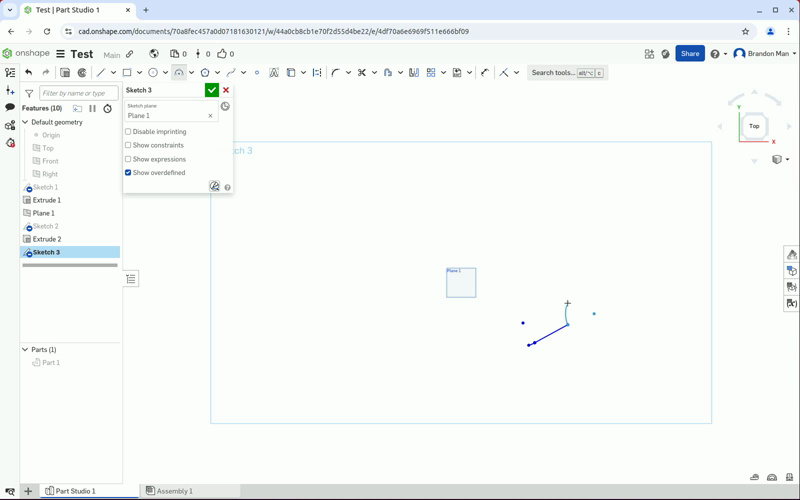
click(567, 302)
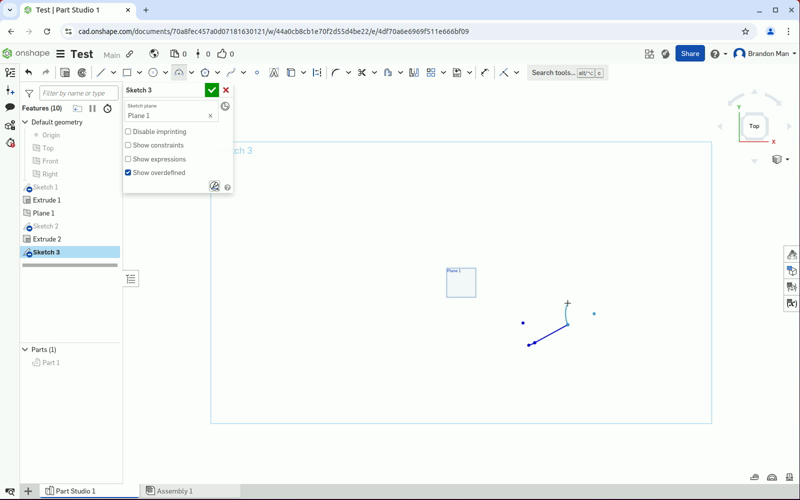
mouse_move(573, 313)
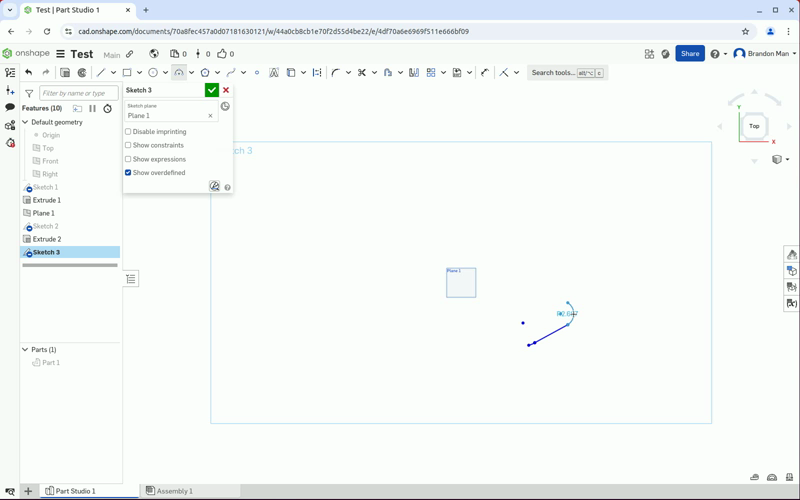
click(573, 313)
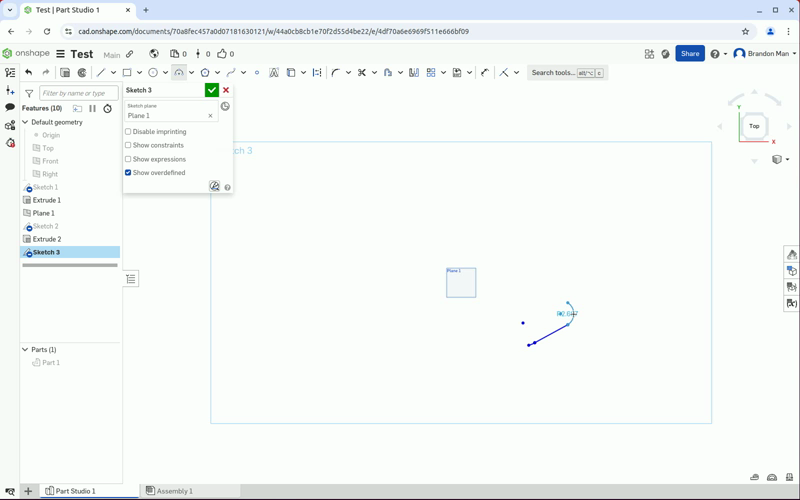
key_up(shift)
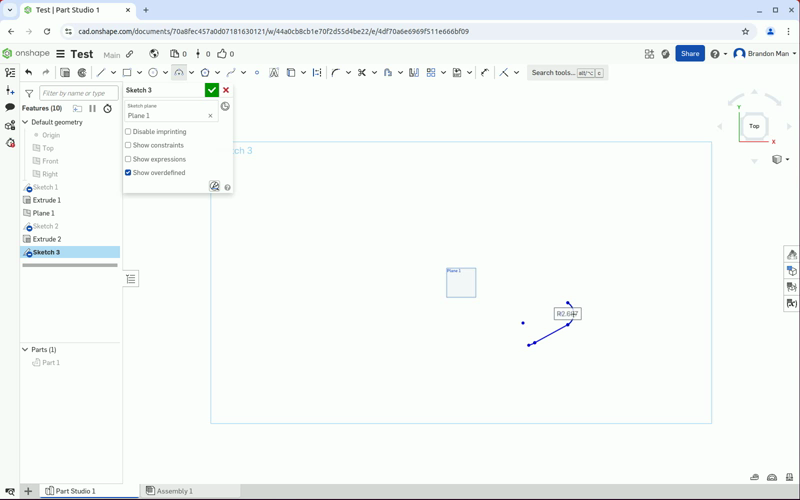
key(esc)
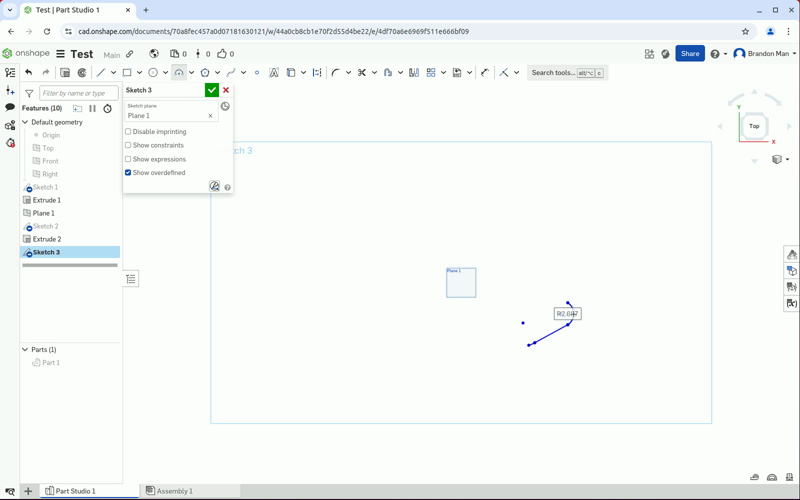
key(l)
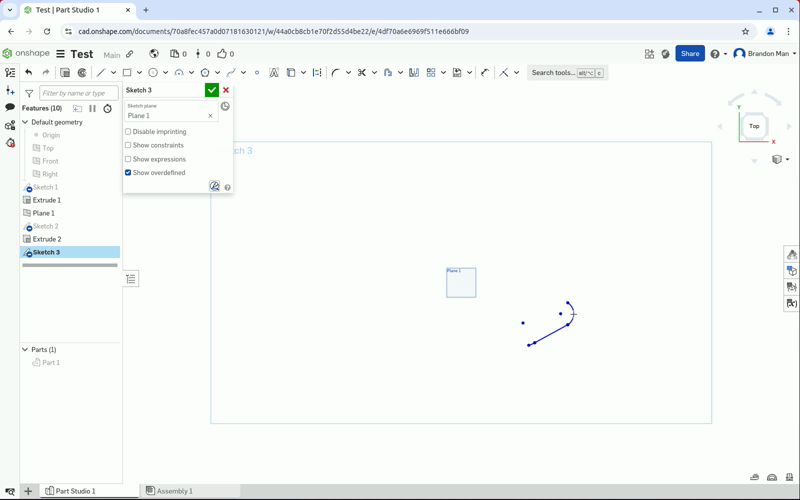
mouse_move(567, 302)
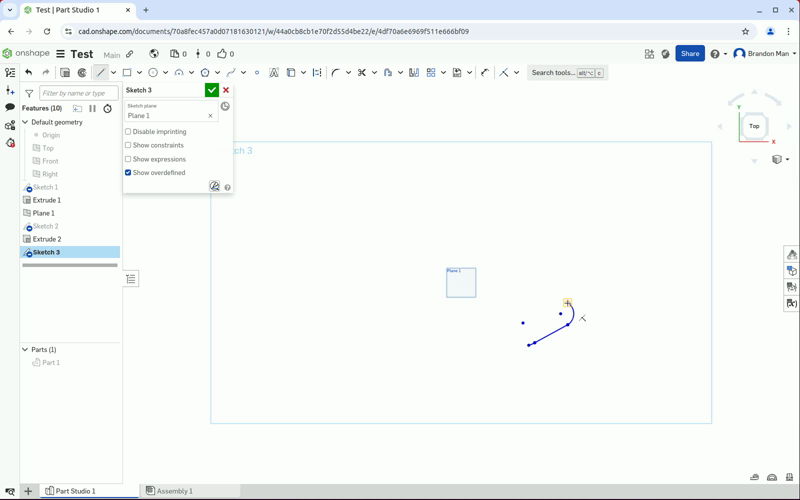
click(567, 302)
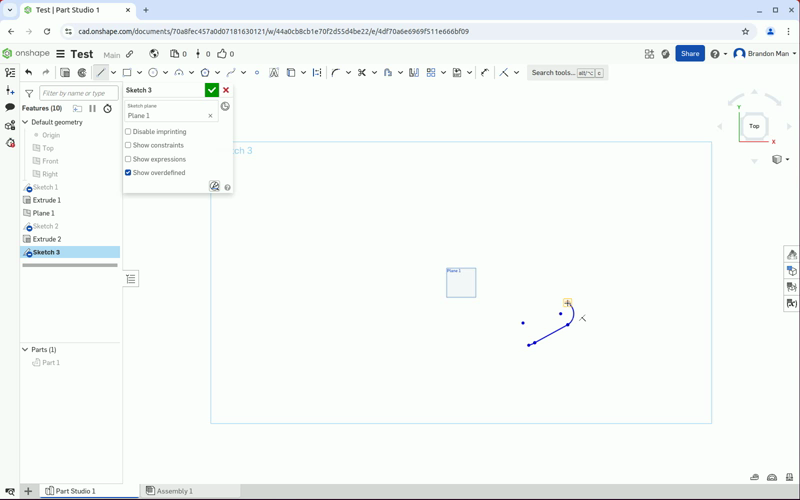
key_down(shift)
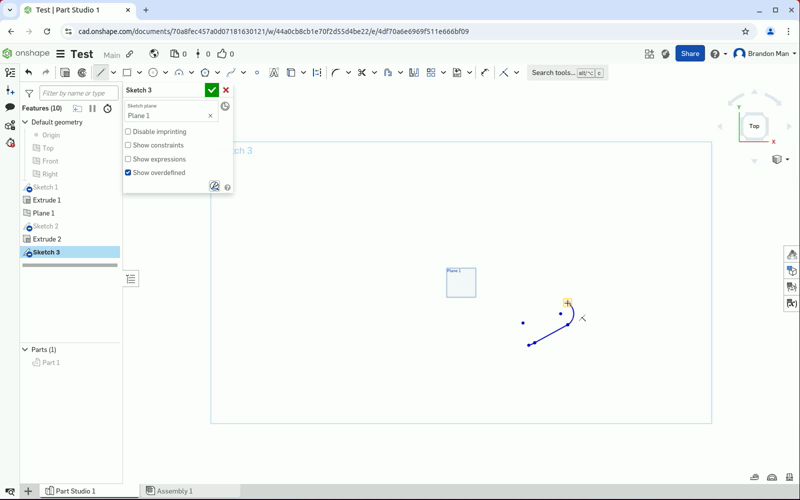
mouse_move(589, 302)
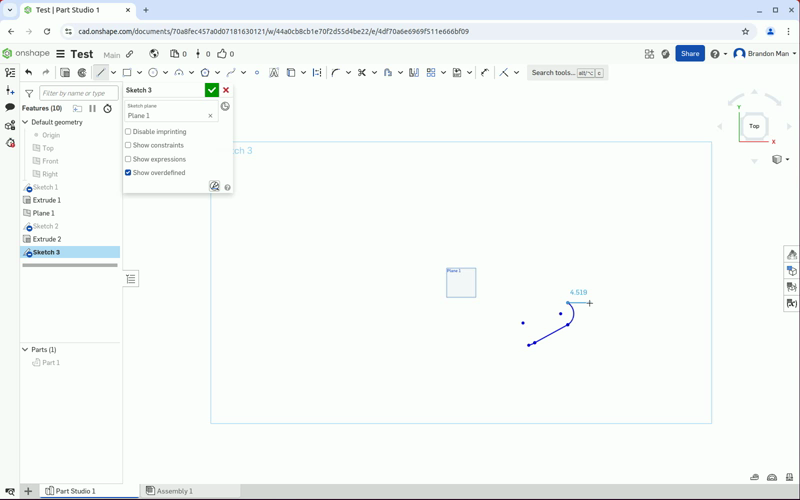
mouse_move(534, 284)
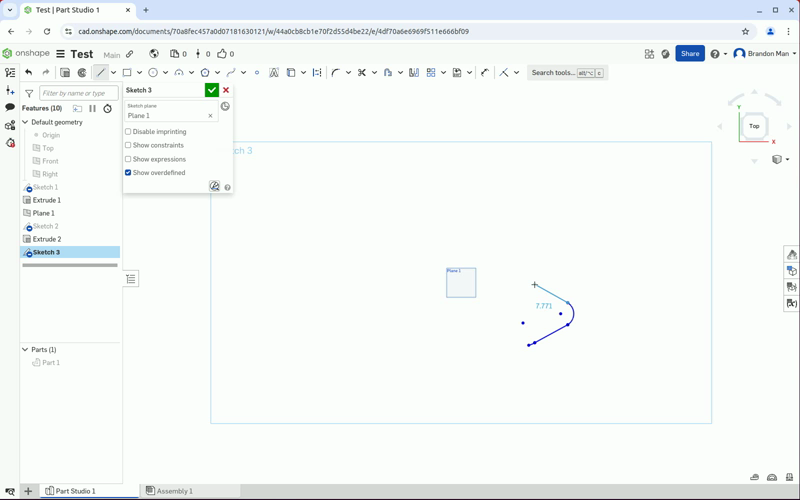
click(534, 284)
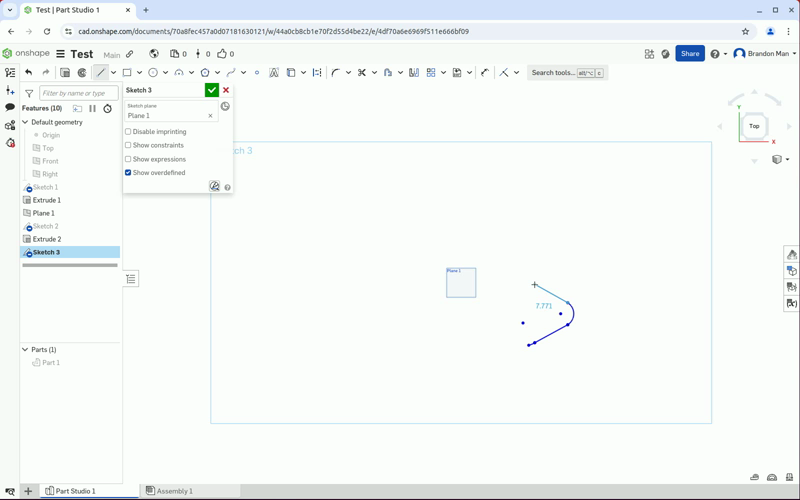
key_up(shift)
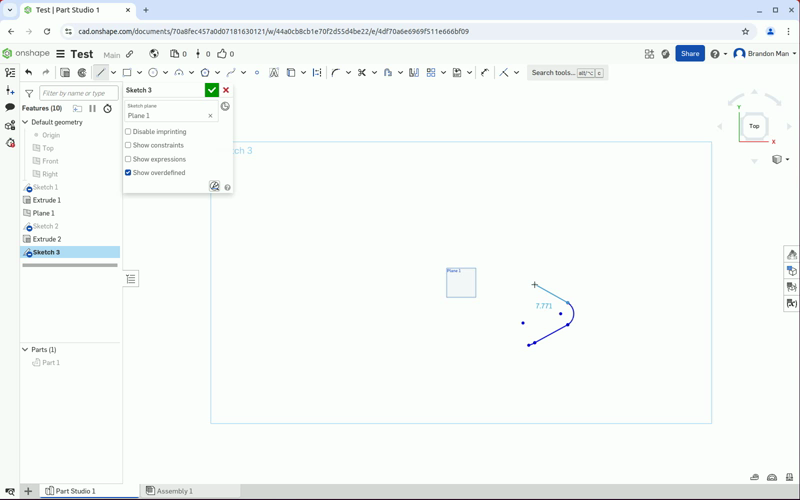
key(esc)
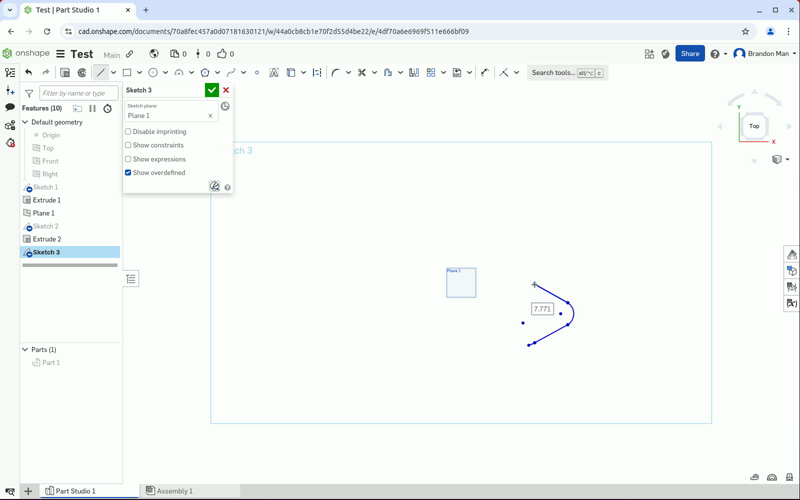
key(a)
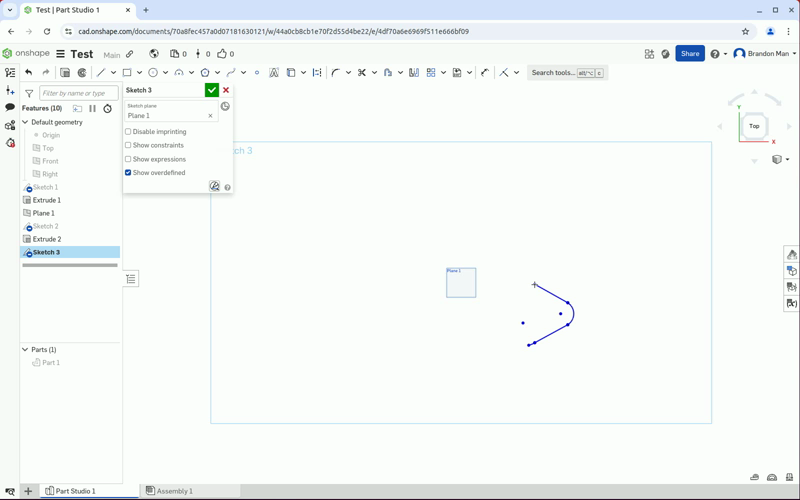
mouse_move(534, 284)
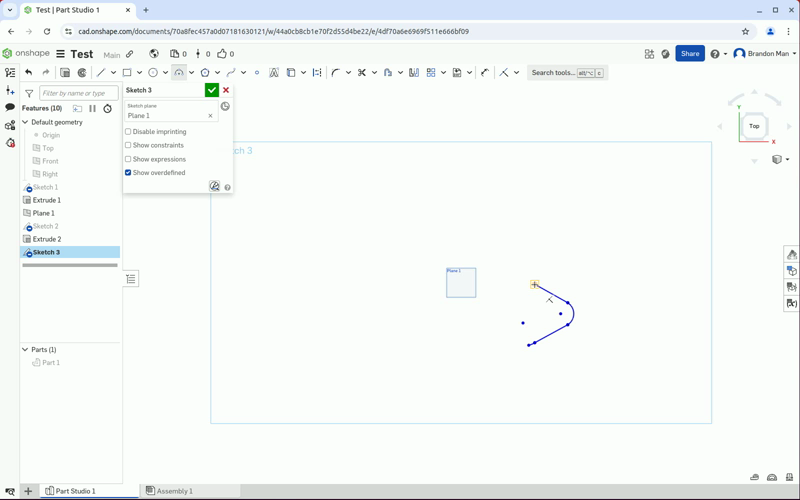
click(534, 284)
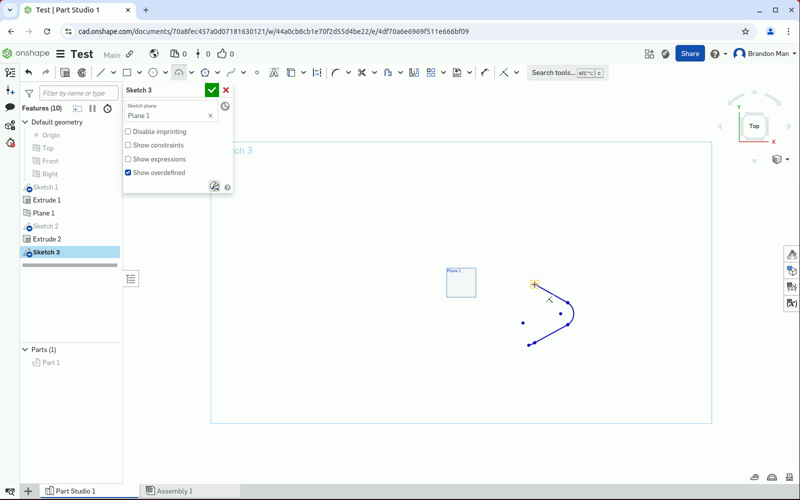
key_down(shift)
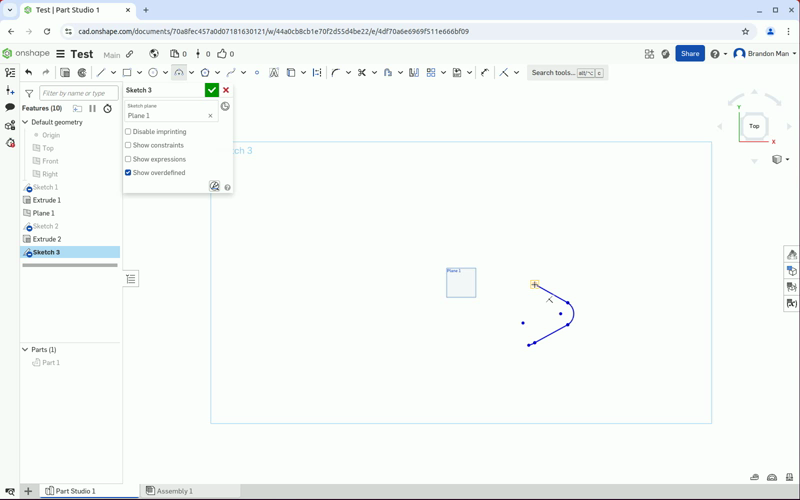
mouse_move(528, 282)
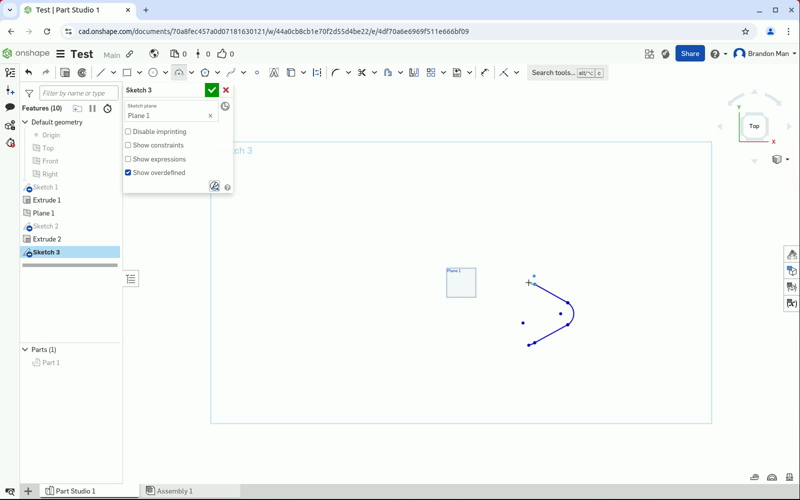
scroll(6)
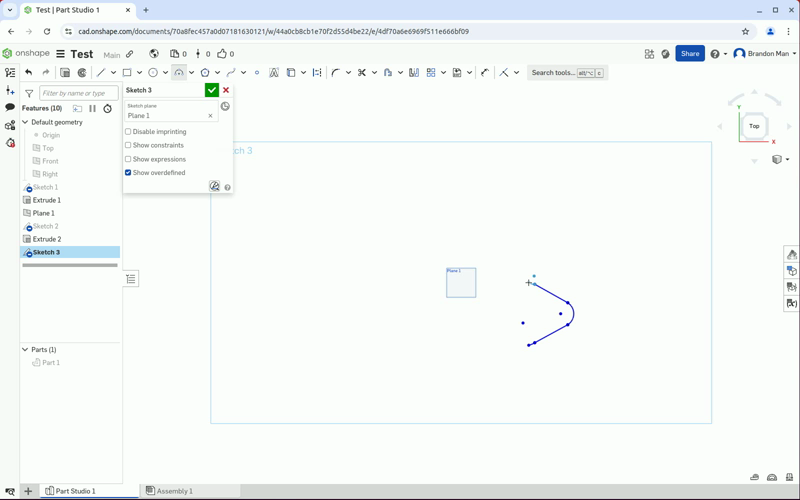
scroll(6)
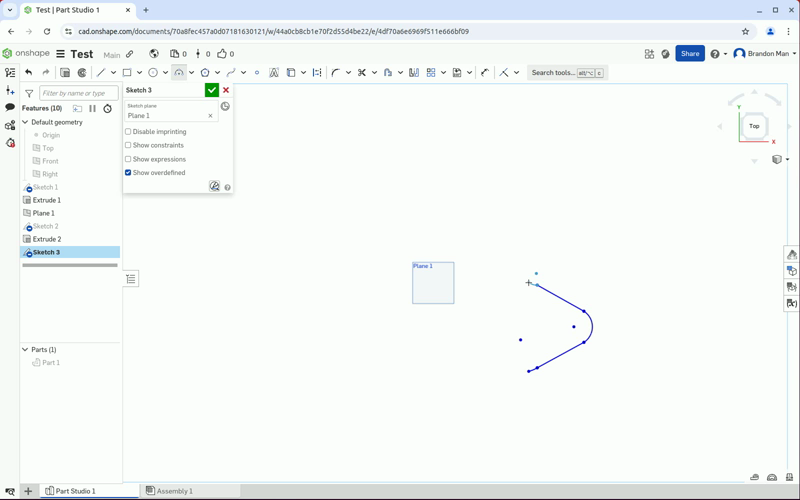
scroll(6)
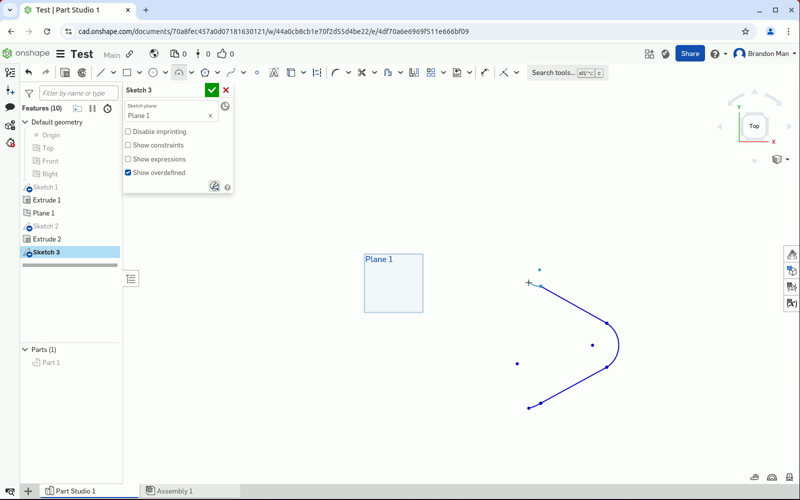
scroll(6)
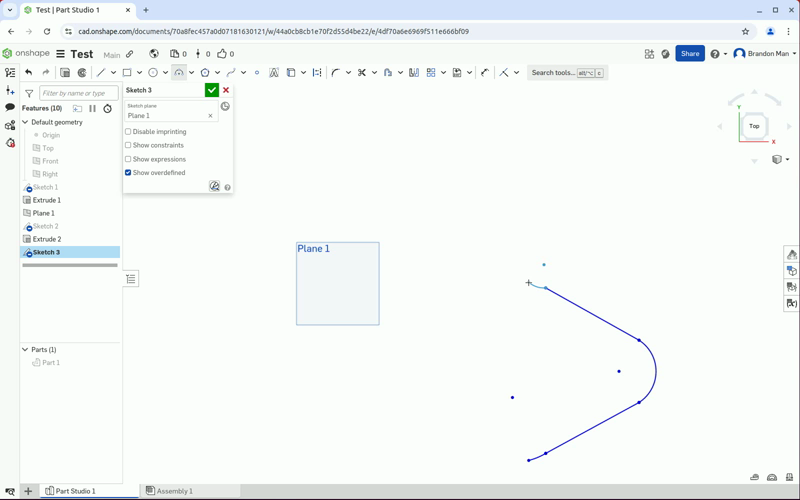
scroll(6)
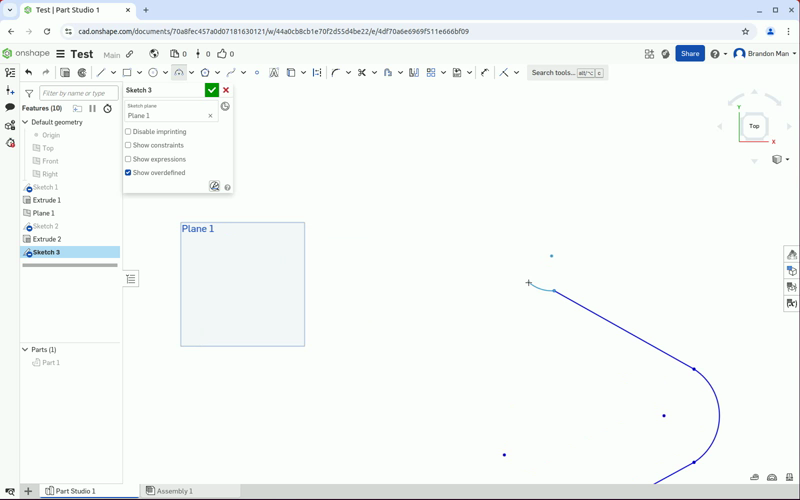
scroll(6)
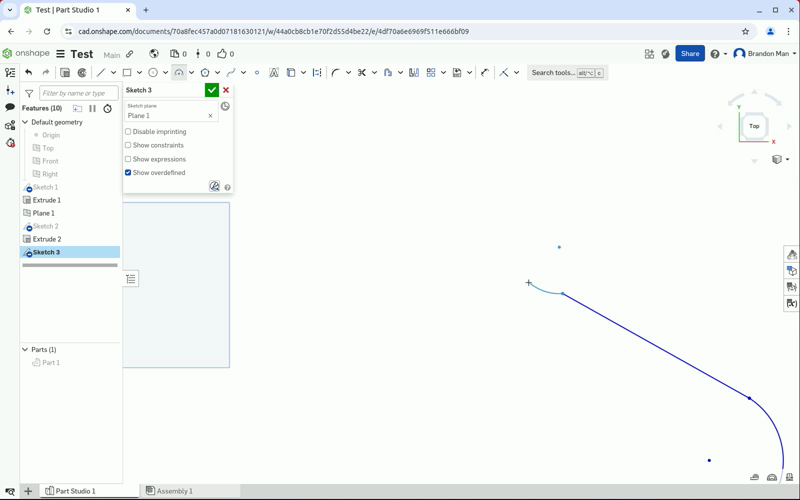
scroll(6)
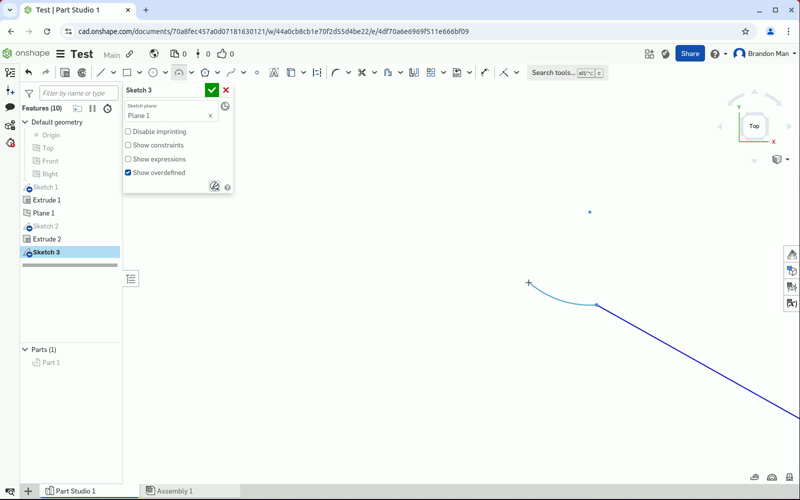
click(528, 282)
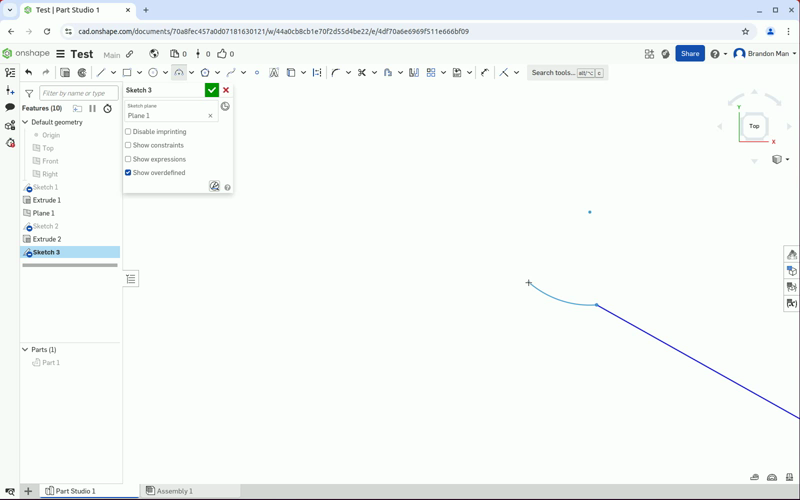
scroll(-6)
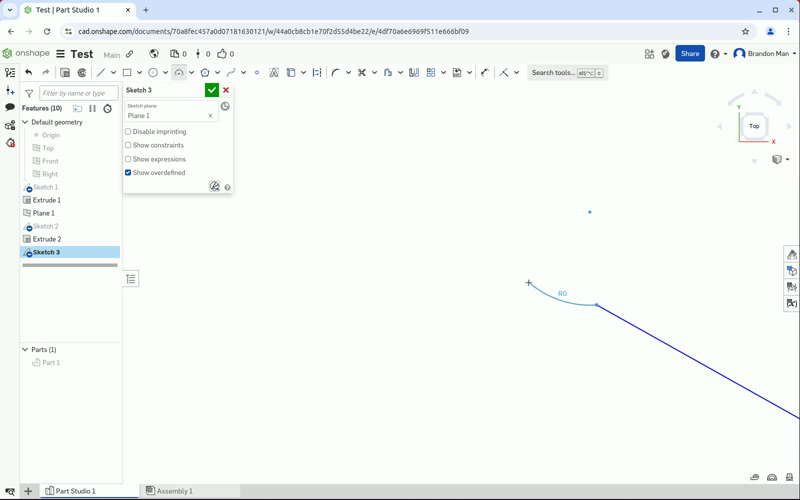
scroll(-6)
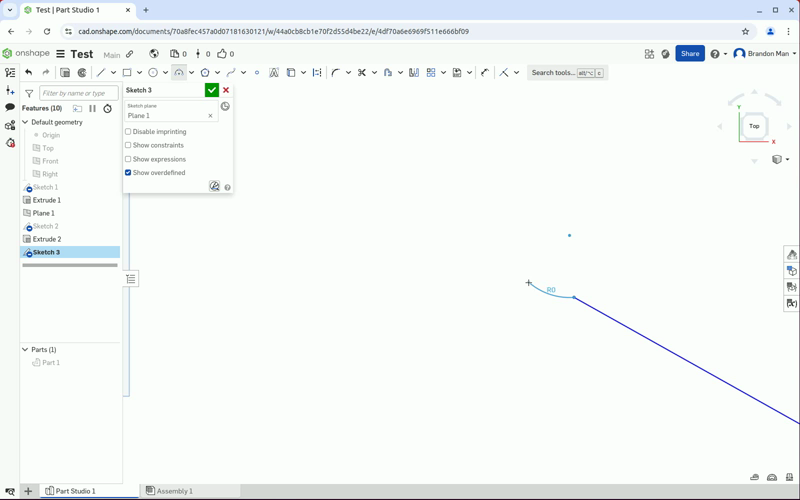
scroll(-6)
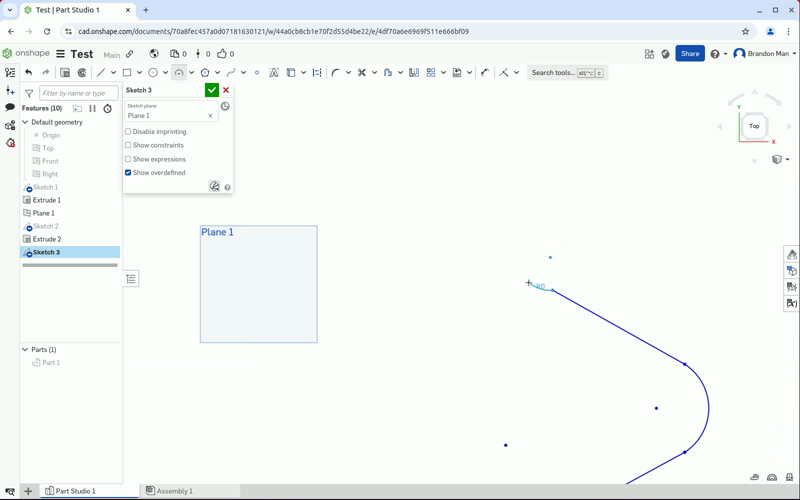
scroll(-6)
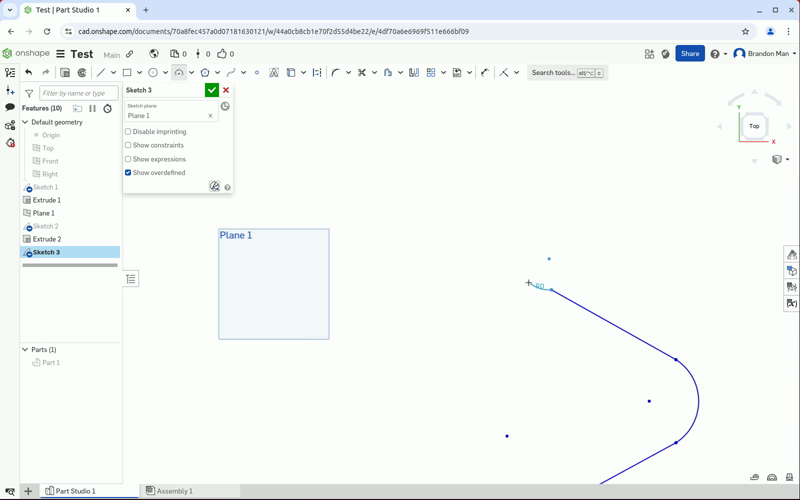
scroll(-6)
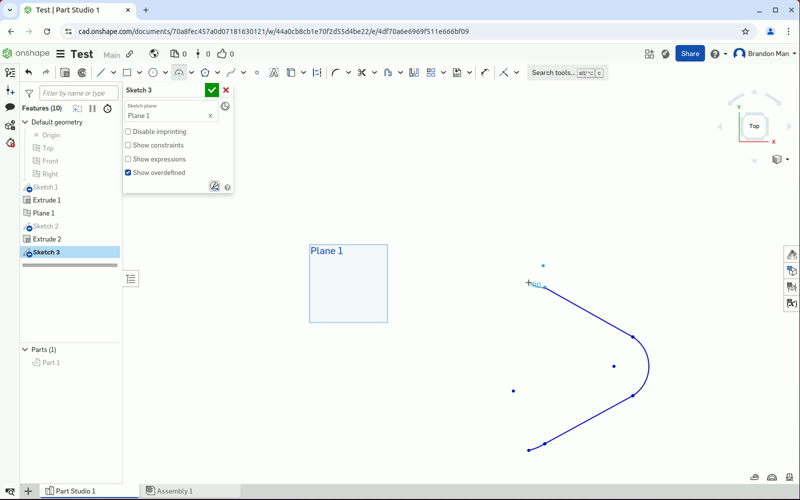
scroll(-6)
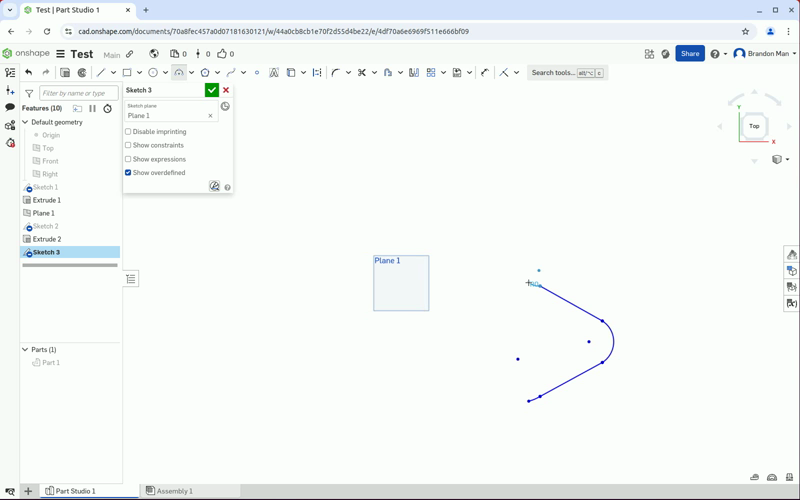
scroll(-6)
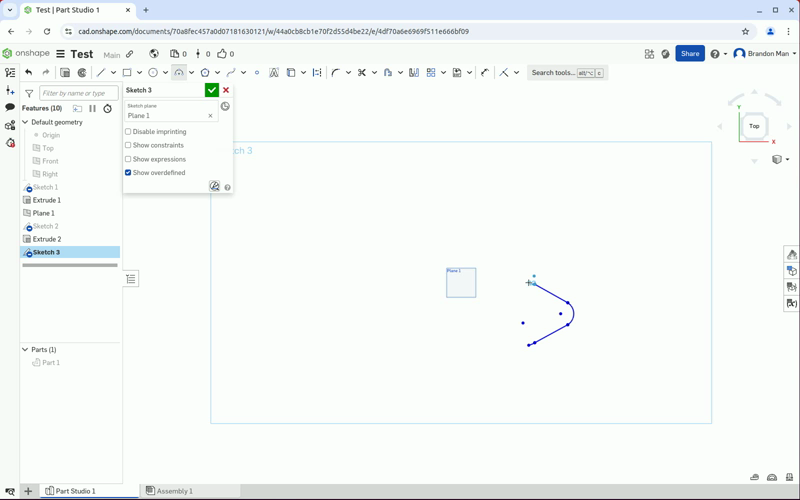
mouse_move(531, 282)
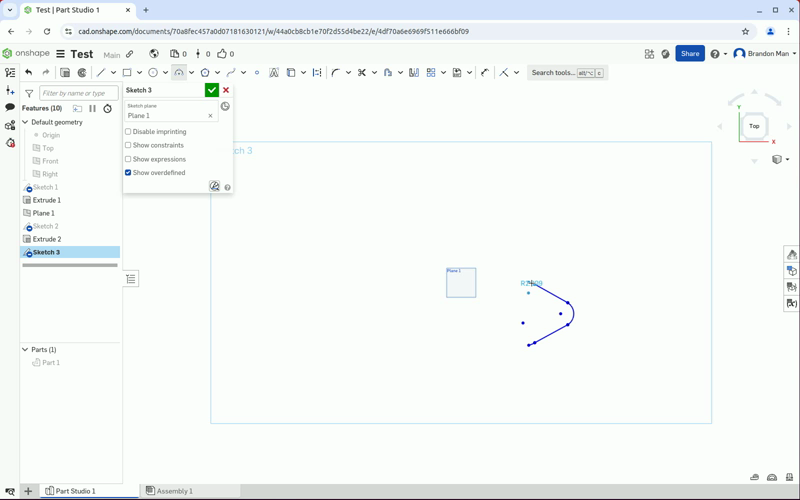
scroll(6)
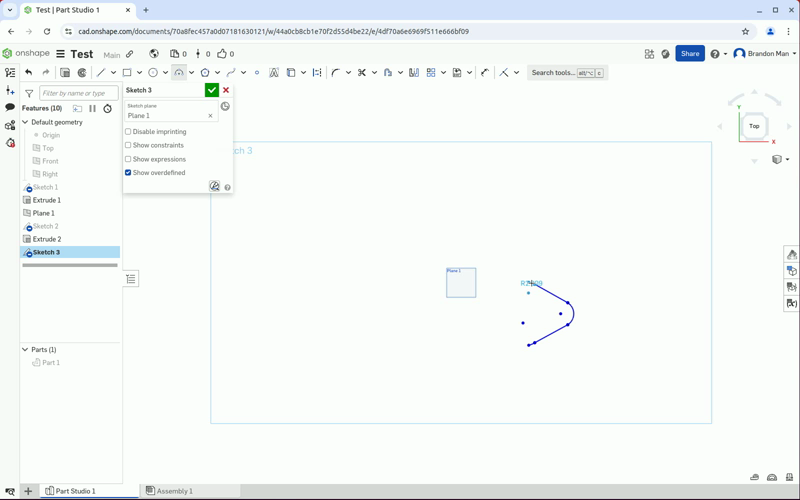
scroll(6)
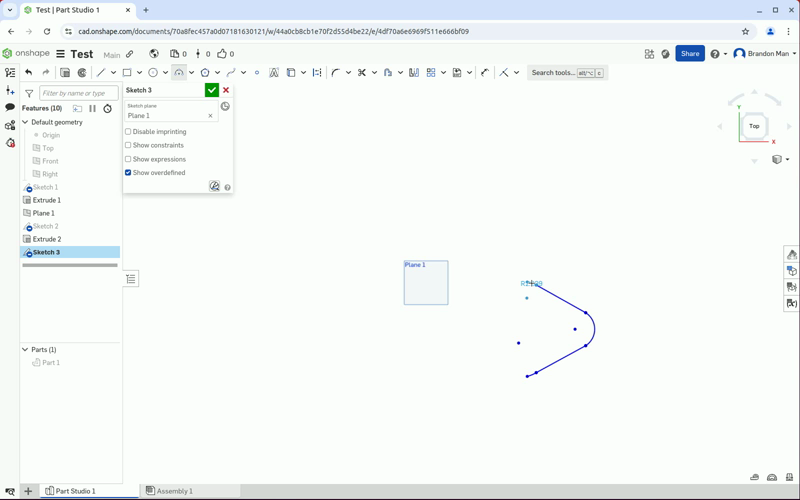
scroll(6)
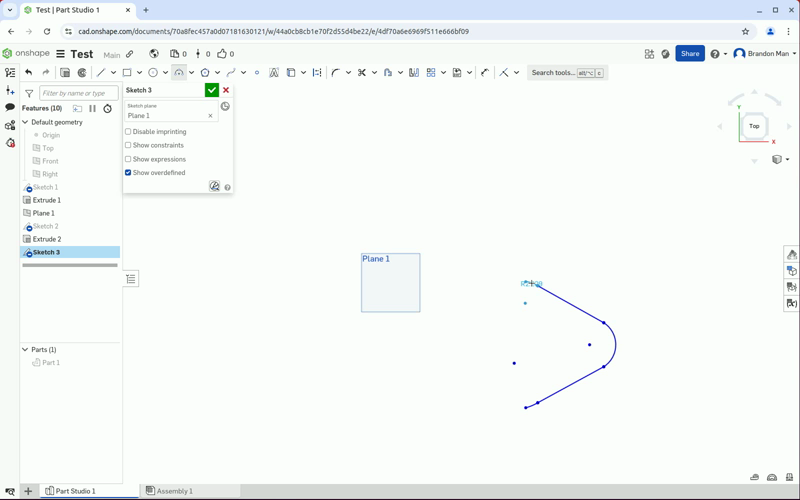
scroll(6)
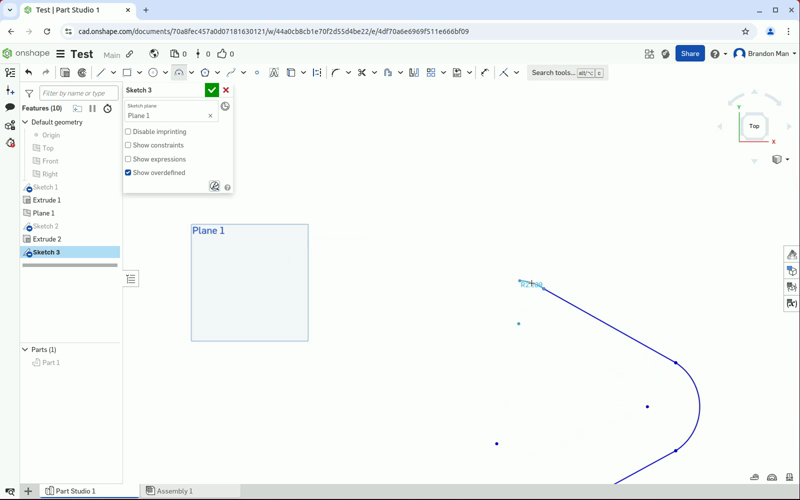
scroll(6)
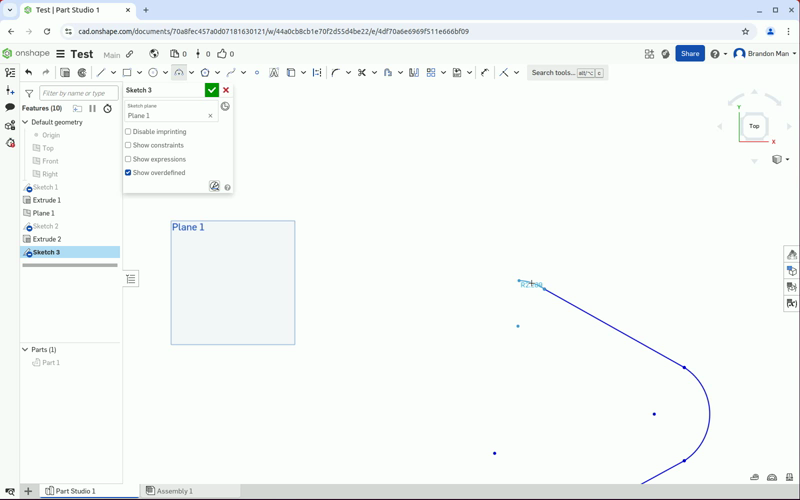
scroll(6)
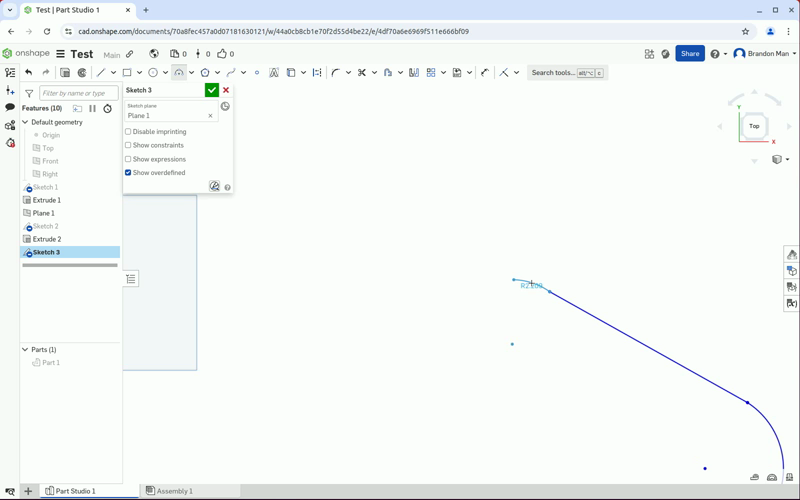
scroll(6)
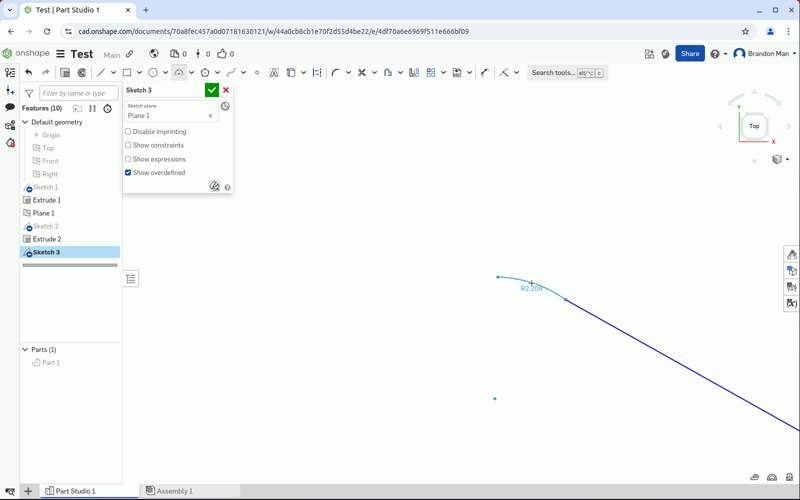
click(531, 282)
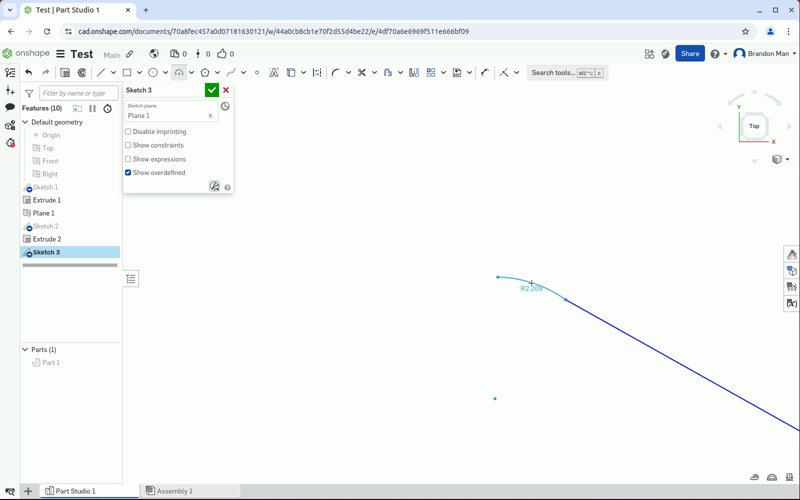
scroll(-6)
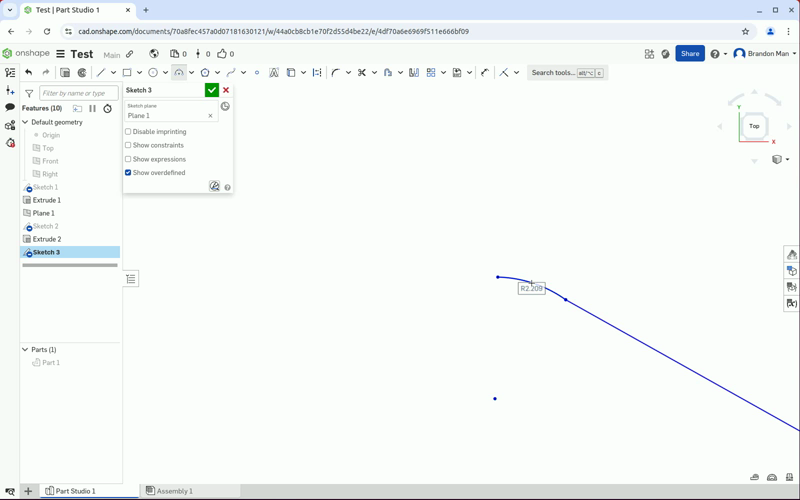
scroll(-6)
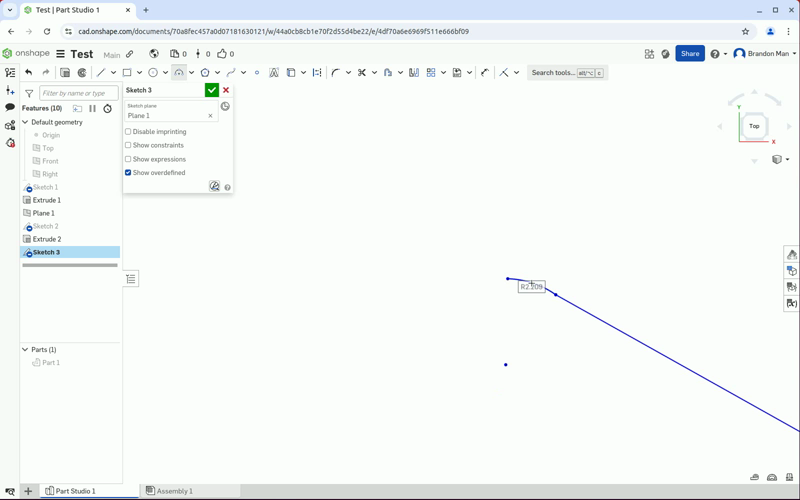
scroll(-6)
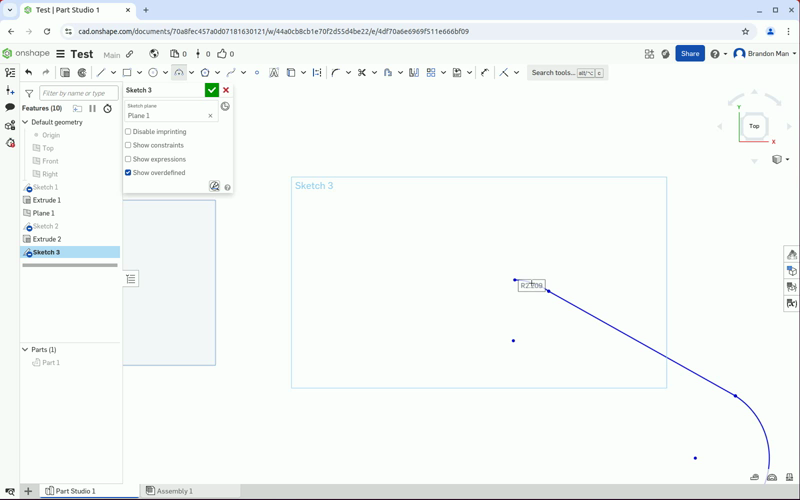
scroll(-6)
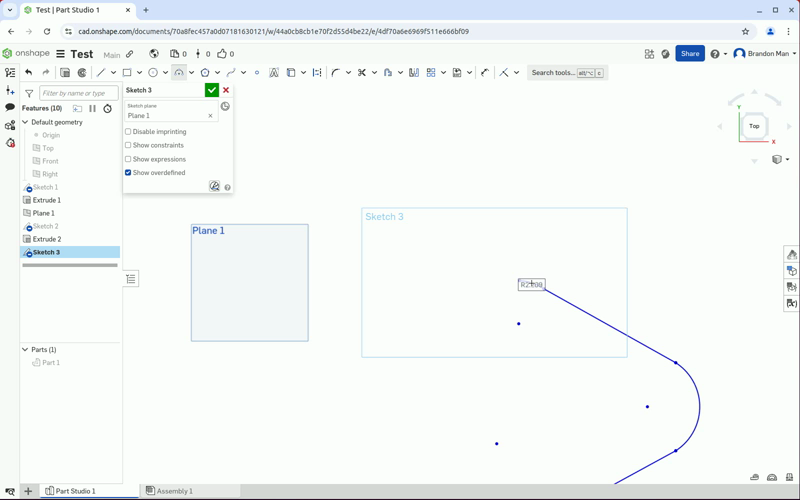
scroll(-6)
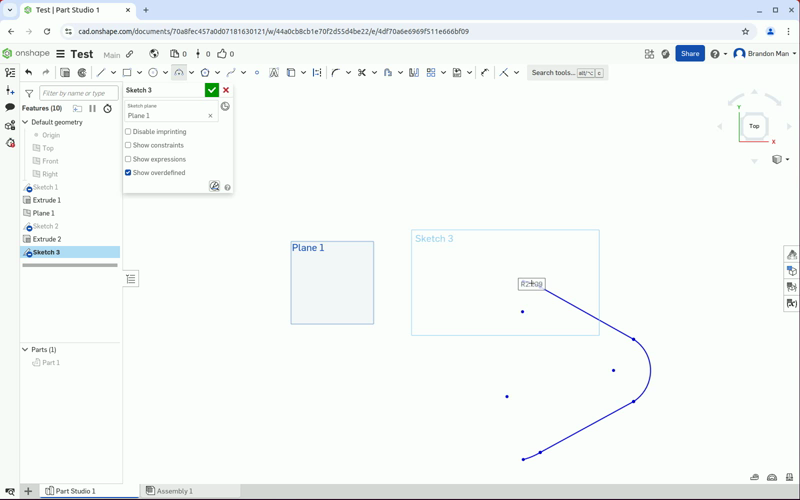
scroll(-6)
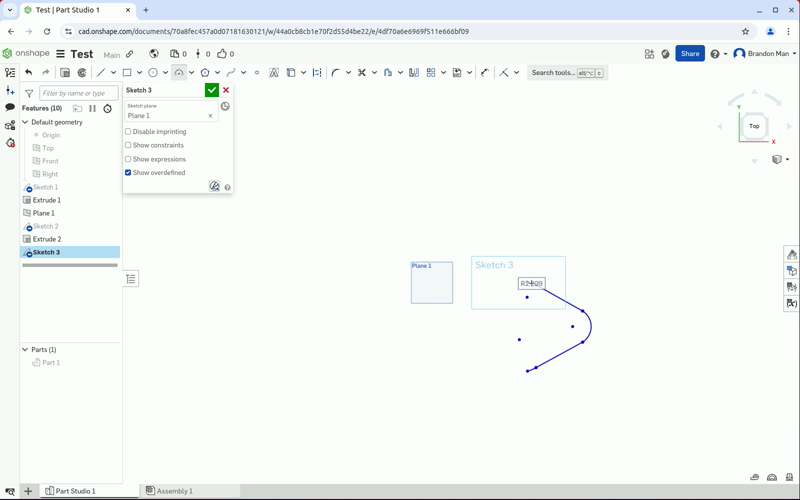
scroll(-6)
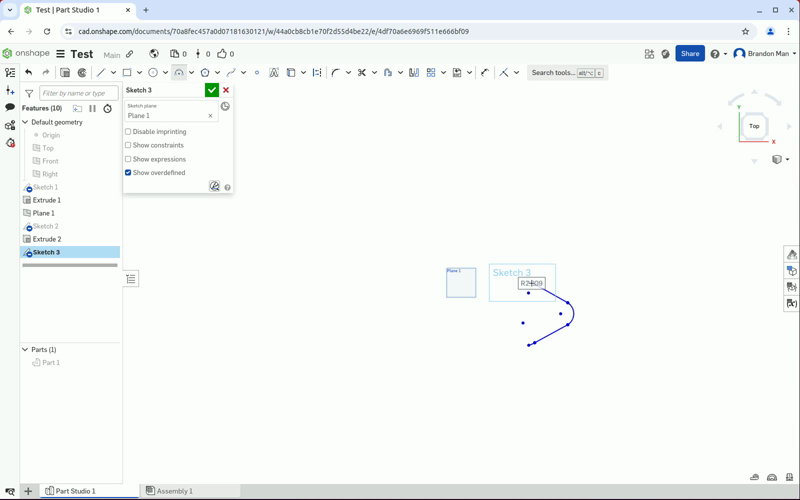
key_up(shift)
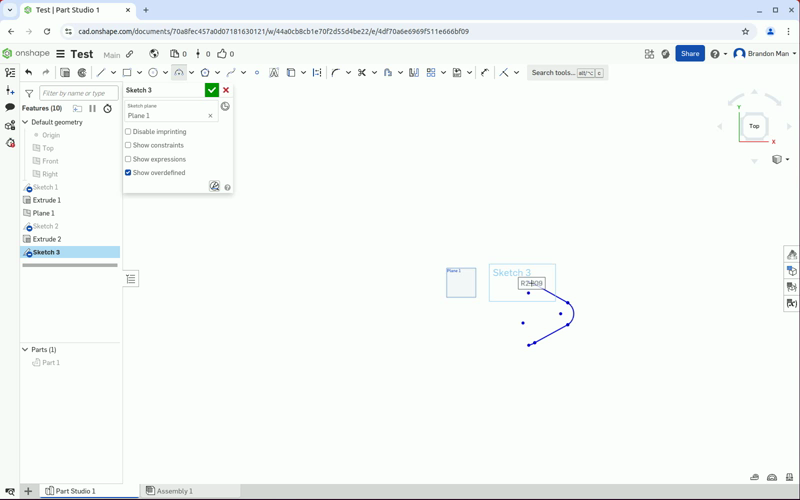
key(esc)
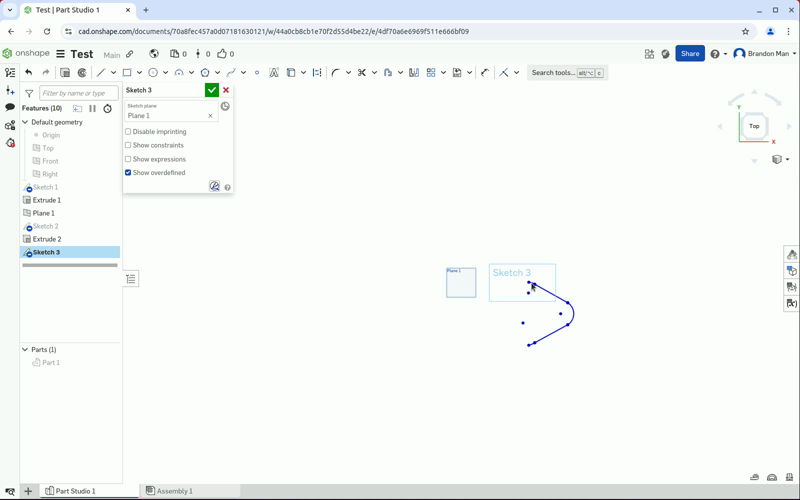
key(l)
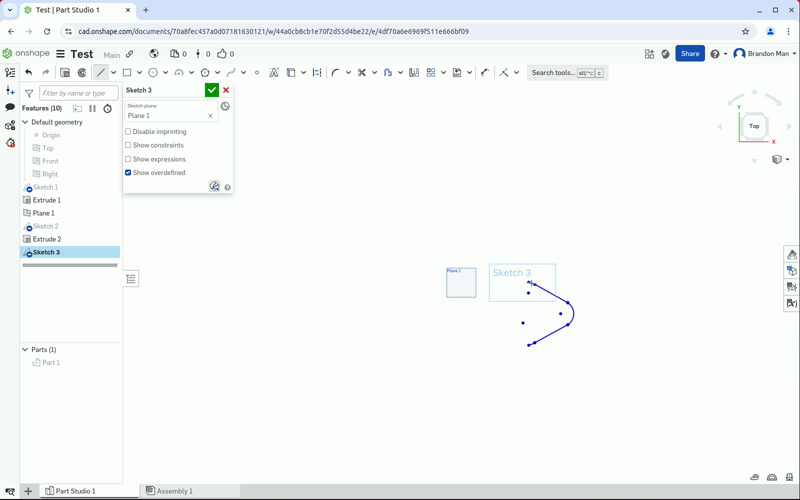
mouse_move(528, 282)
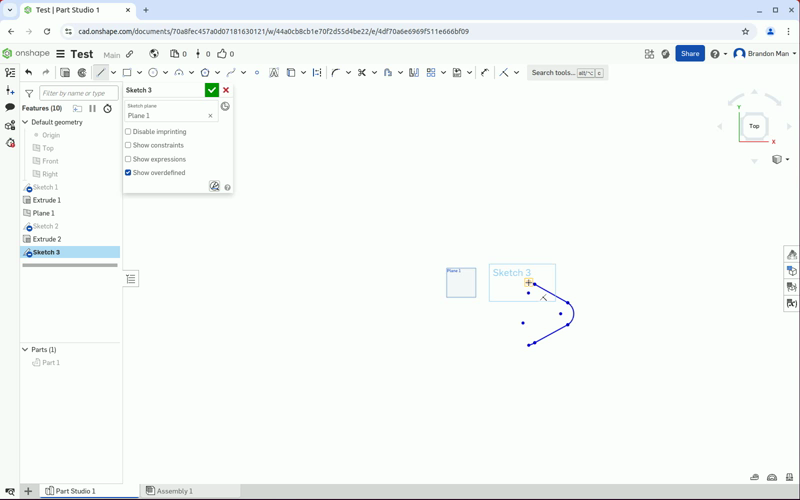
scroll(6)
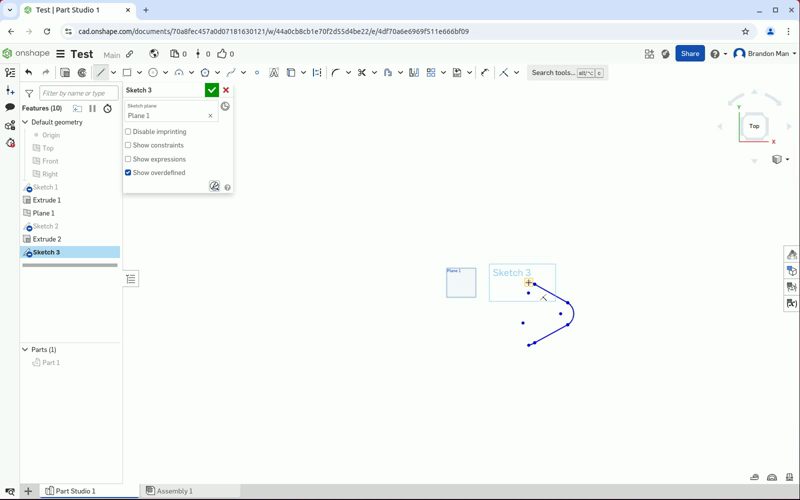
scroll(6)
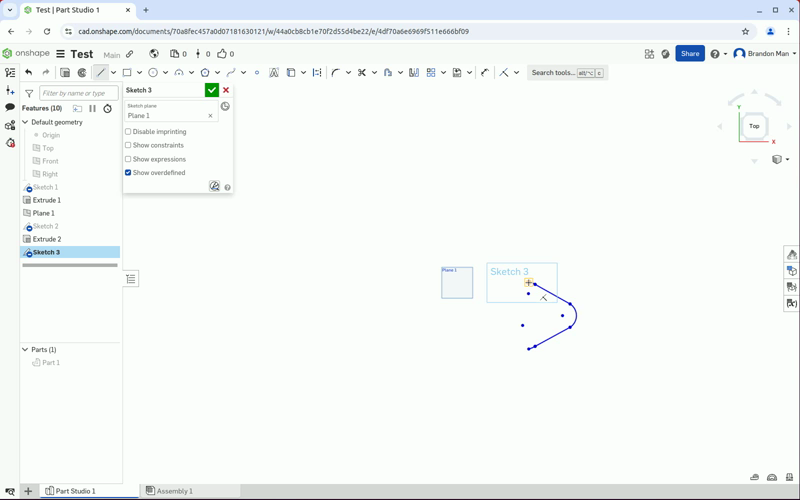
scroll(6)
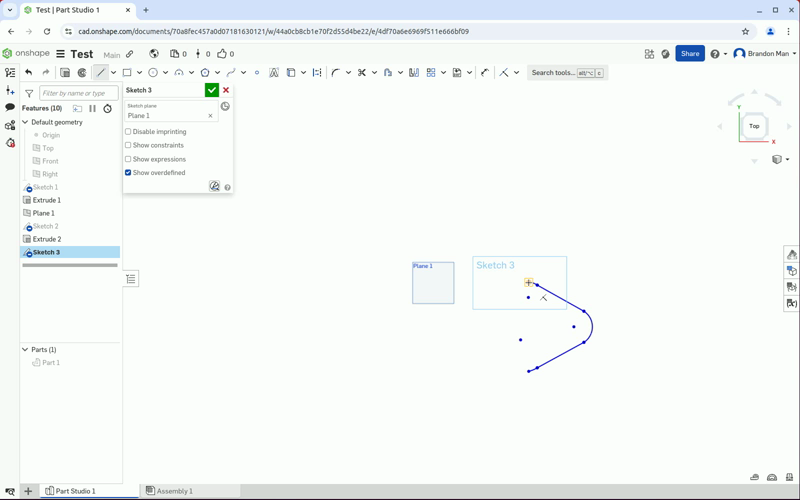
scroll(6)
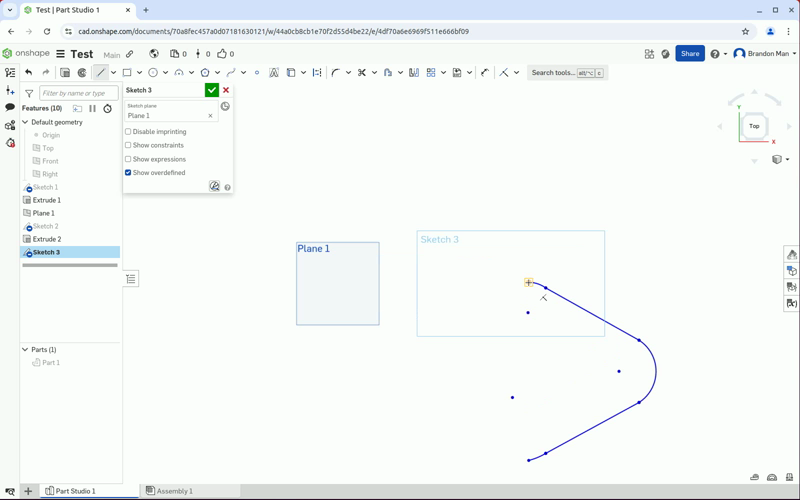
scroll(6)
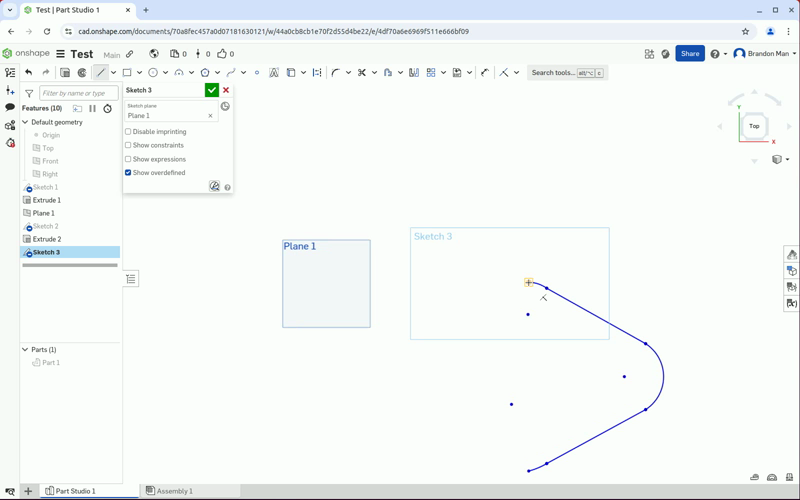
scroll(6)
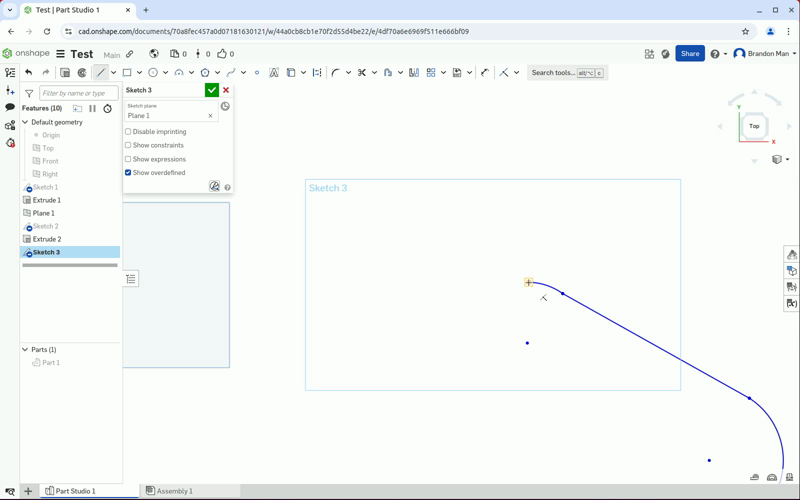
scroll(6)
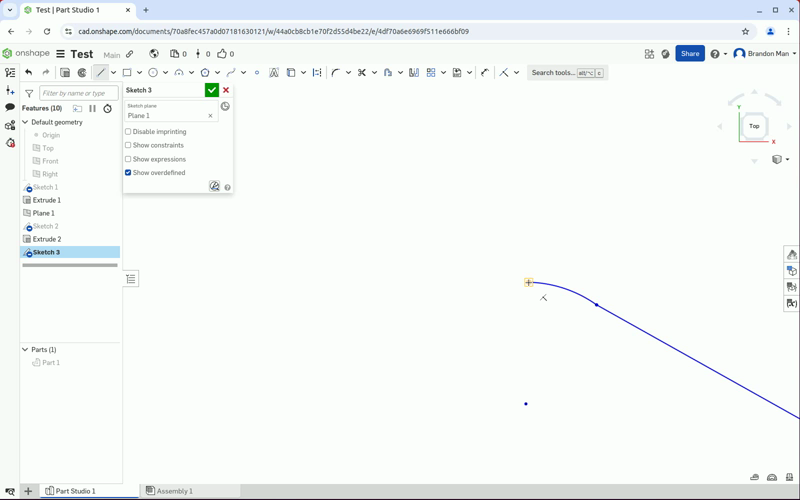
click(528, 282)
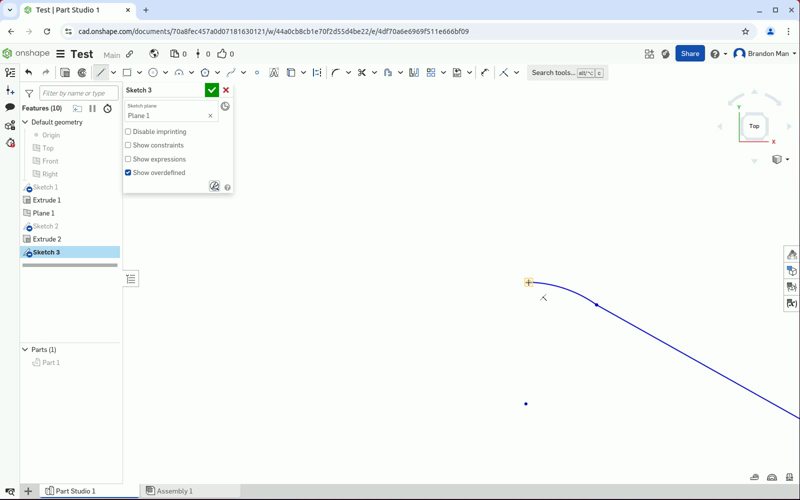
scroll(-6)
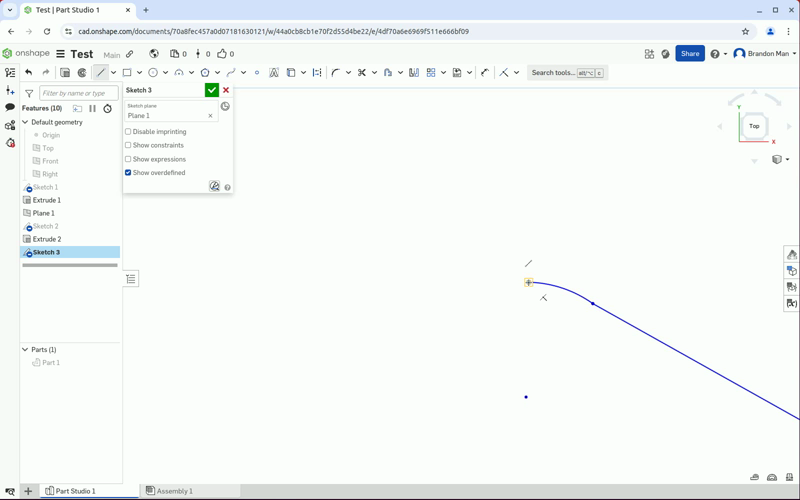
scroll(-6)
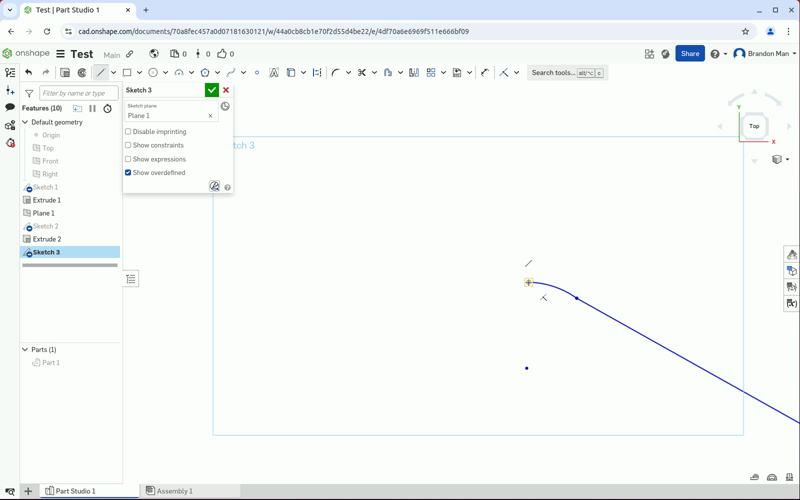
scroll(-6)
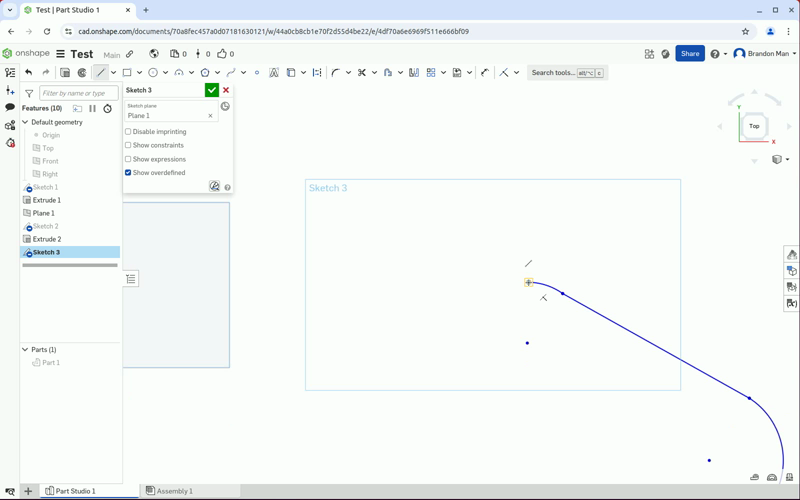
scroll(-6)
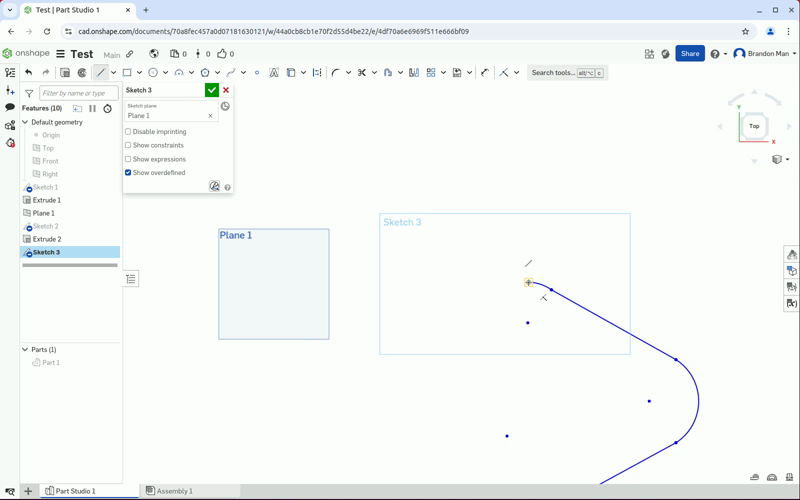
scroll(-6)
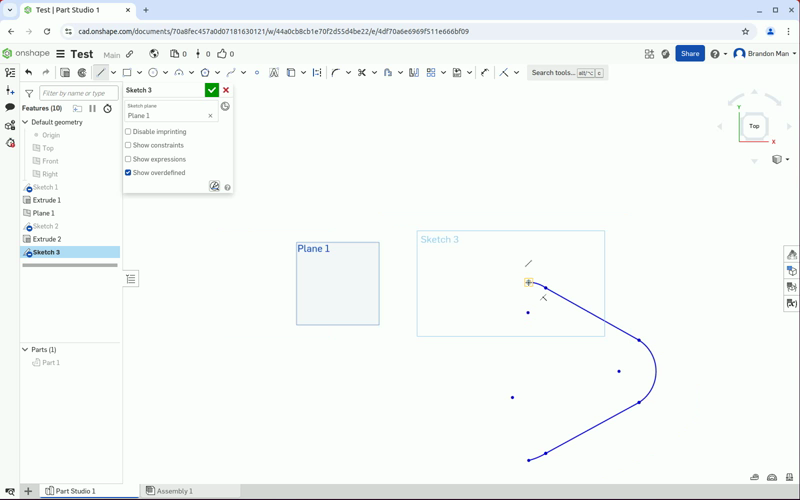
scroll(-6)
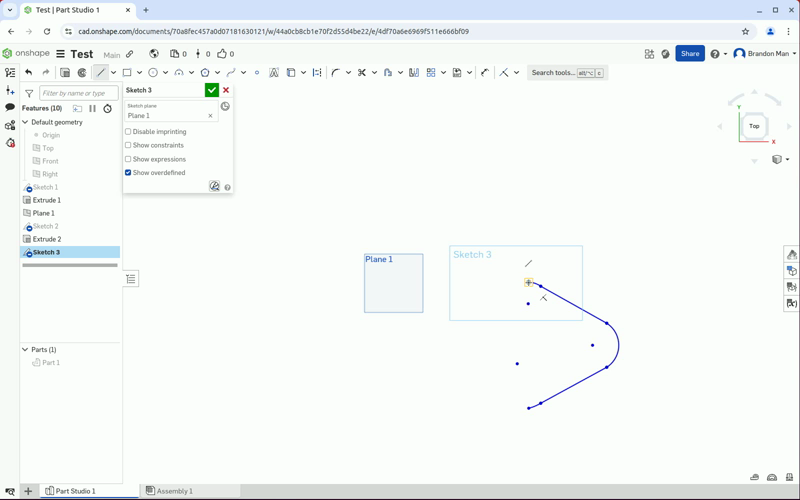
scroll(-6)
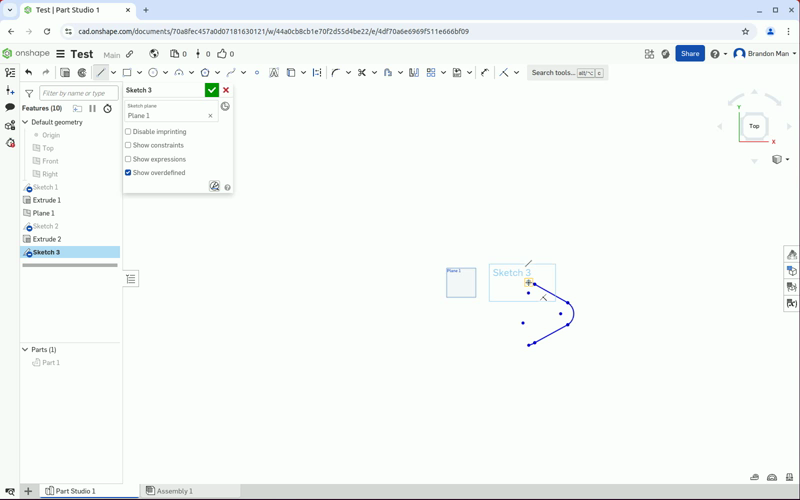
key_down(shift)
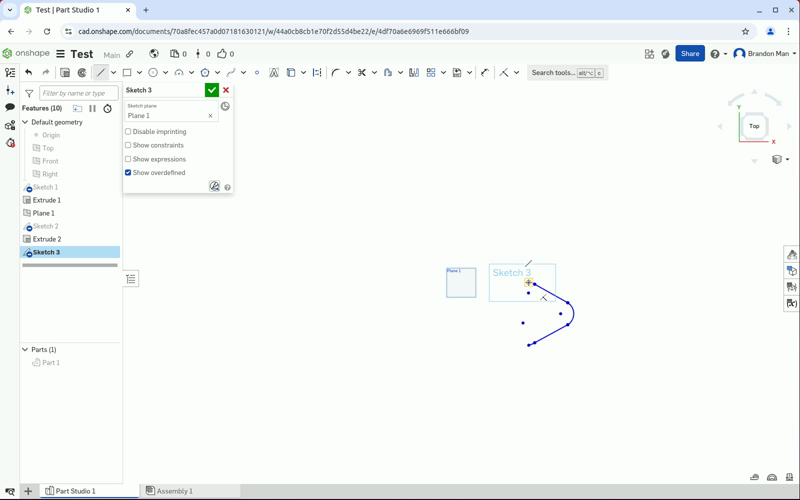
mouse_move(558, 282)
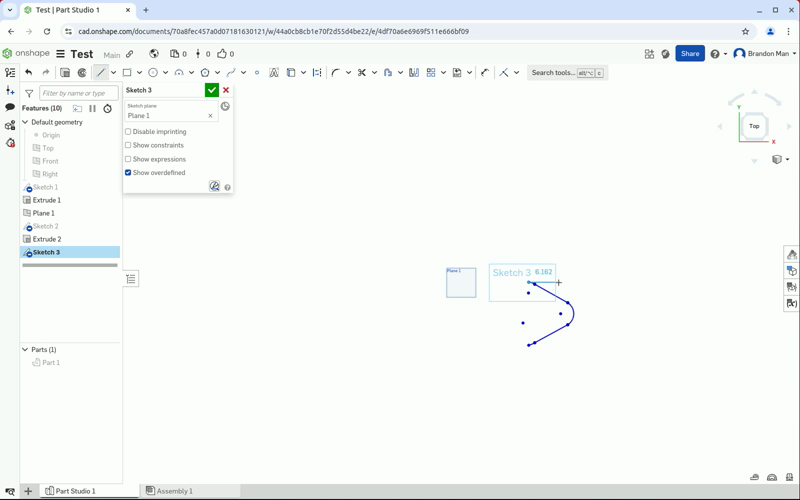
mouse_move(528, 289)
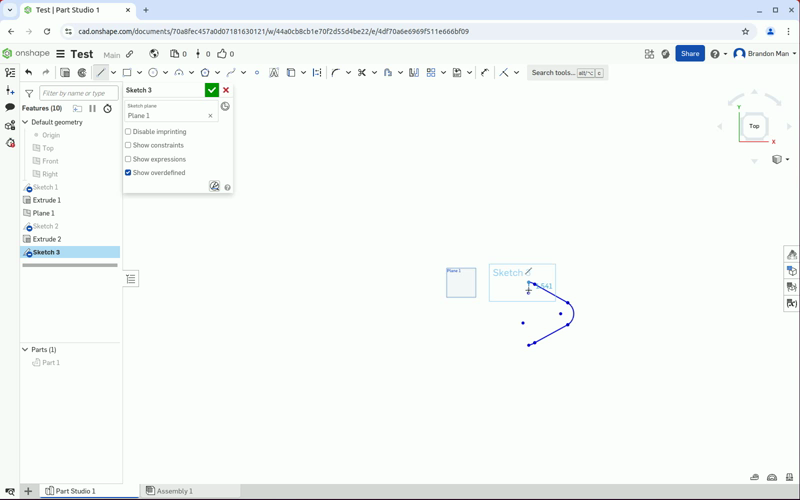
scroll(6)
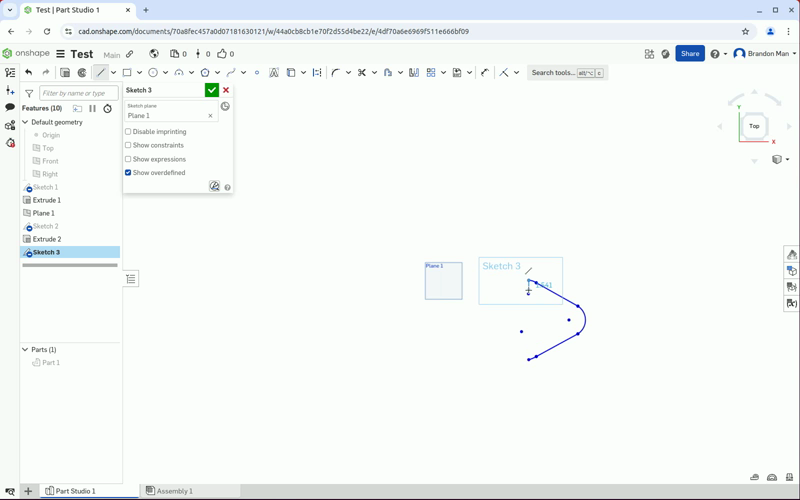
scroll(6)
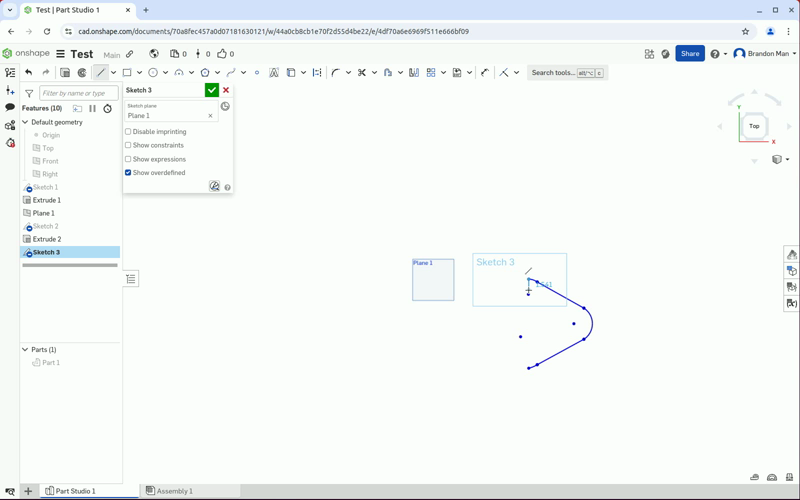
scroll(6)
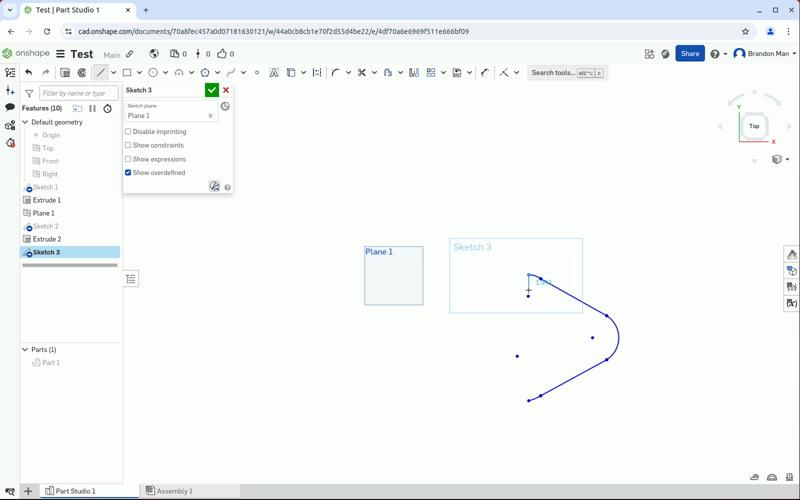
scroll(6)
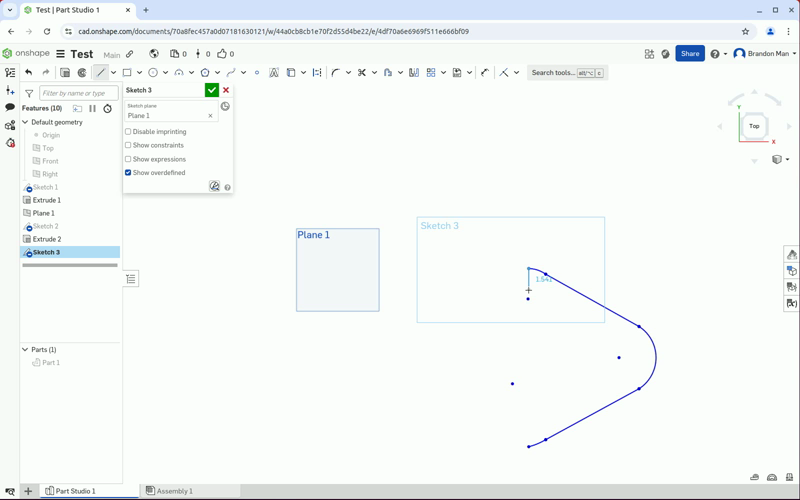
scroll(6)
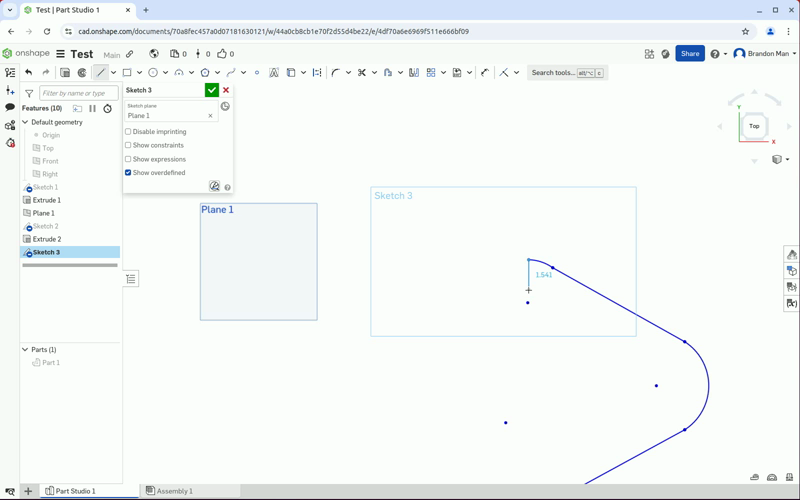
scroll(6)
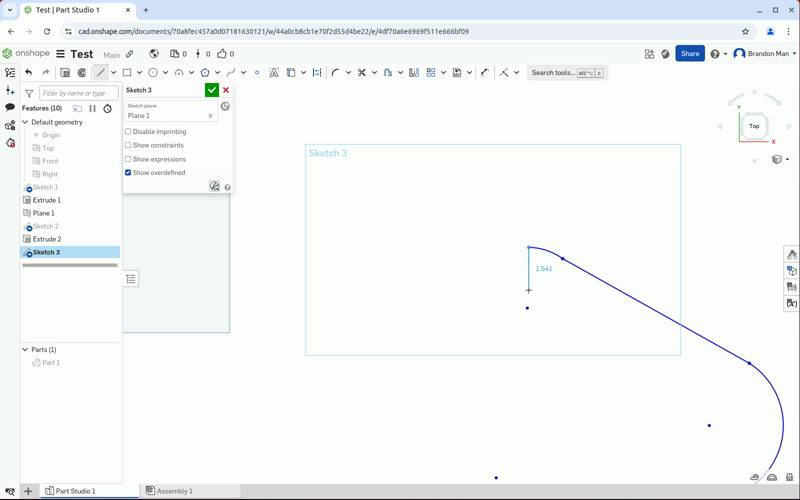
scroll(6)
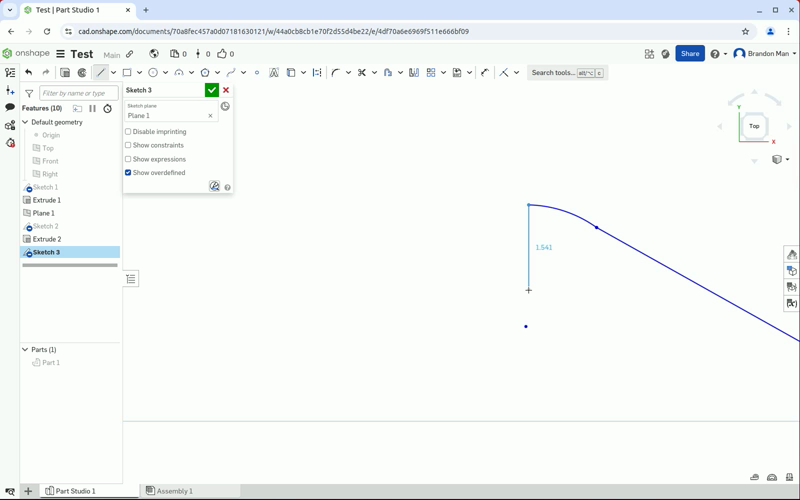
click(528, 289)
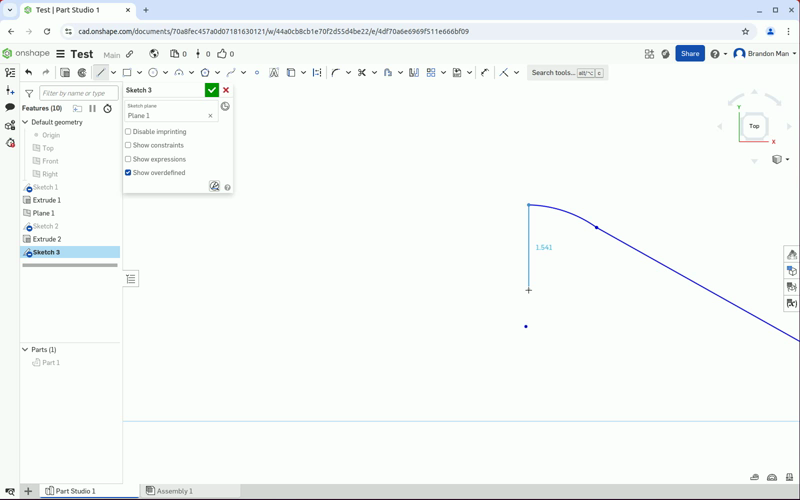
scroll(-6)
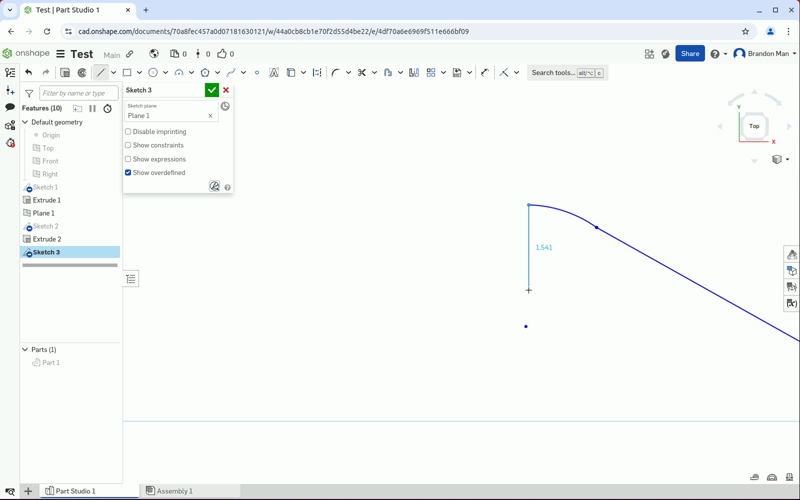
scroll(-6)
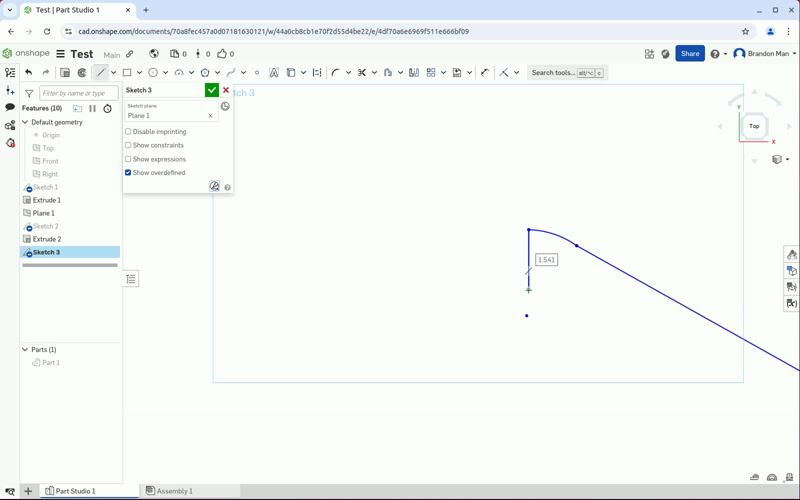
scroll(-6)
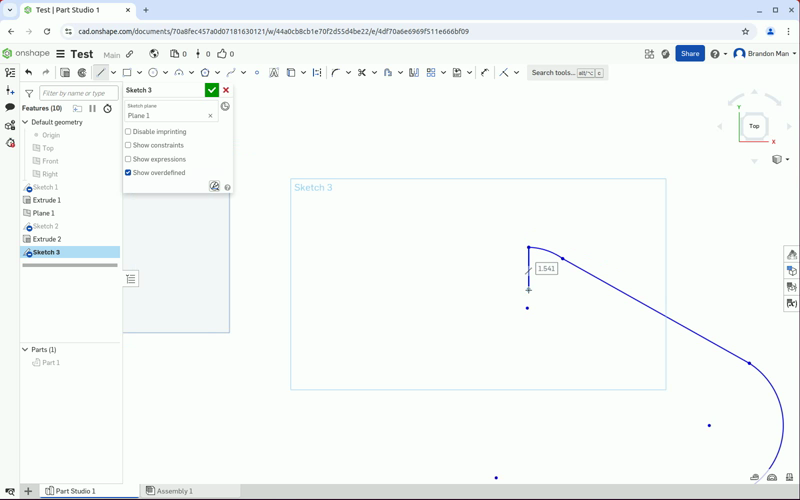
scroll(-6)
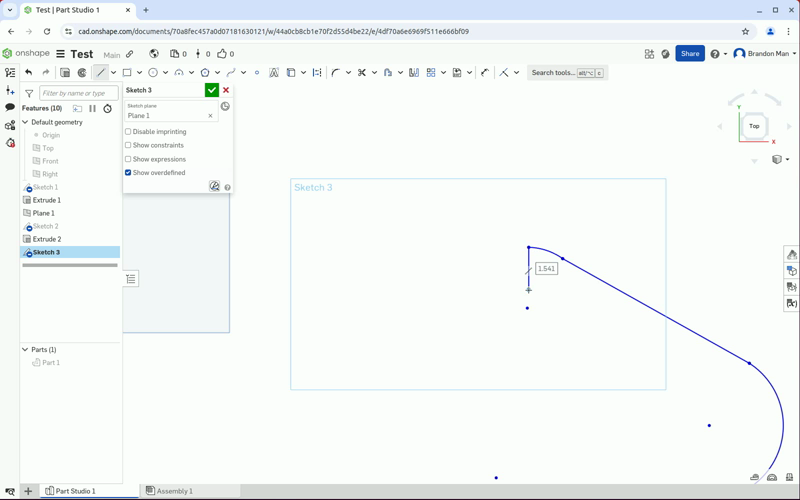
scroll(-6)
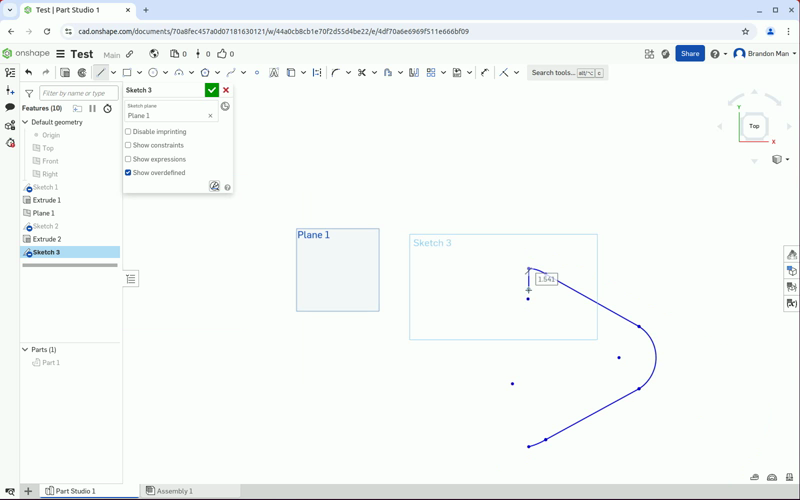
scroll(-6)
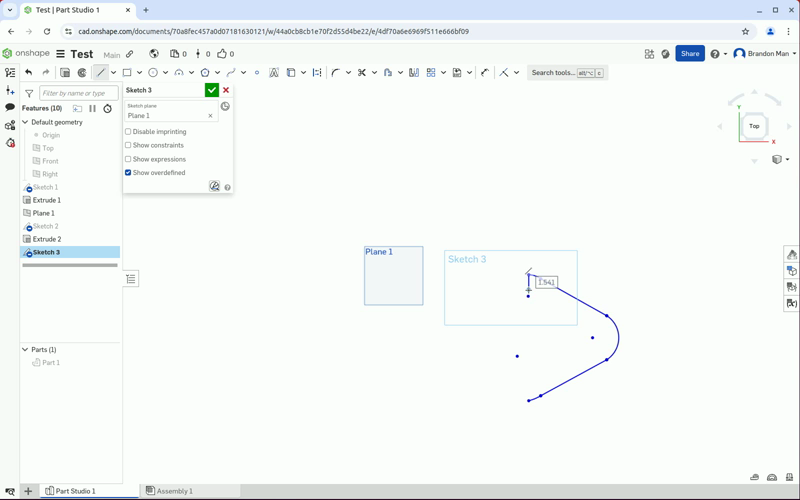
scroll(-6)
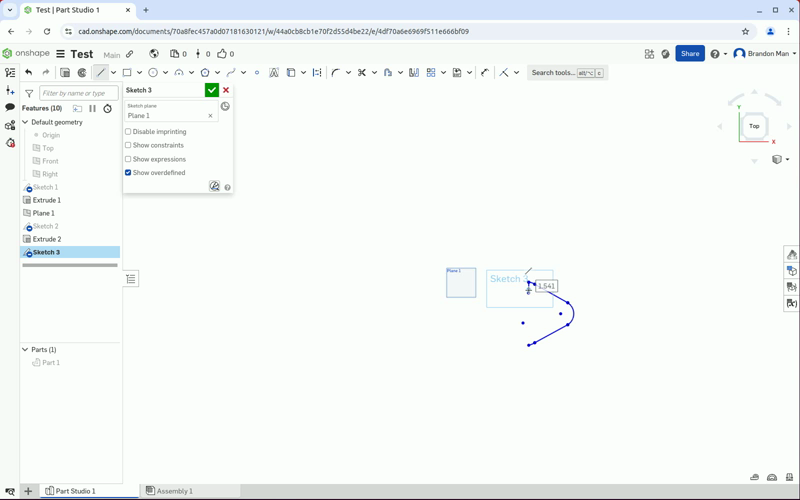
key_up(shift)
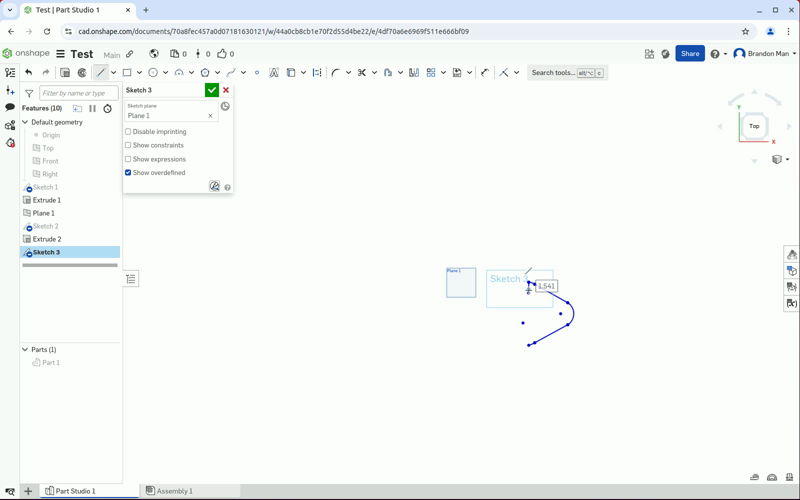
key(esc)
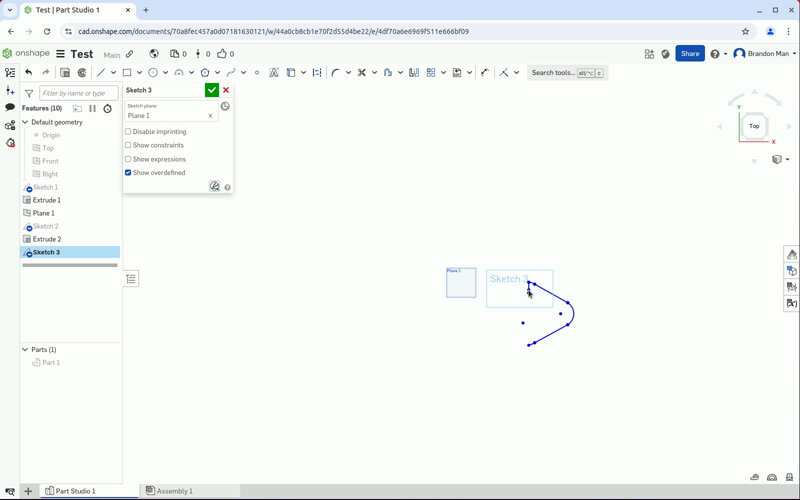
key(a)
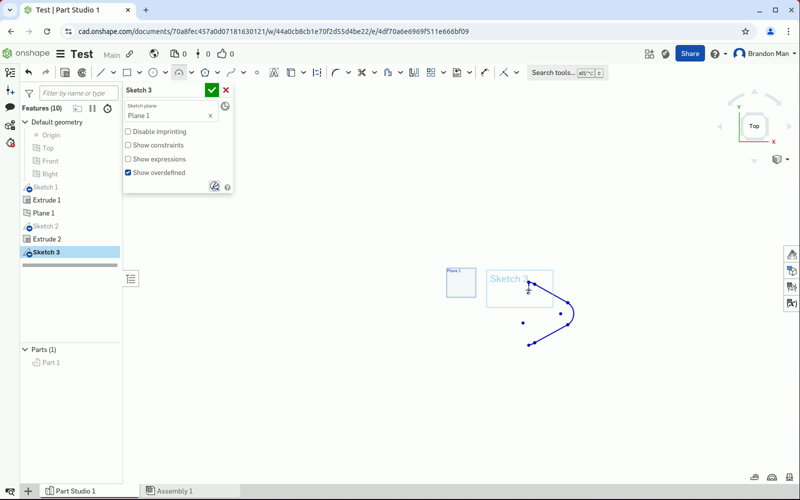
mouse_move(528, 289)
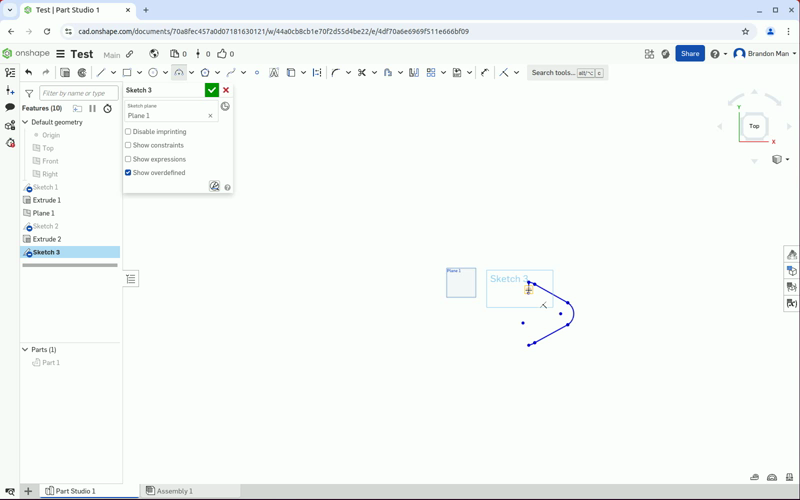
click(528, 289)
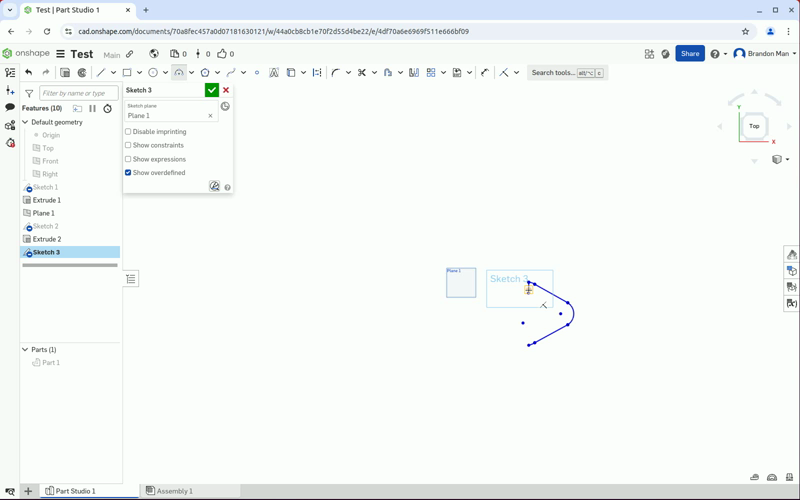
key_down(shift)
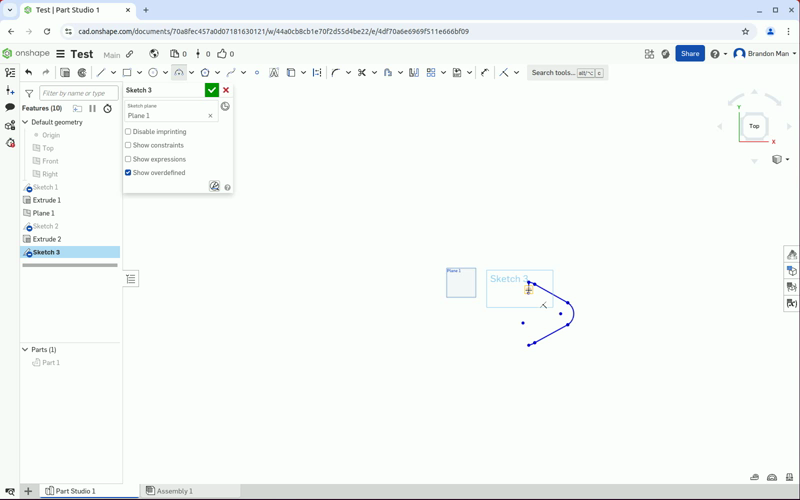
mouse_move(528, 300)
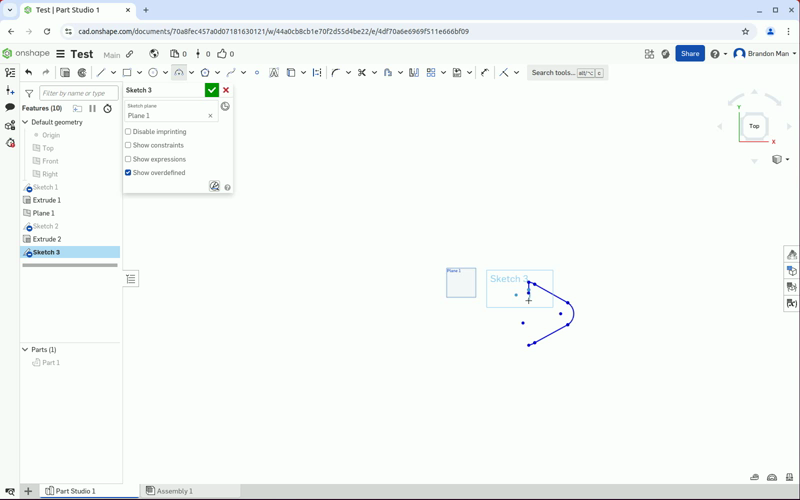
click(528, 300)
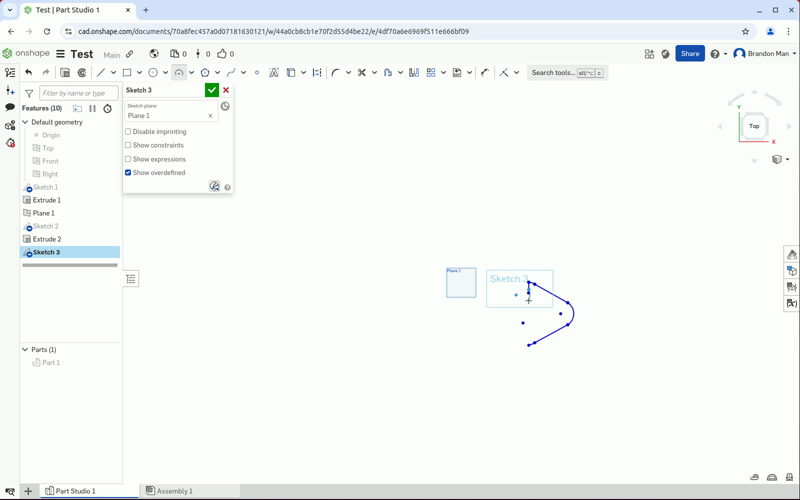
mouse_move(534, 294)
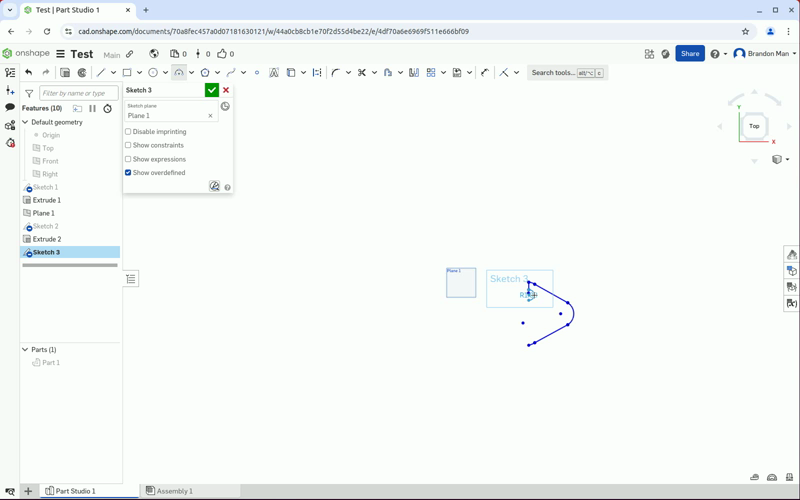
click(534, 294)
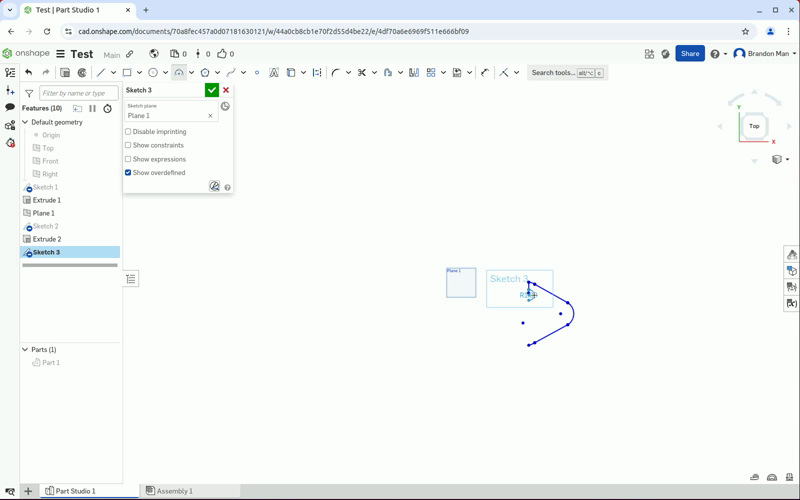
key_up(shift)
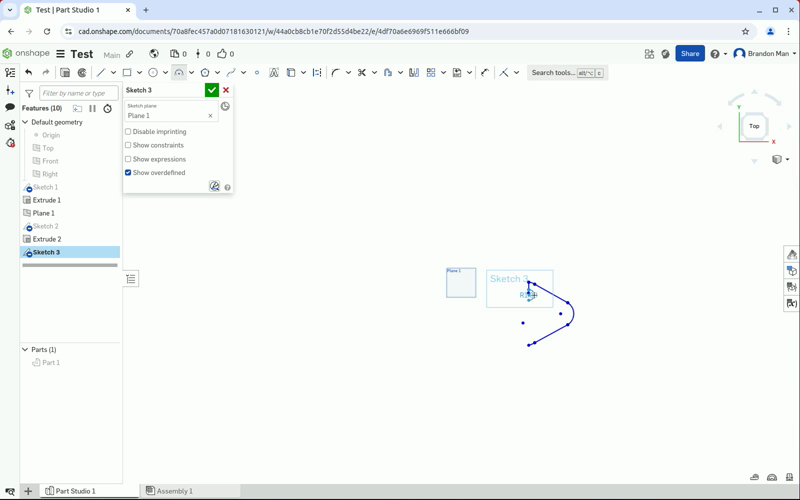
key(esc)
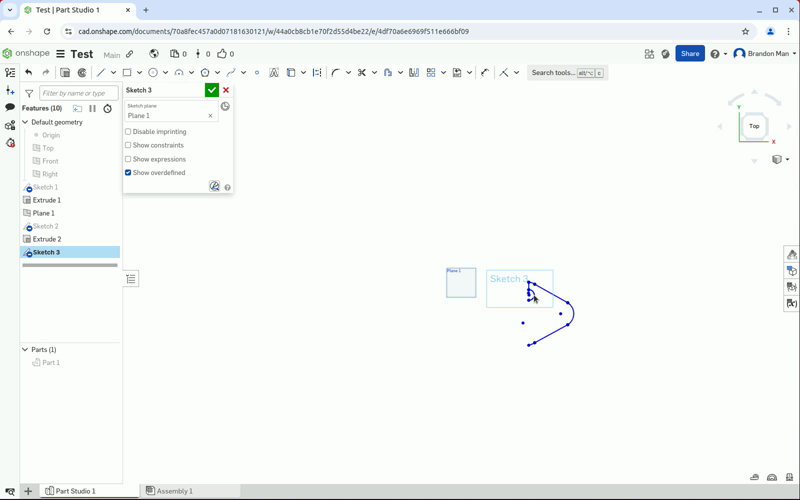
key(l)
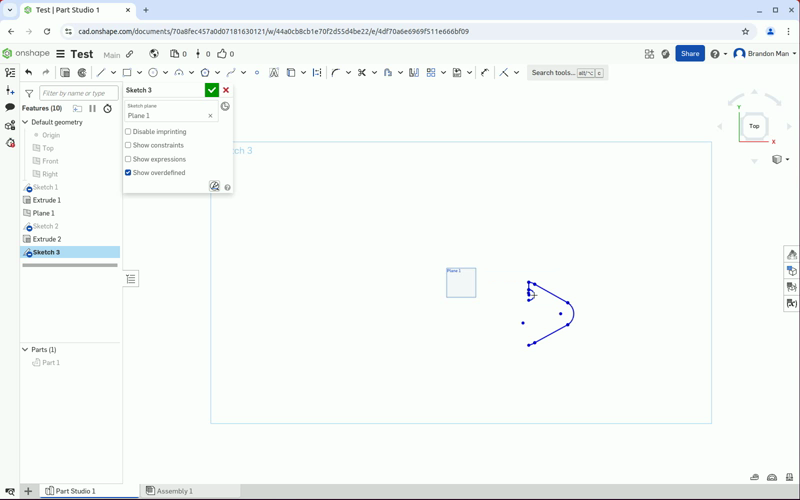
mouse_move(528, 300)
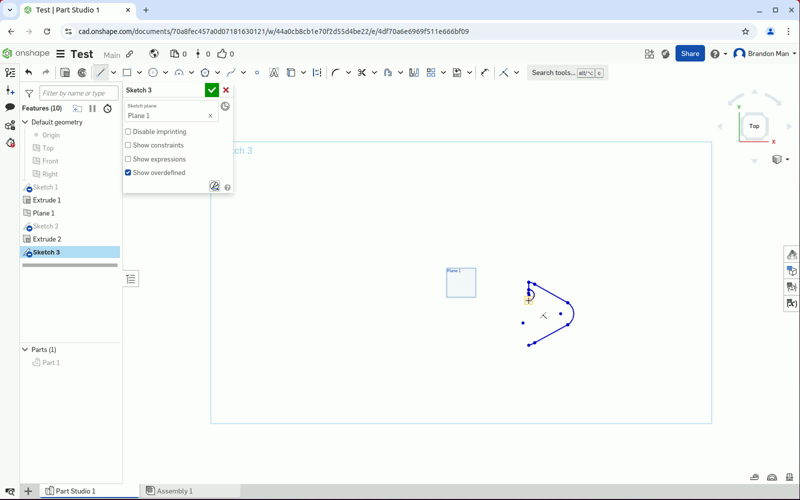
click(528, 300)
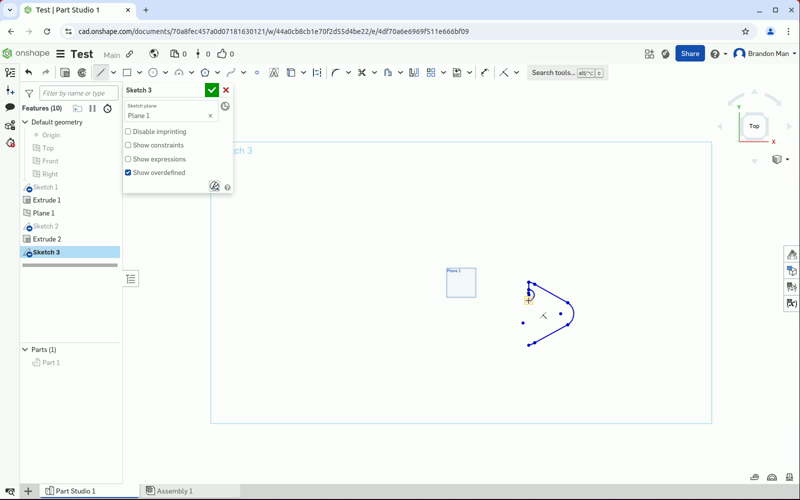
key_down(shift)
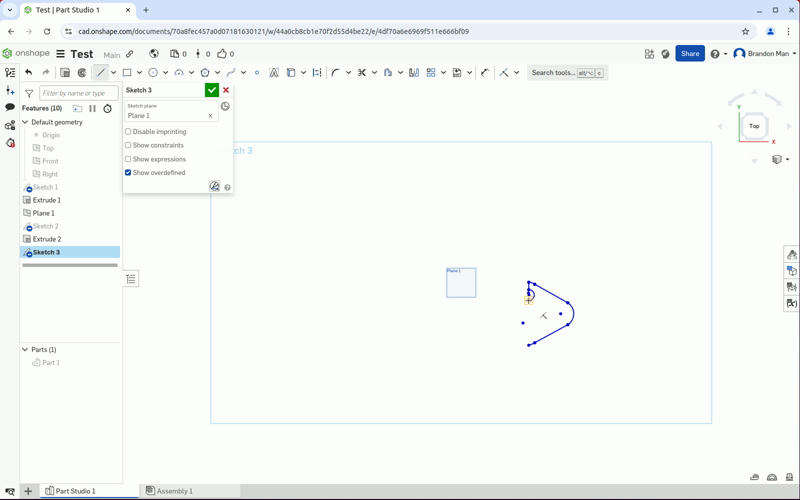
mouse_move(558, 300)
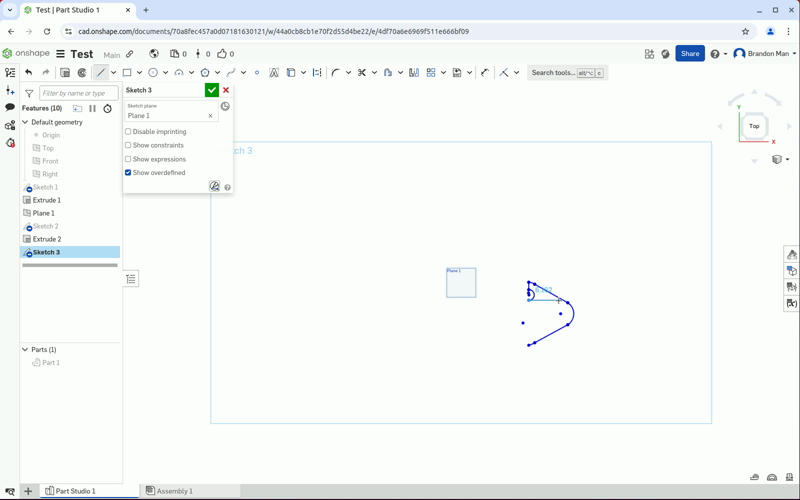
mouse_move(528, 327)
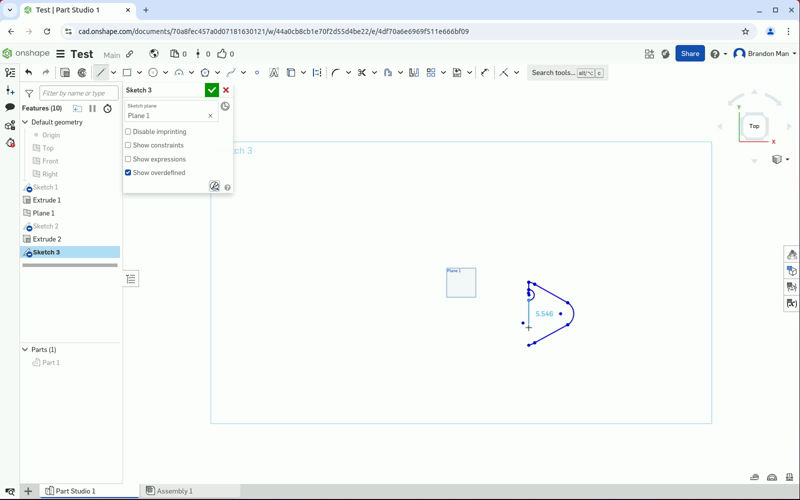
click(528, 327)
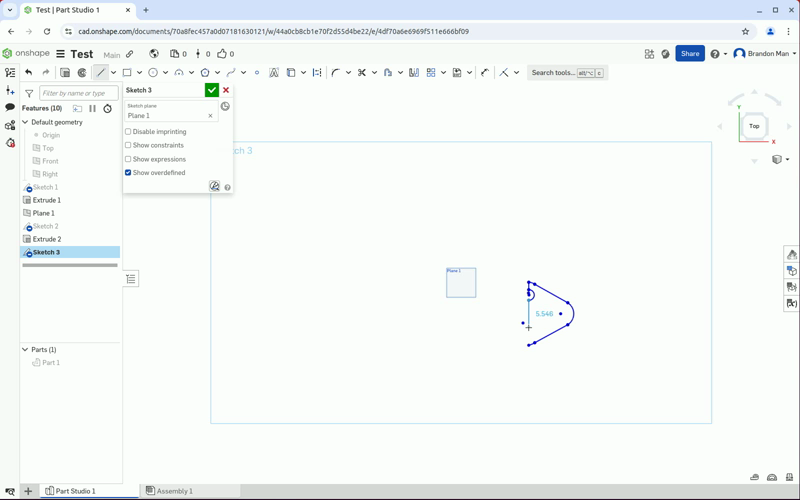
key_up(shift)
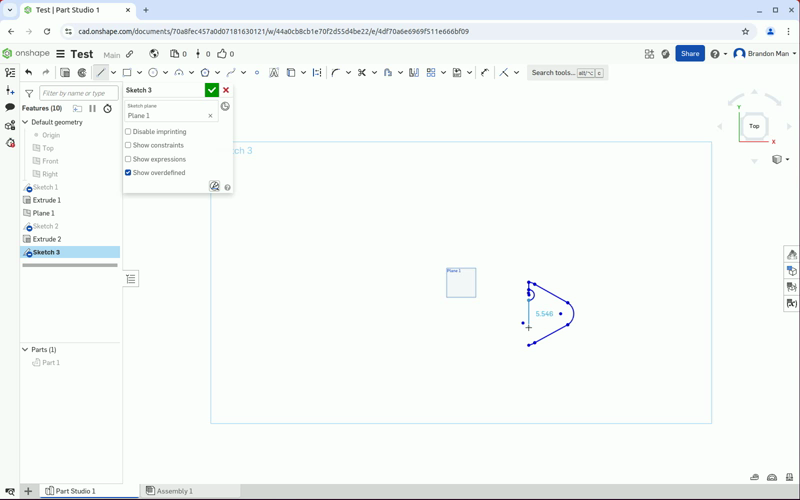
key(esc)
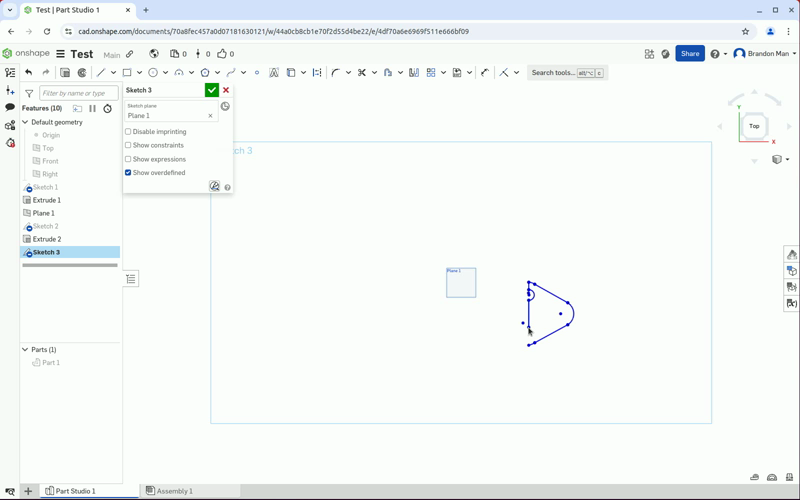
key(a)
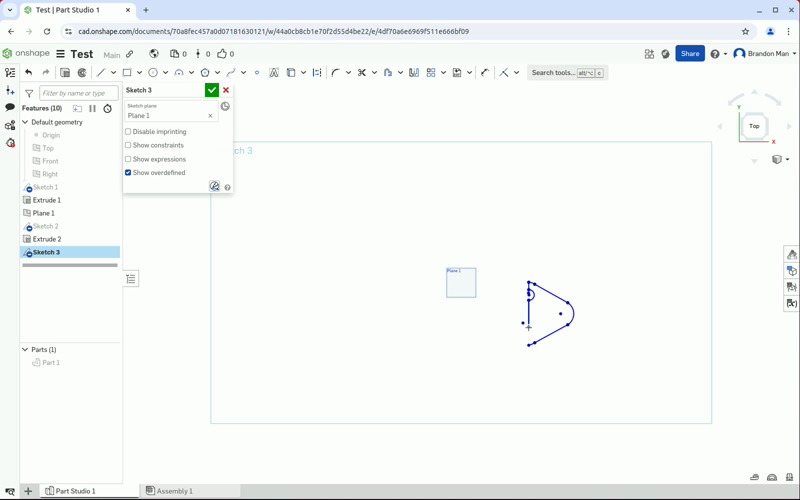
mouse_move(528, 327)
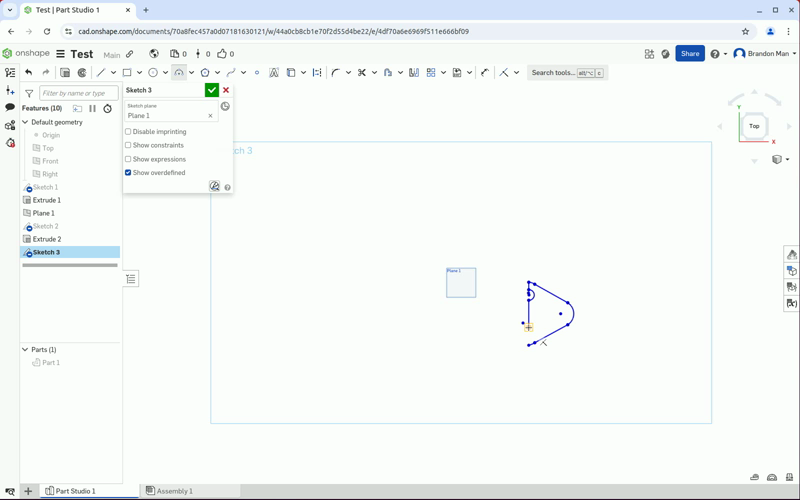
click(528, 327)
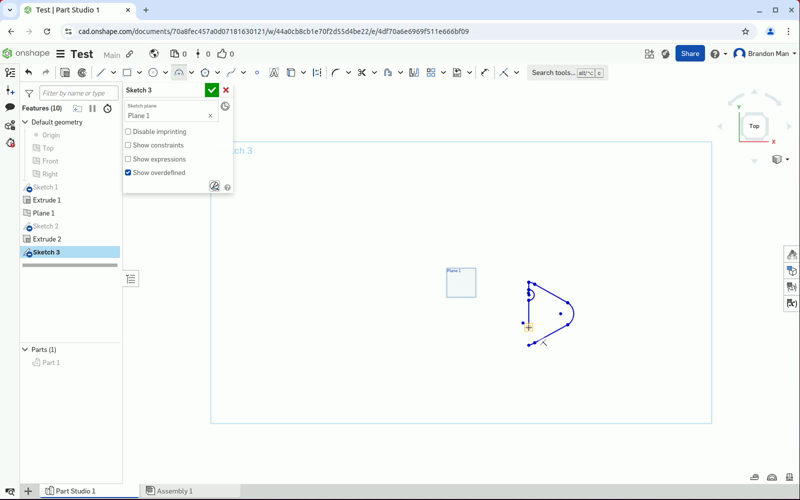
key_down(shift)
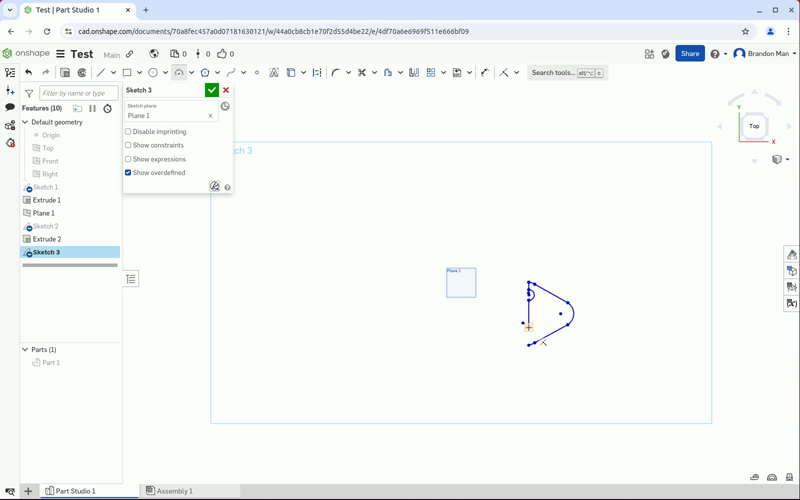
mouse_move(528, 337)
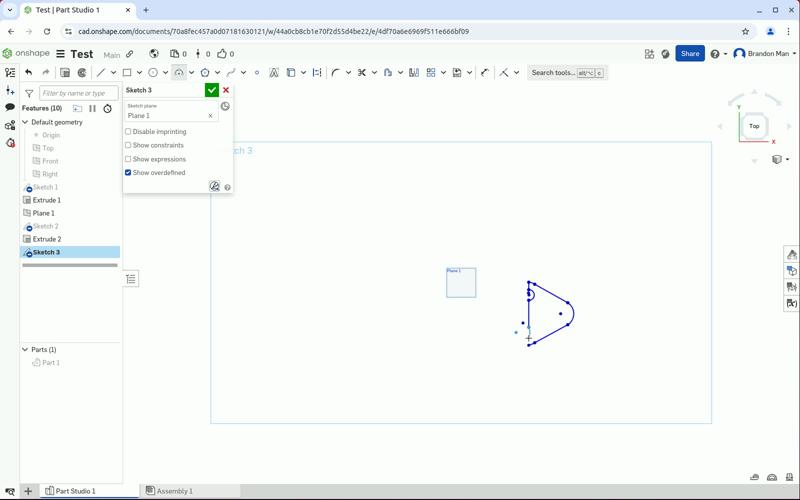
click(528, 337)
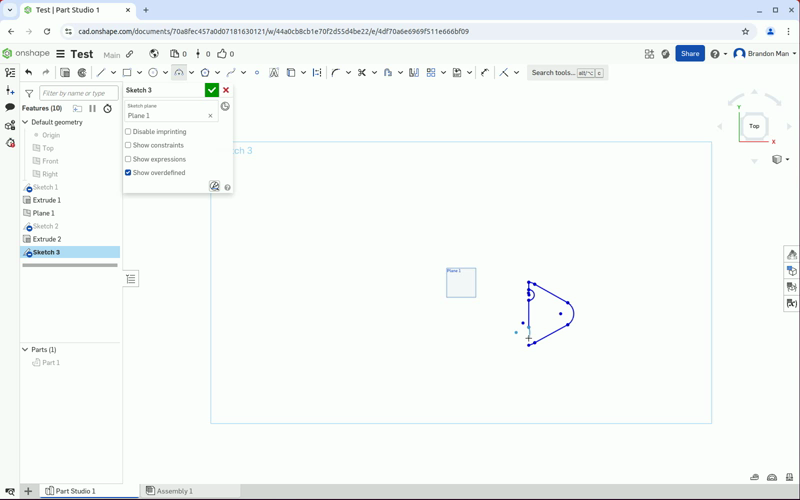
mouse_move(534, 332)
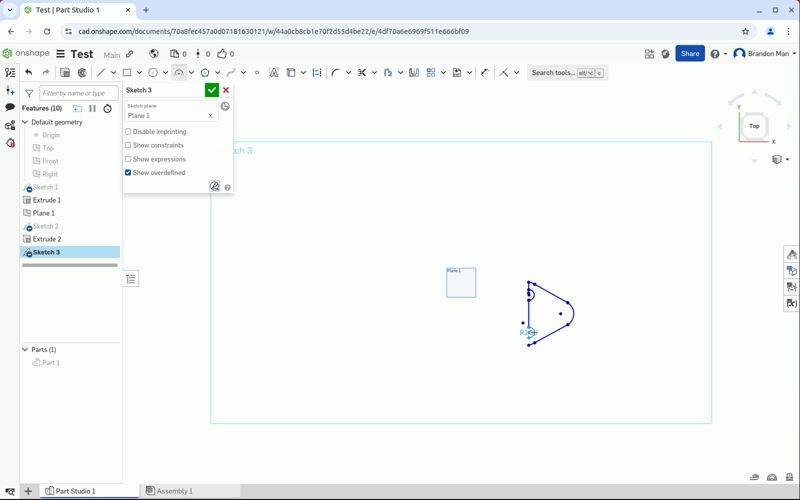
click(534, 332)
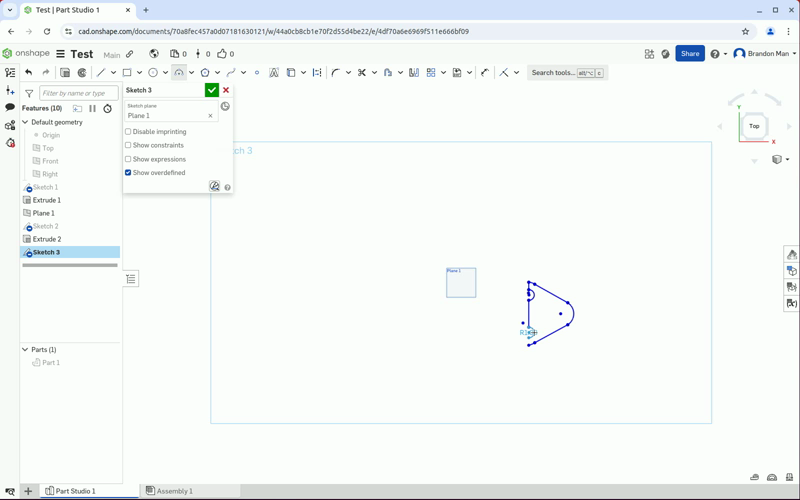
key_up(shift)
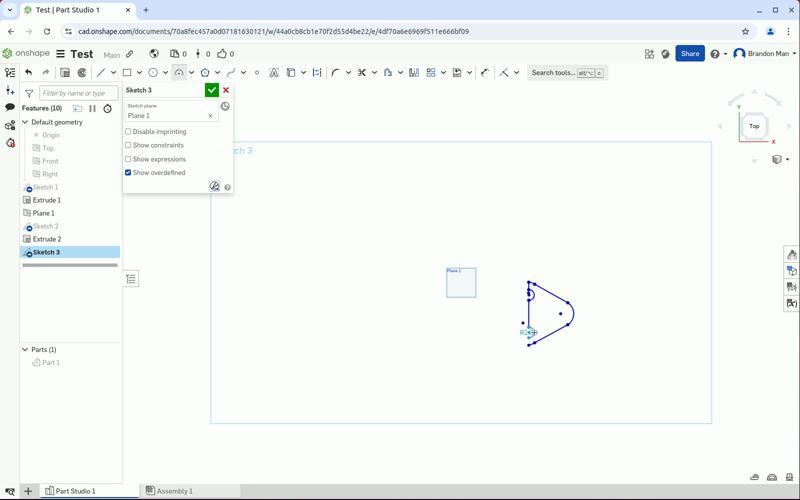
key(esc)
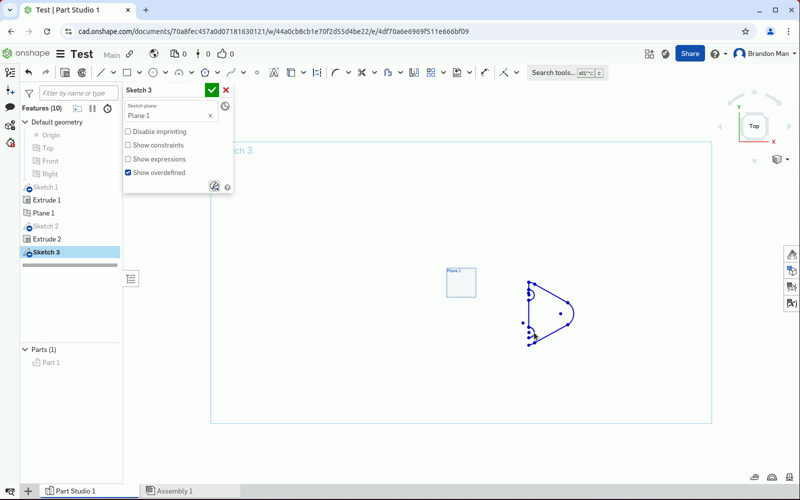
key(l)
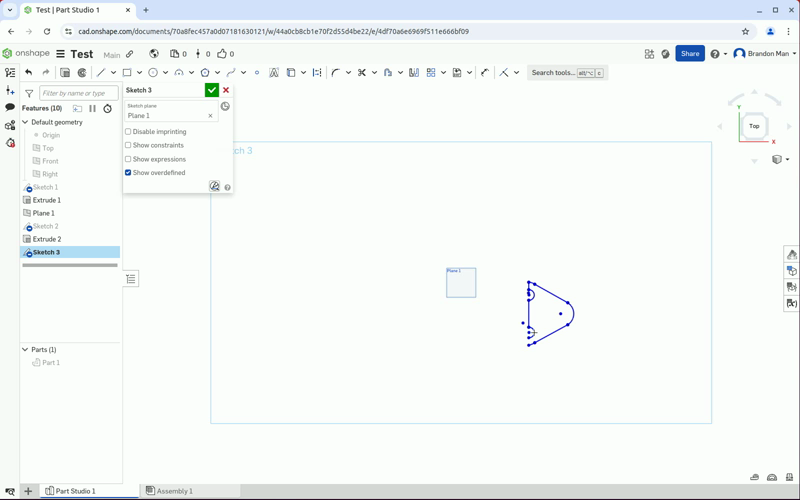
mouse_move(528, 337)
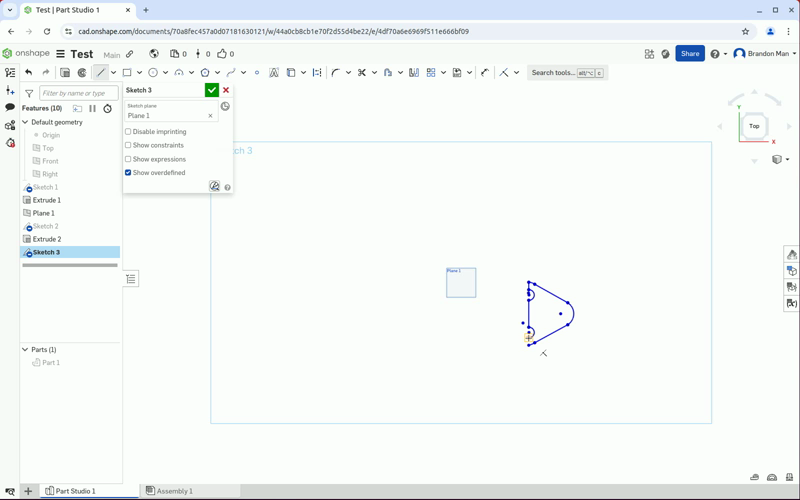
click(528, 337)
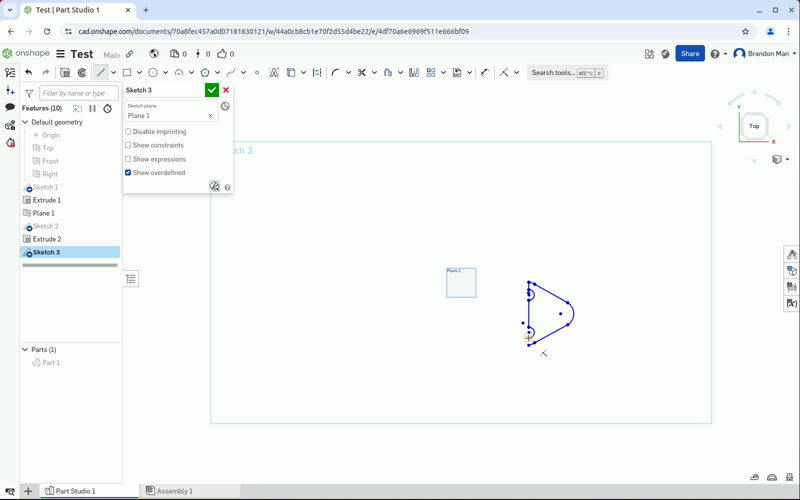
mouse_move(558, 337)
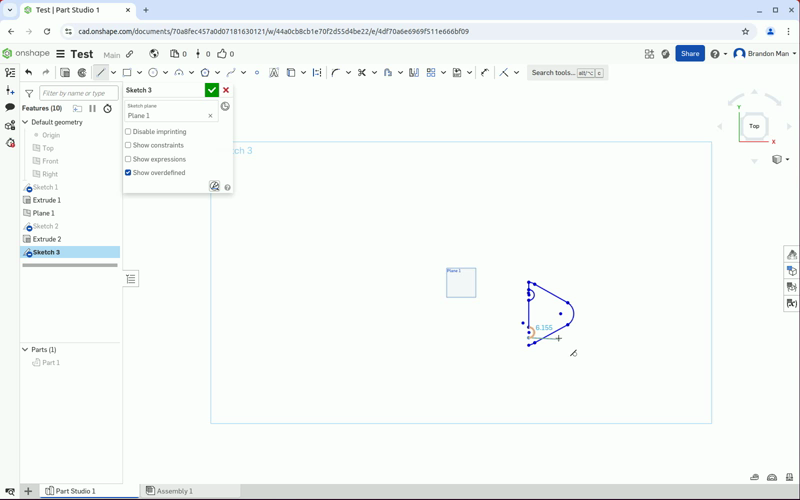
key_down(shift)
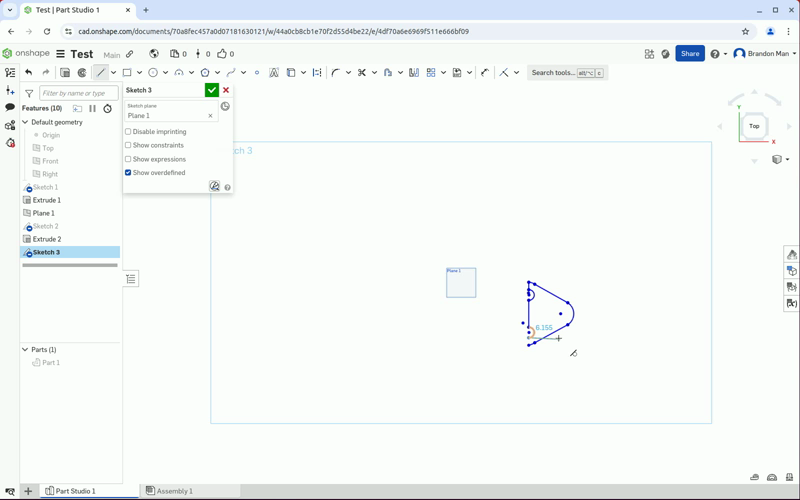
mouse_move(528, 345)
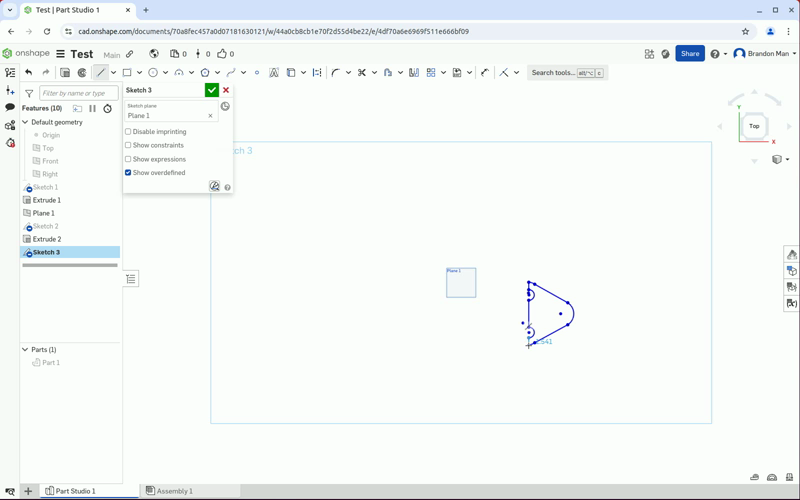
scroll(6)
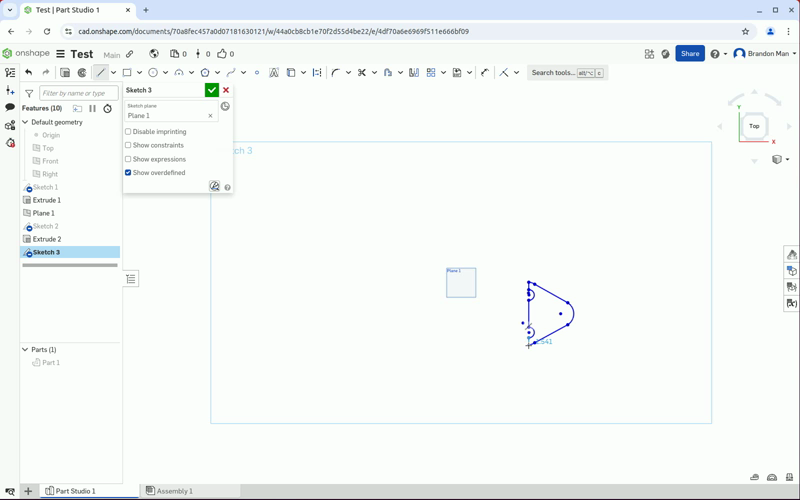
scroll(6)
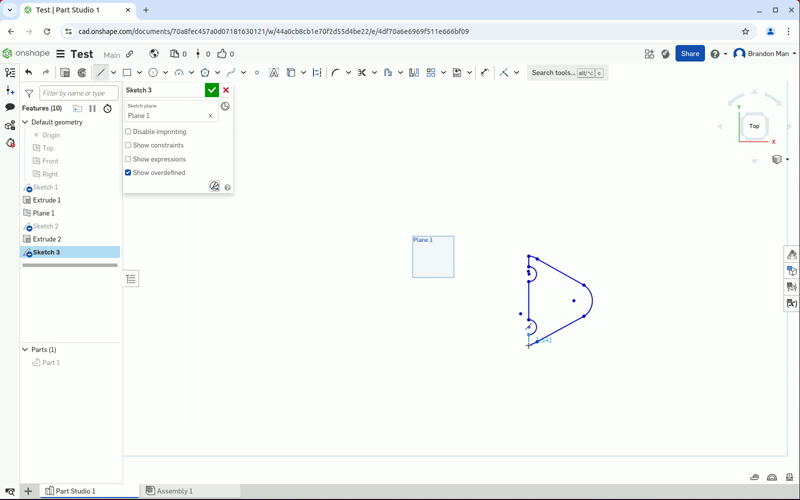
scroll(6)
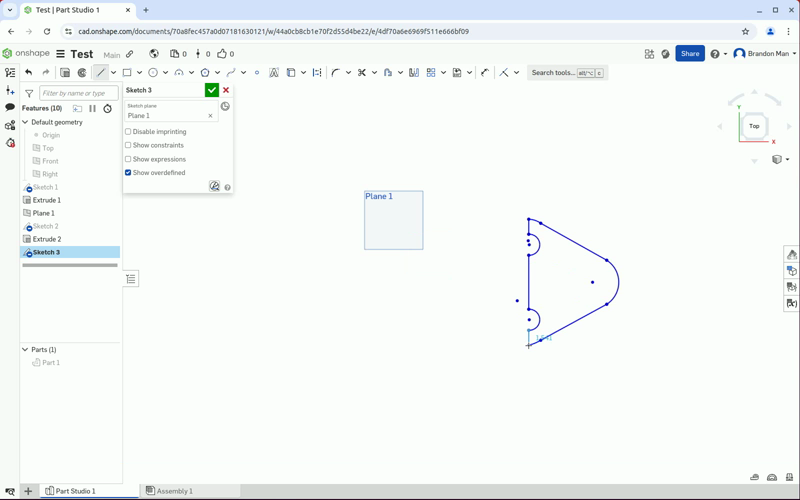
scroll(6)
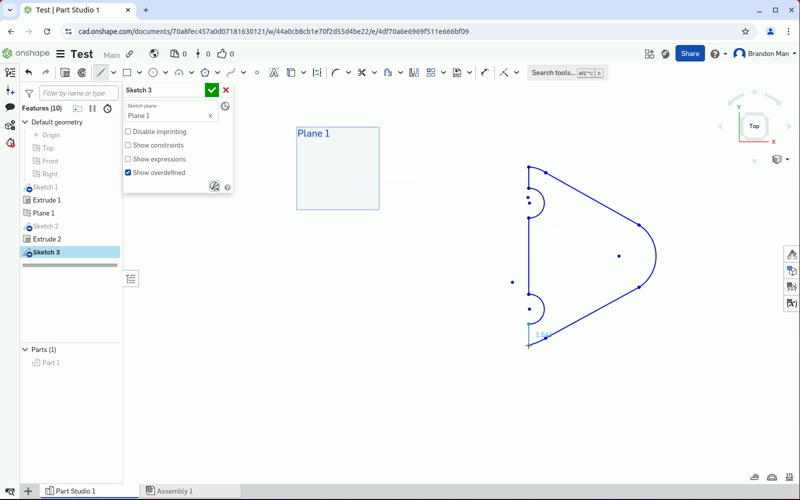
scroll(6)
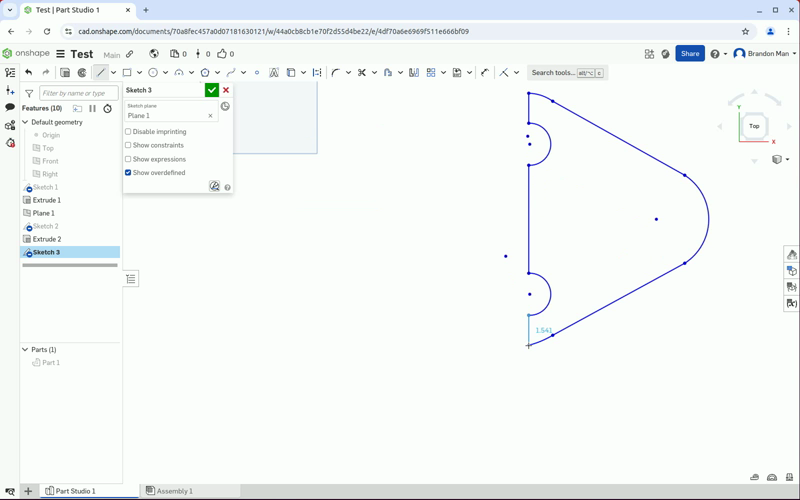
scroll(6)
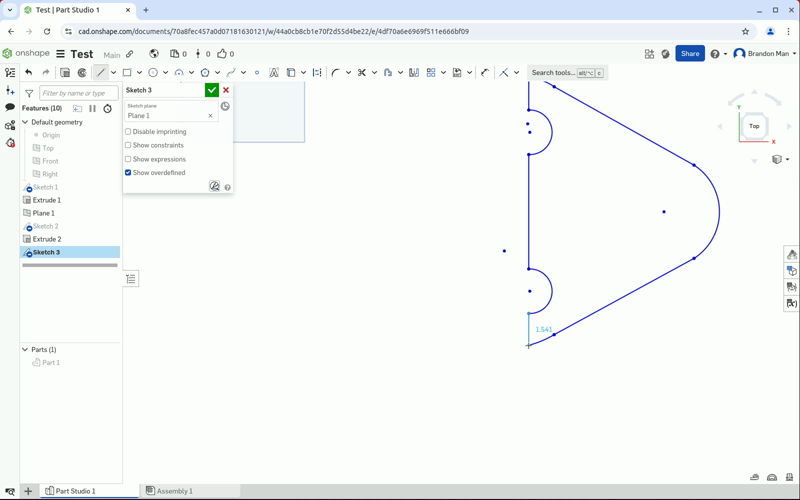
scroll(6)
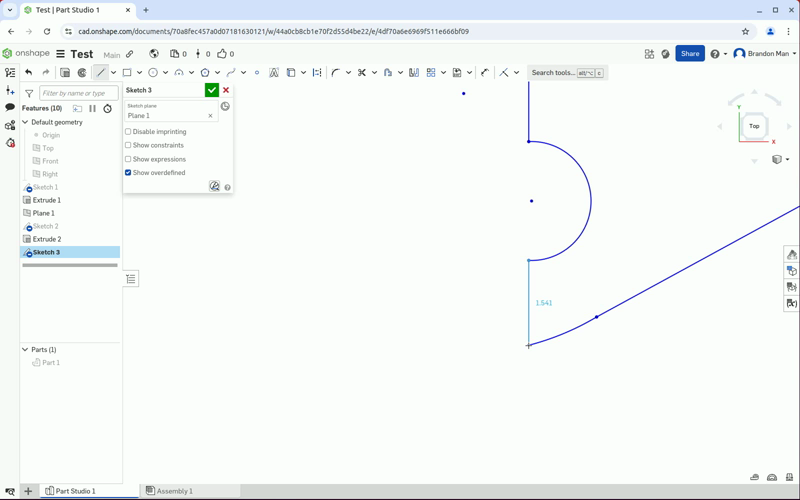
key_up(shift)
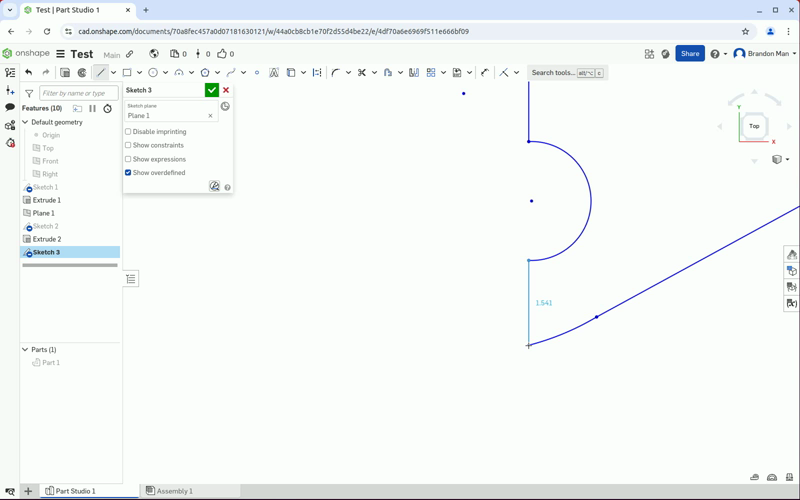
click(528, 345)
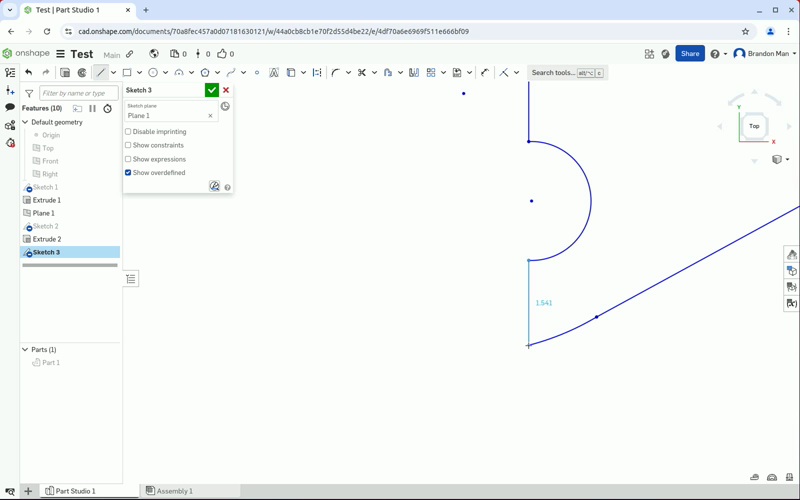
scroll(-6)
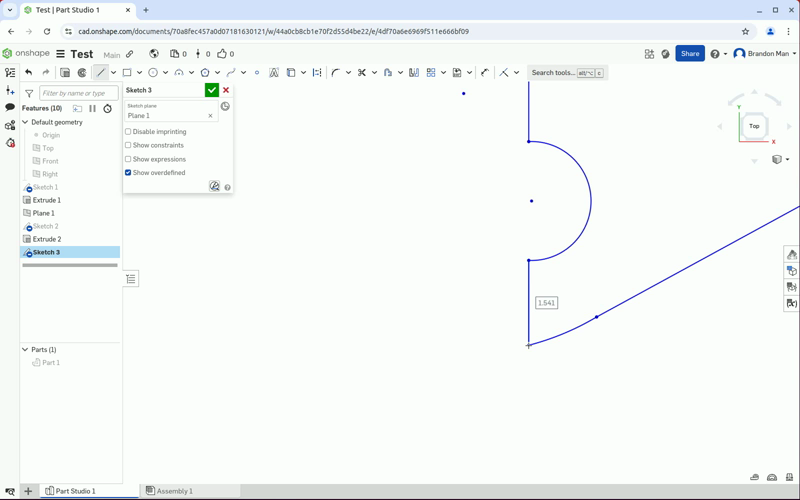
scroll(-6)
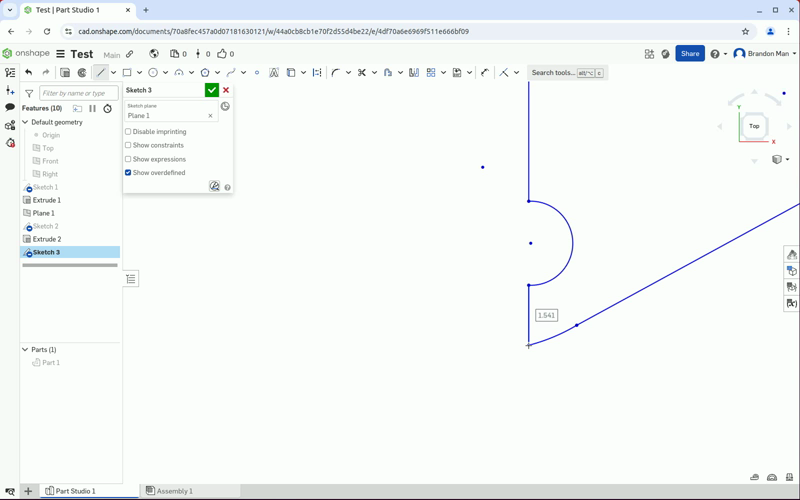
scroll(-6)
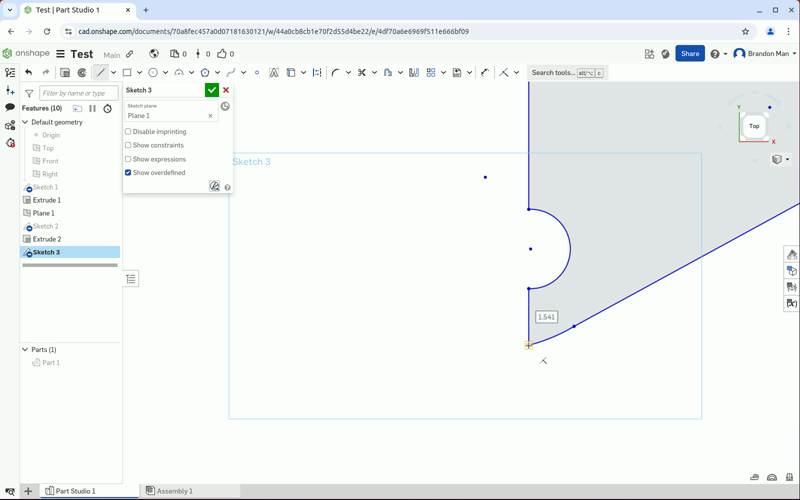
scroll(-6)
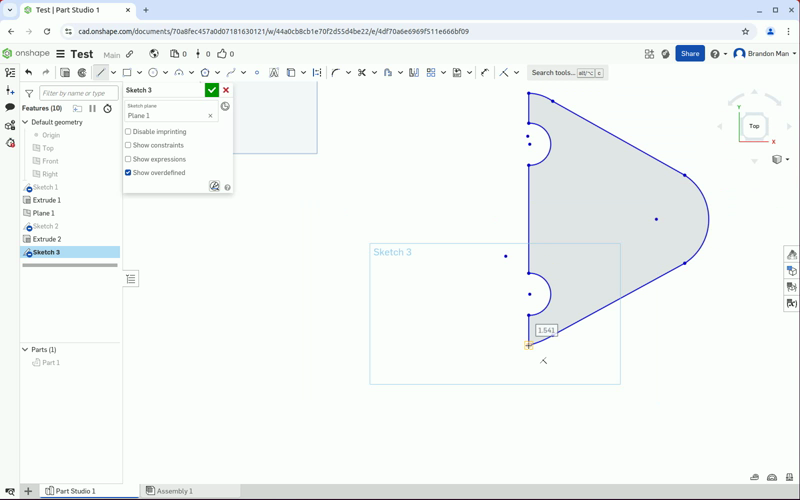
scroll(-6)
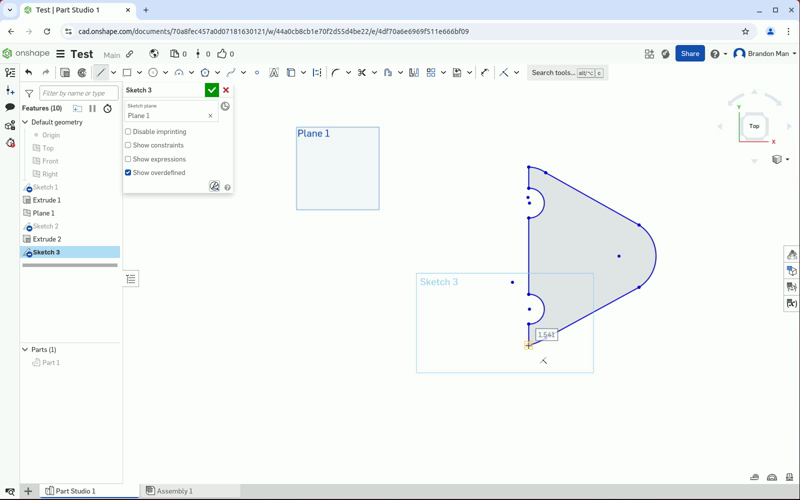
scroll(-6)
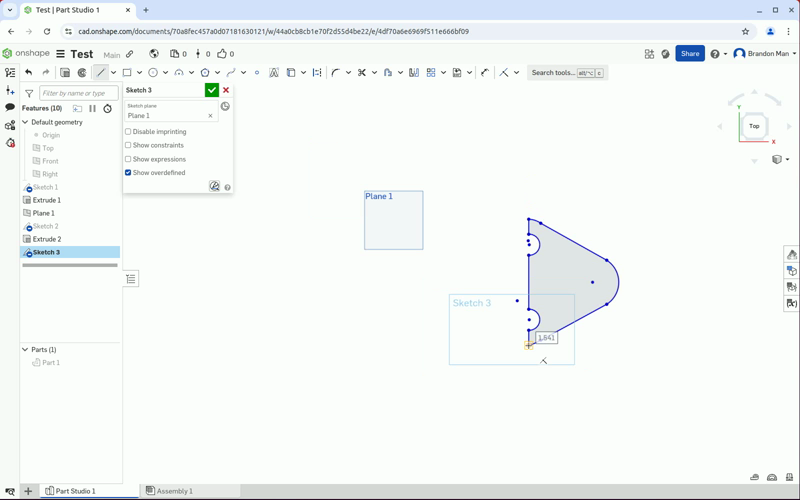
scroll(-6)
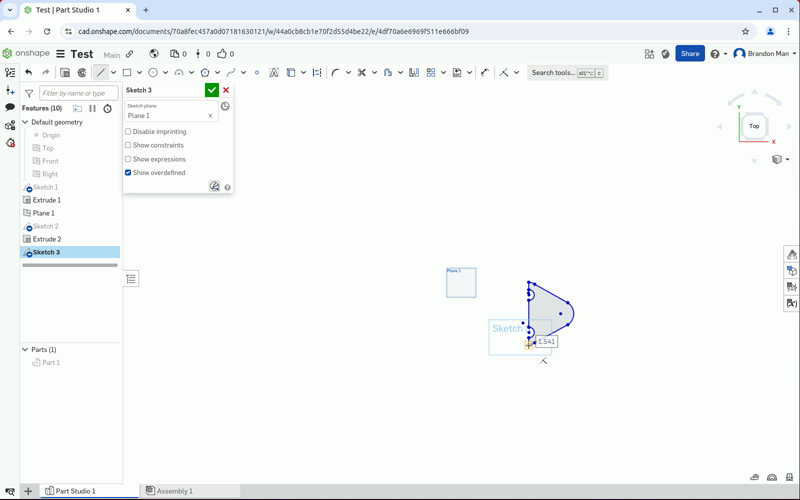
key(esc)
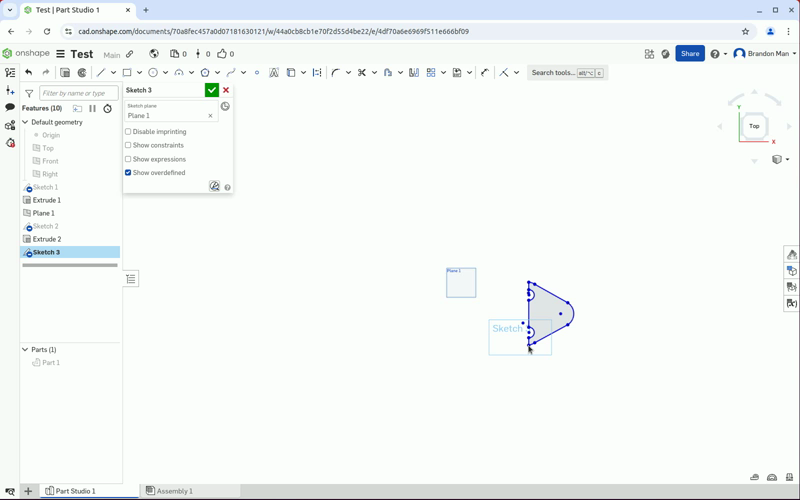
key(c)
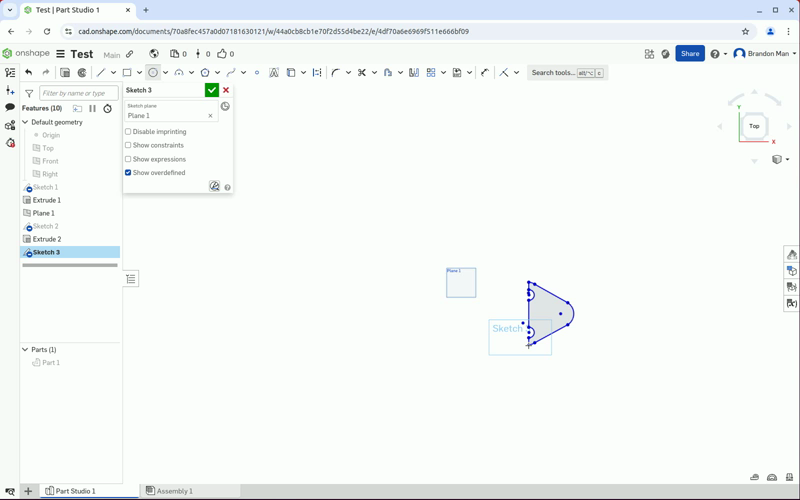
key_down(shift)
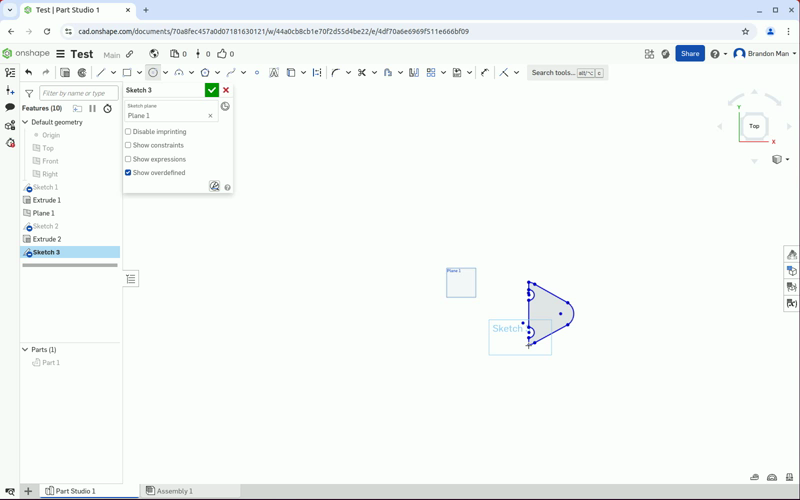
mouse_move(561, 313)
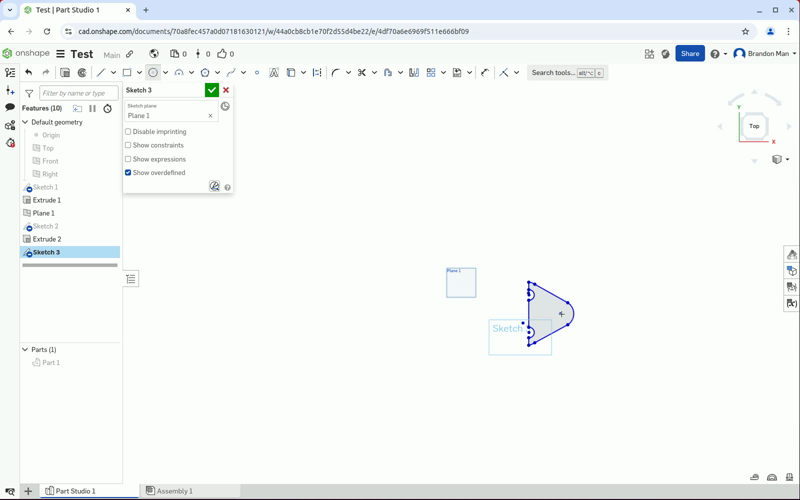
click(561, 313)
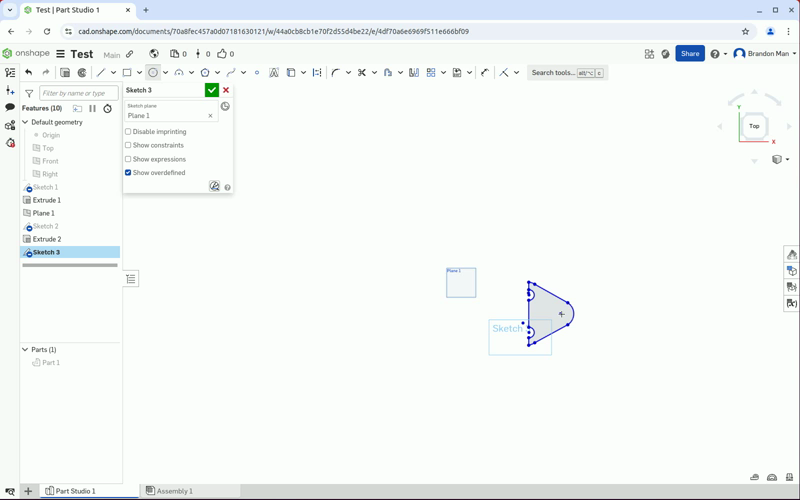
key_up(shift)
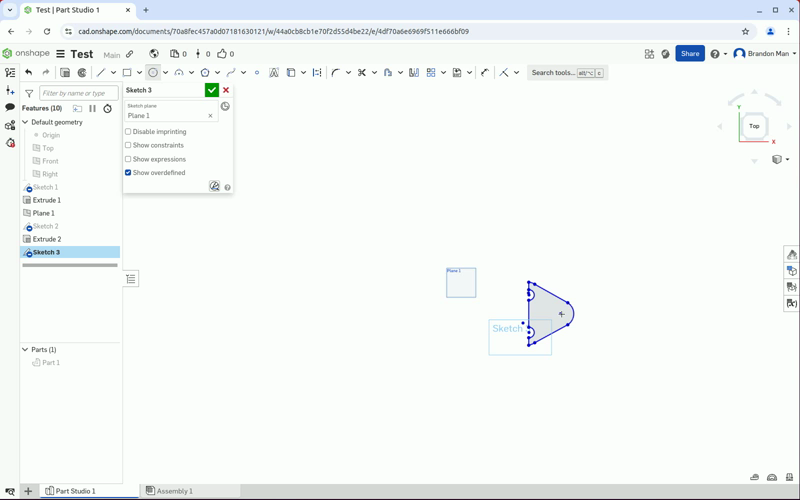
mouse_move(567, 313)
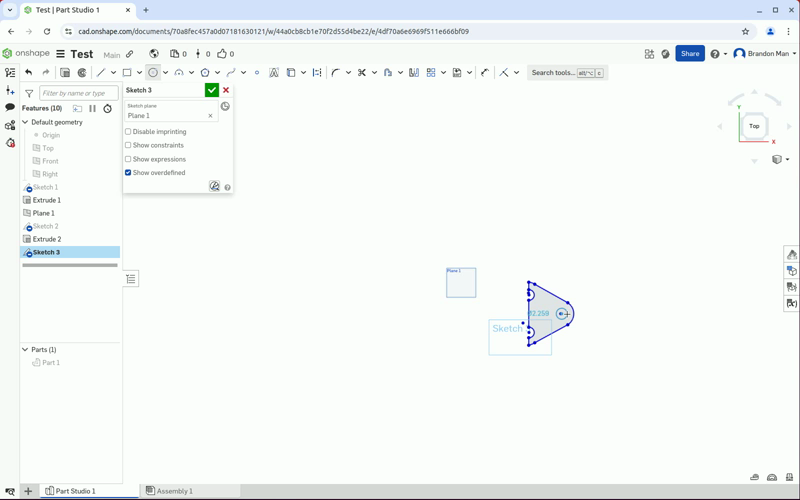
click(567, 313)
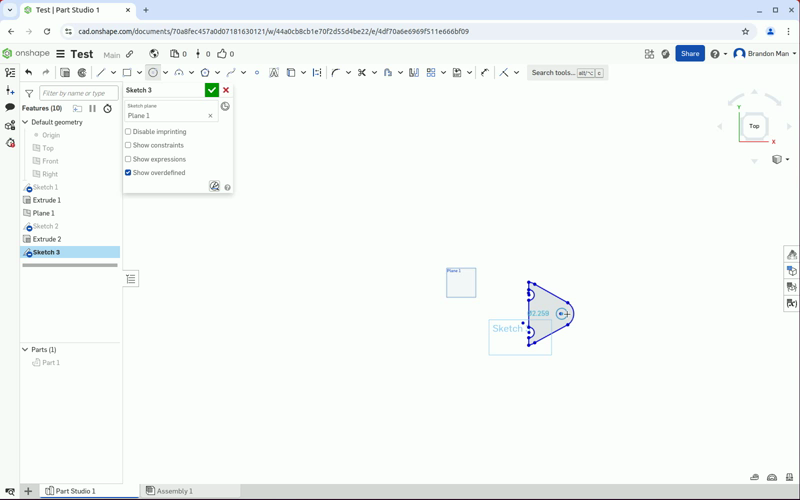
key(esc)
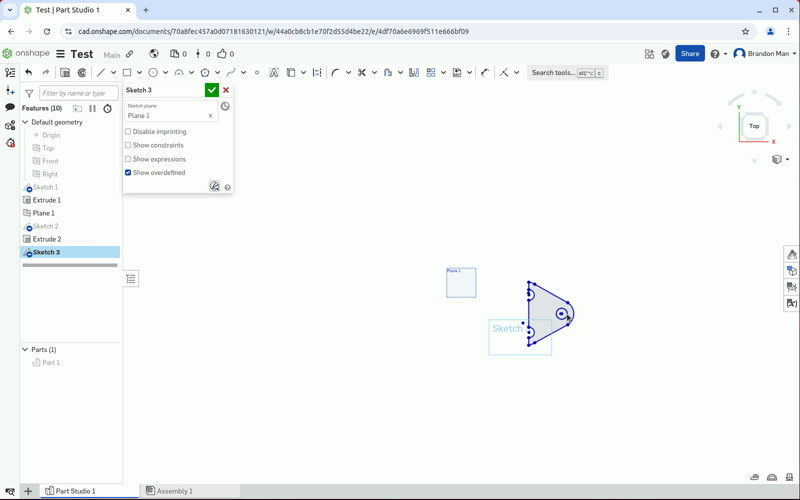
mouse_move(556, 307)
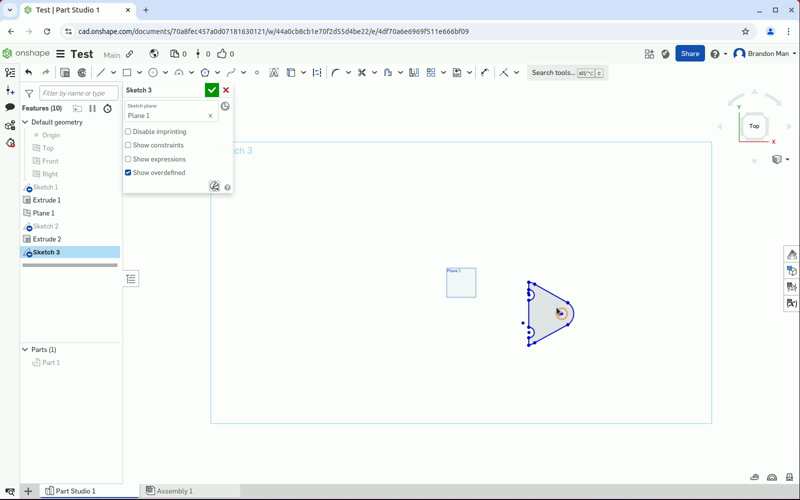
scroll(6)
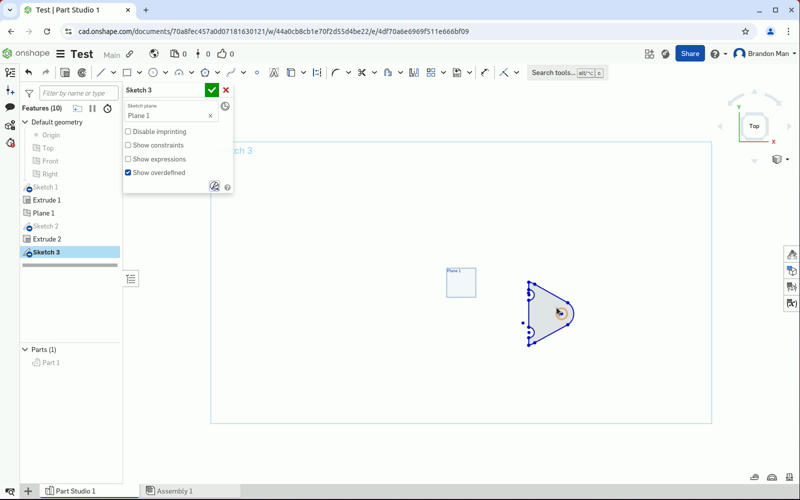
scroll(6)
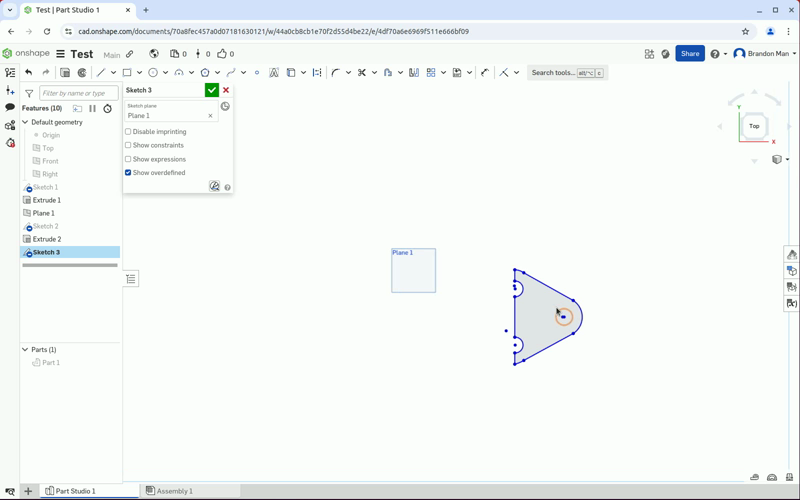
scroll(6)
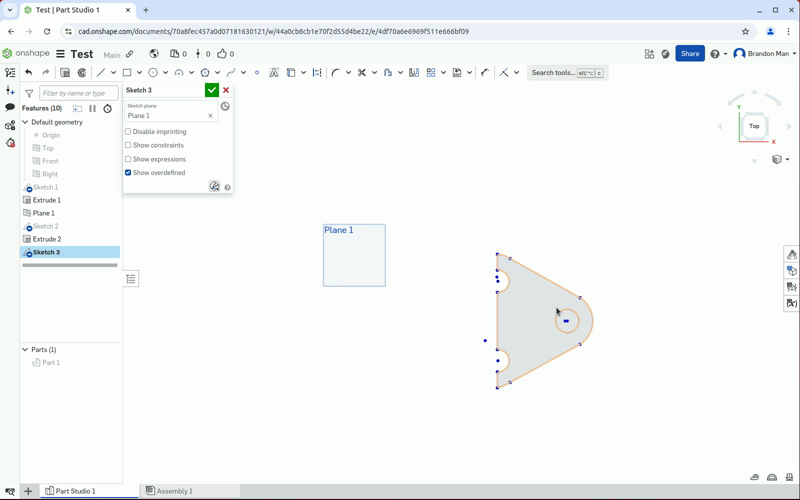
scroll(6)
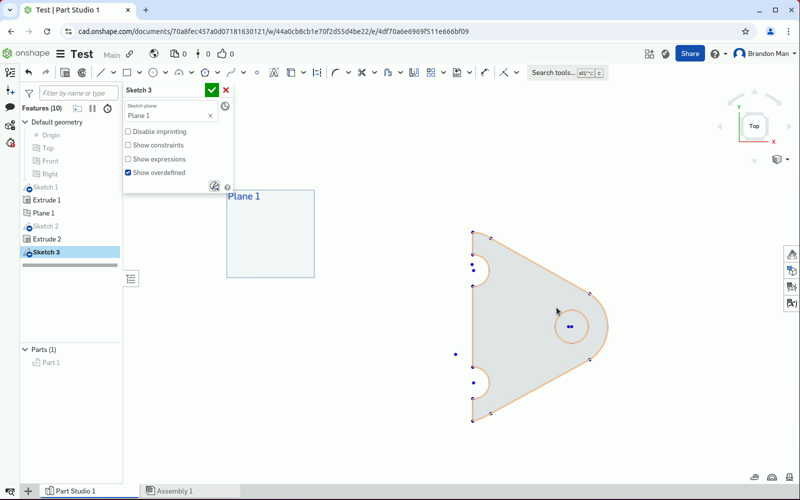
scroll(6)
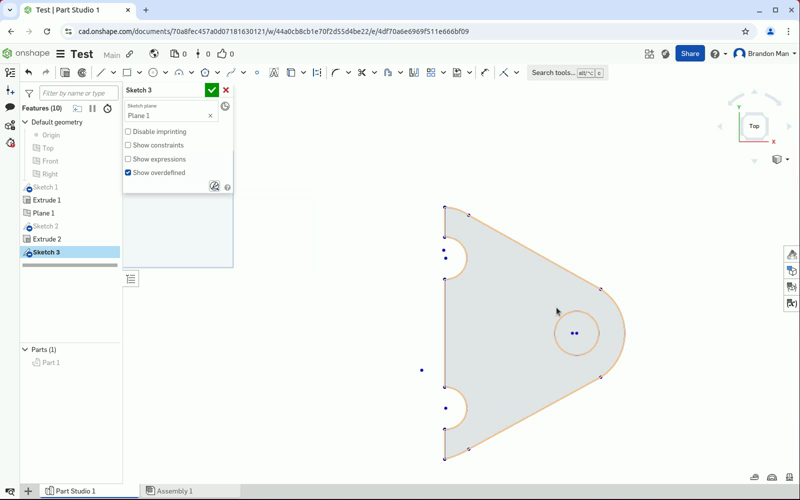
scroll(6)
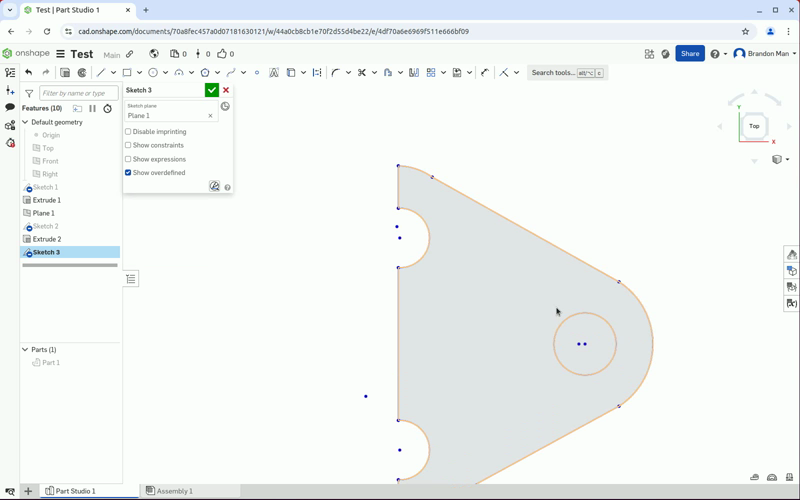
scroll(6)
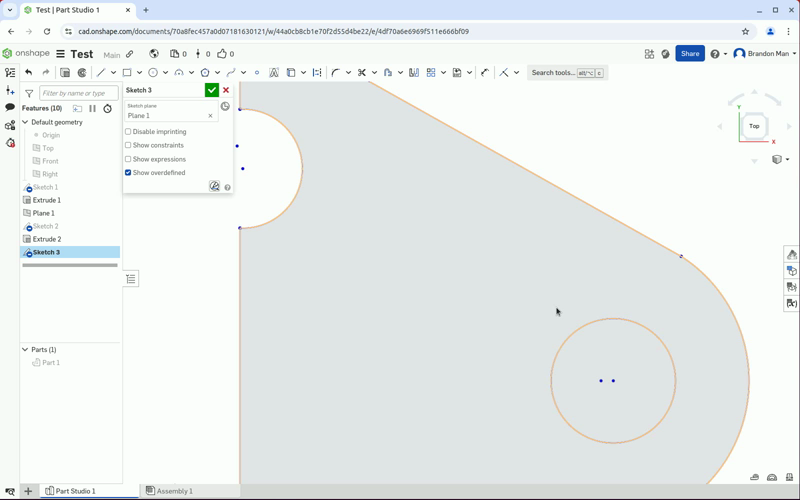
click(556, 307)
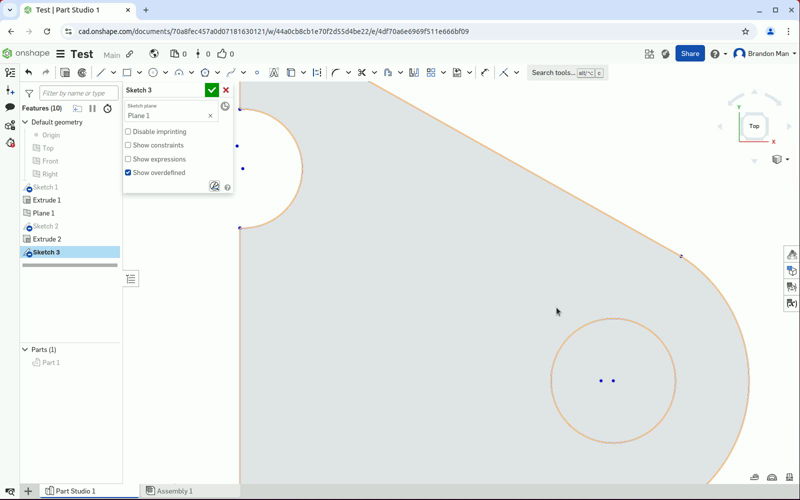
scroll(-6)
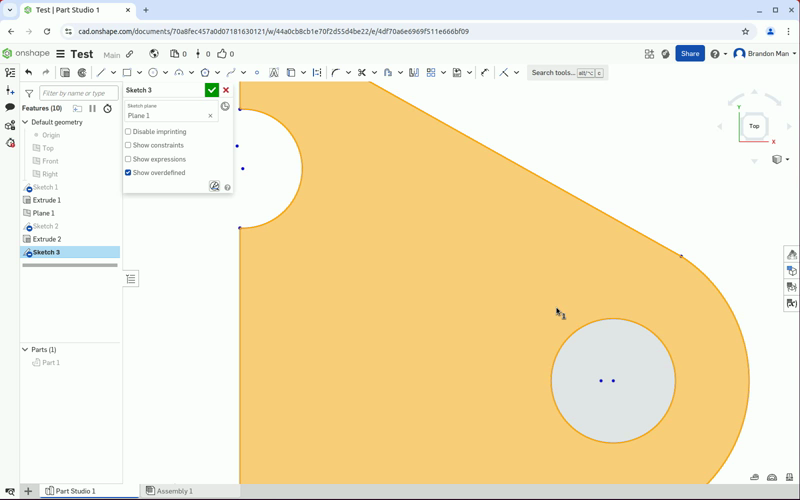
scroll(-6)
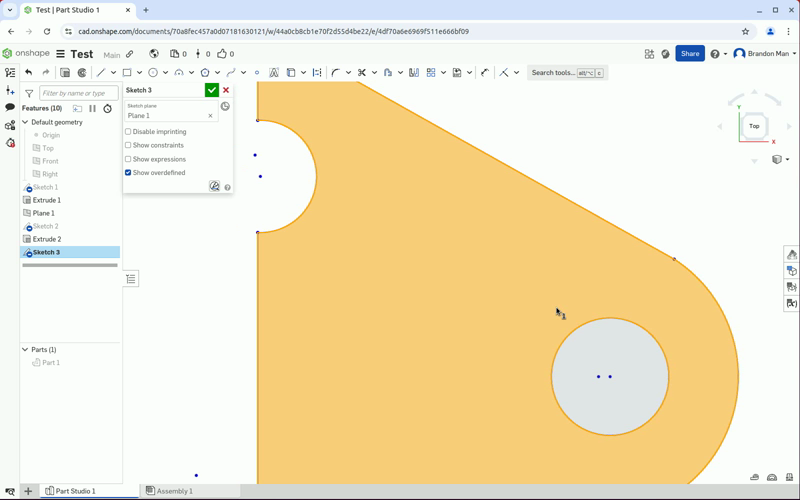
scroll(-6)
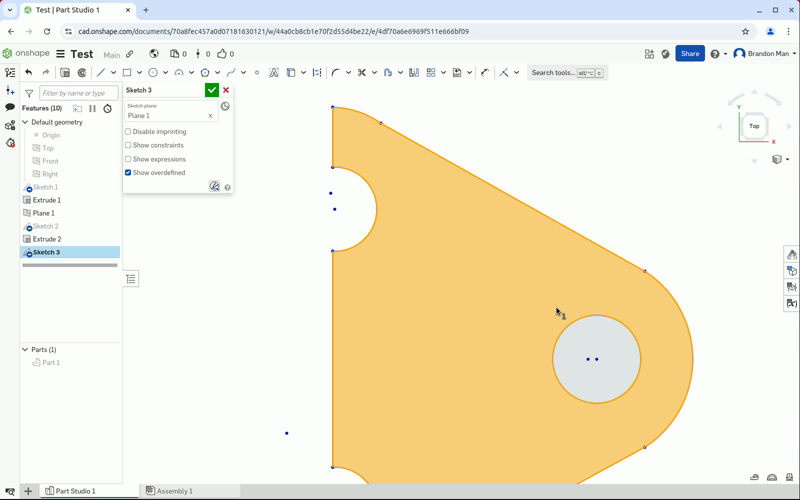
scroll(-6)
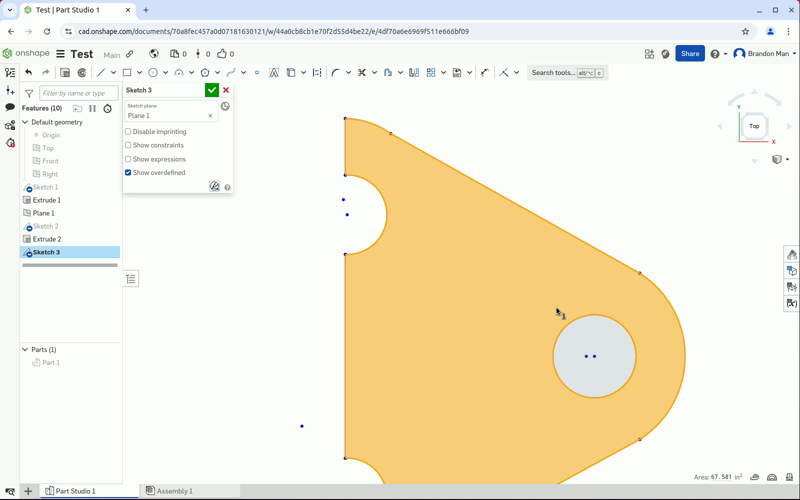
scroll(-6)
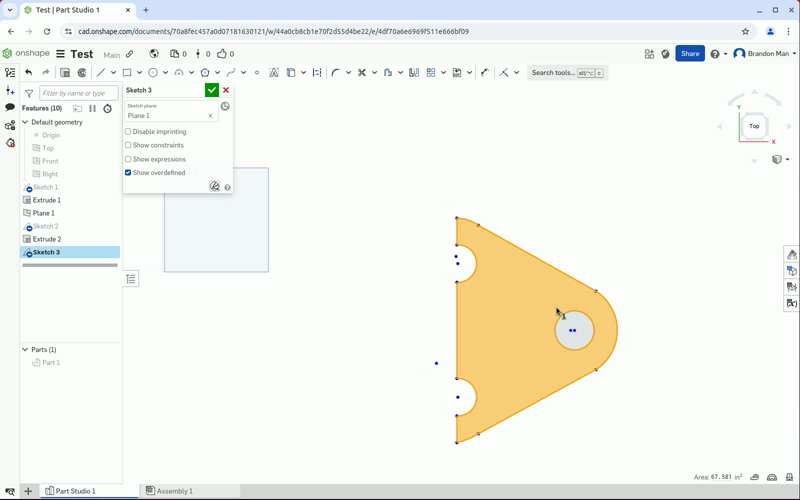
scroll(-6)
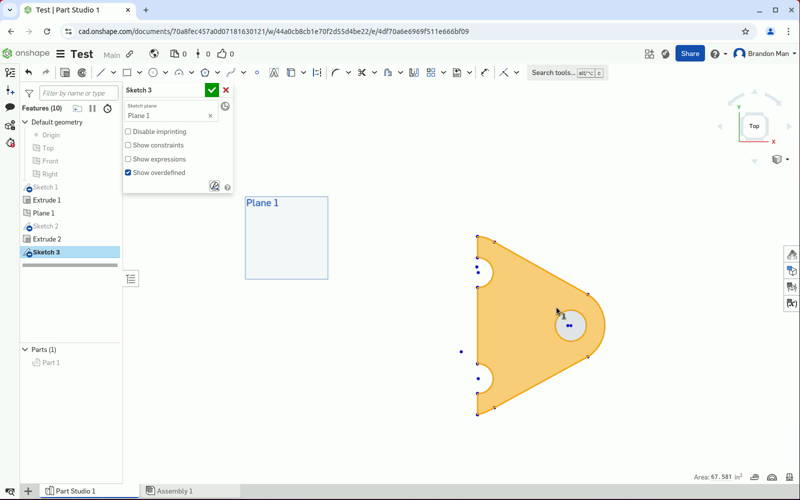
scroll(-6)
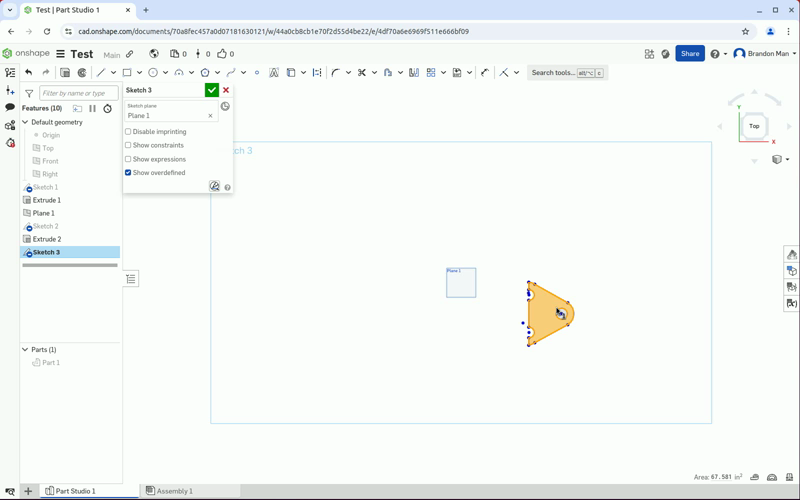
mouse_move(73, 352)
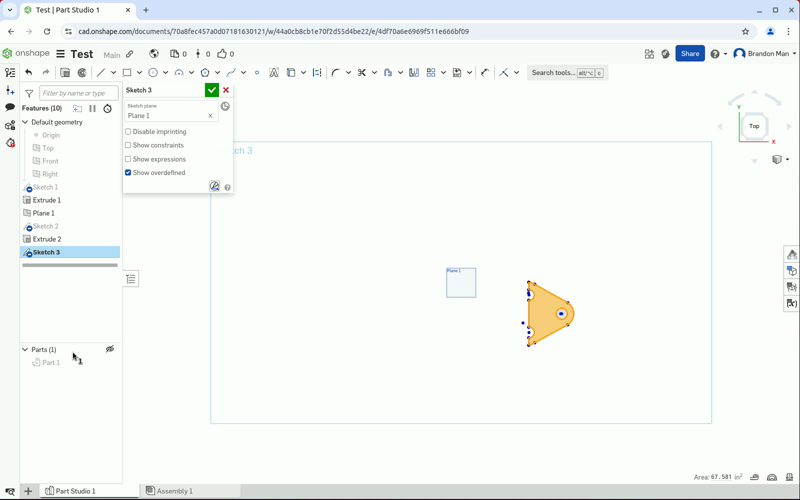
key(shift+y)
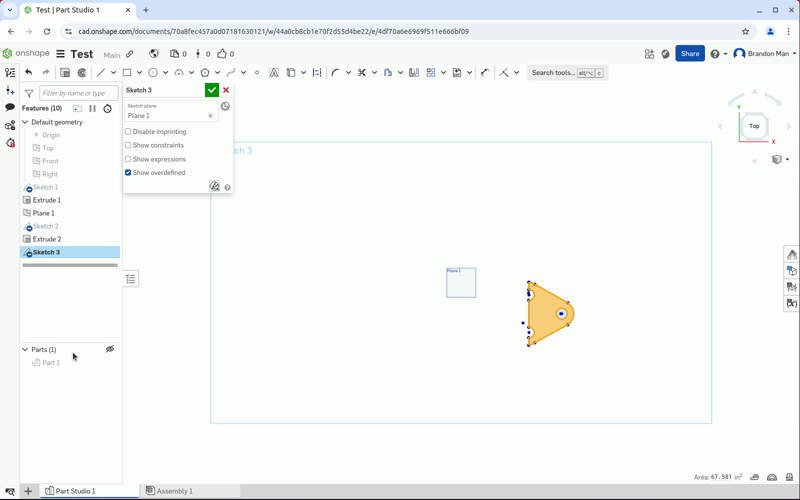
key(shift+e)
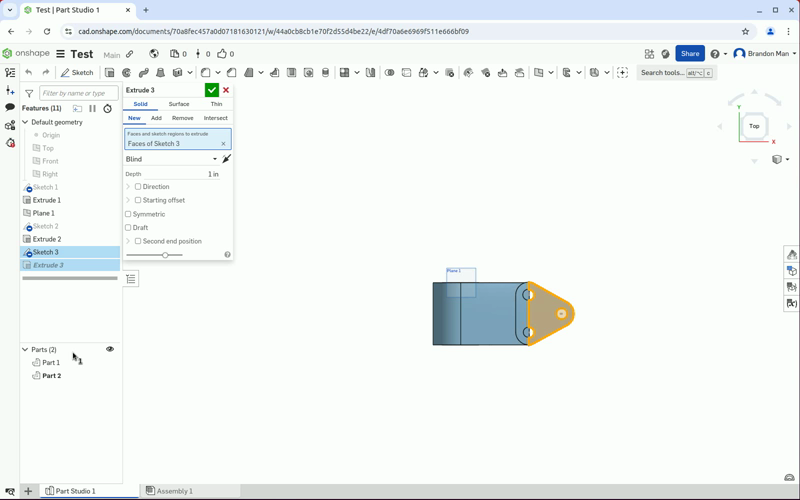
mouse_move(143, 106)
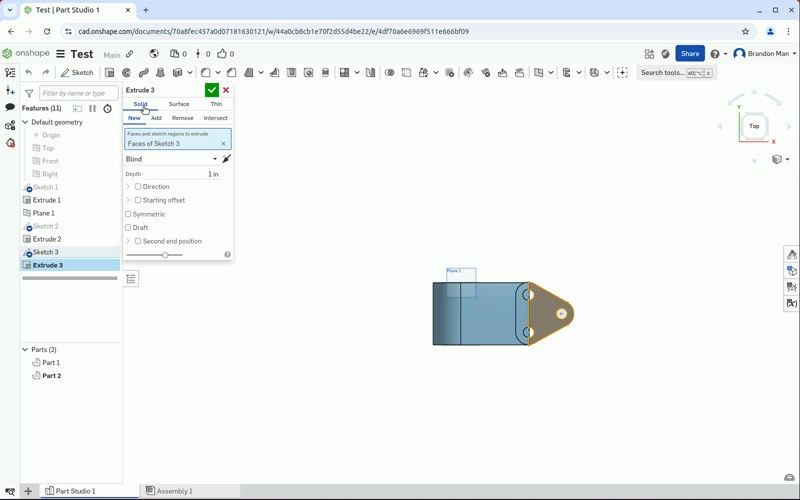
click(143, 106)
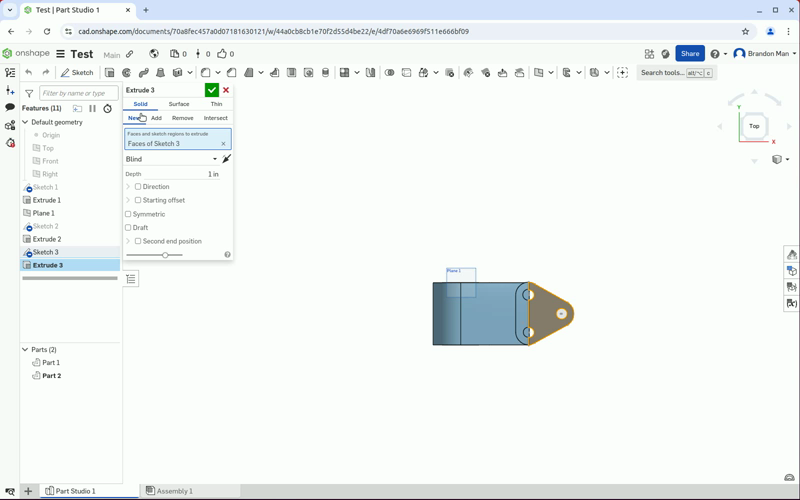
mouse_move(137, 120)
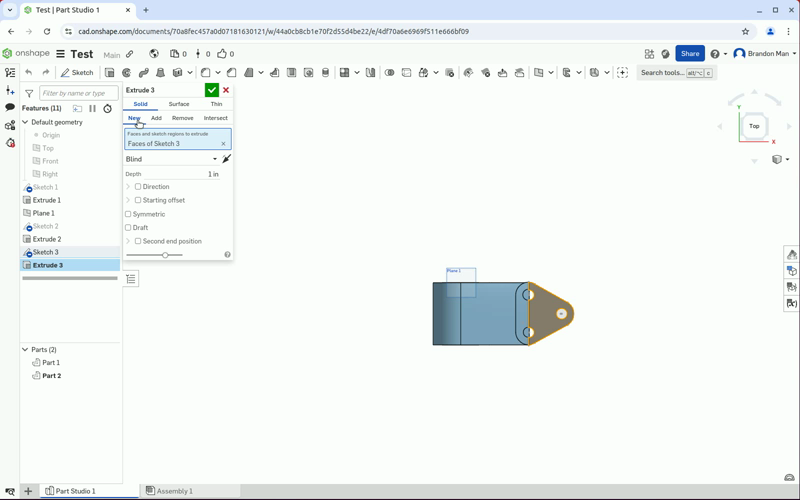
click(137, 120)
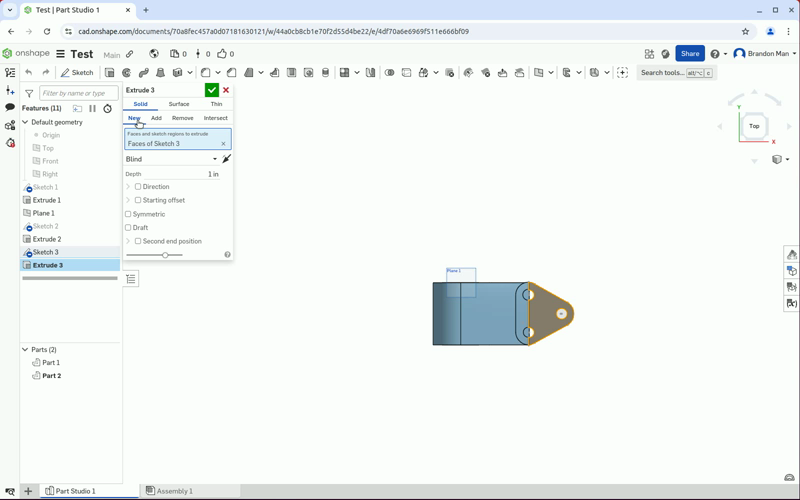
key(tab, 4)
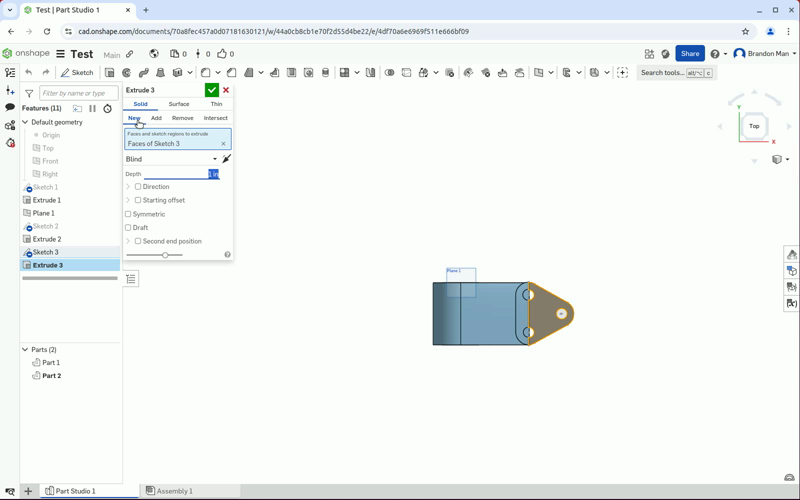
text(0.963)
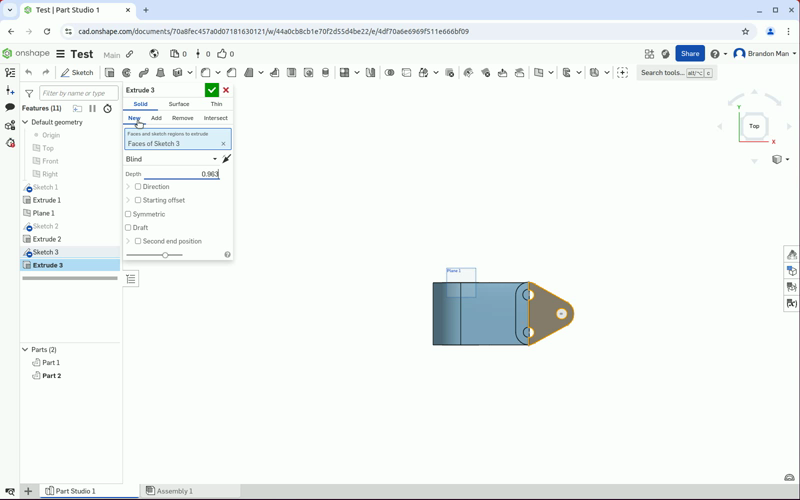
key(tab, 3)
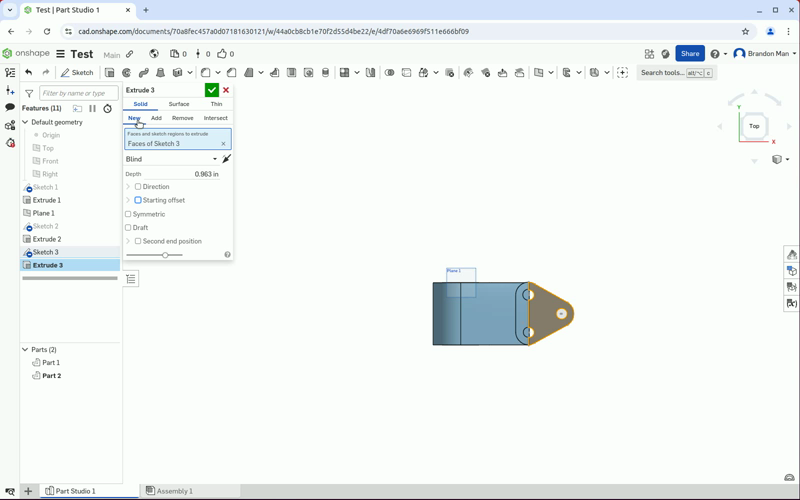
key(tab, 2)
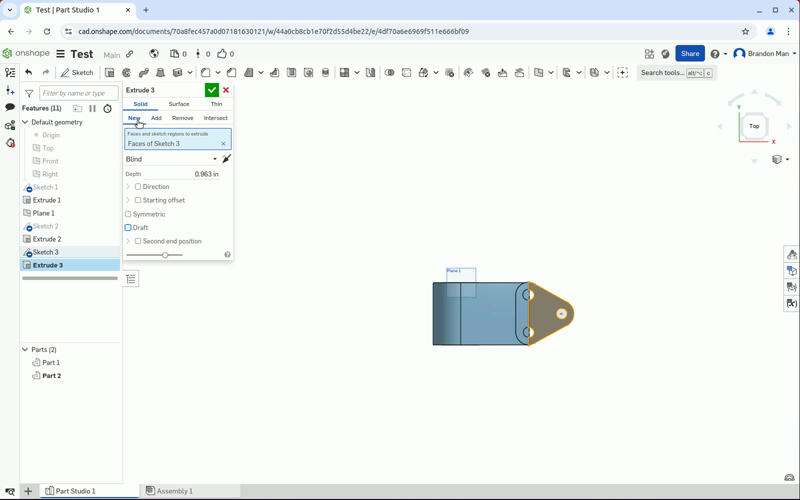
key(space)
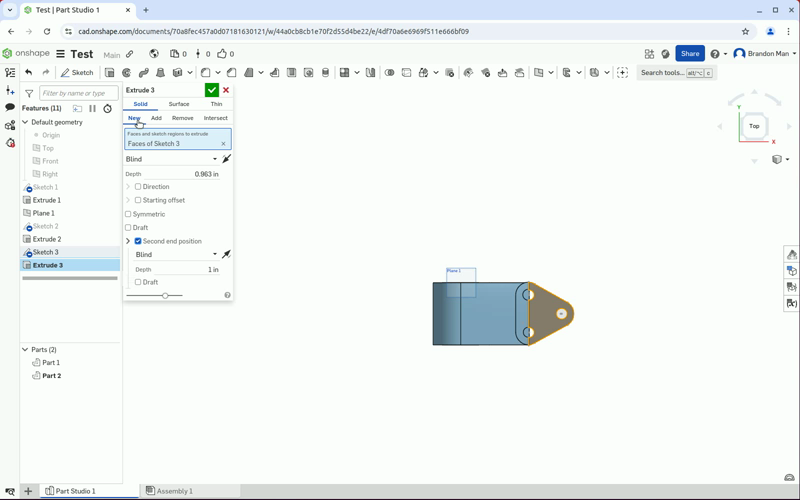
key(tab, 3)
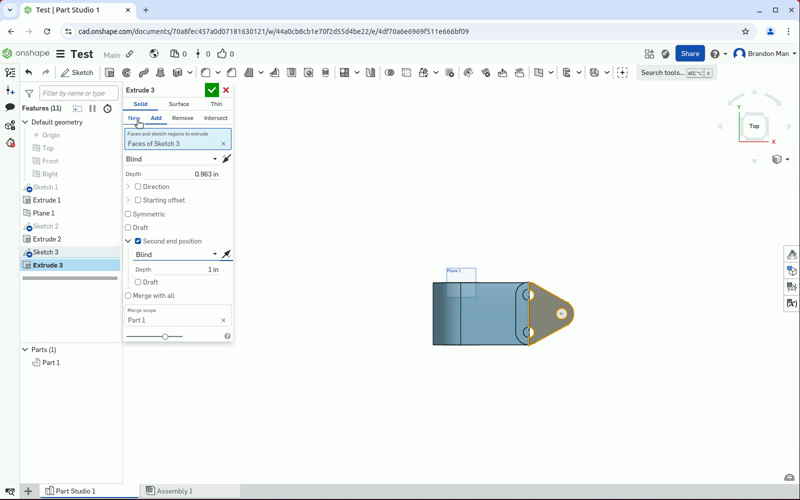
text(3.129)
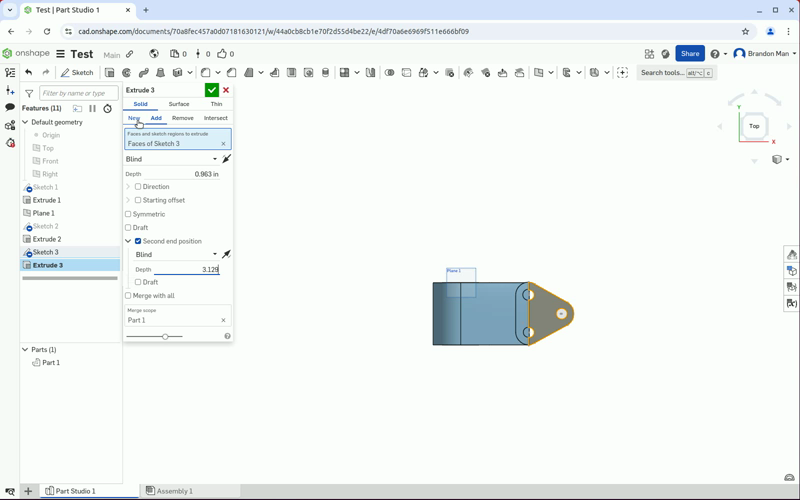
key(enter)
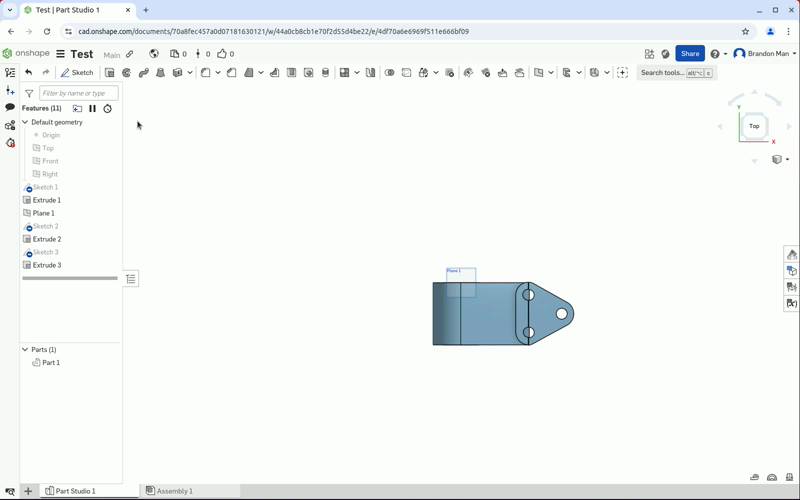
key(shift+h)
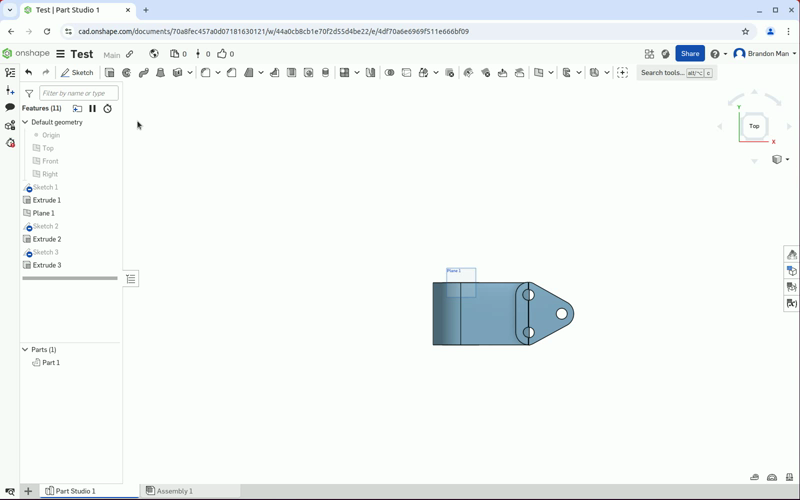
key(shift+h)
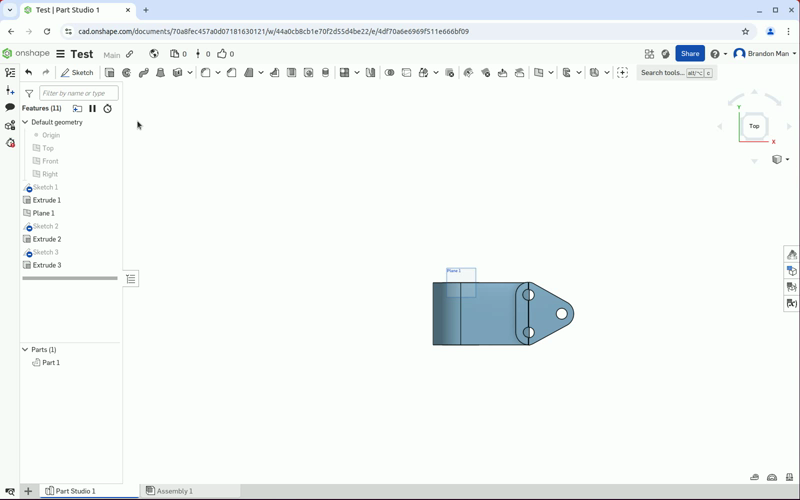
key(shift+7)
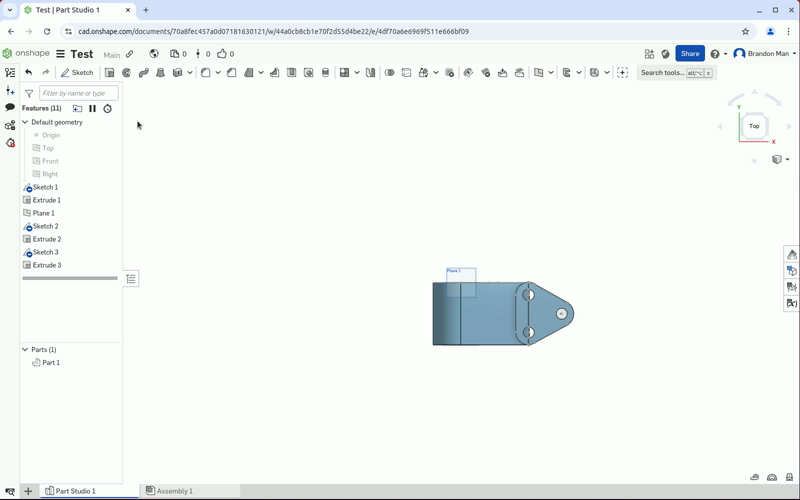
key(up, 3)
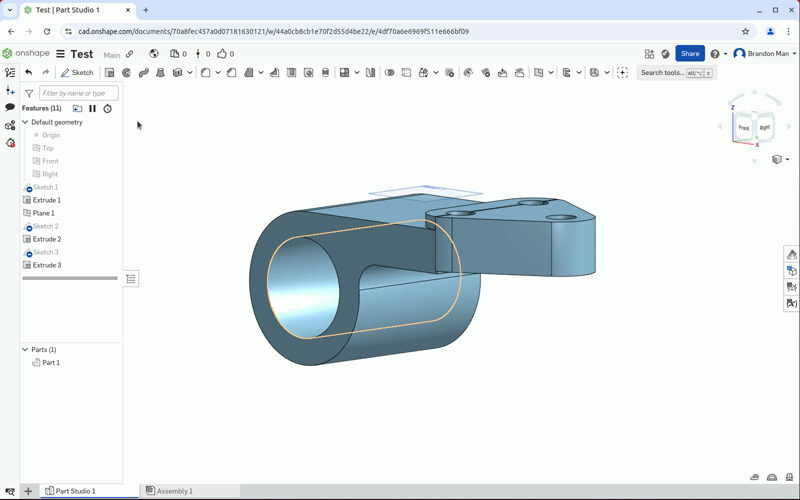
key(left, 3)
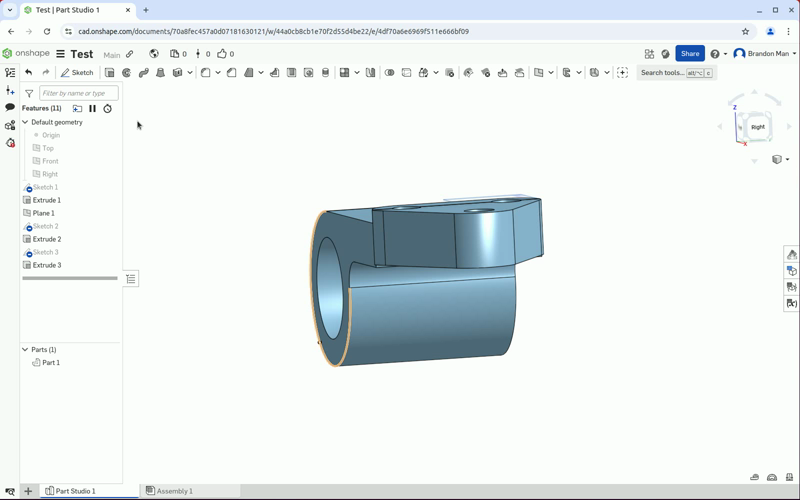
key(right, 3)
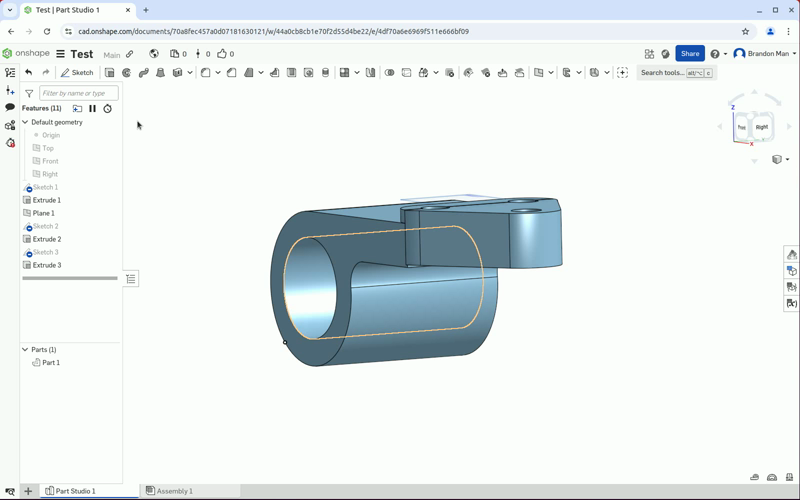
key(down, 3)
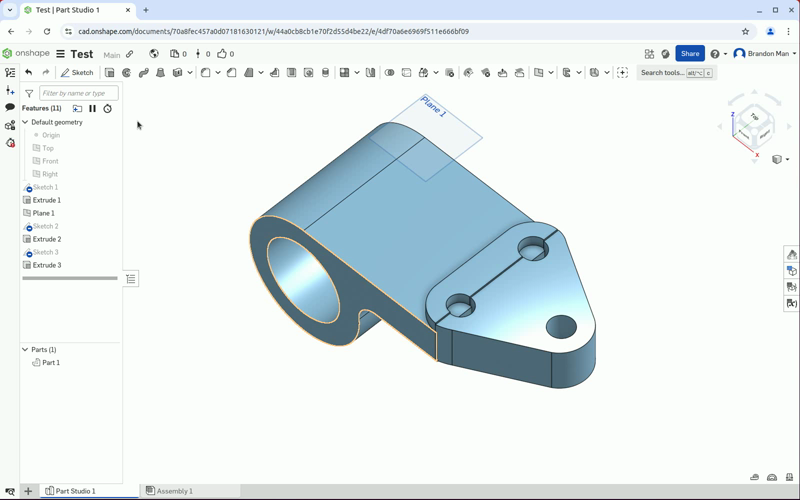
mouse_move(73, 189)
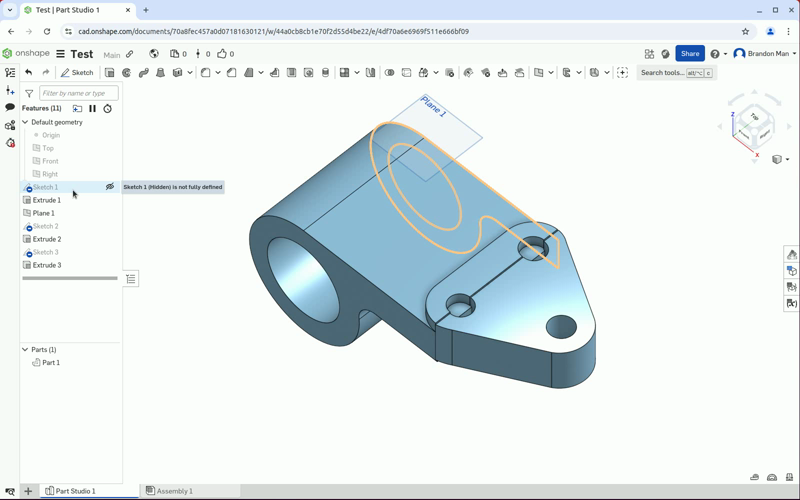
click(73, 189)